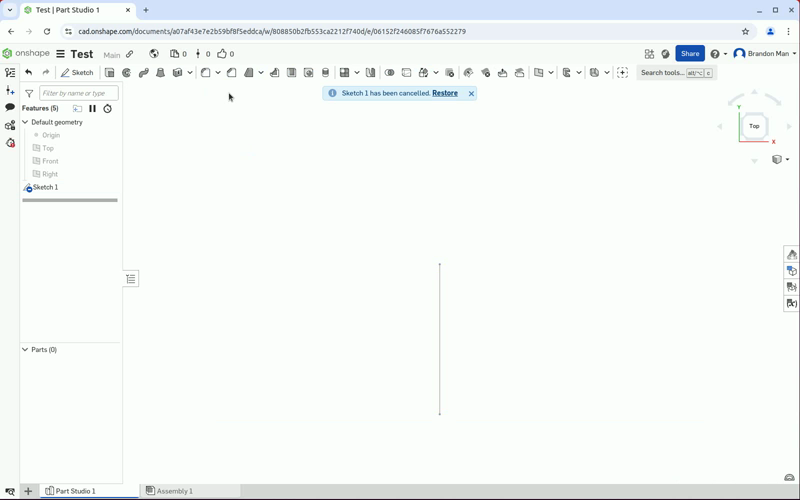
key(shift+h)
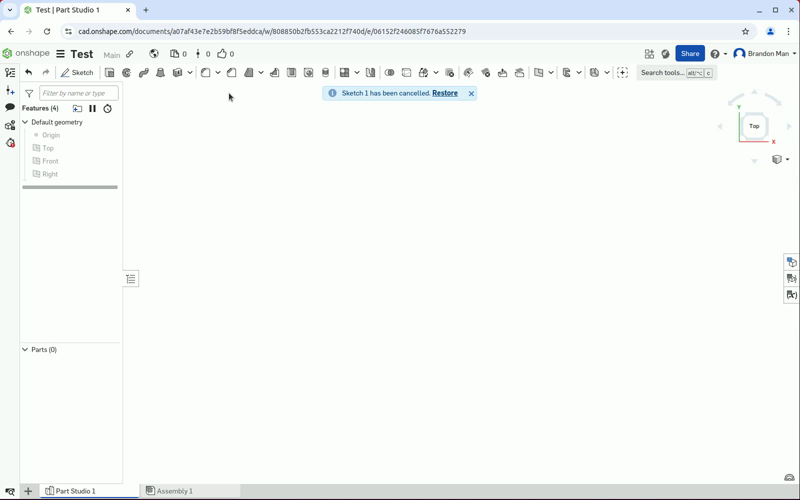
mouse_move(73, 352)
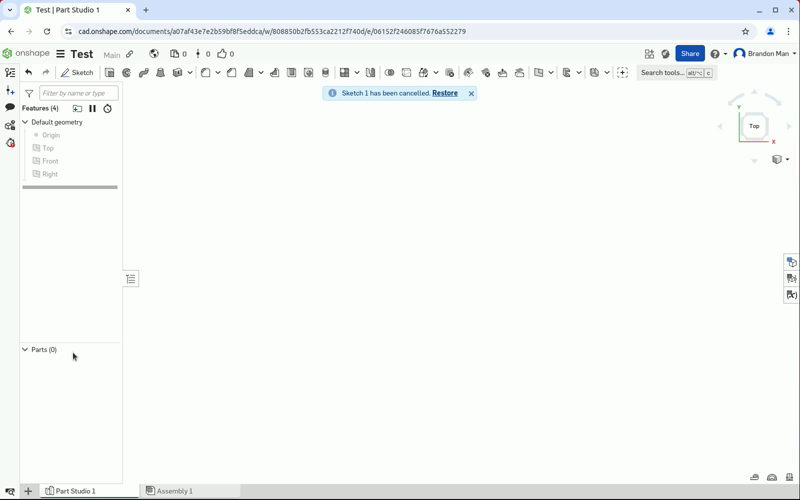
key(y)
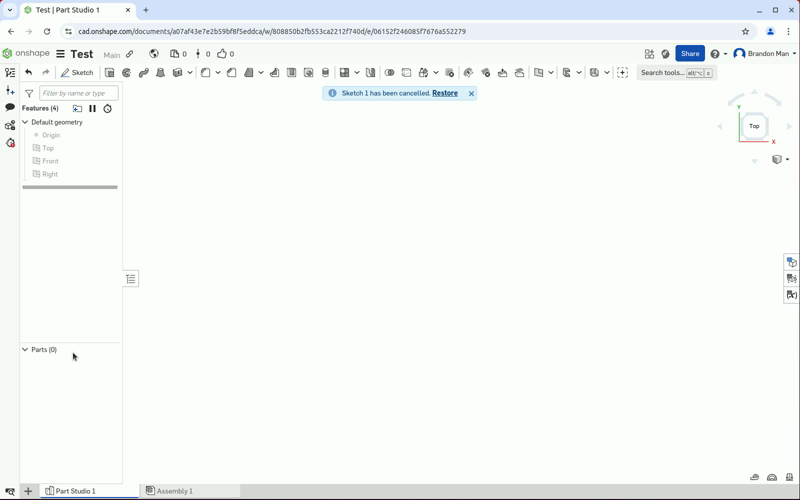
key(shift+p)
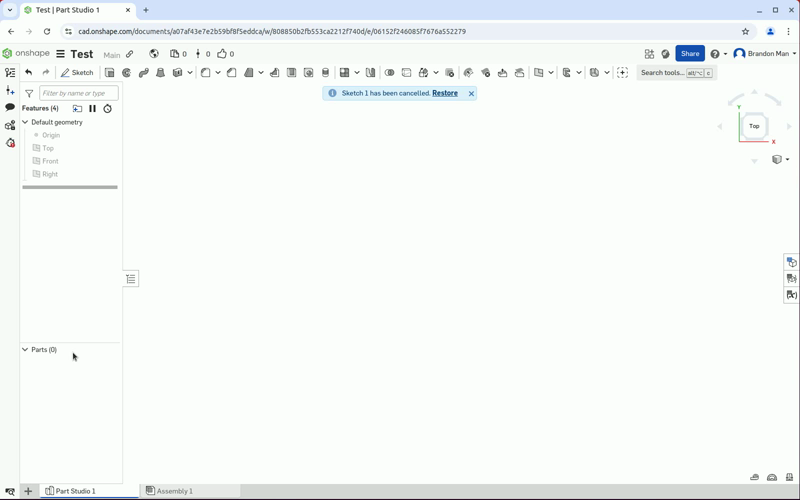
key(space)
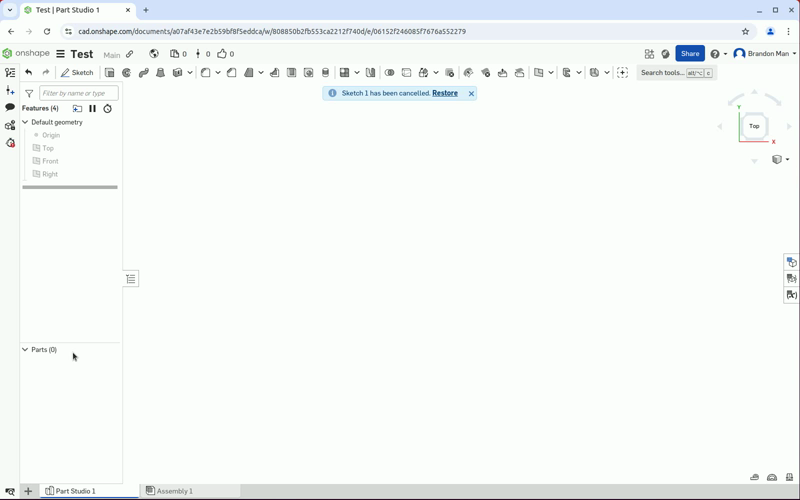
key_down(shift)
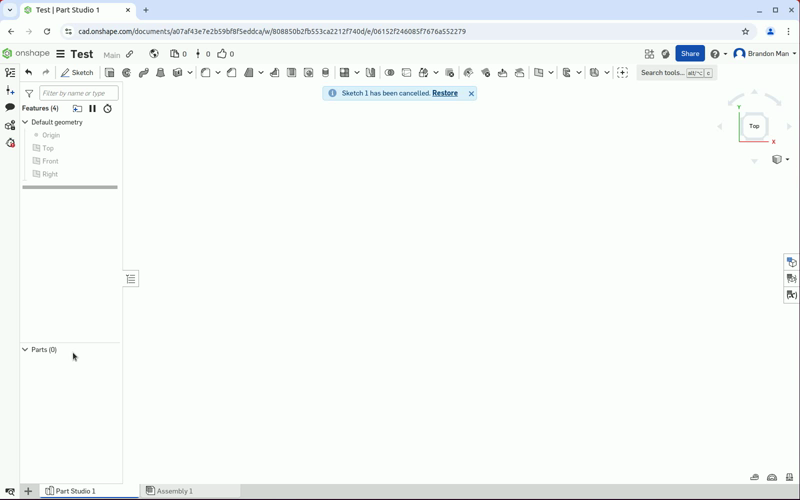
key(up)
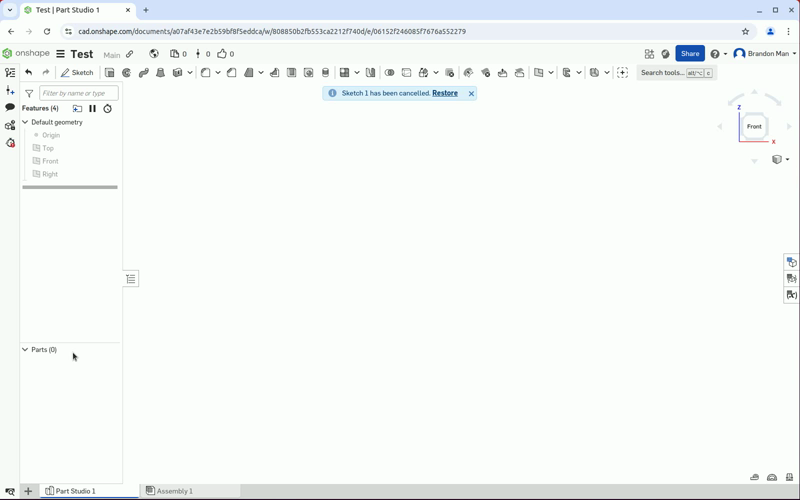
key_up(shift)
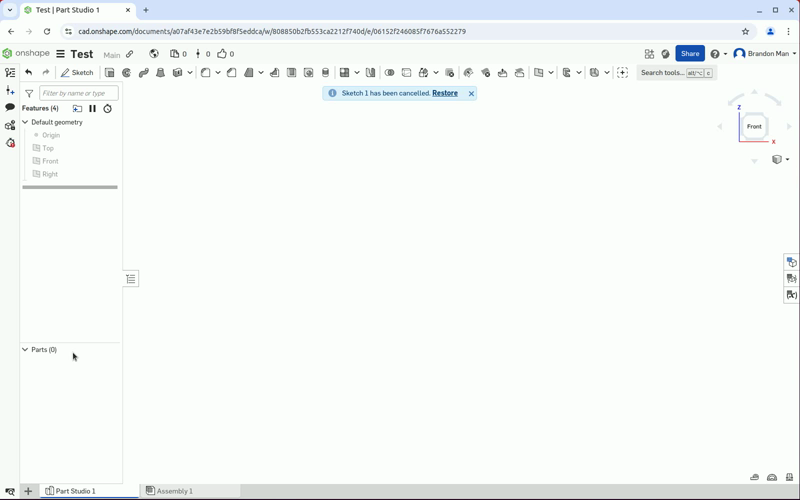
mouse_move(73, 352)
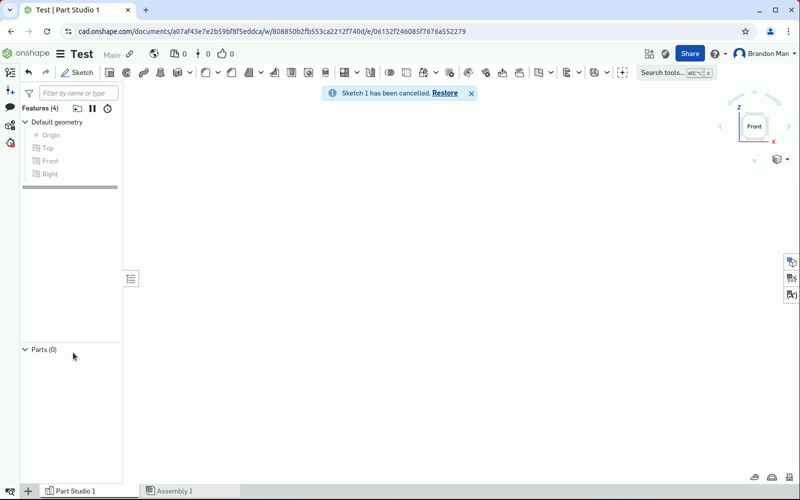
key(shift+y)
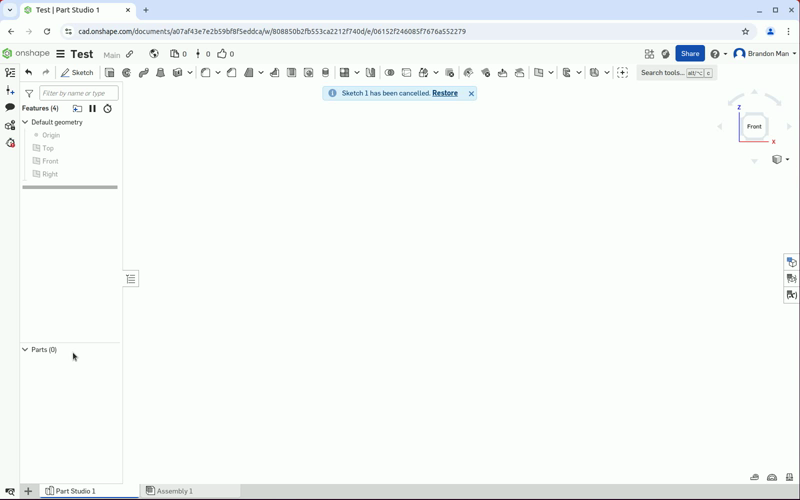
key(shift+s)
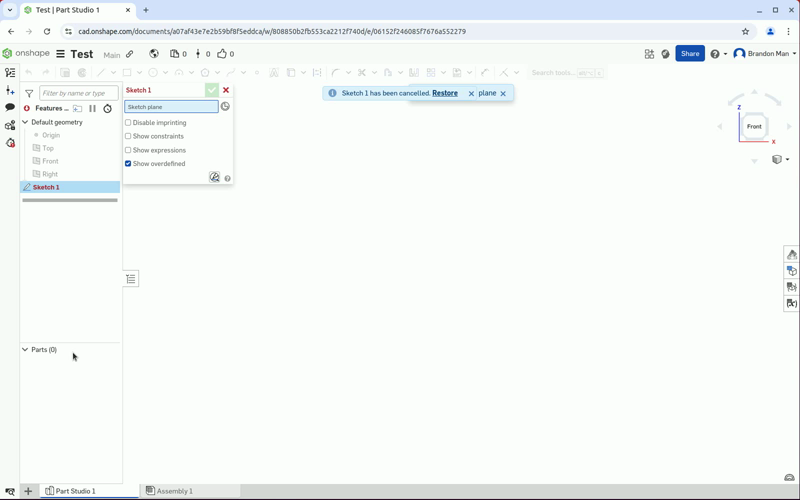
mouse_move(73, 163)
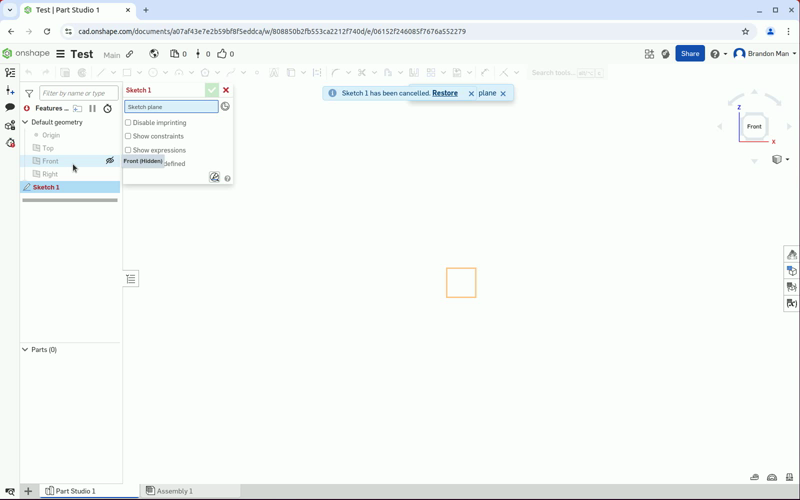
click(73, 163)
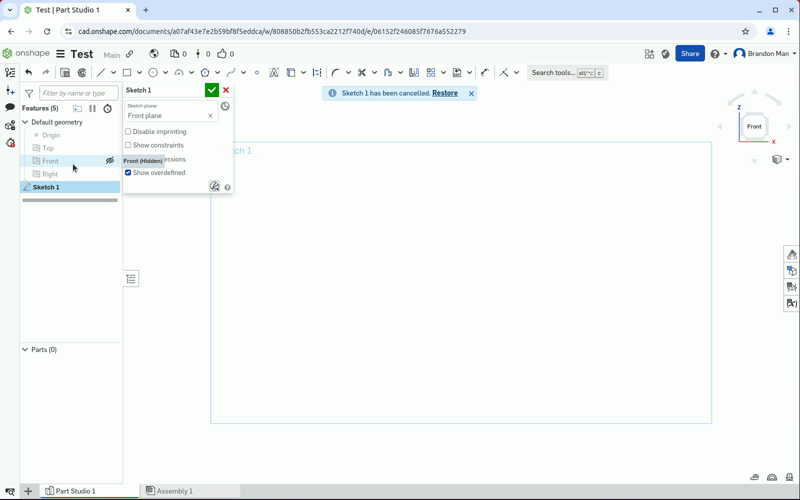
mouse_move(73, 352)
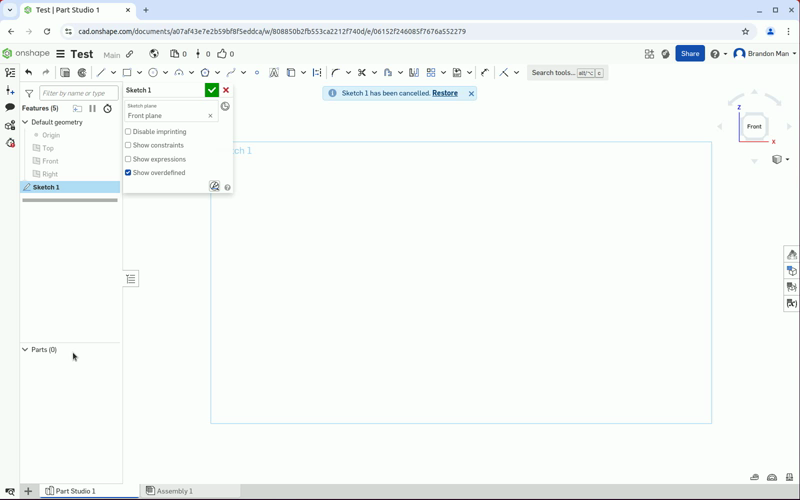
key(y)
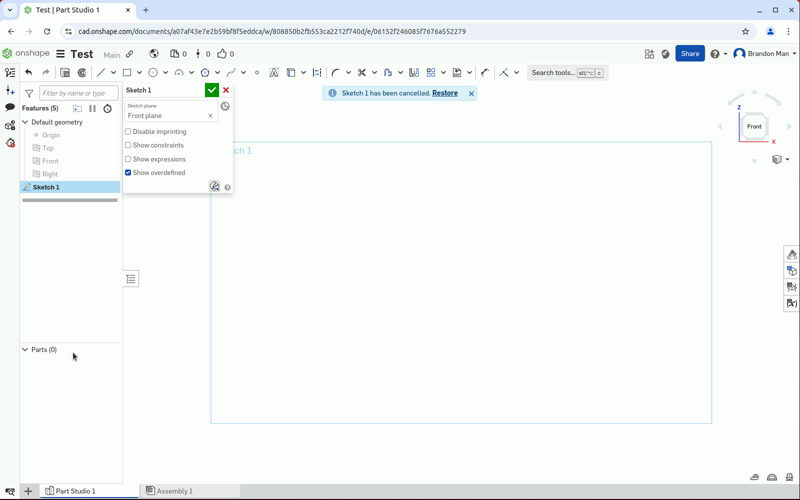
key(l)
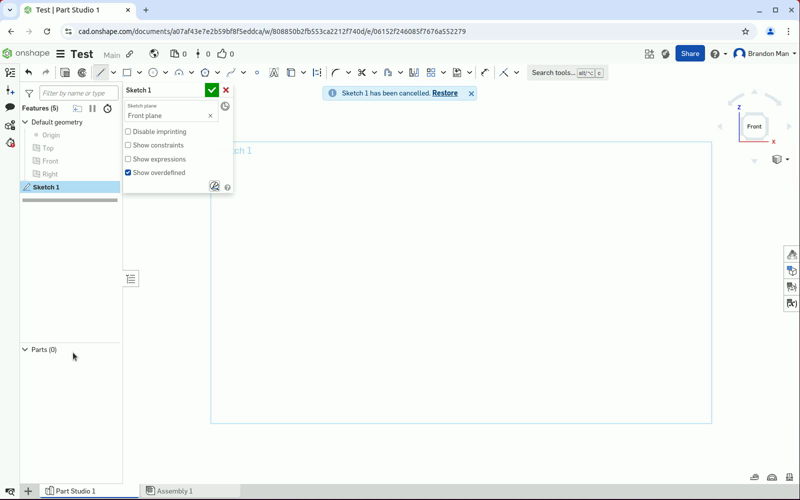
key_down(shift)
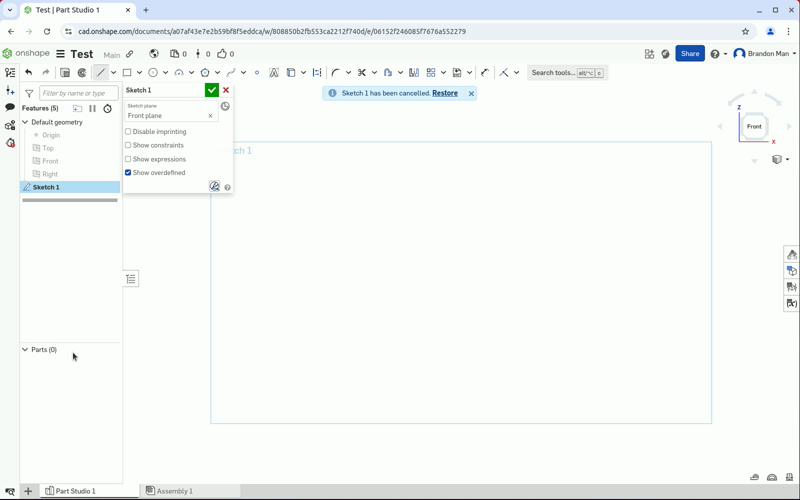
mouse_move(460, 383)
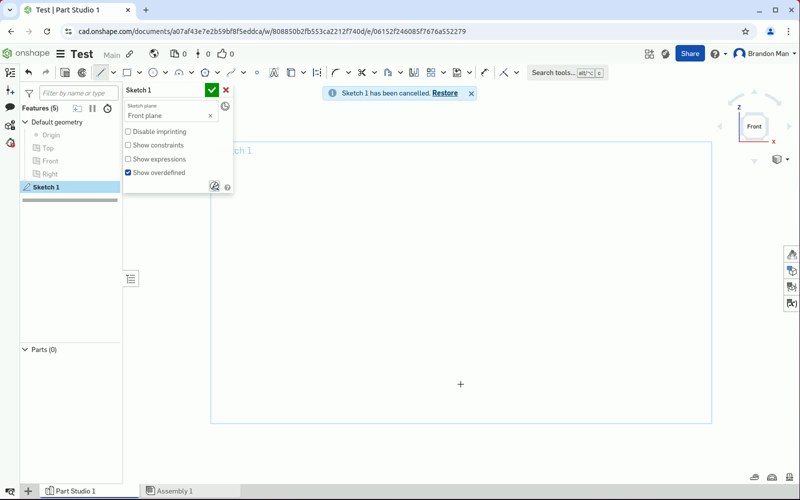
click(460, 383)
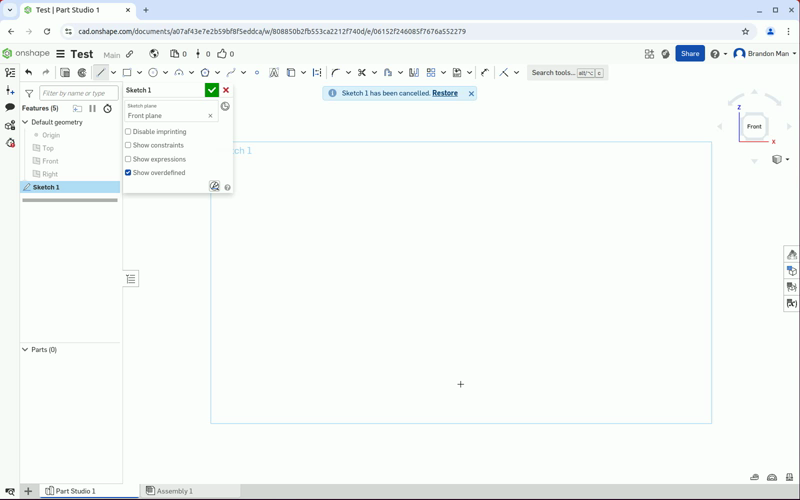
key_up(shift)
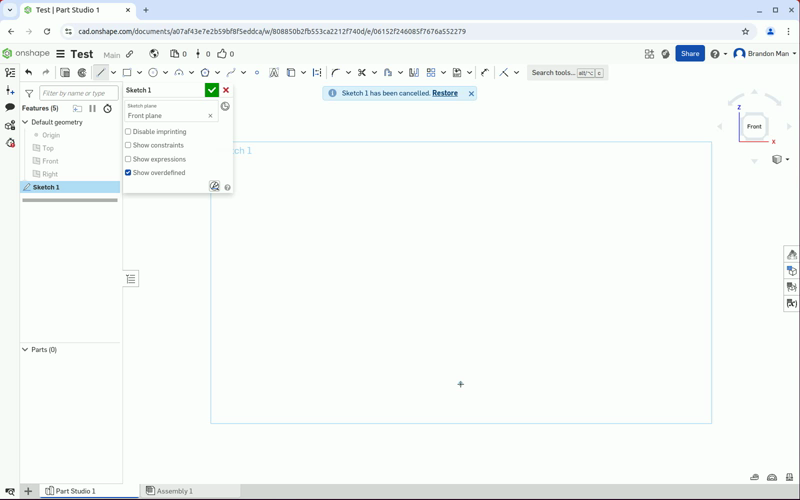
key_down(shift)
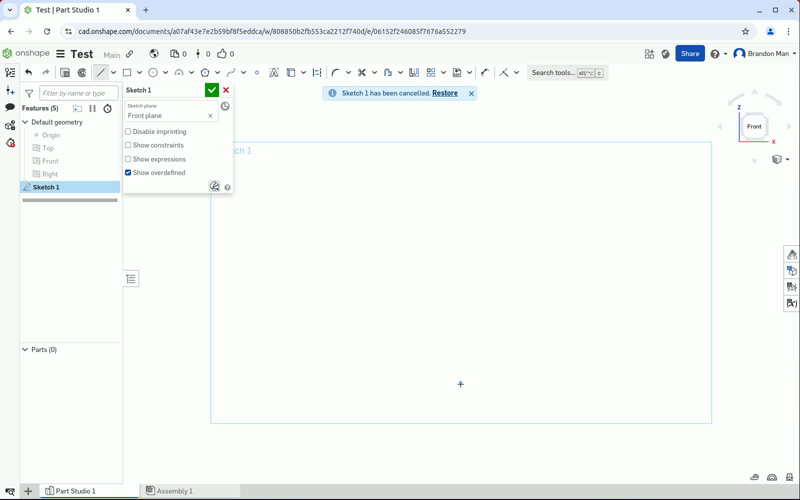
mouse_move(490, 383)
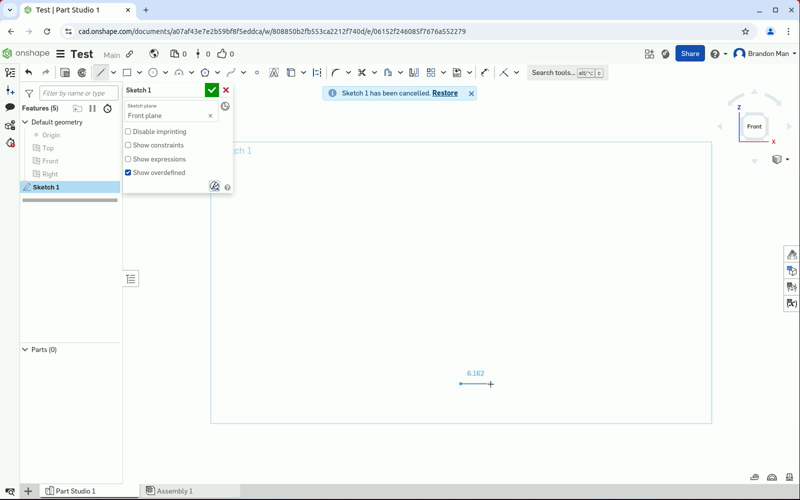
mouse_move(467, 383)
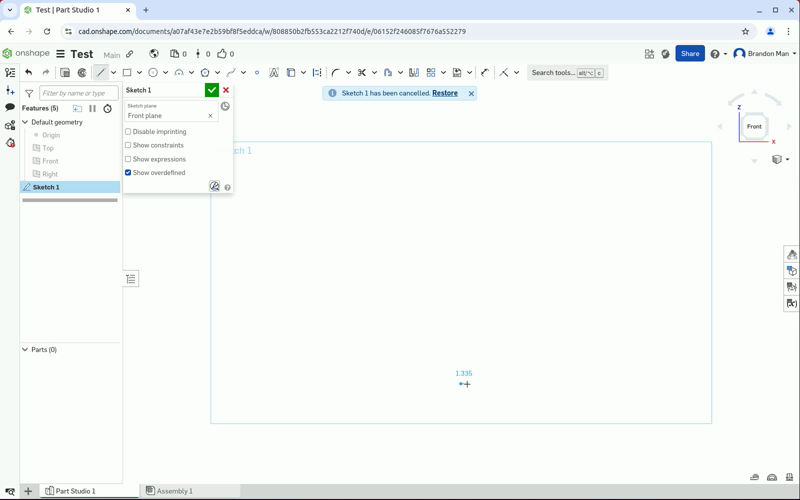
scroll(6)
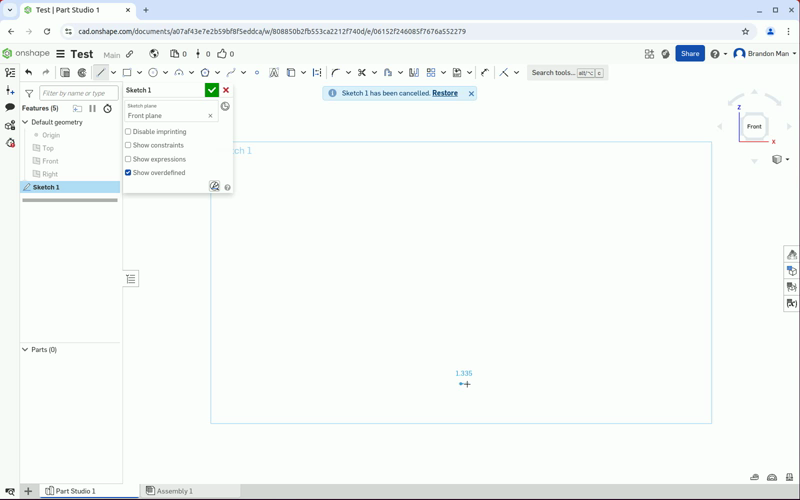
scroll(6)
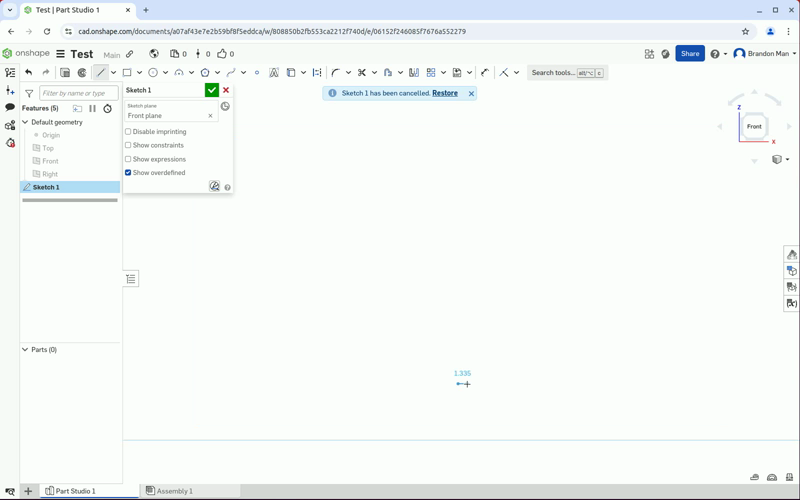
scroll(6)
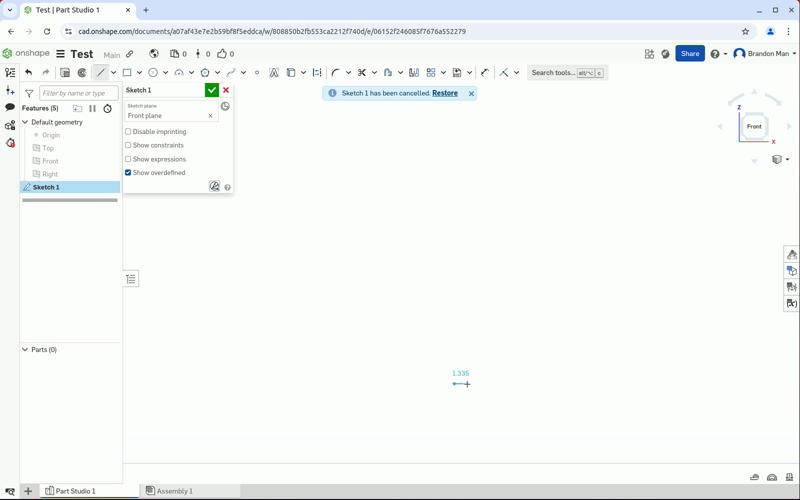
scroll(6)
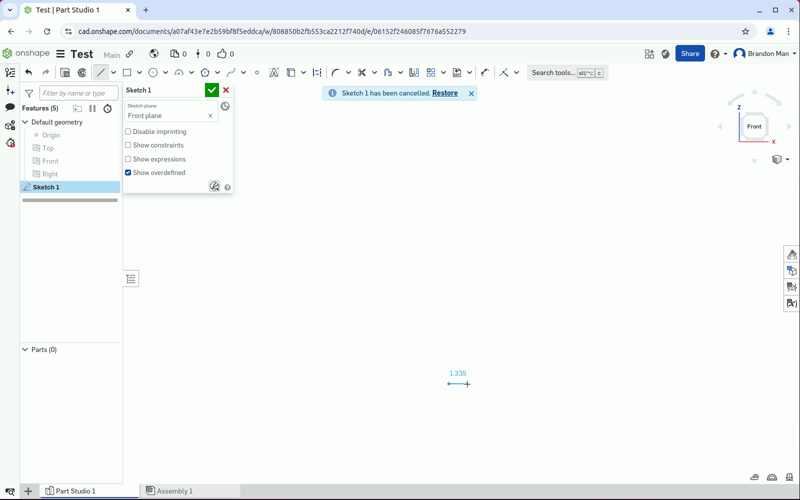
scroll(6)
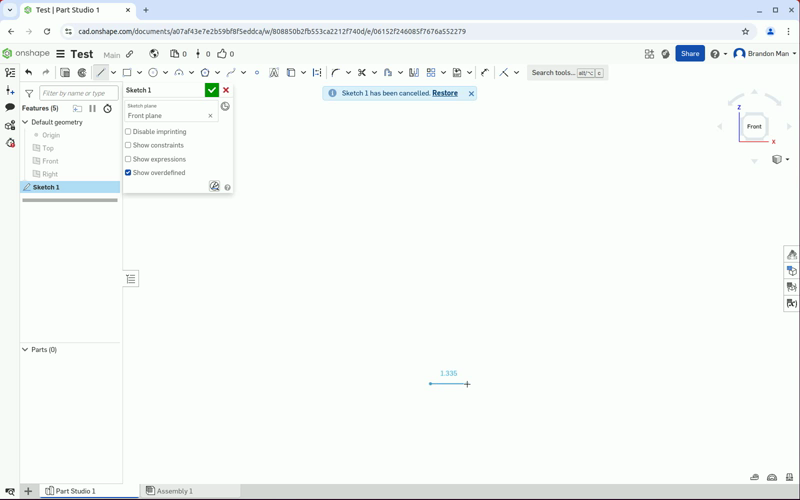
scroll(6)
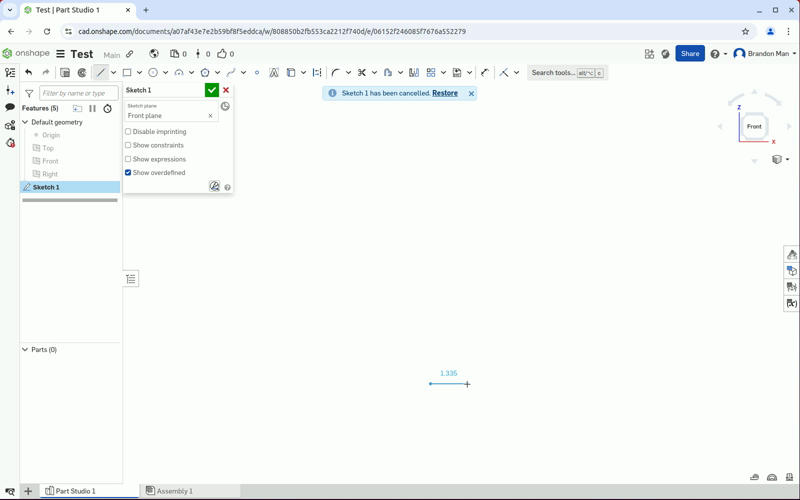
scroll(6)
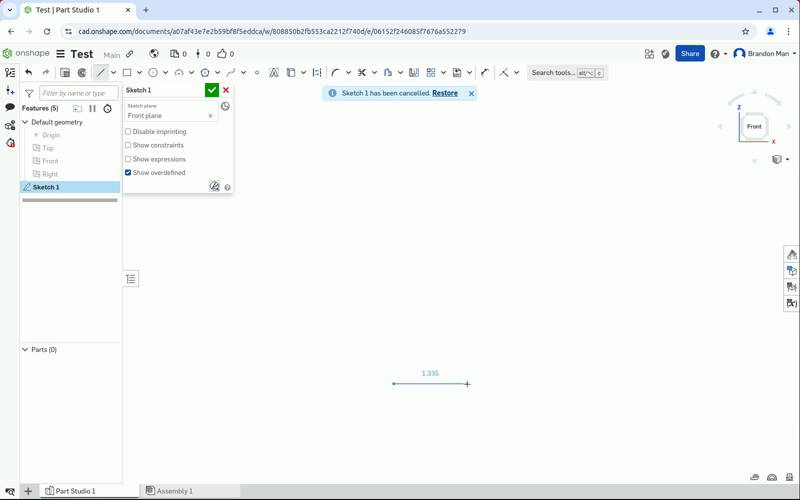
click(467, 383)
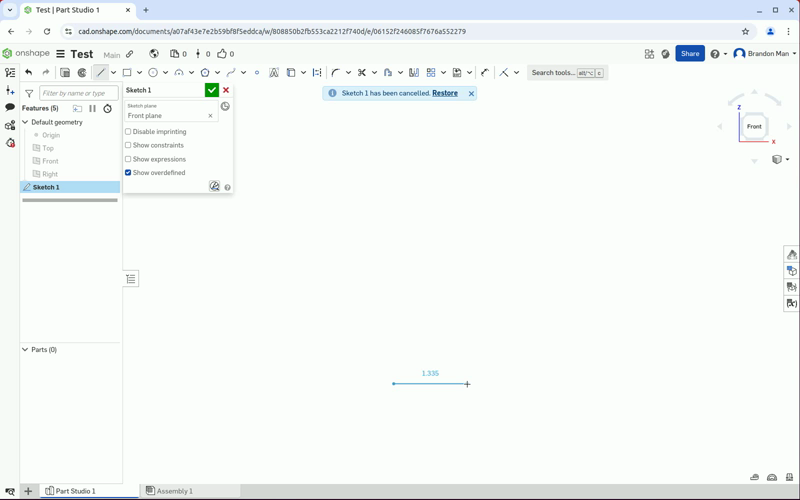
scroll(-6)
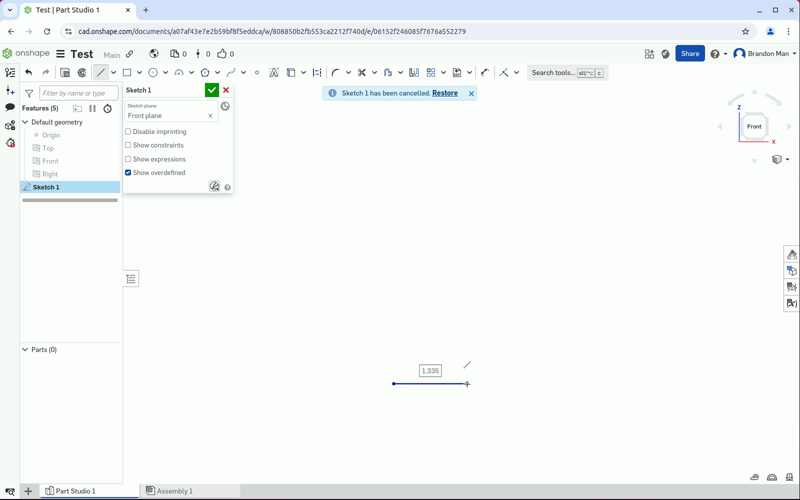
scroll(-6)
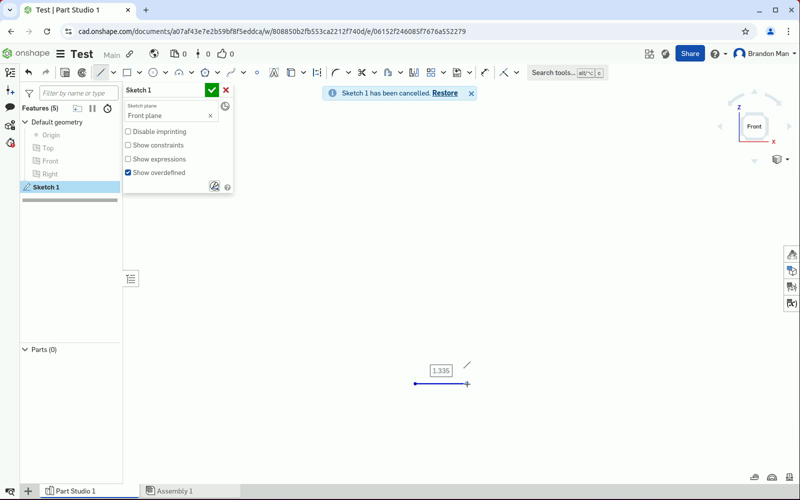
scroll(-6)
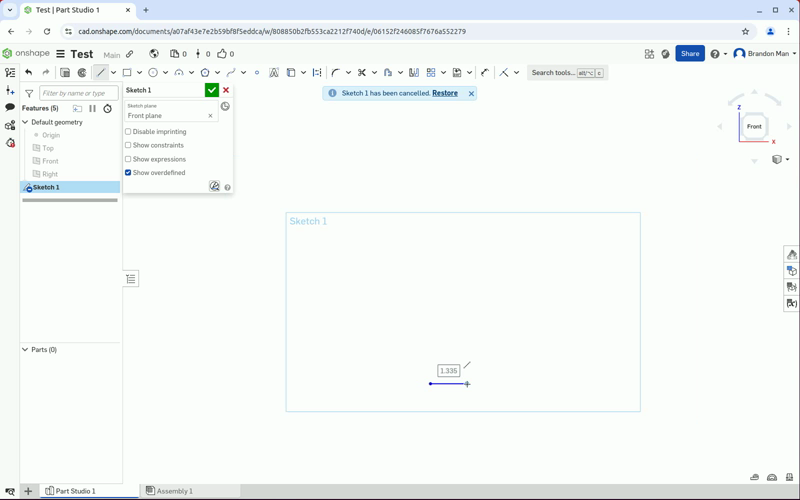
scroll(-6)
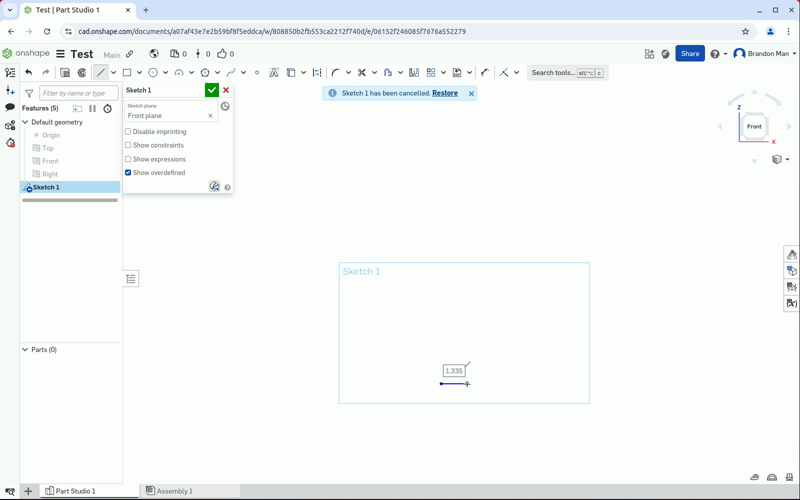
scroll(-6)
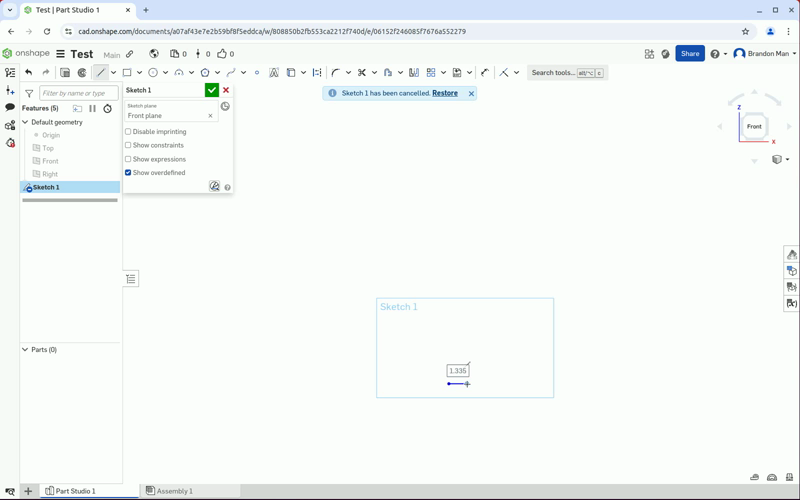
scroll(-6)
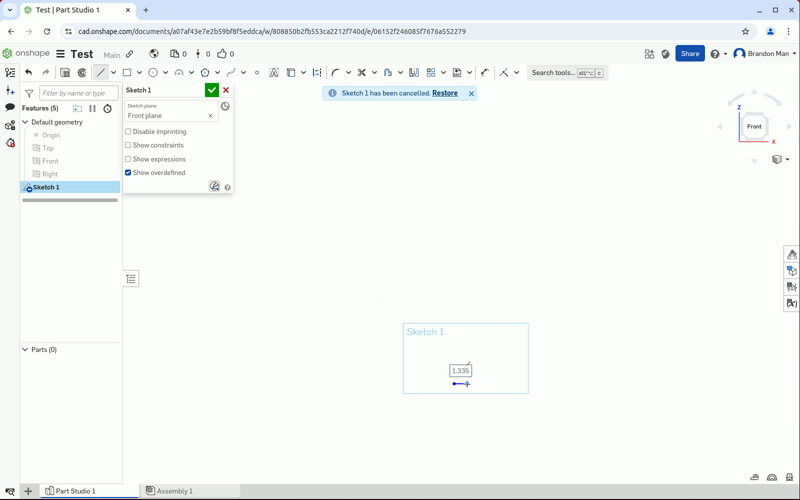
scroll(-6)
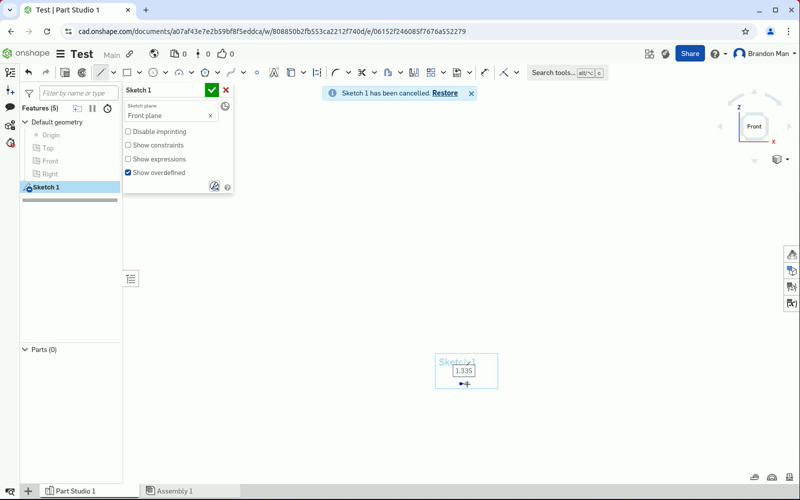
key_up(shift)
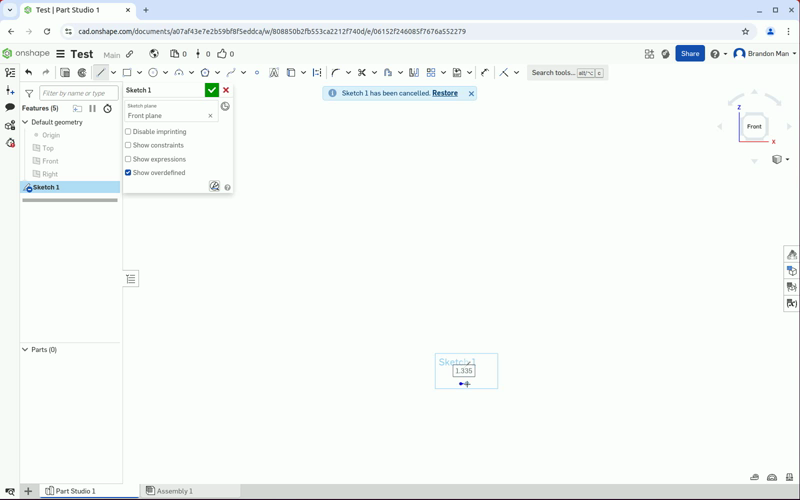
key_down(shift)
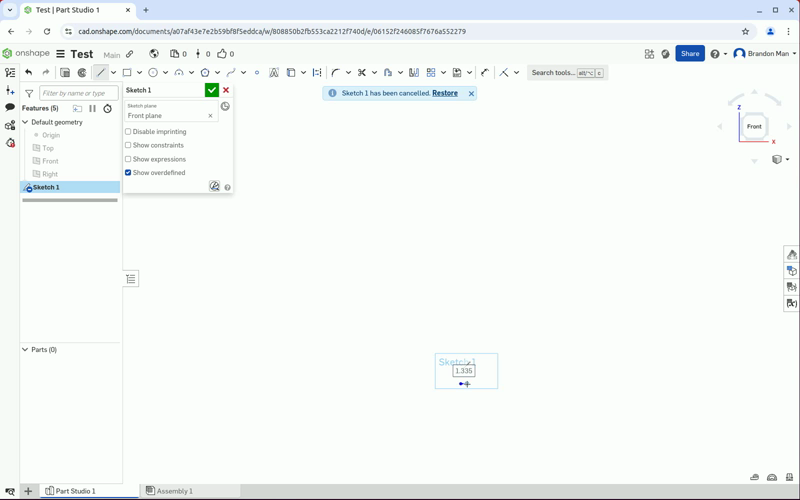
mouse_move(467, 283)
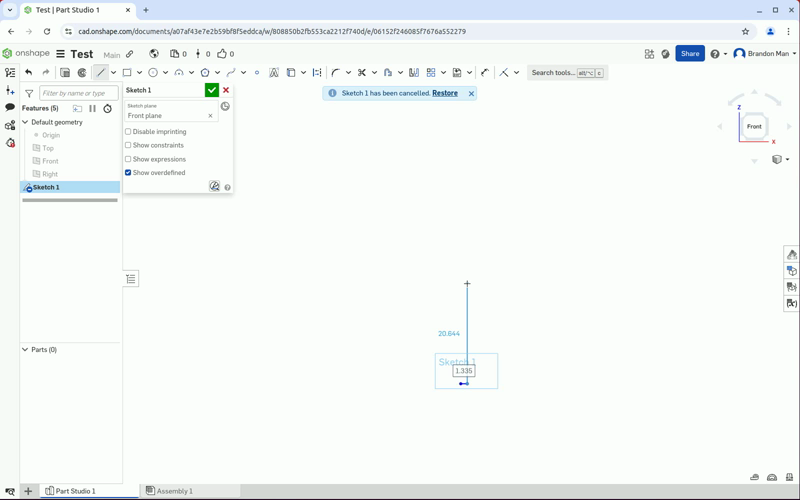
click(467, 283)
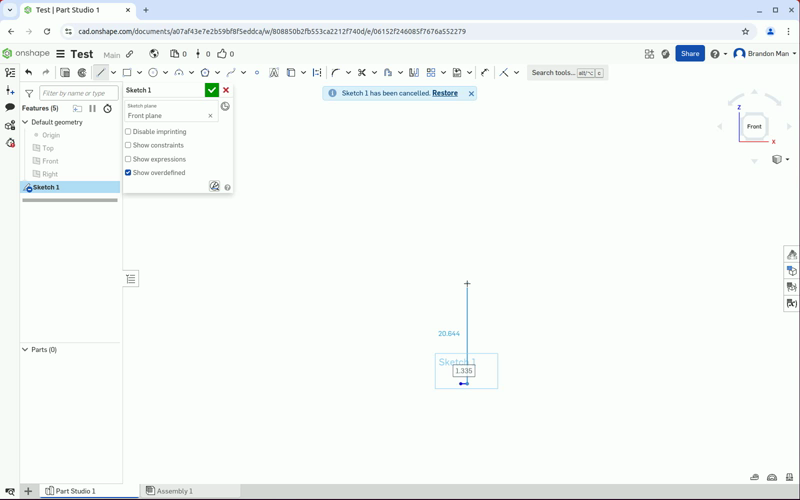
key_up(shift)
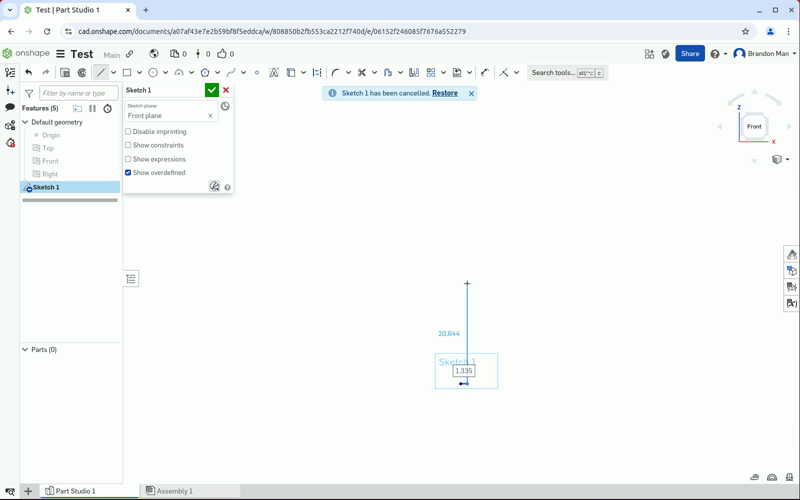
key_down(shift)
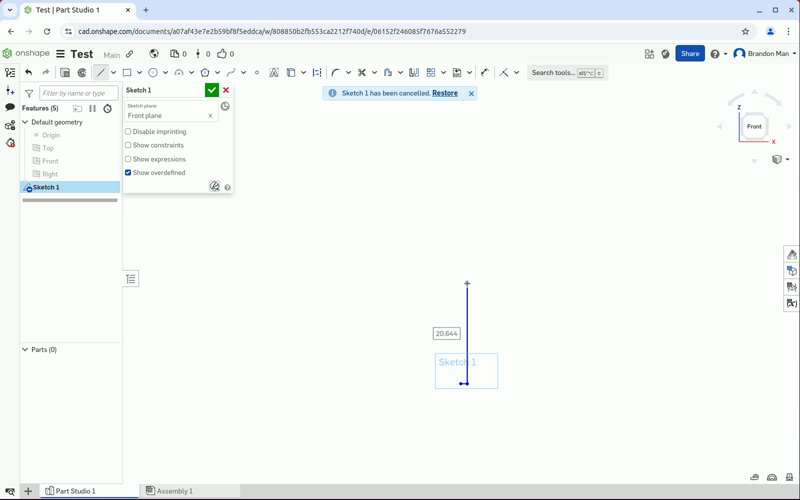
mouse_move(483, 171)
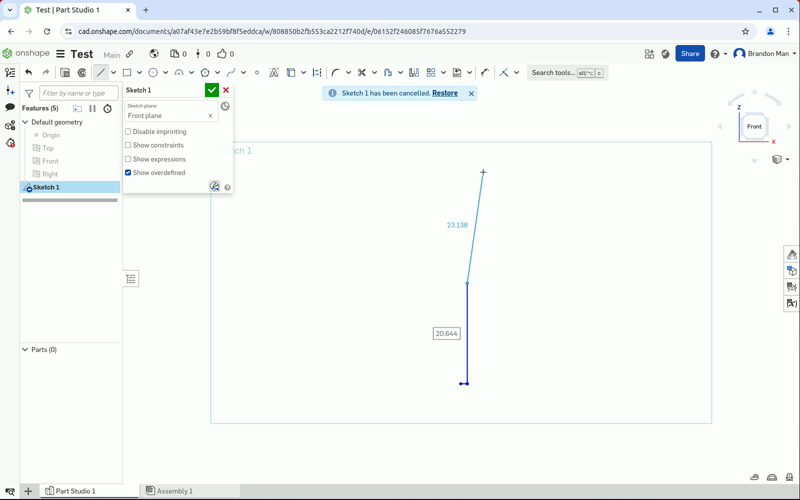
click(483, 171)
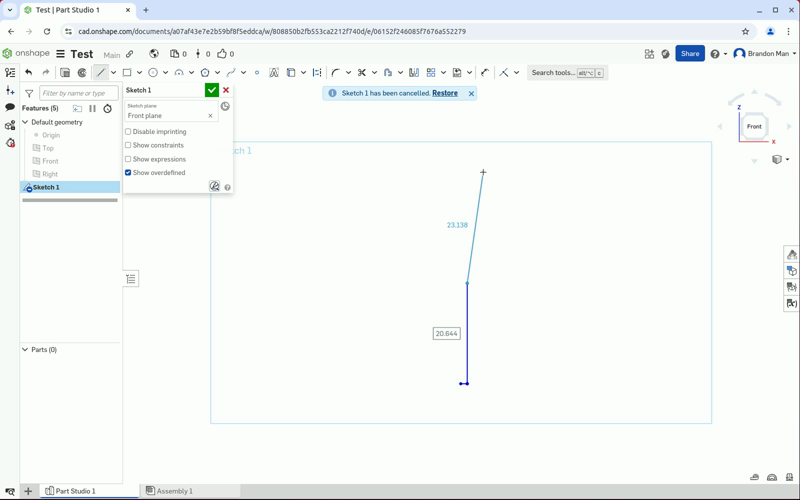
key_up(shift)
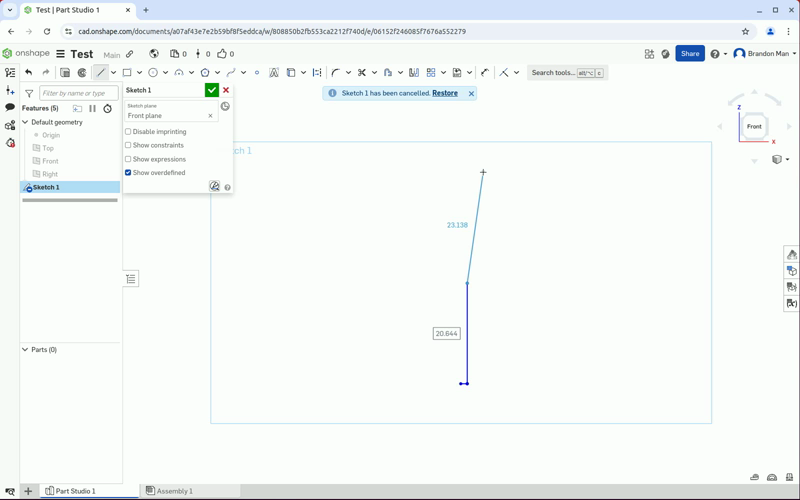
key_down(shift)
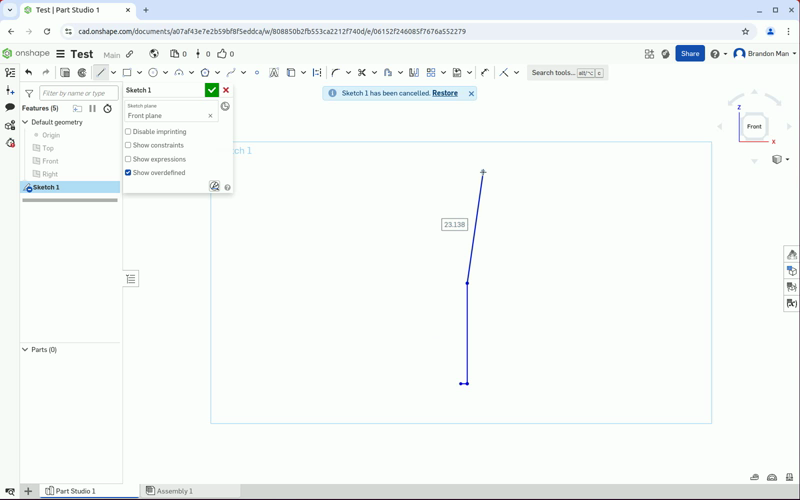
mouse_move(513, 171)
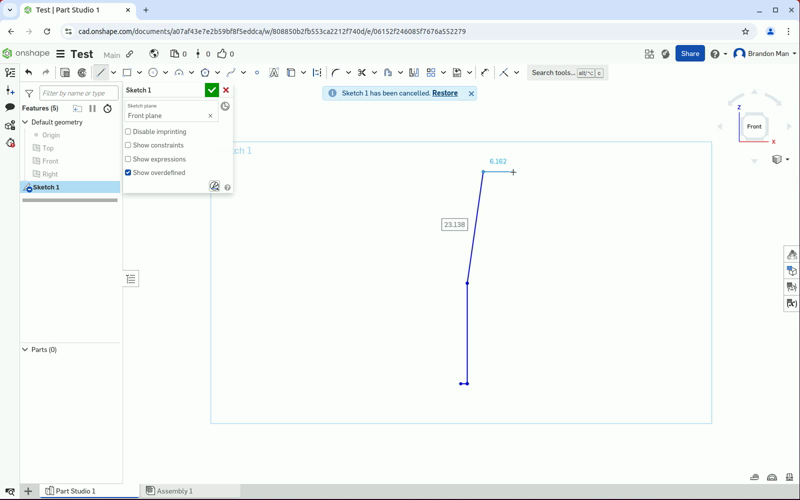
mouse_move(476, 171)
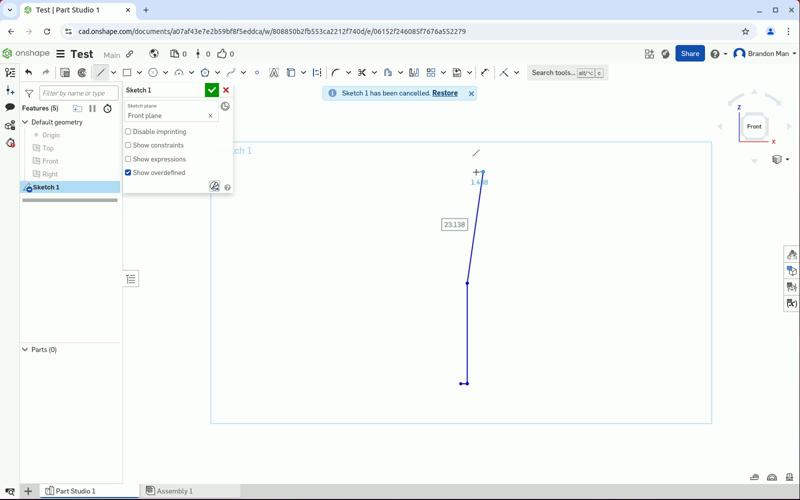
scroll(6)
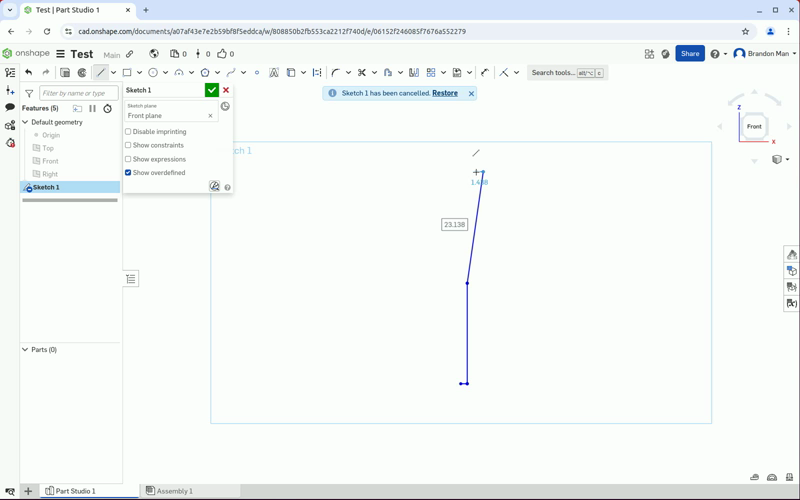
scroll(6)
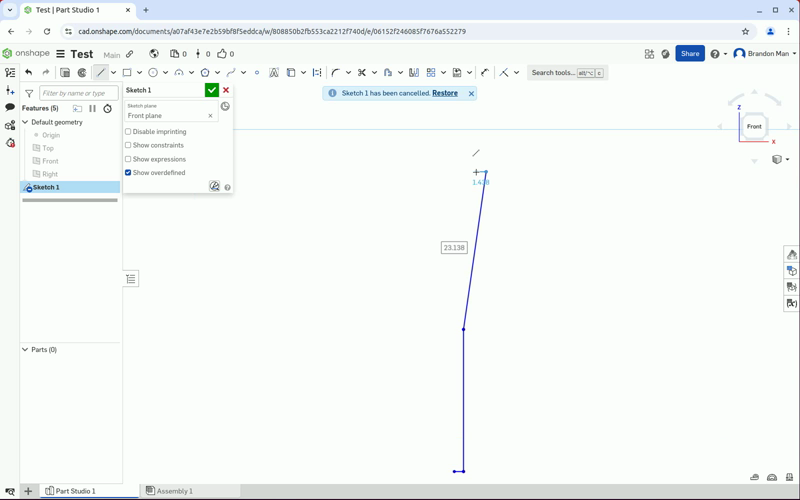
scroll(6)
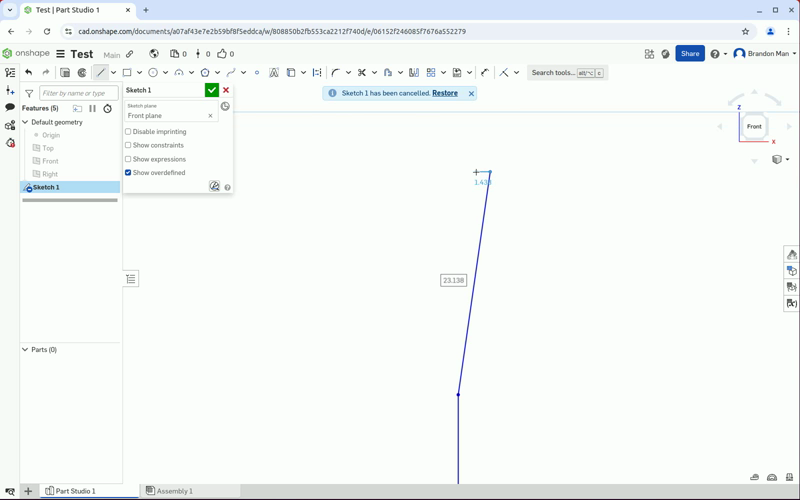
scroll(6)
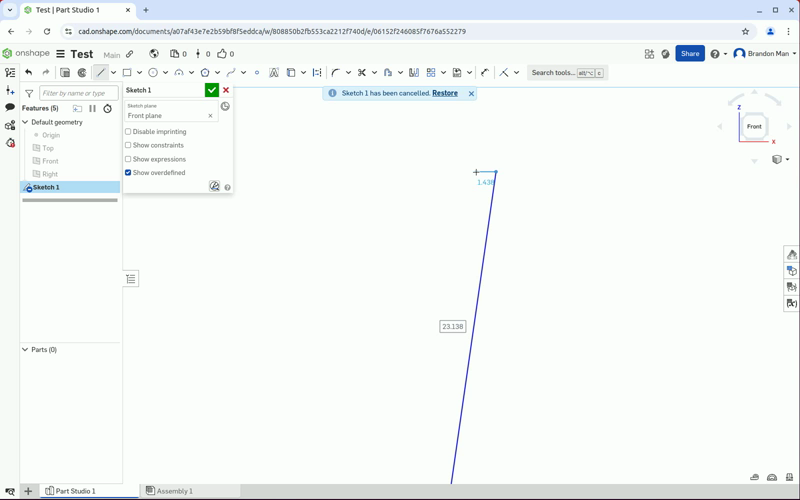
scroll(6)
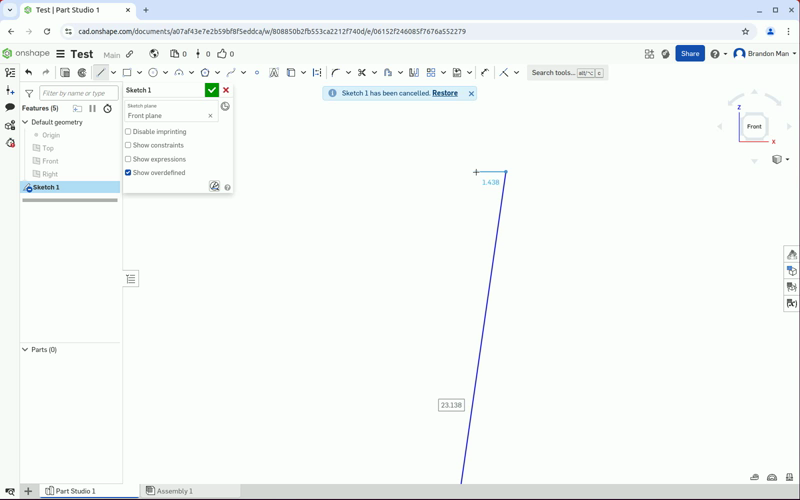
scroll(6)
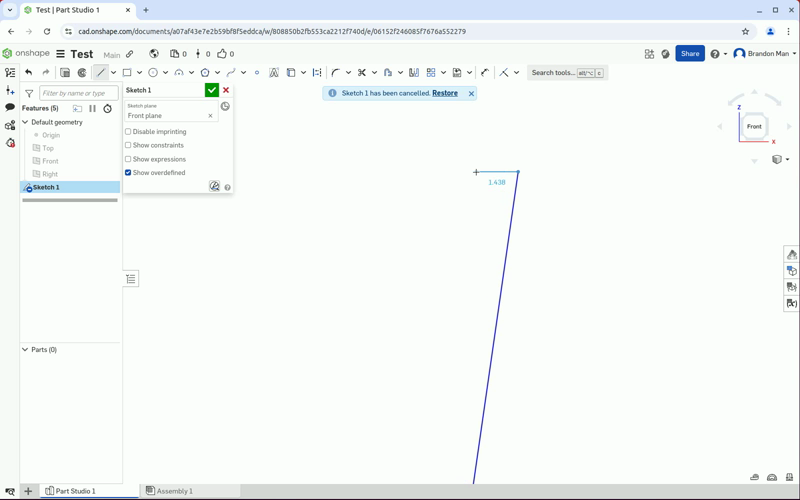
scroll(6)
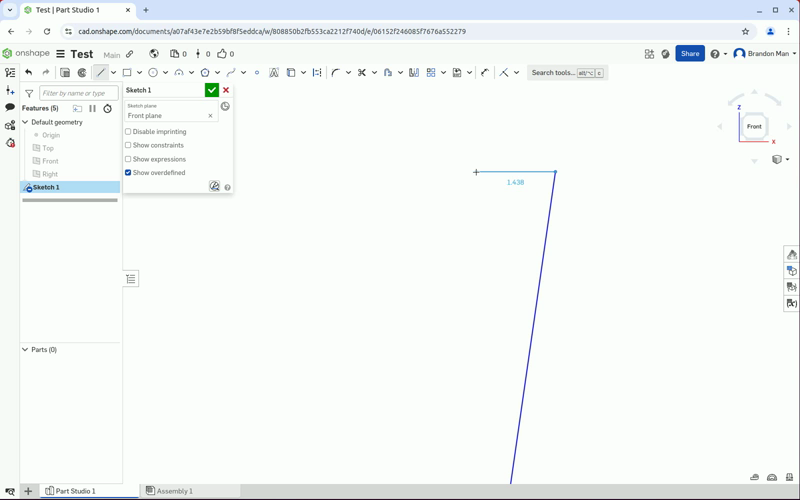
click(476, 171)
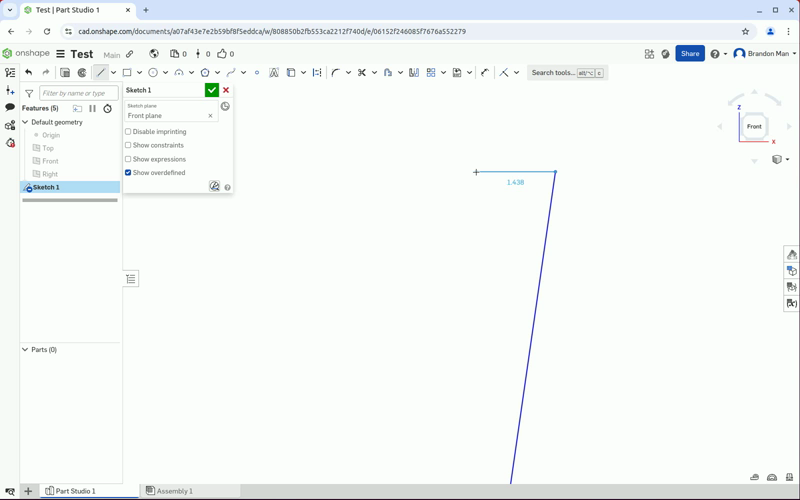
scroll(-6)
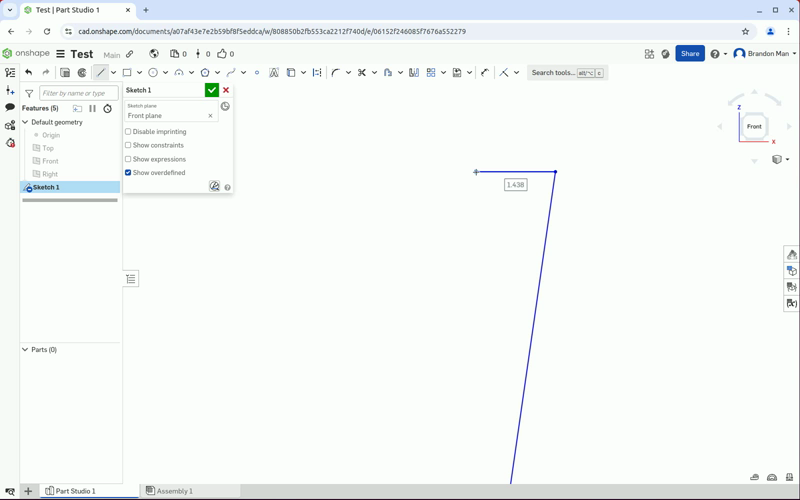
scroll(-6)
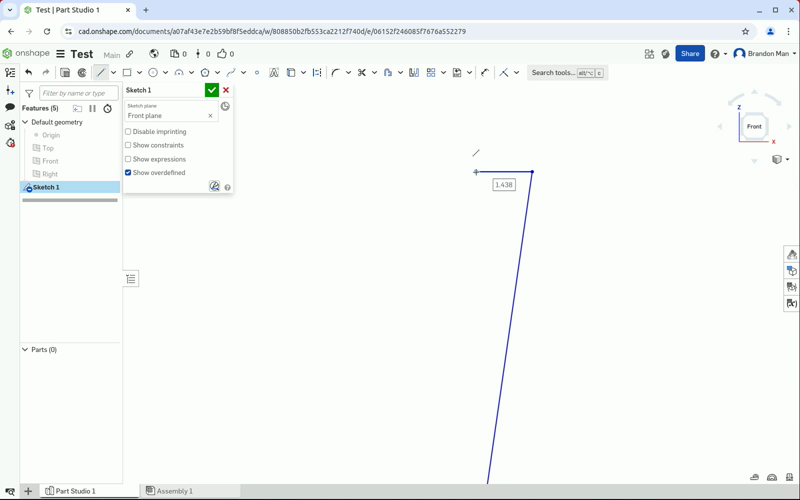
scroll(-6)
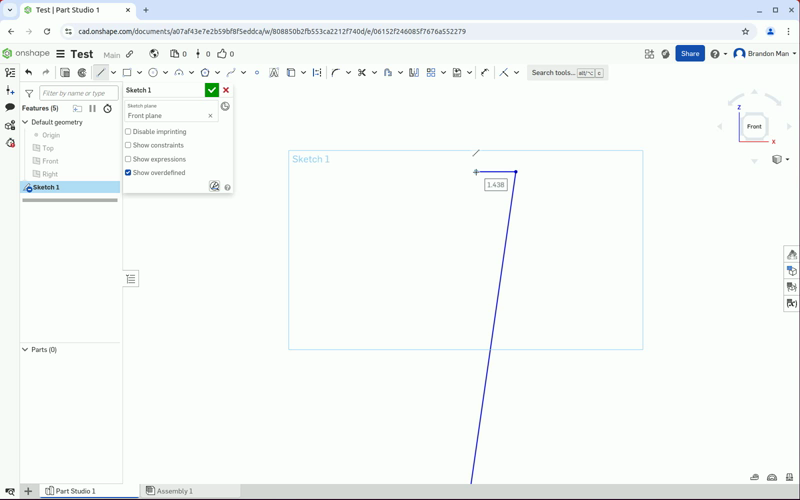
scroll(-6)
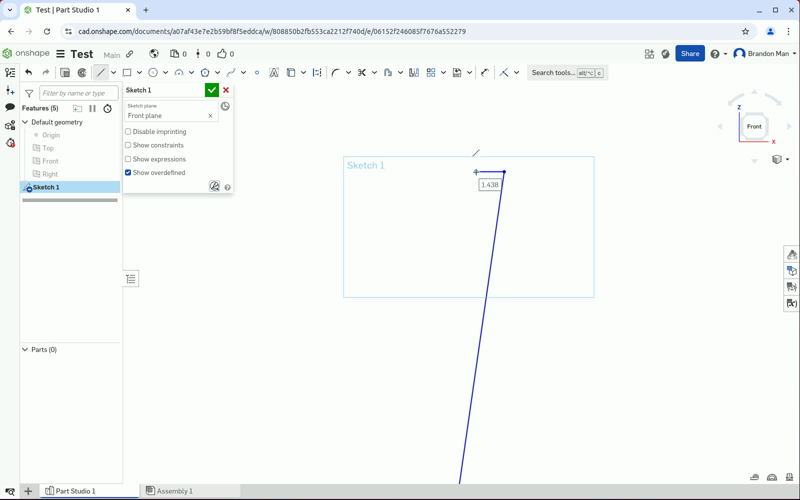
scroll(-6)
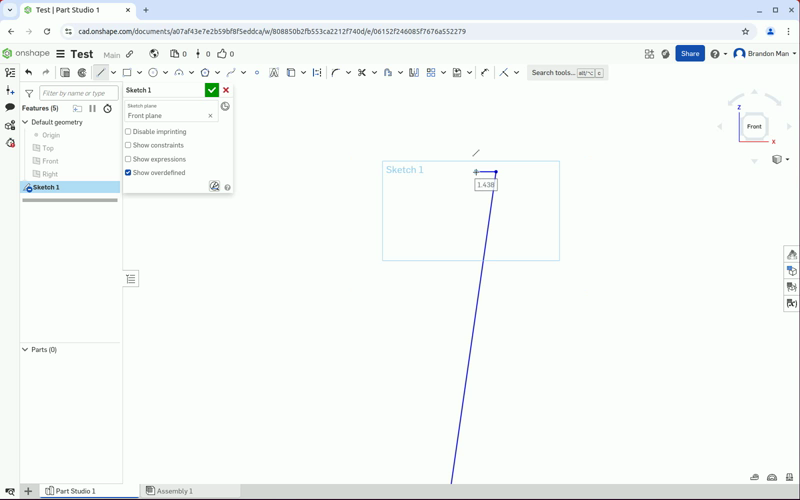
scroll(-6)
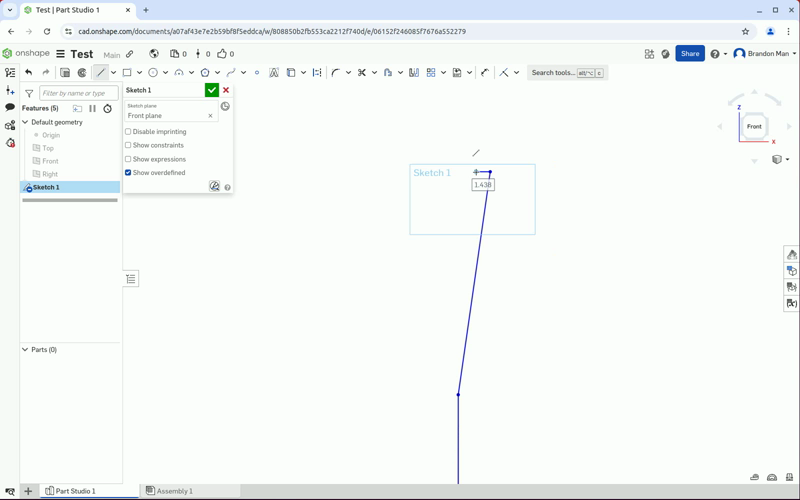
scroll(-6)
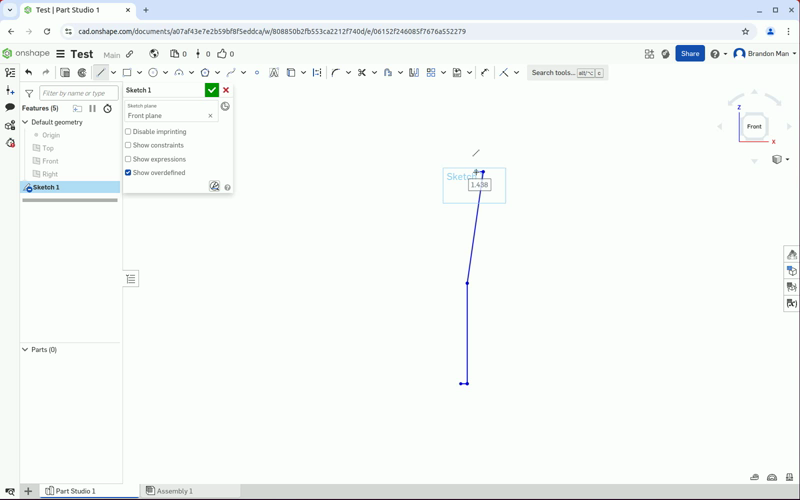
key_up(shift)
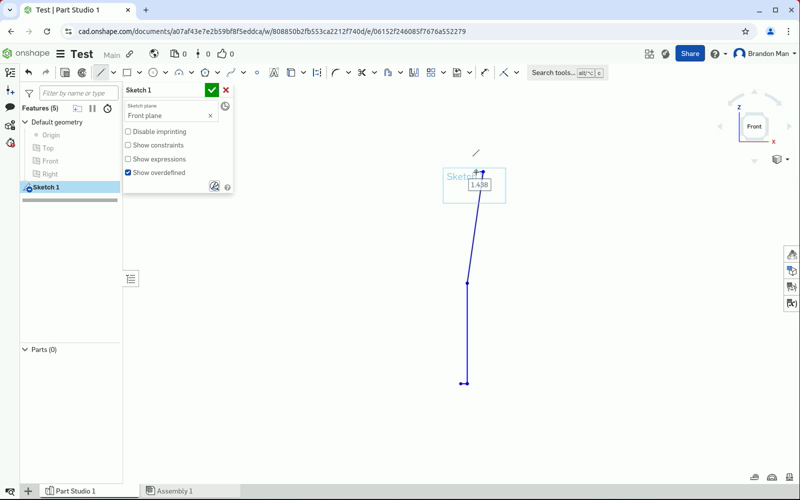
key_down(shift)
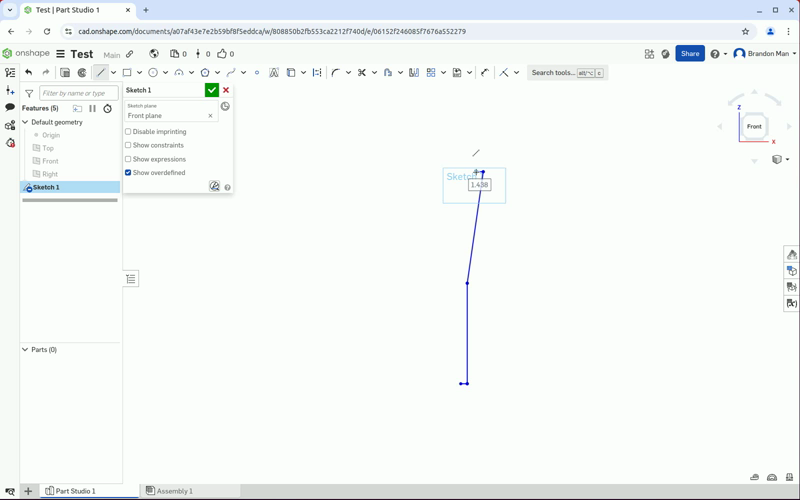
mouse_move(460, 283)
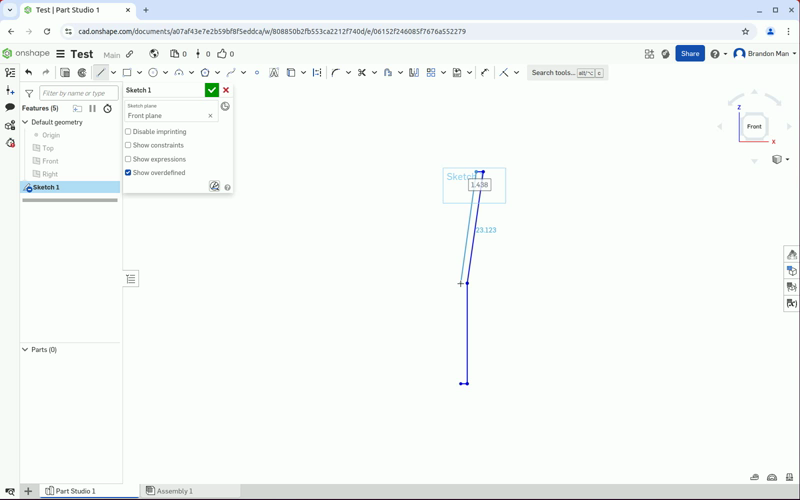
click(460, 283)
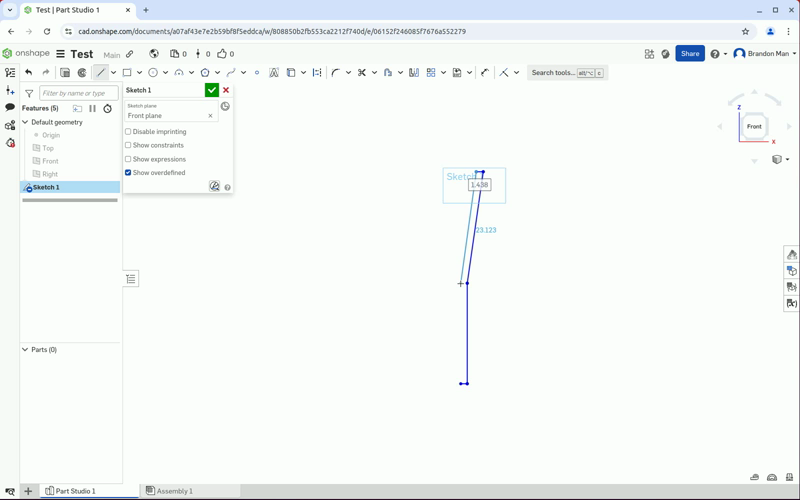
key_up(shift)
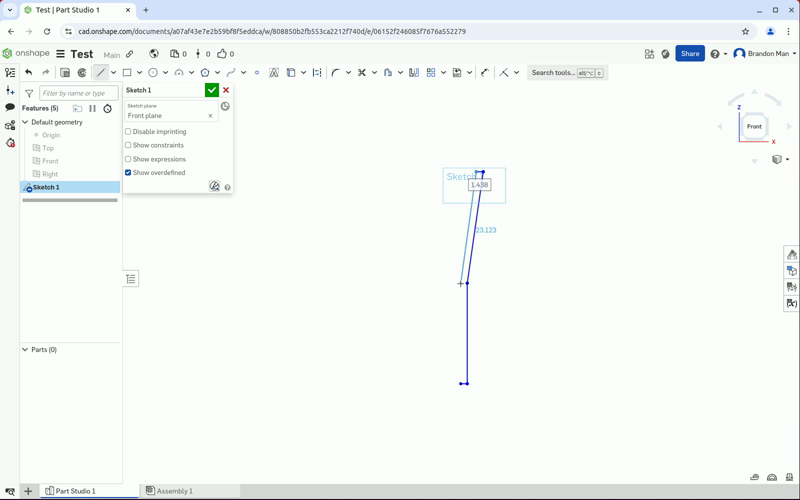
key_down(shift)
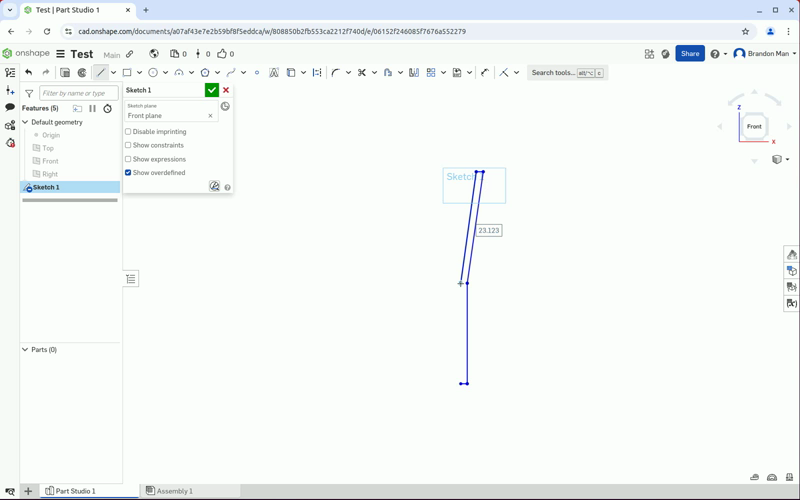
mouse_move(460, 383)
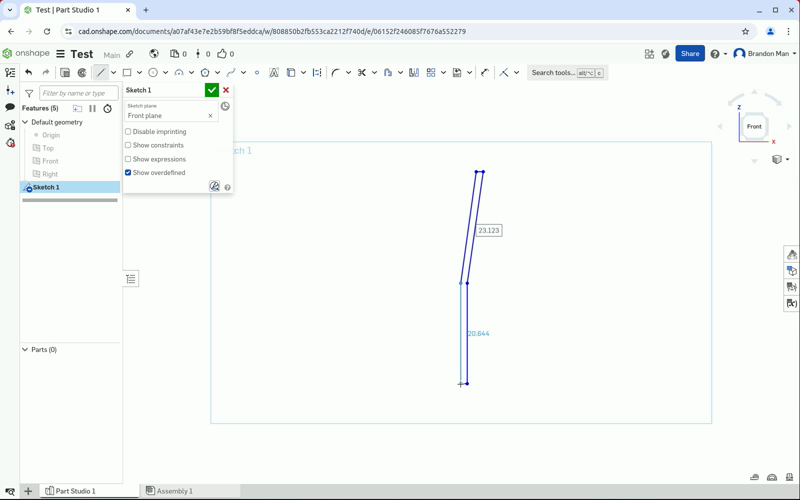
key_up(shift)
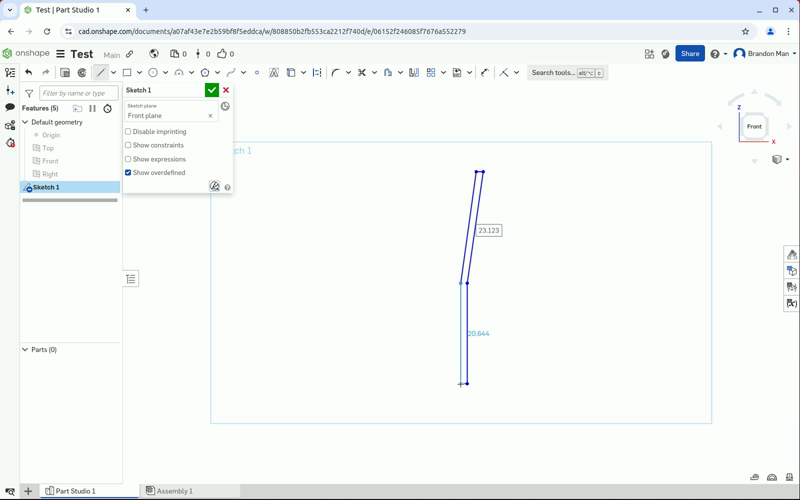
click(460, 383)
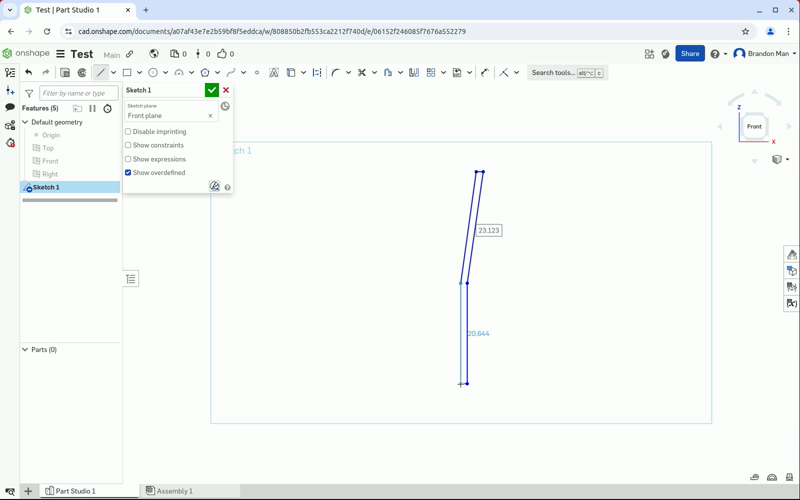
key(esc)
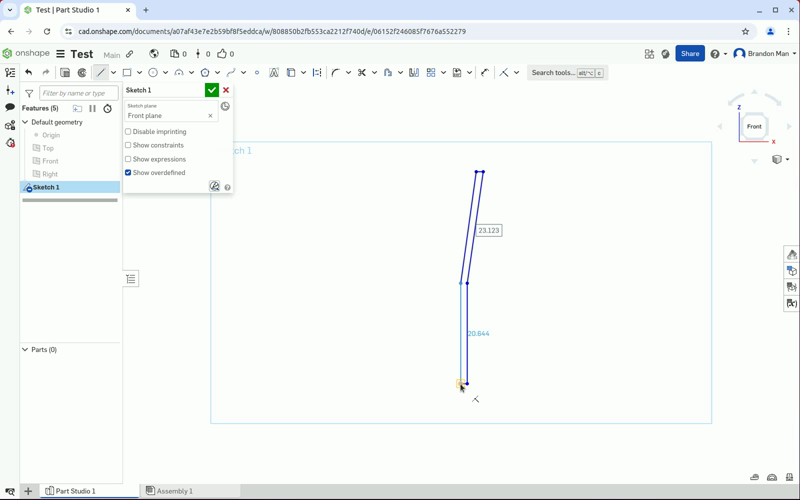
mouse_move(467, 248)
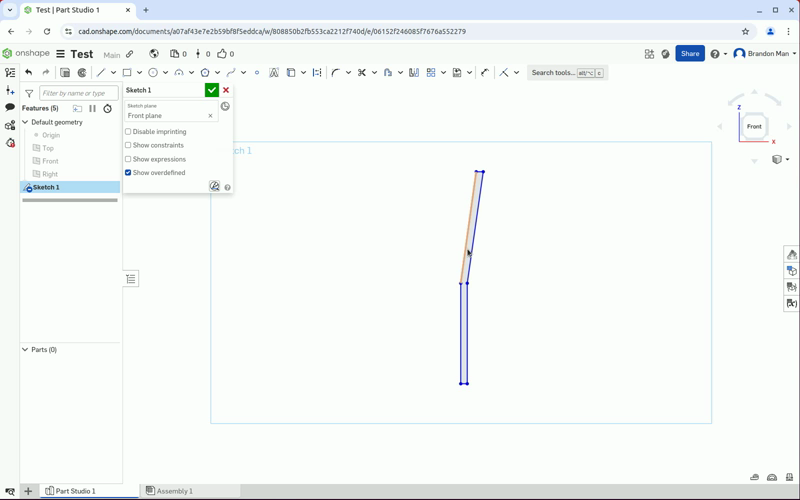
scroll(6)
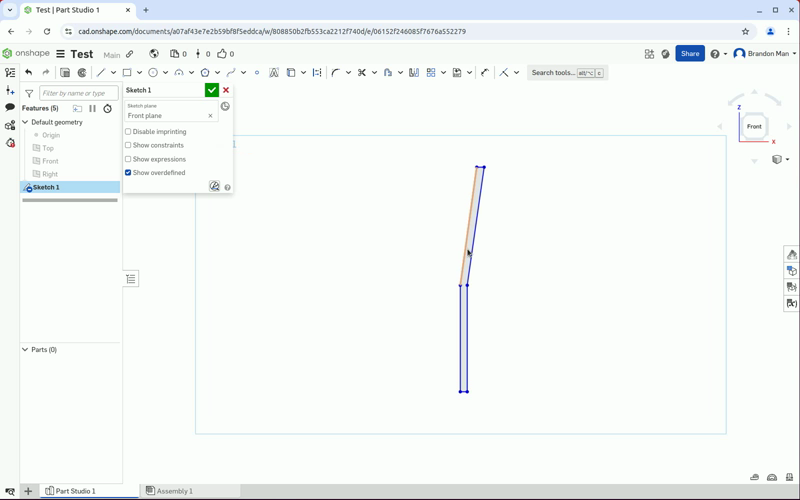
scroll(6)
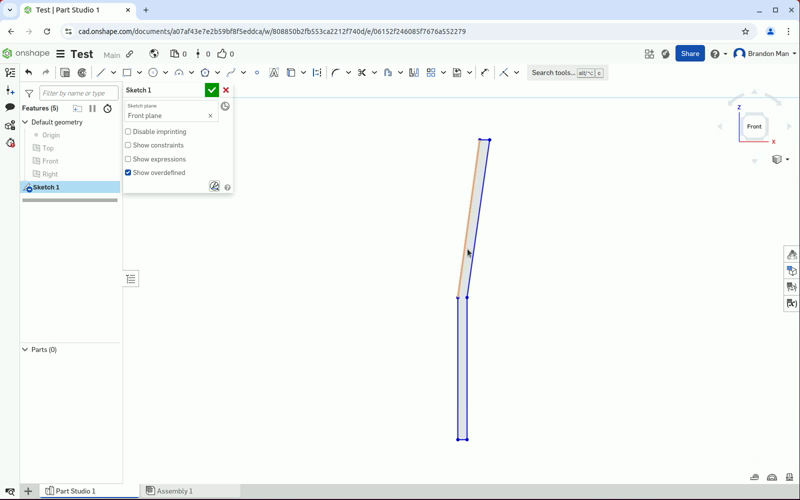
scroll(6)
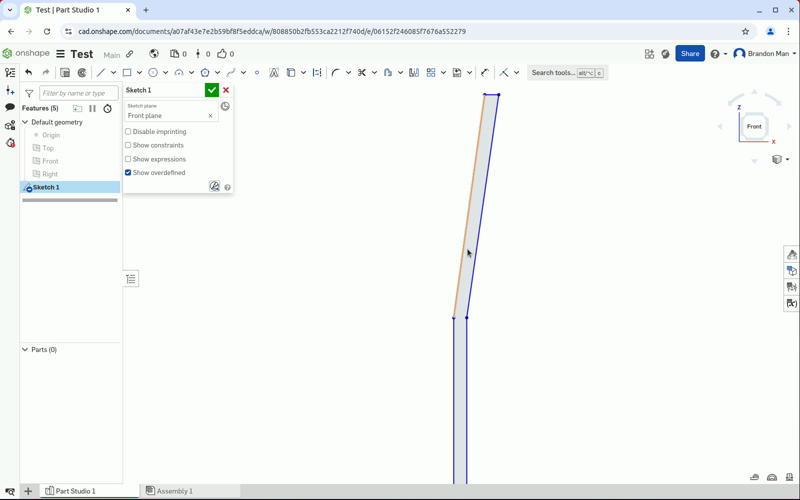
scroll(6)
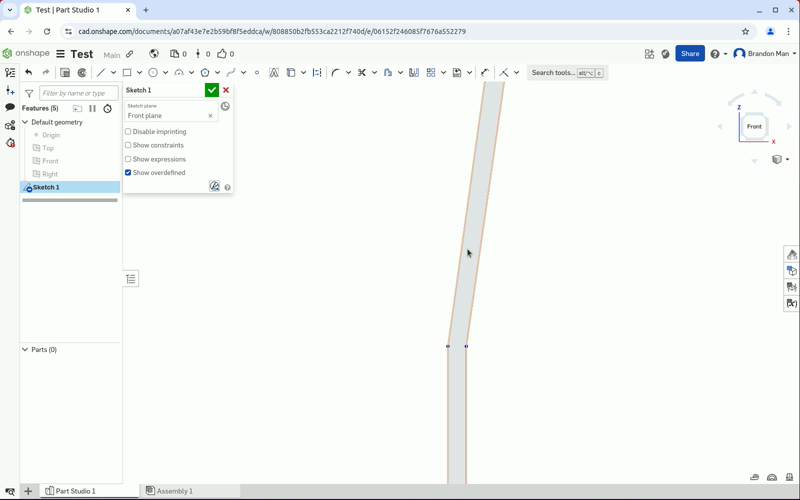
scroll(6)
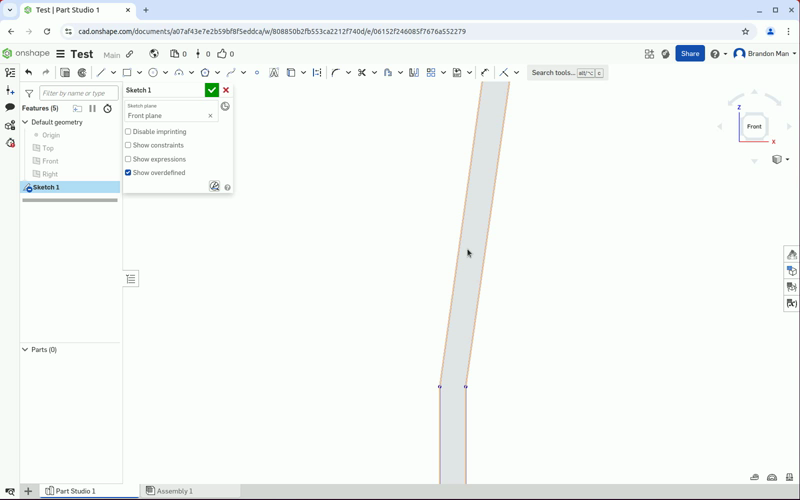
scroll(6)
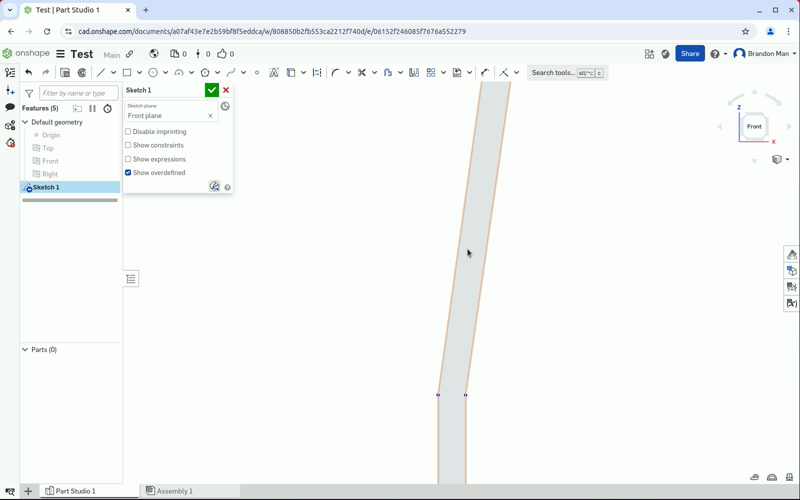
scroll(6)
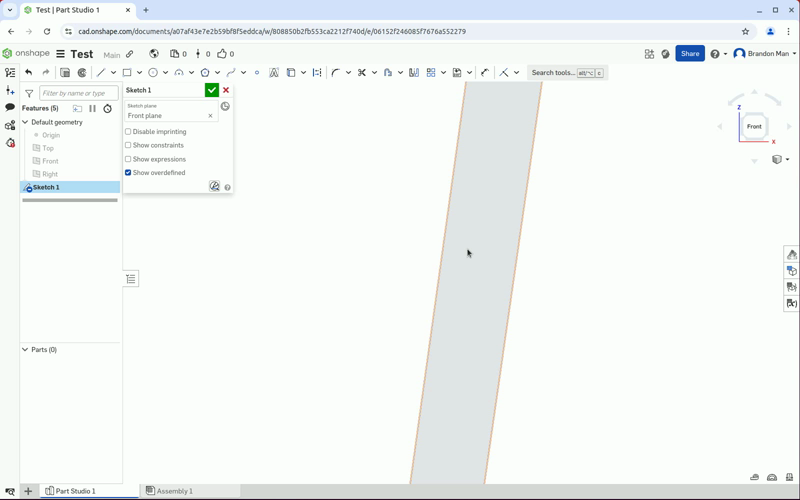
click(467, 248)
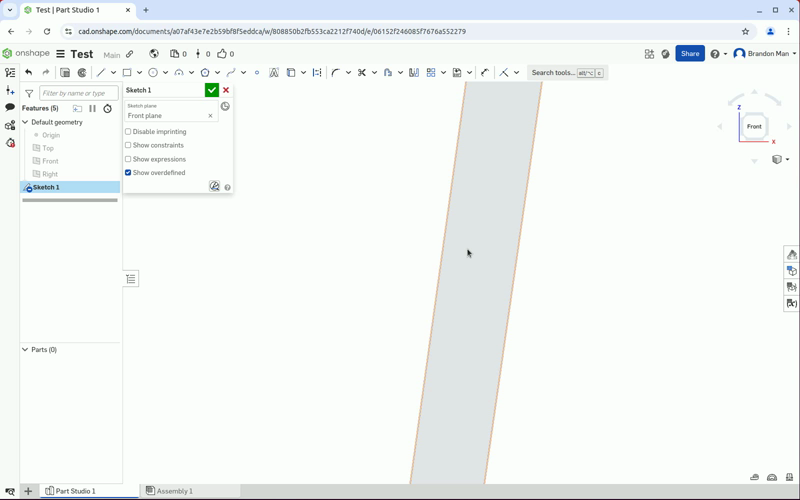
scroll(-6)
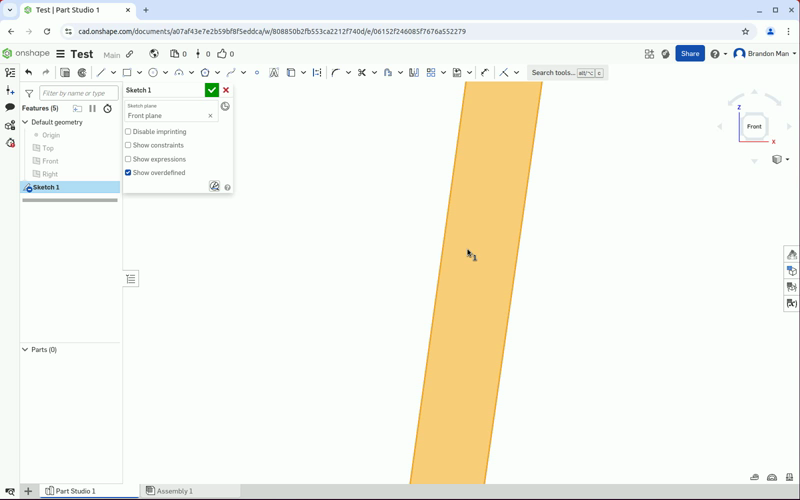
scroll(-6)
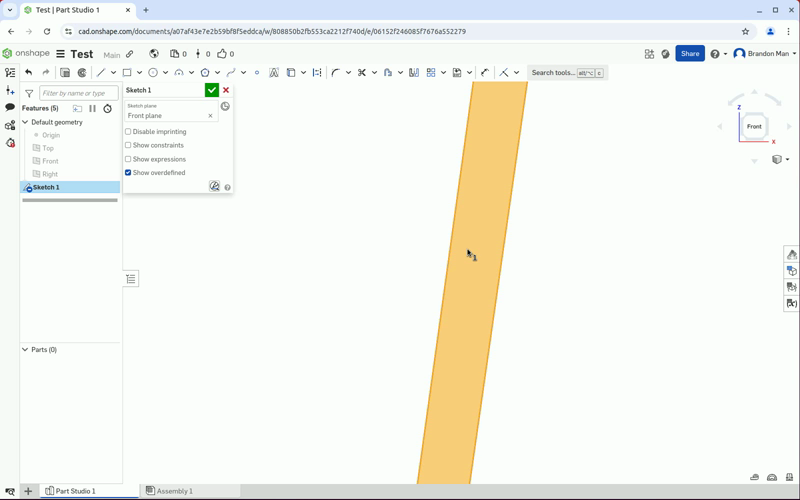
scroll(-6)
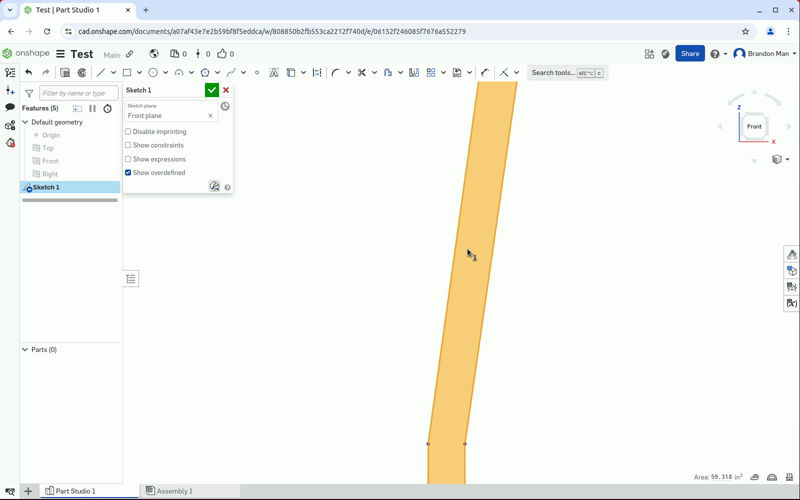
scroll(-6)
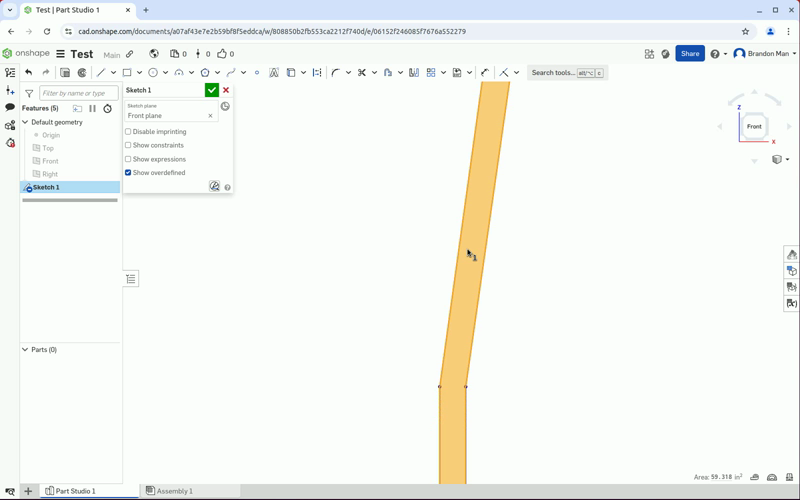
scroll(-6)
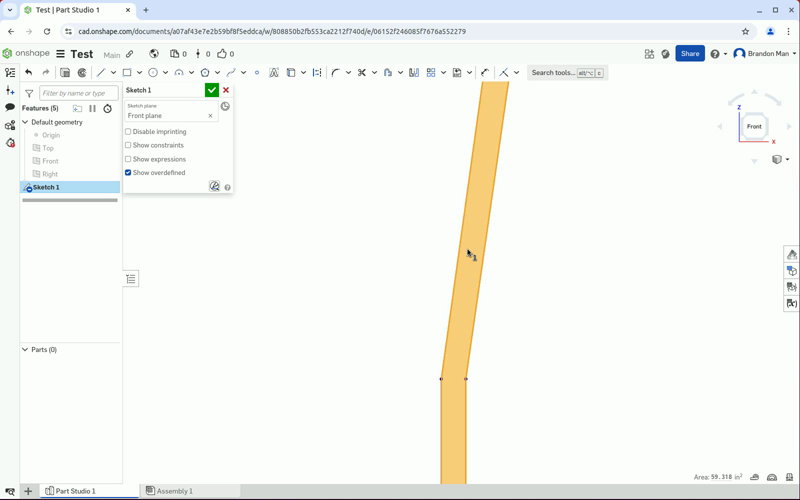
scroll(-6)
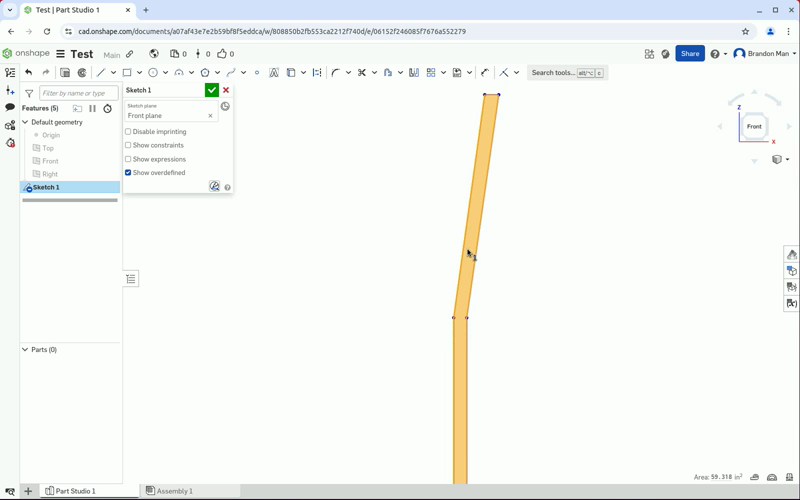
scroll(-6)
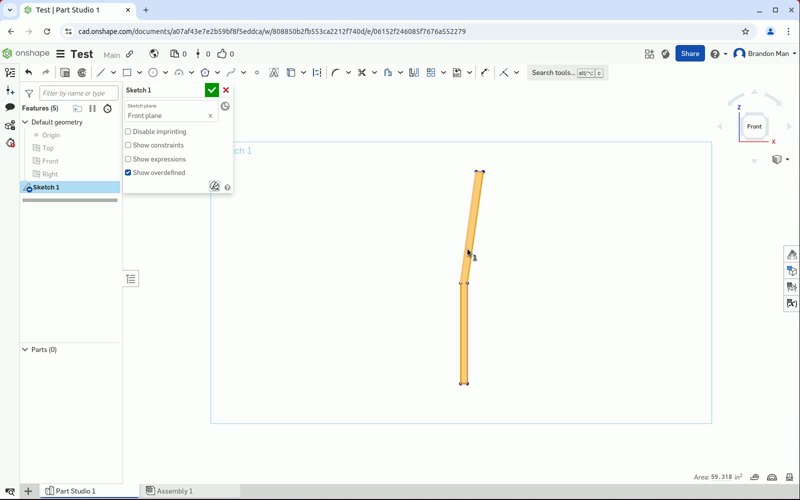
mouse_move(73, 352)
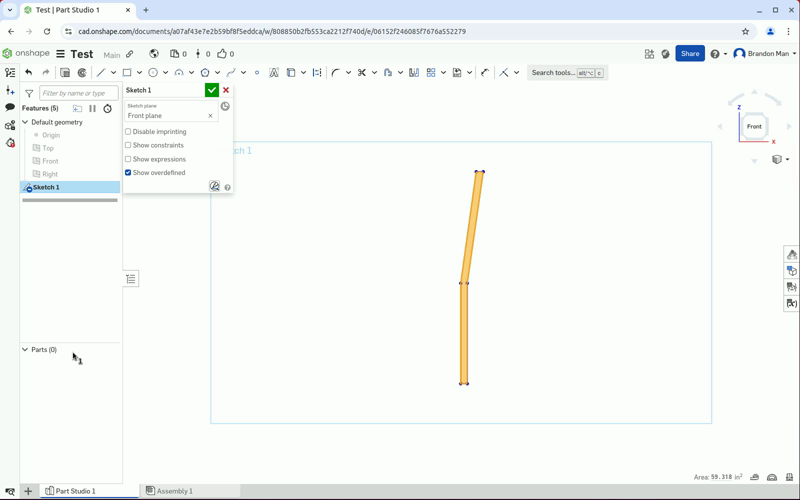
key(shift+y)
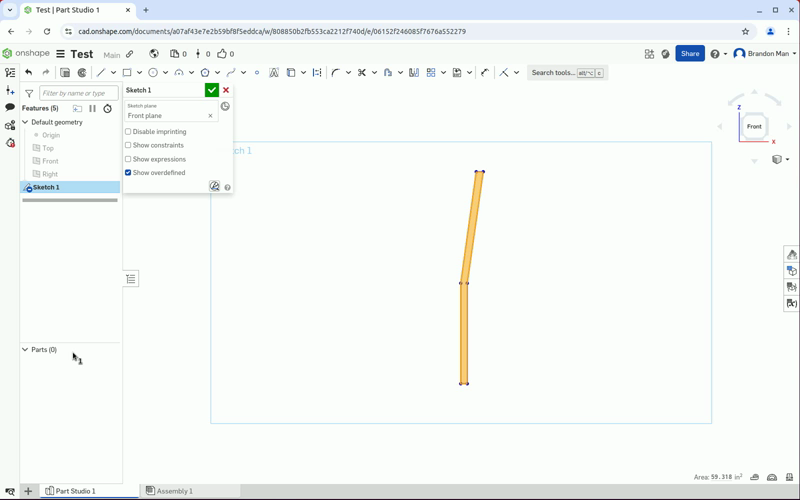
key(shift+e)
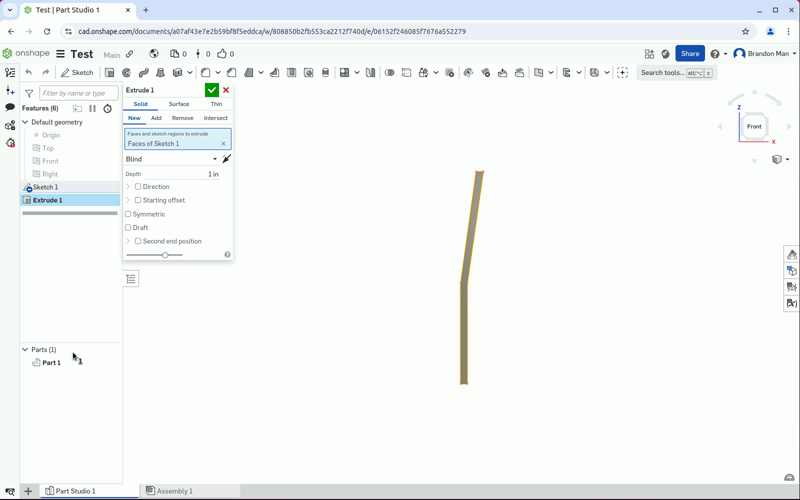
mouse_move(143, 106)
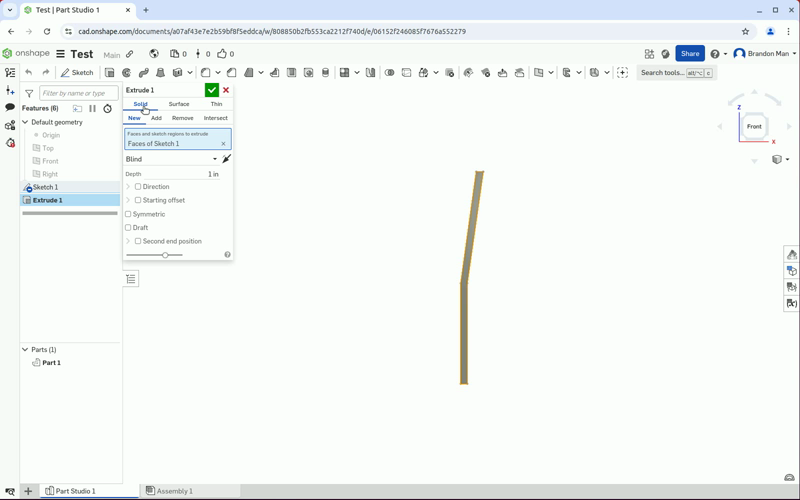
click(143, 106)
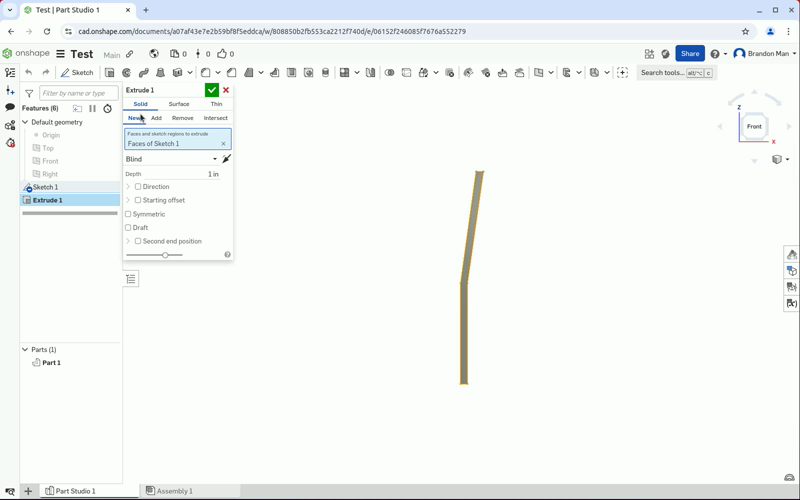
mouse_move(137, 120)
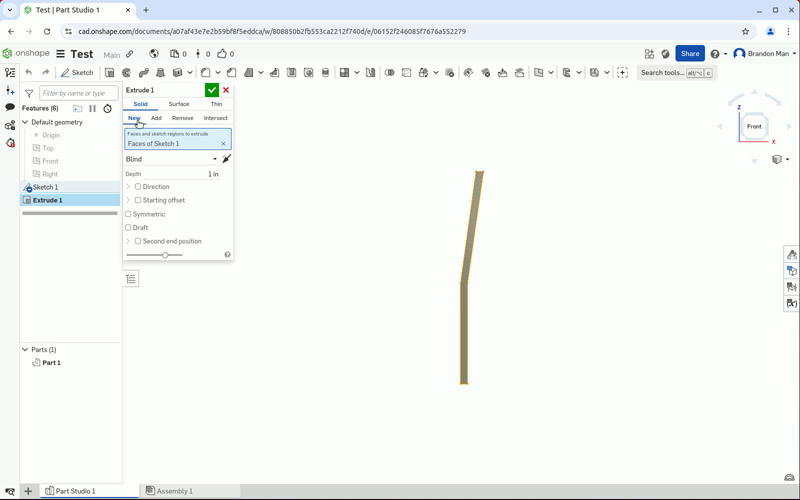
click(137, 120)
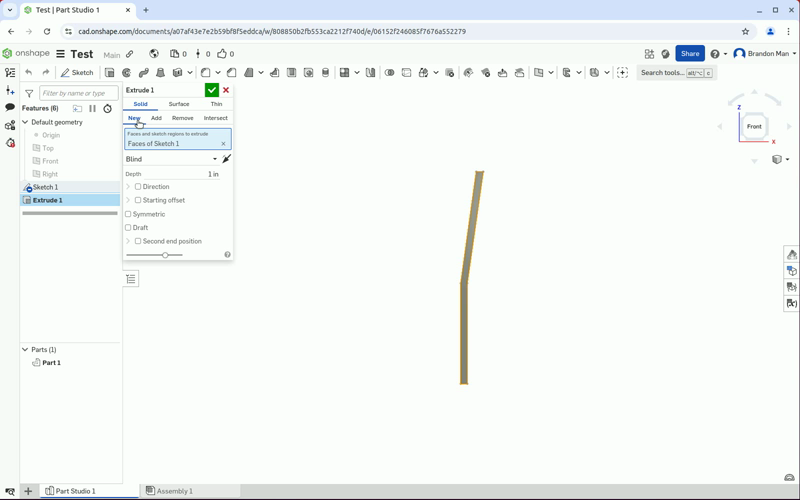
key(tab, 4)
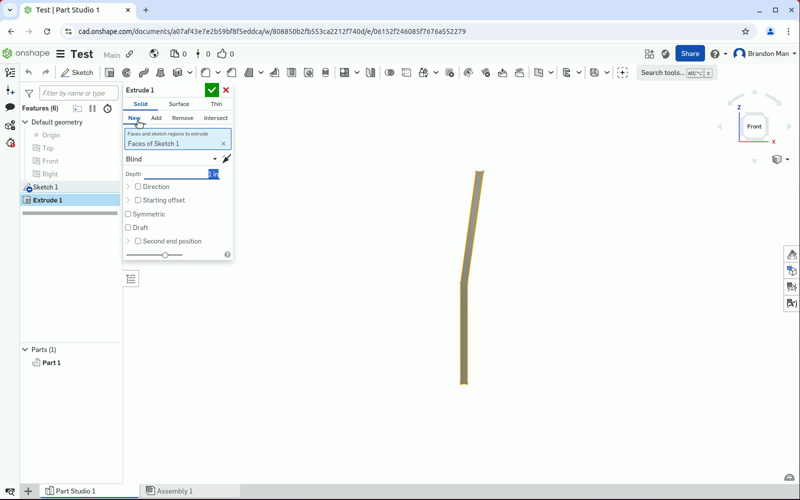
text(1.444)
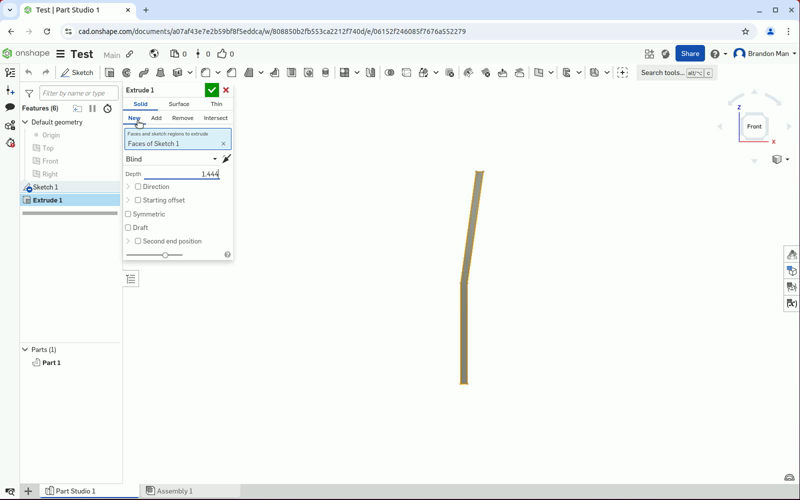
key(enter)
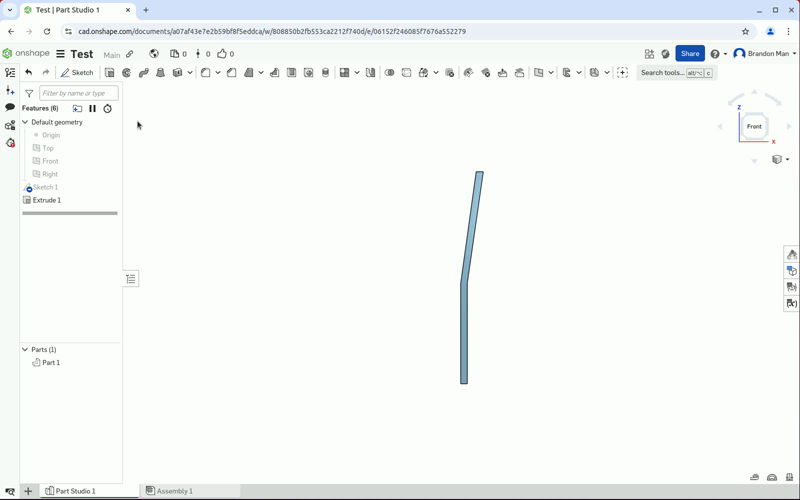
key(shift+h)
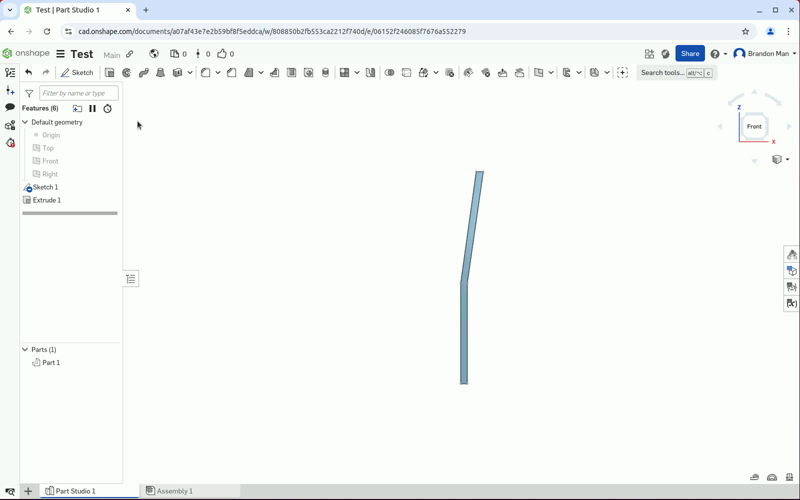
key(shift+h)
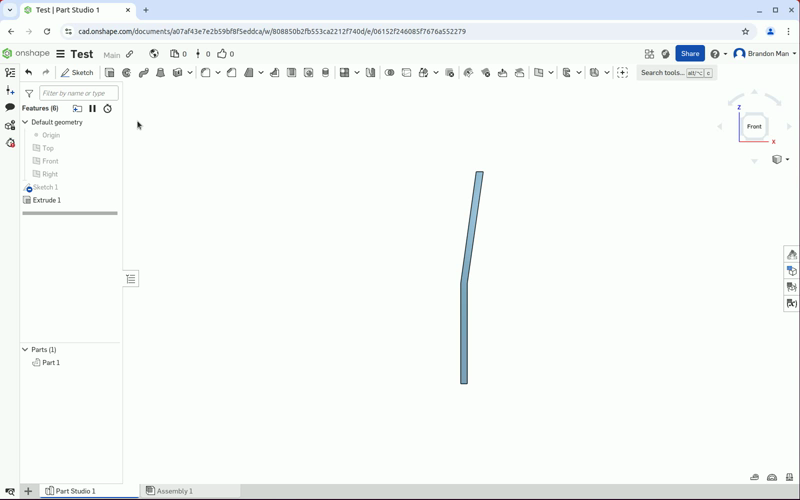
mouse_move(73, 189)
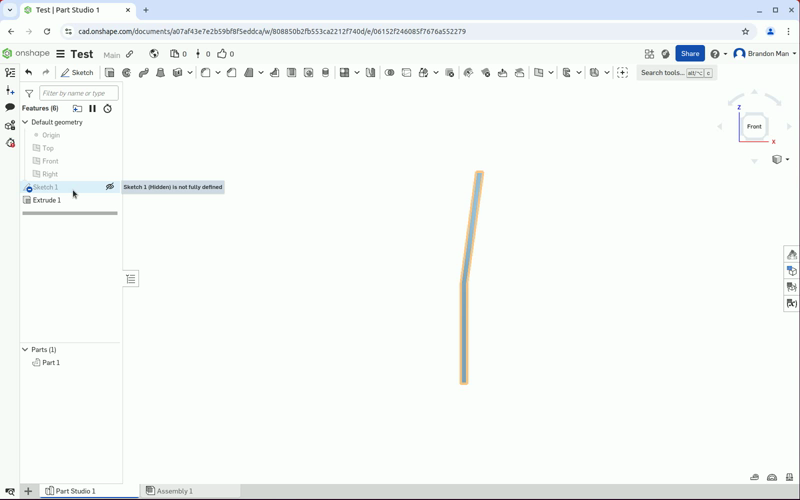
click(73, 189)
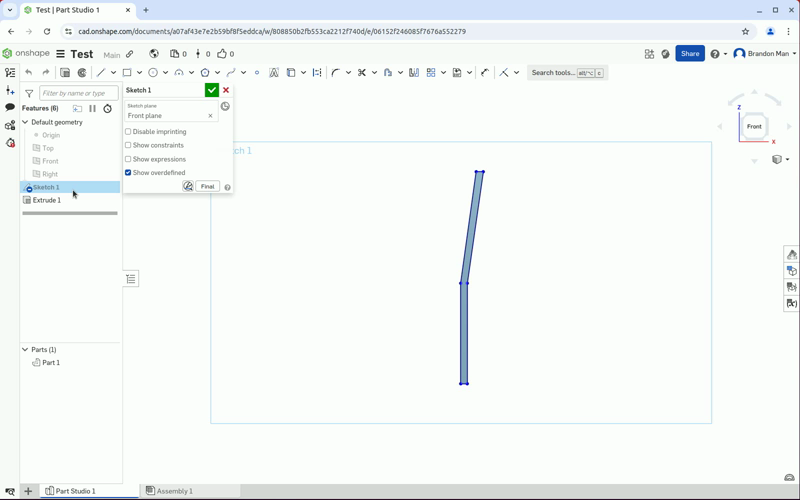
mouse_move(229, 92)
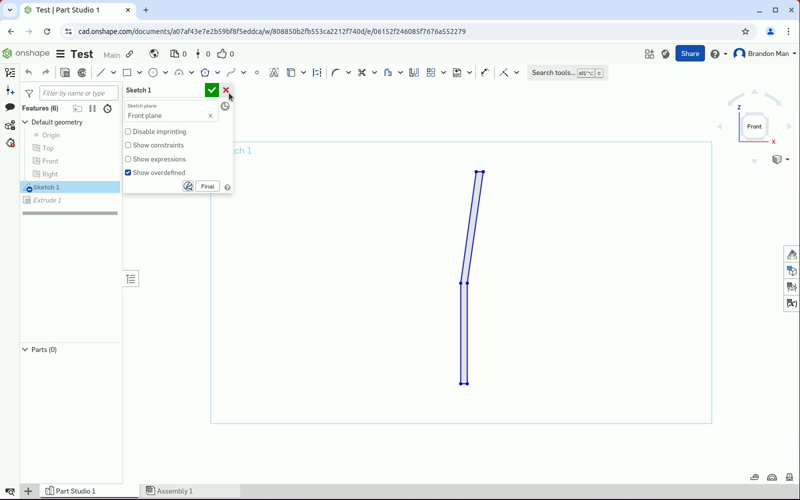
click(229, 92)
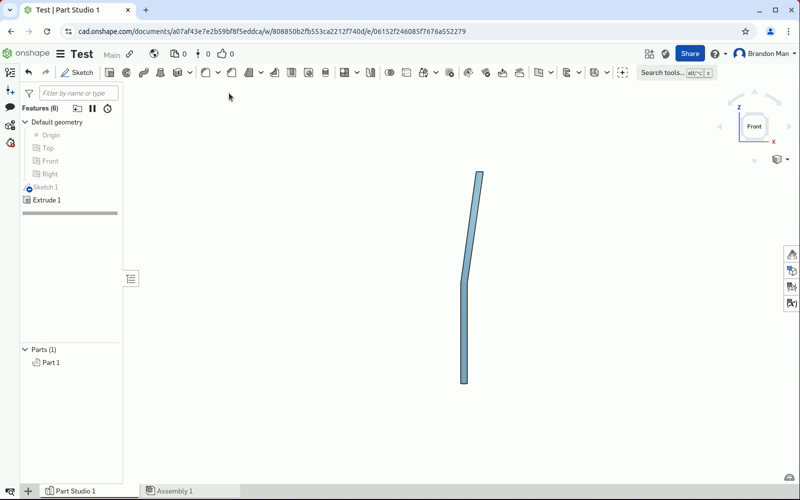
mouse_move(541, 75)
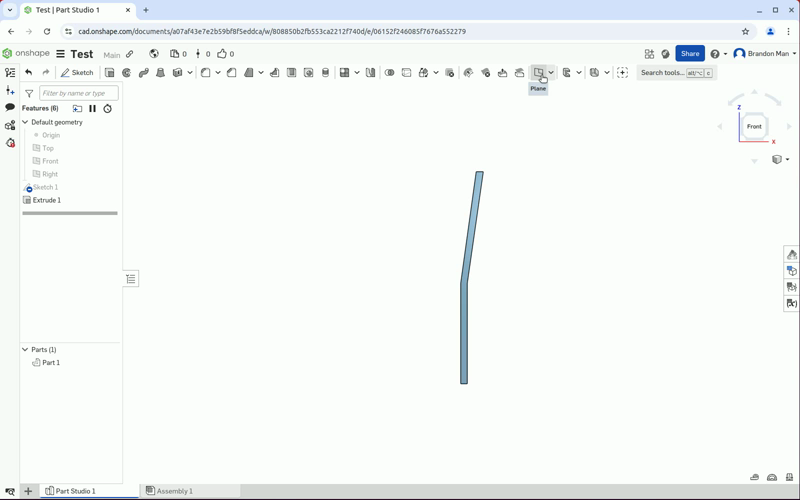
click(541, 75)
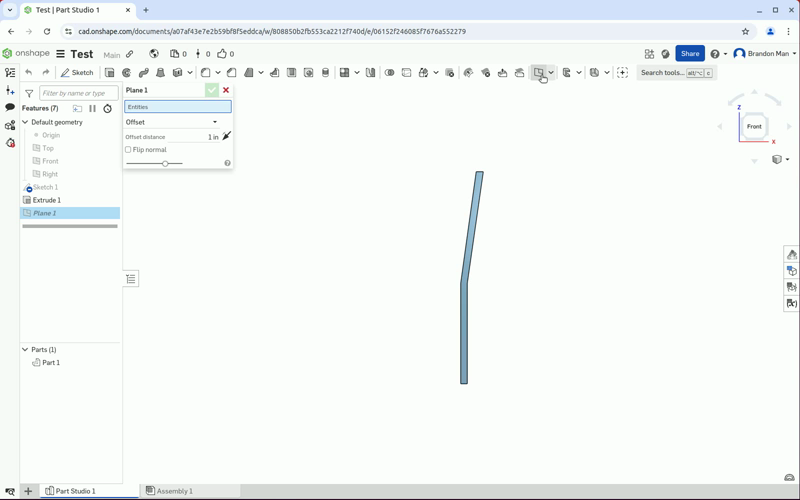
mouse_move(73, 163)
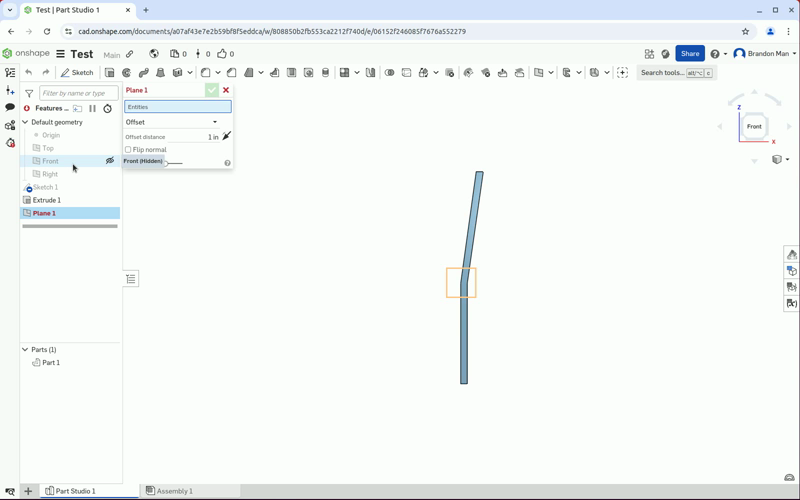
click(73, 163)
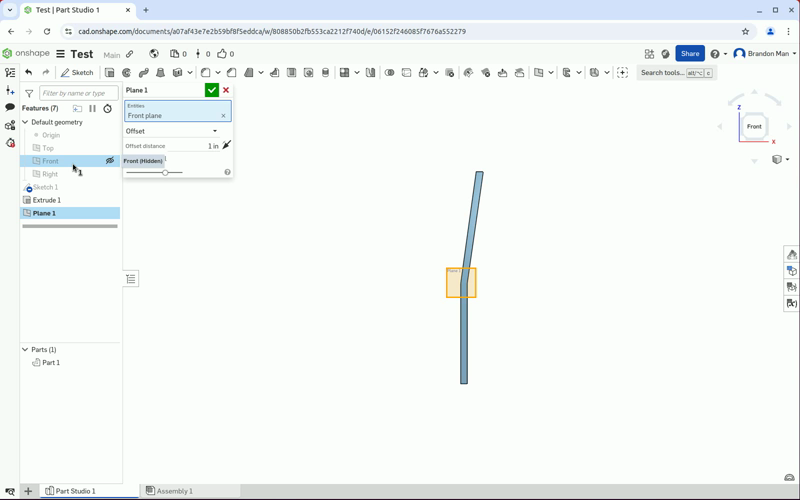
key(tab, 2)
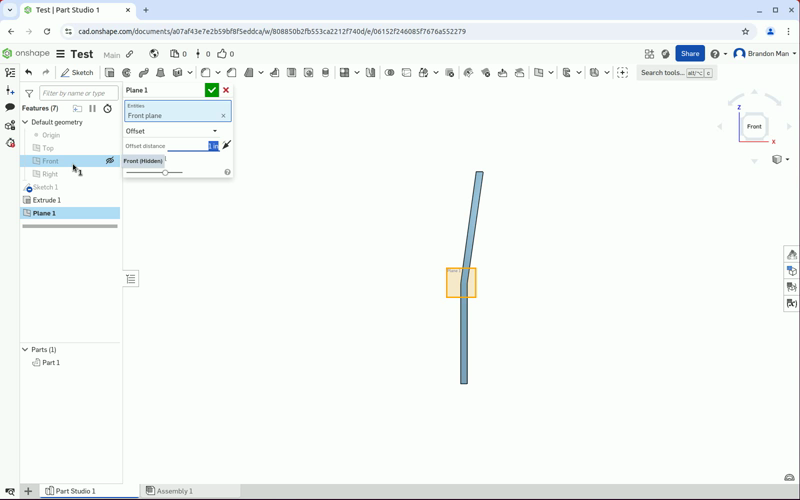
text(1.448)
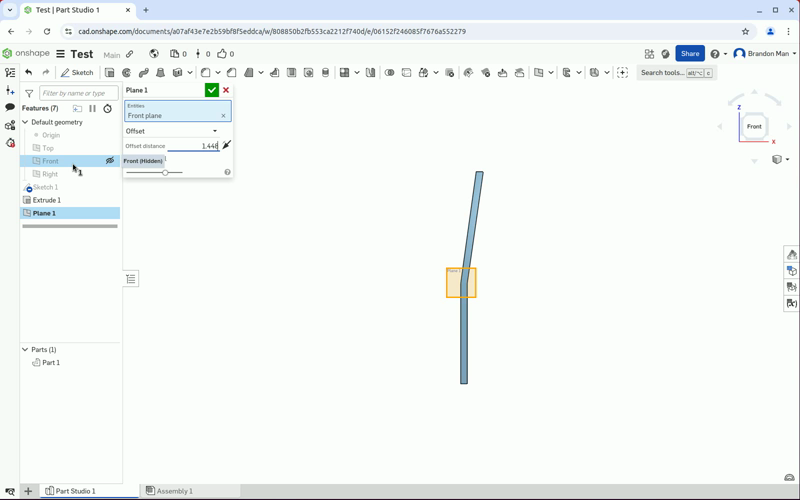
key(enter, 2)
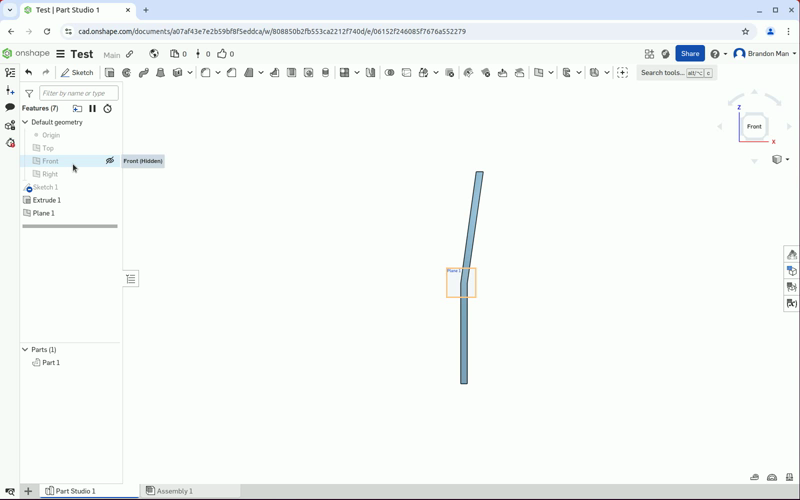
key(shift+s)
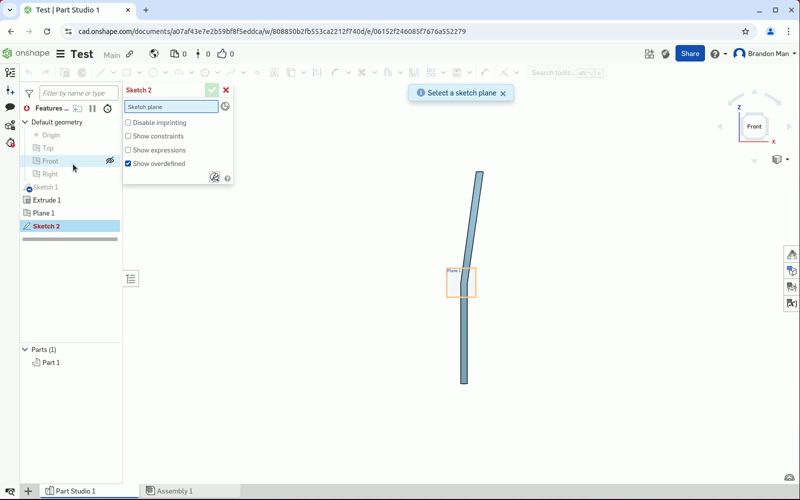
mouse_move(73, 215)
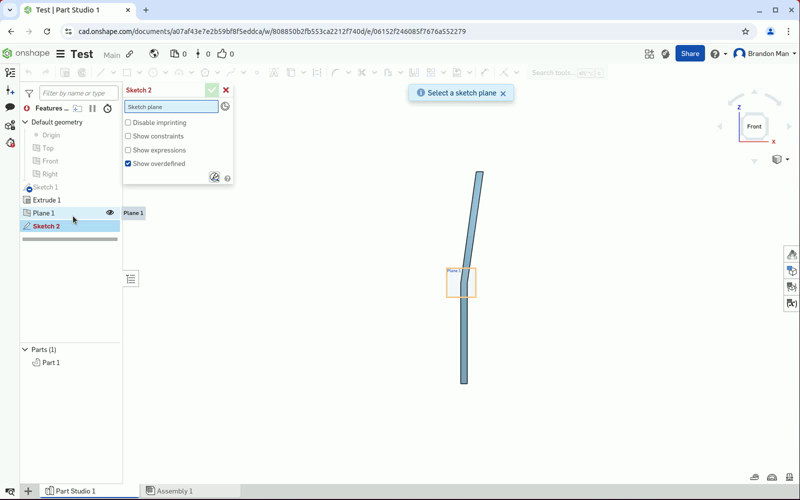
click(73, 215)
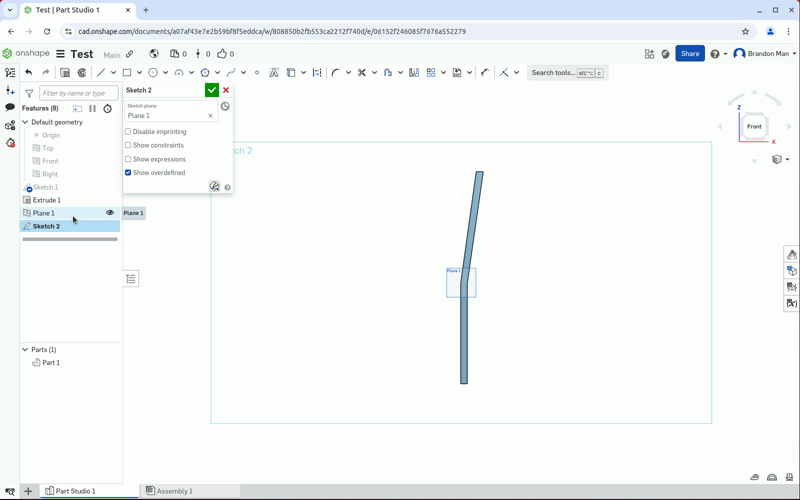
mouse_move(73, 352)
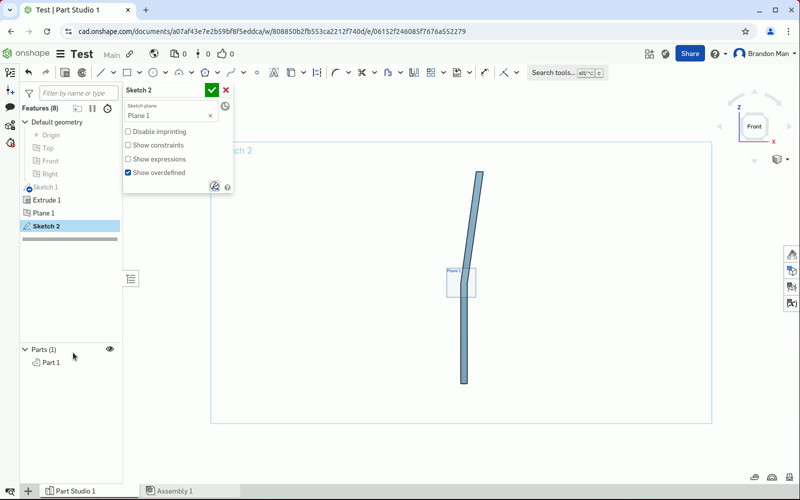
key(y)
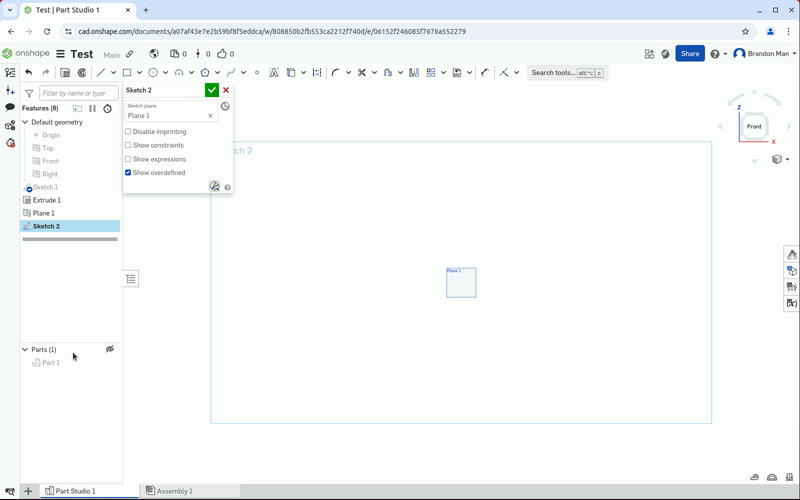
key(l)
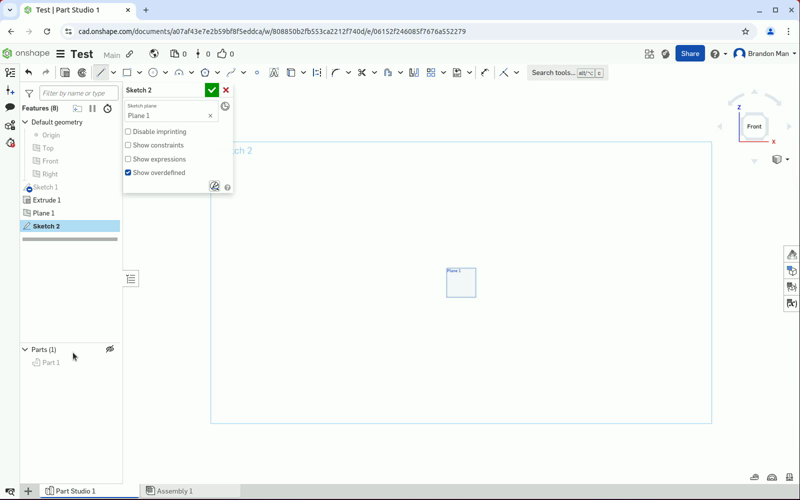
key_down(shift)
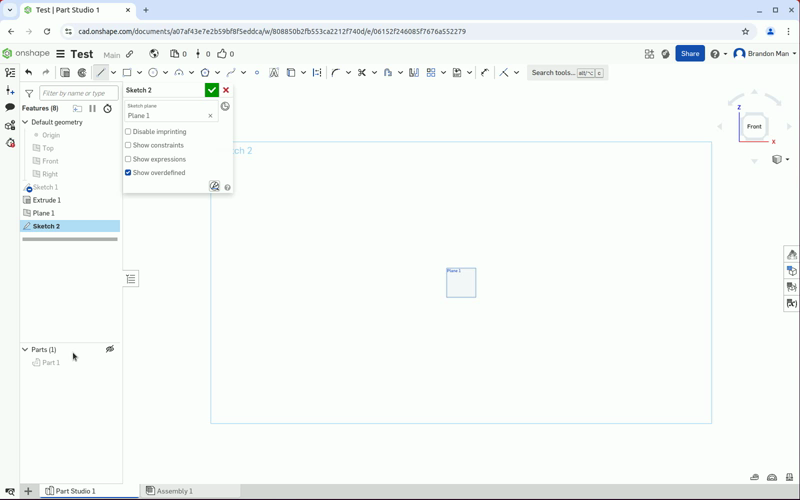
mouse_move(463, 294)
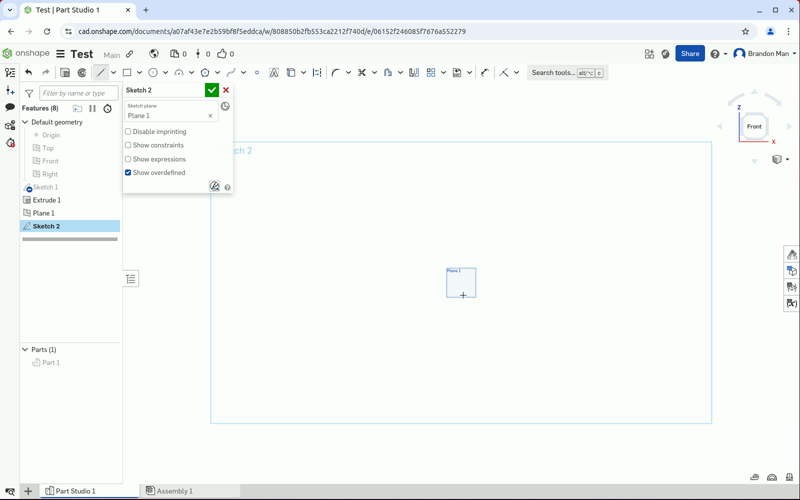
click(463, 294)
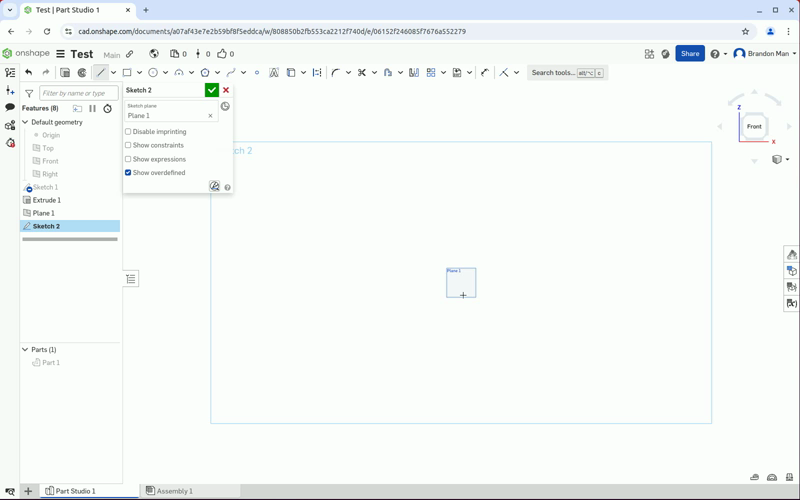
key_up(shift)
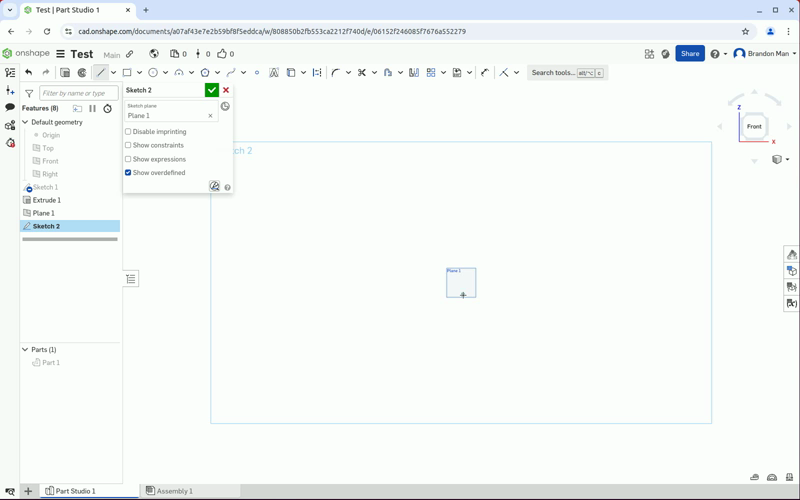
key_down(shift)
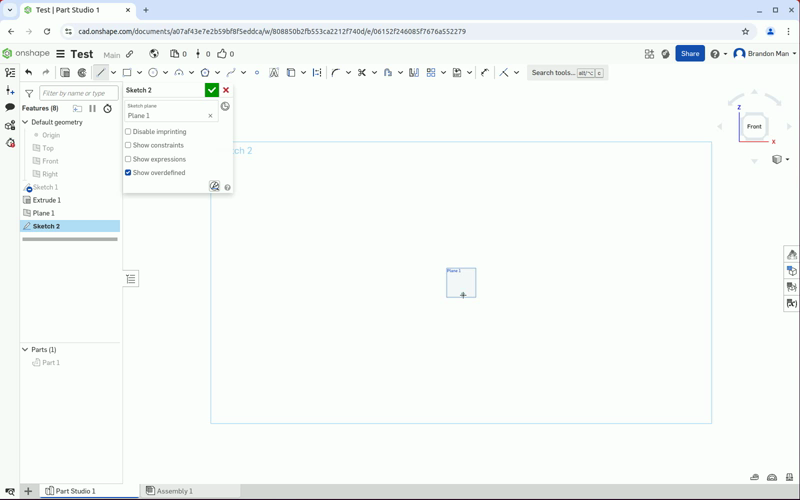
mouse_move(493, 294)
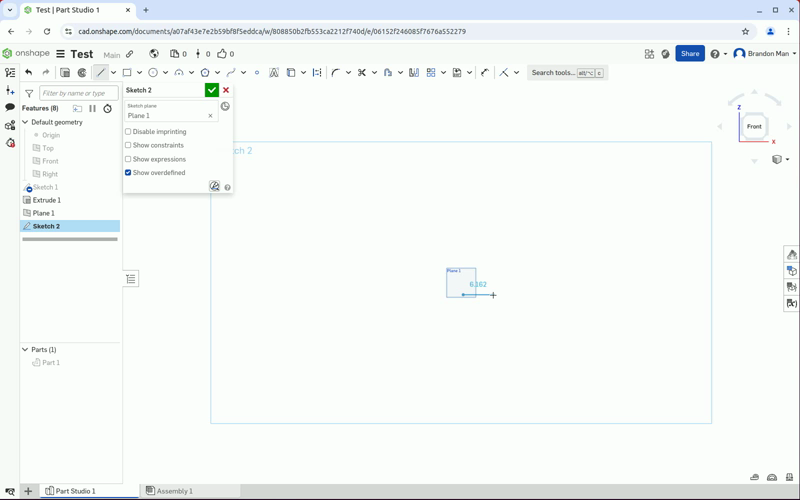
mouse_move(465, 294)
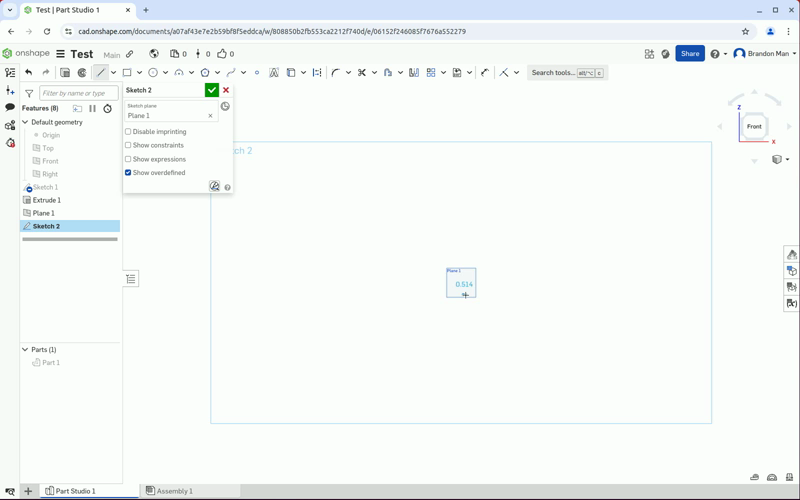
scroll(6)
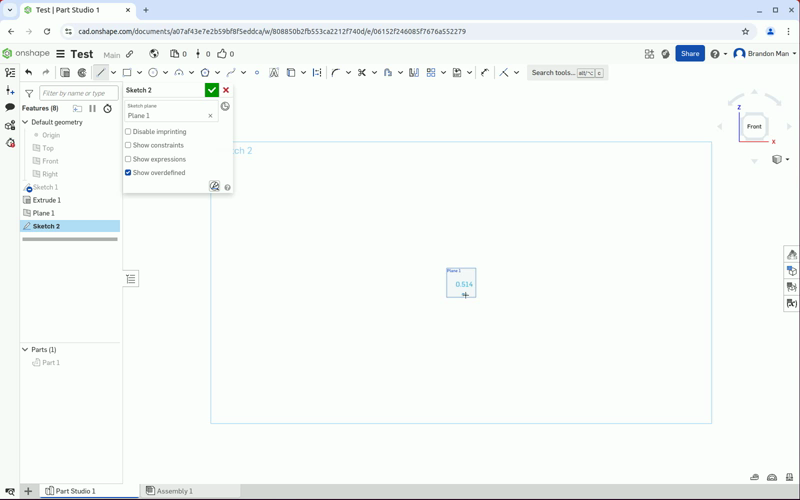
scroll(6)
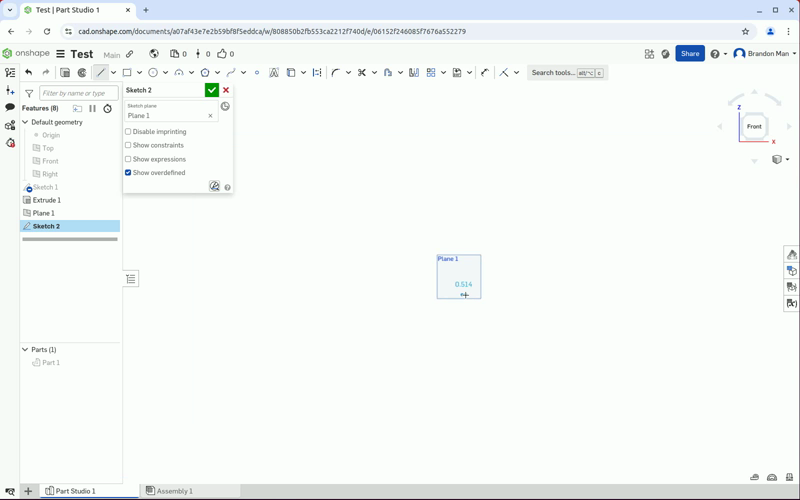
scroll(6)
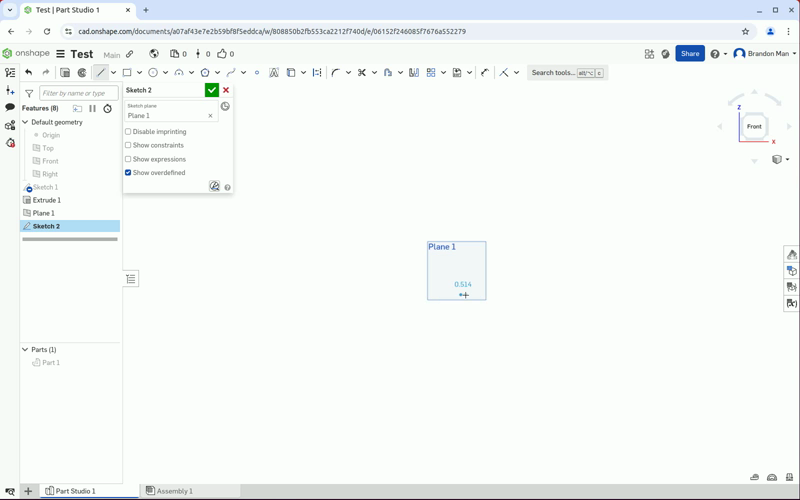
scroll(6)
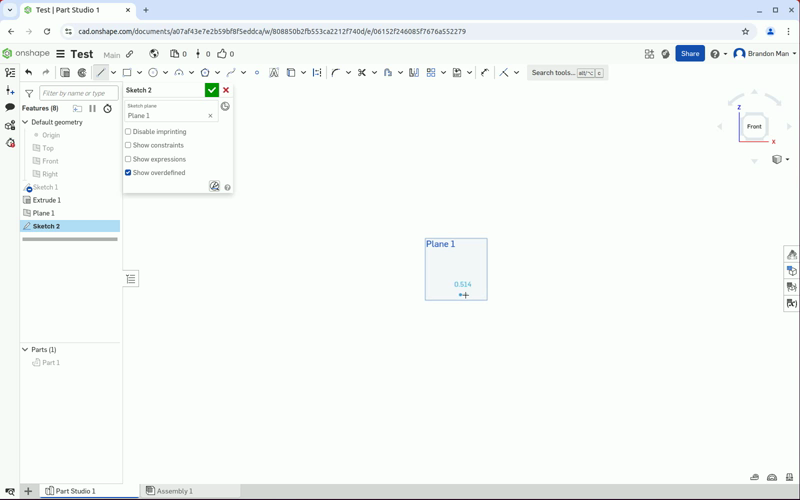
scroll(6)
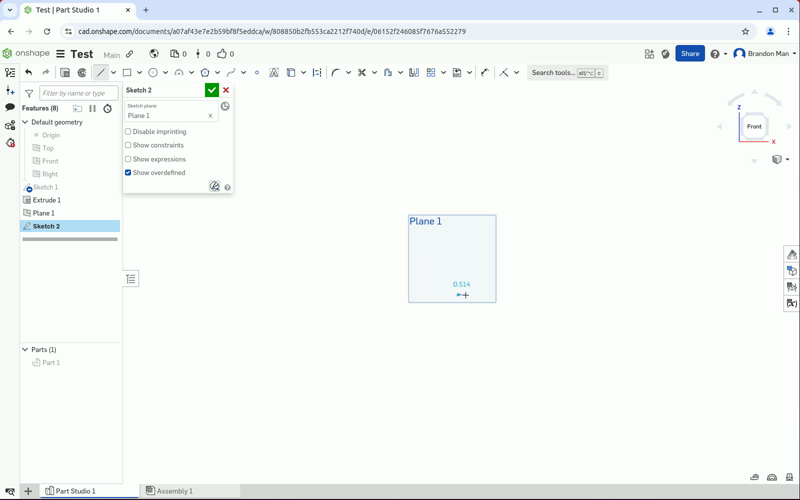
scroll(6)
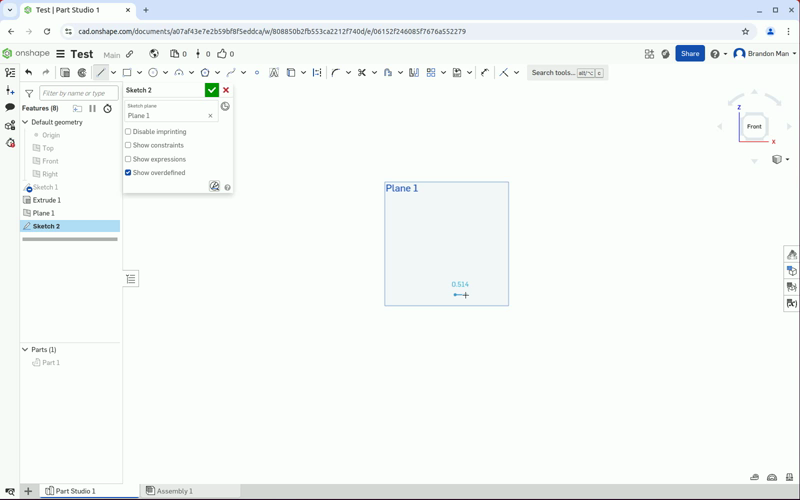
scroll(6)
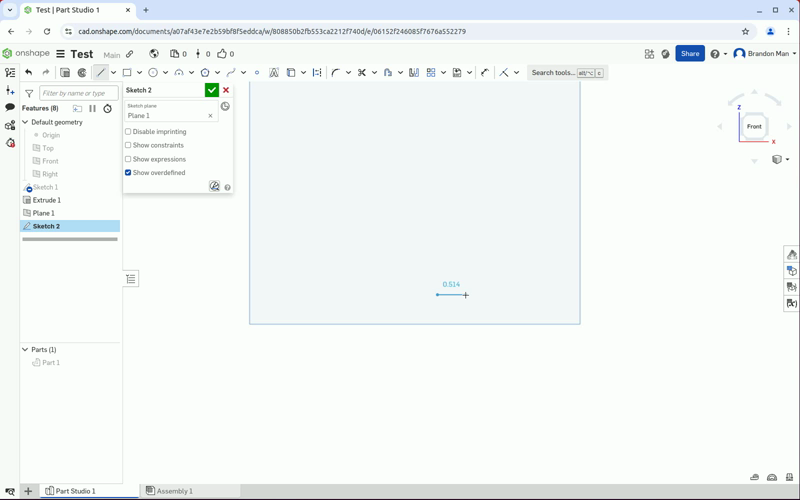
click(465, 294)
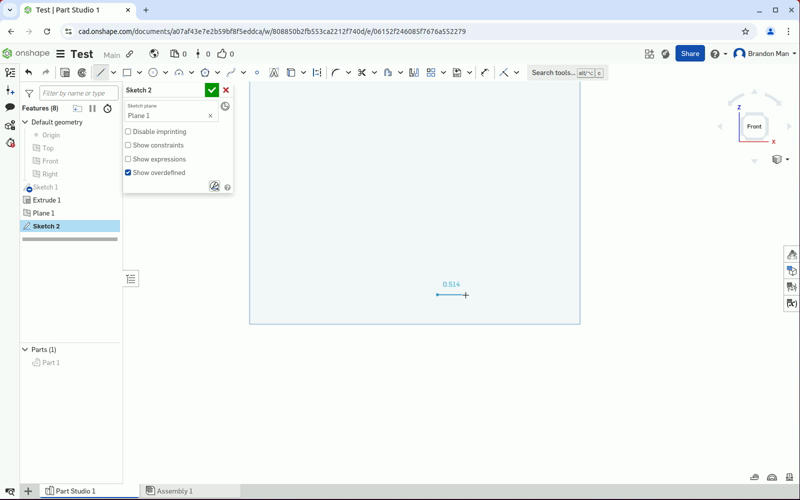
scroll(-6)
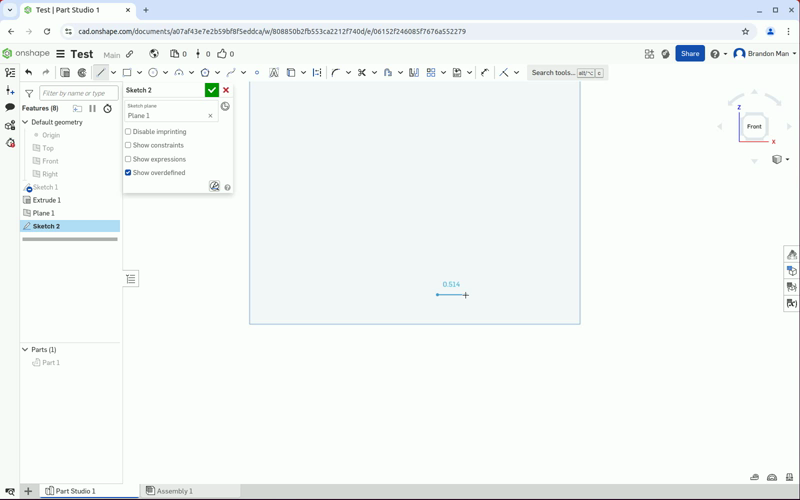
scroll(-6)
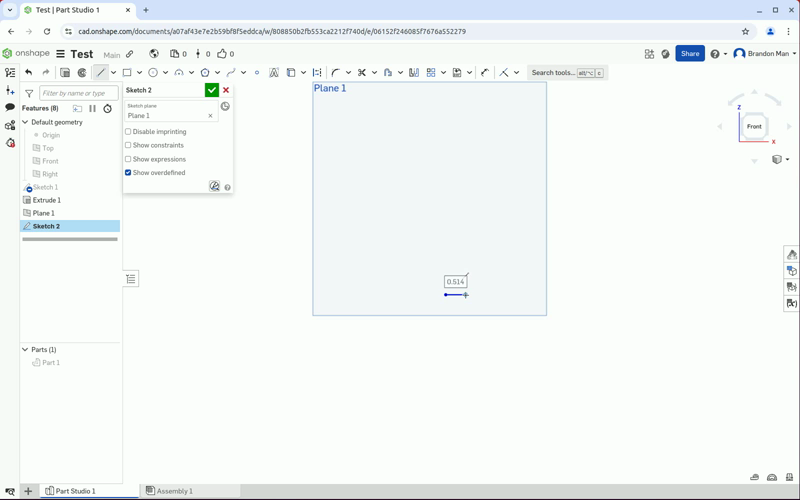
scroll(-6)
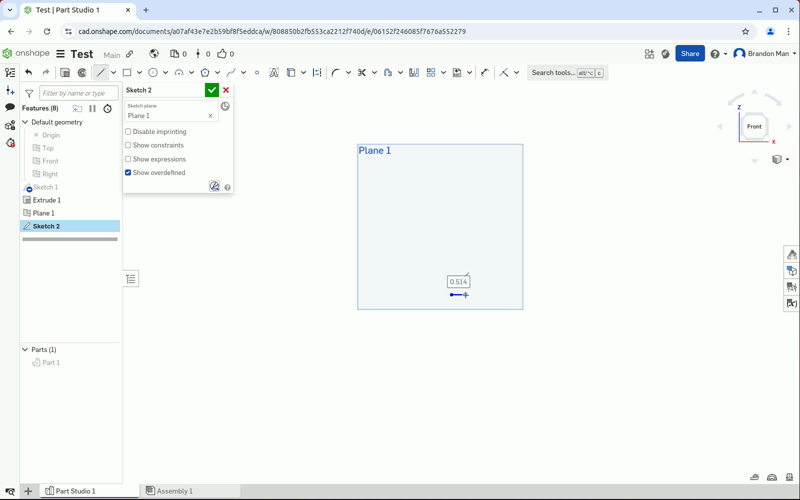
scroll(-6)
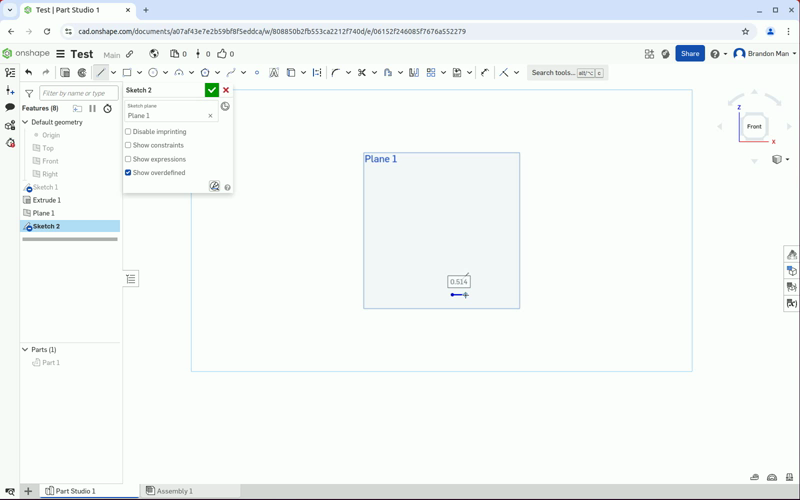
scroll(-6)
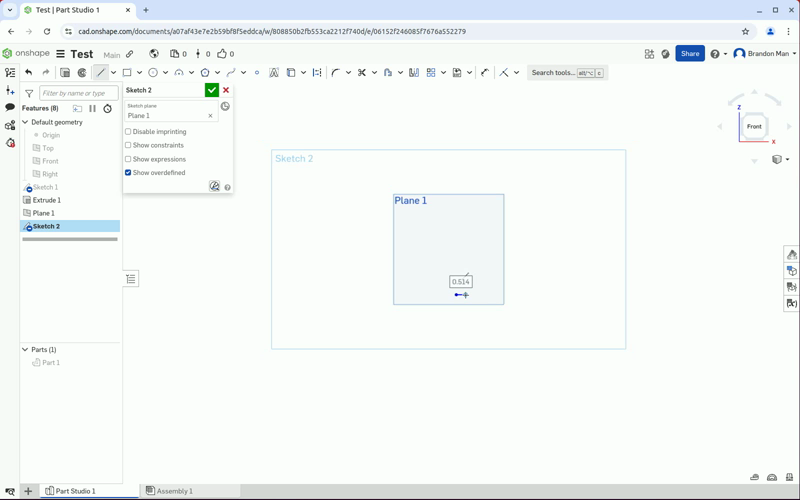
scroll(-6)
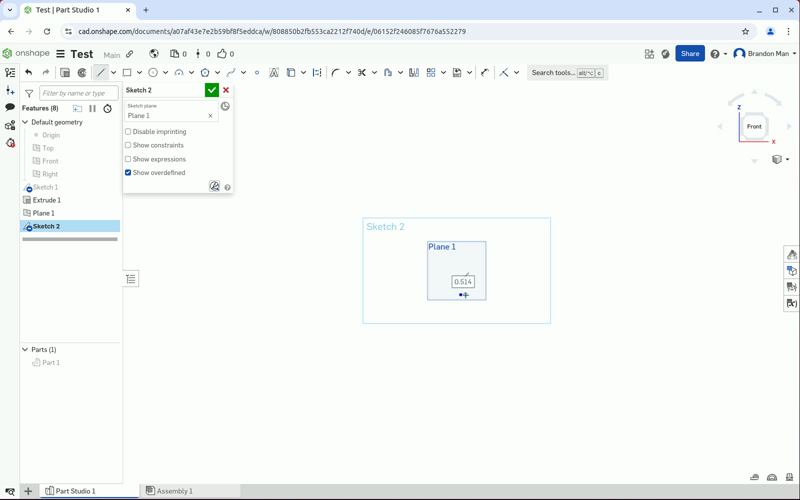
scroll(-6)
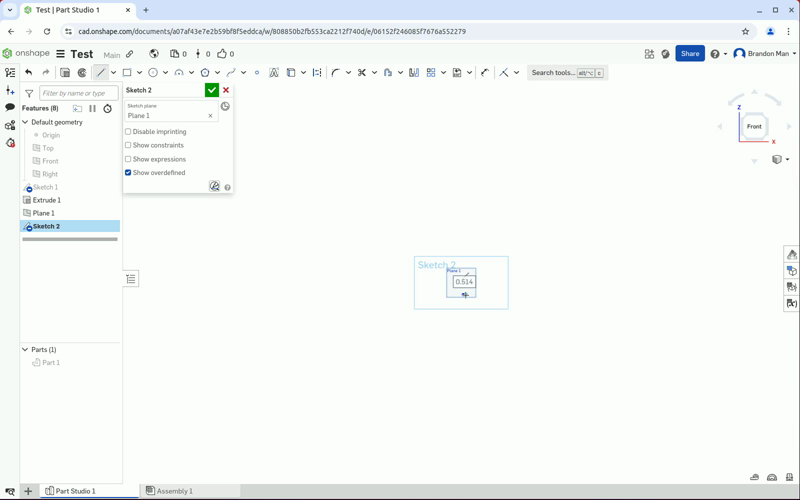
key_up(shift)
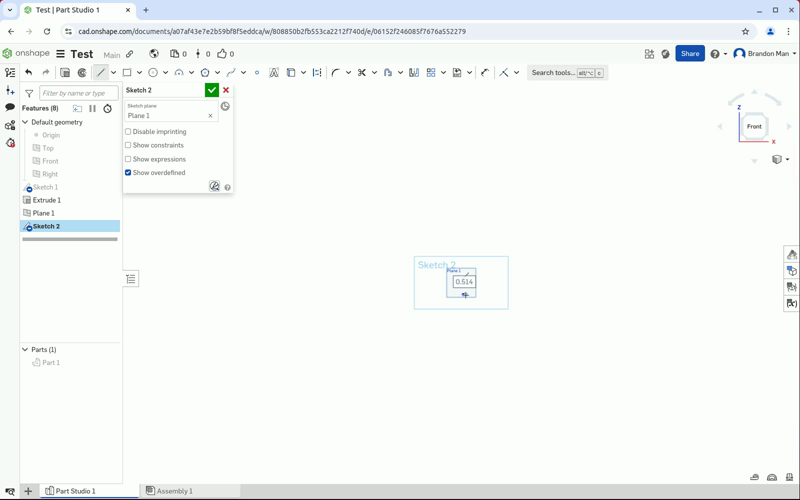
key_down(shift)
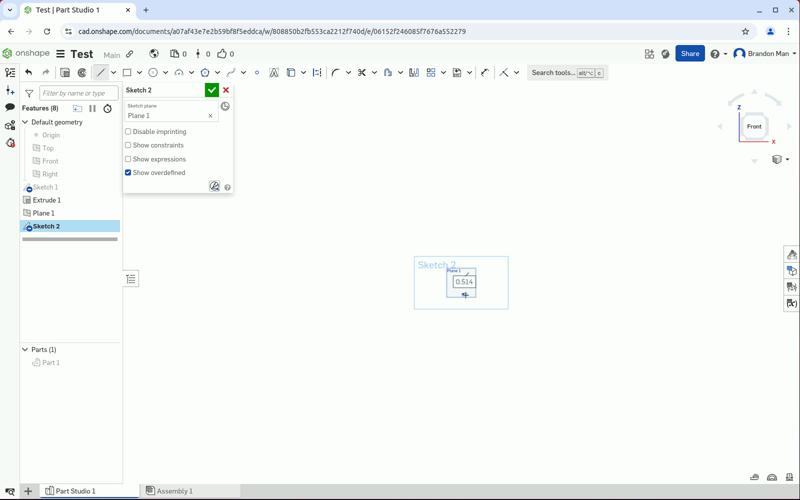
mouse_move(495, 294)
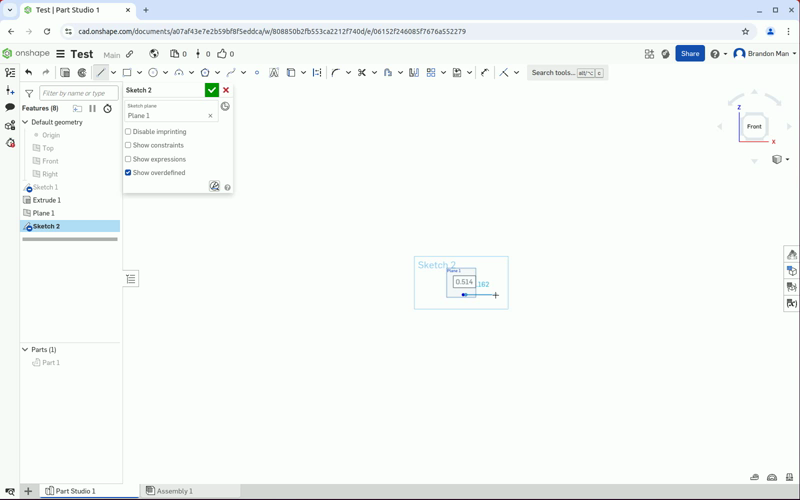
mouse_move(465, 286)
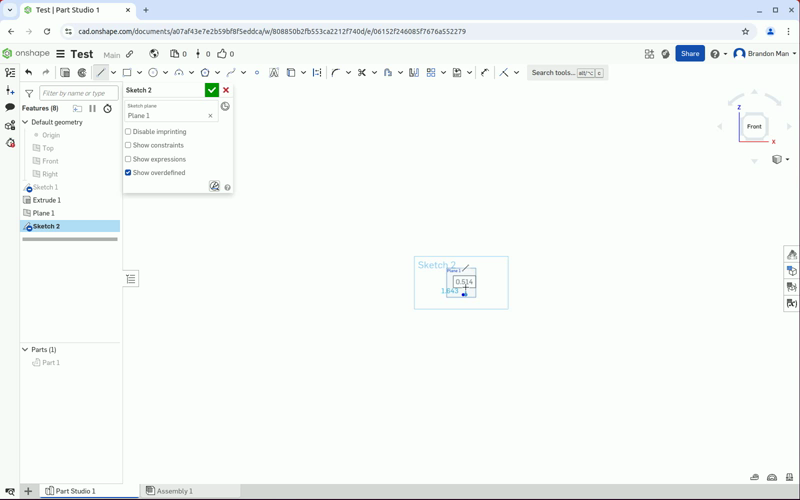
click(465, 286)
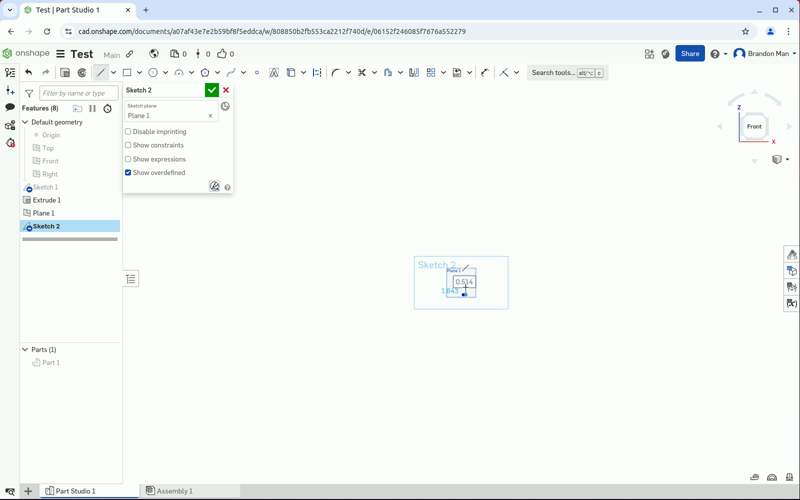
key_up(shift)
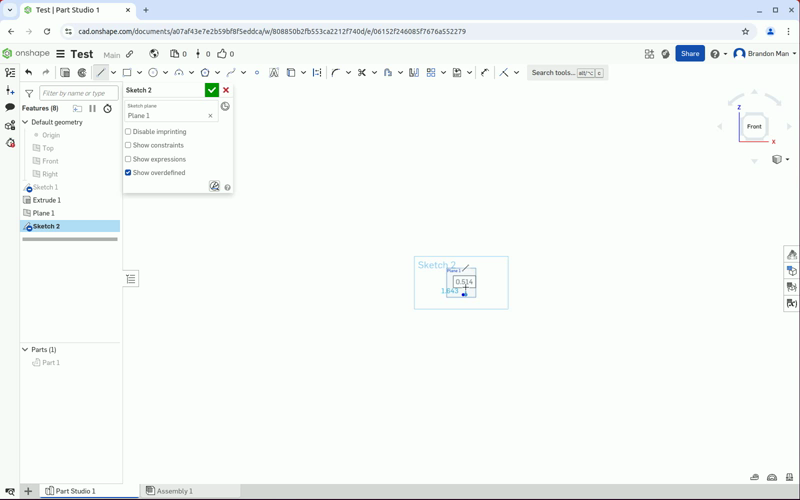
key_down(shift)
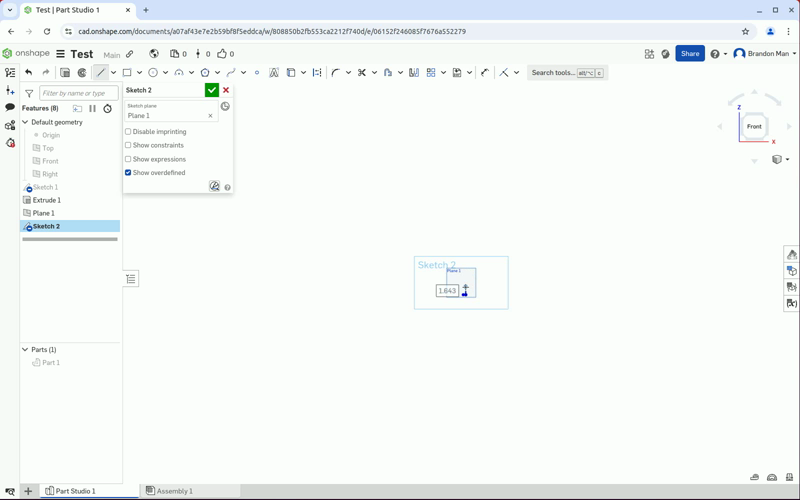
mouse_move(495, 286)
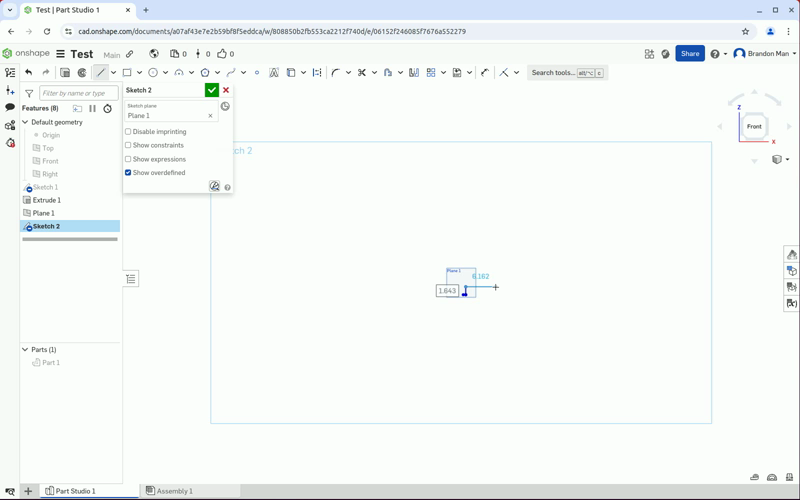
mouse_move(463, 286)
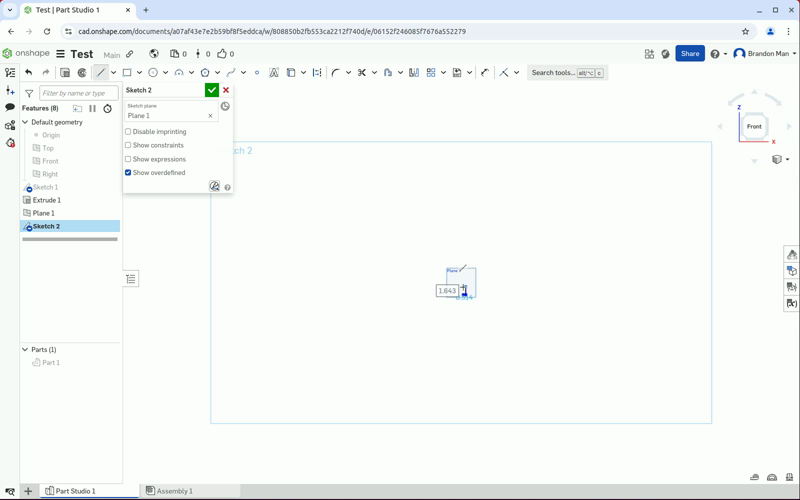
scroll(6)
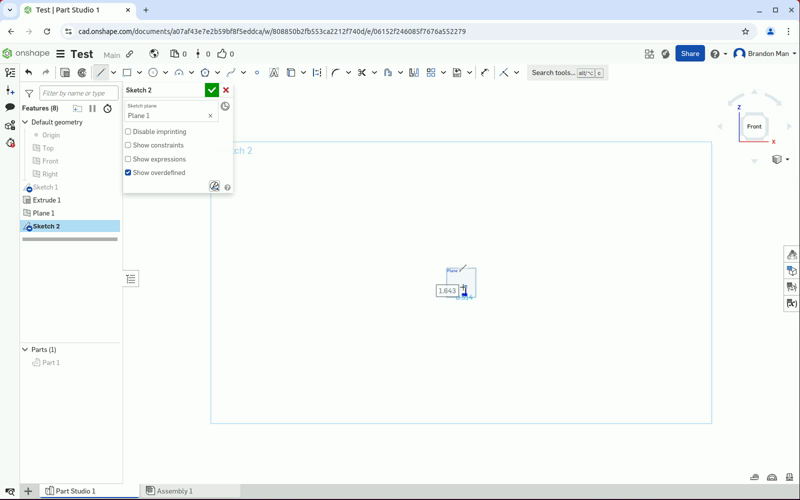
scroll(6)
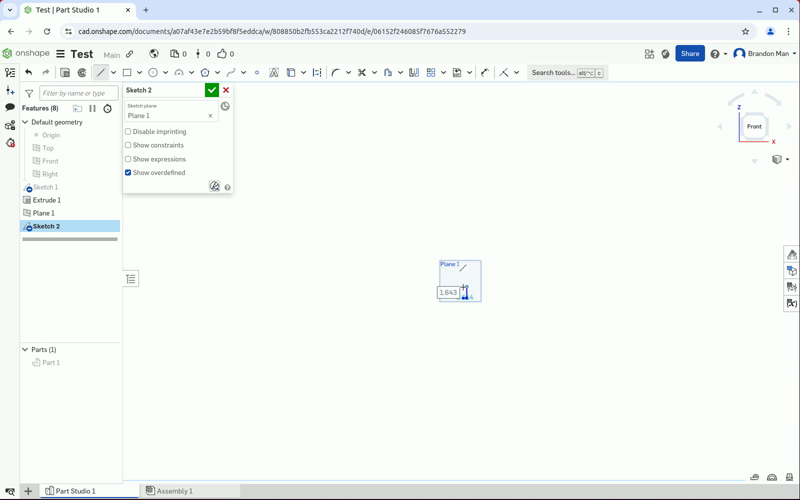
scroll(6)
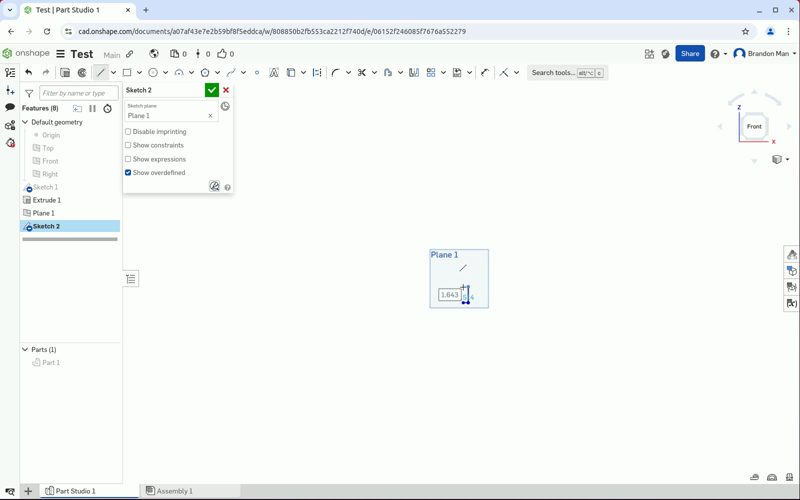
scroll(6)
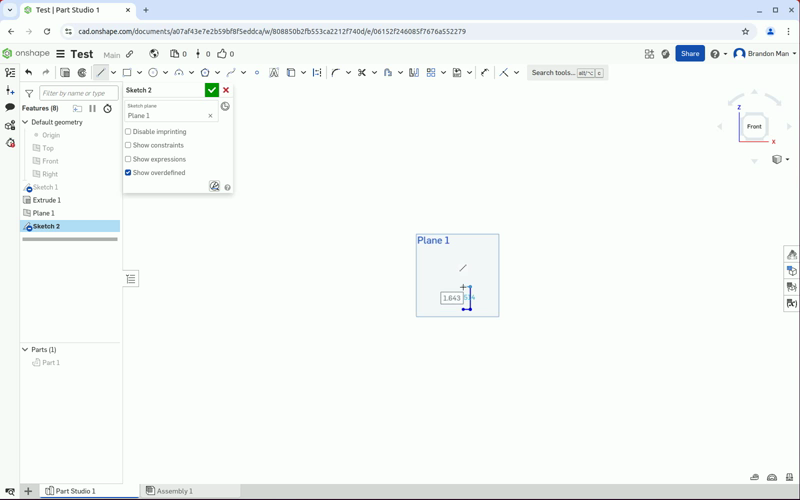
scroll(6)
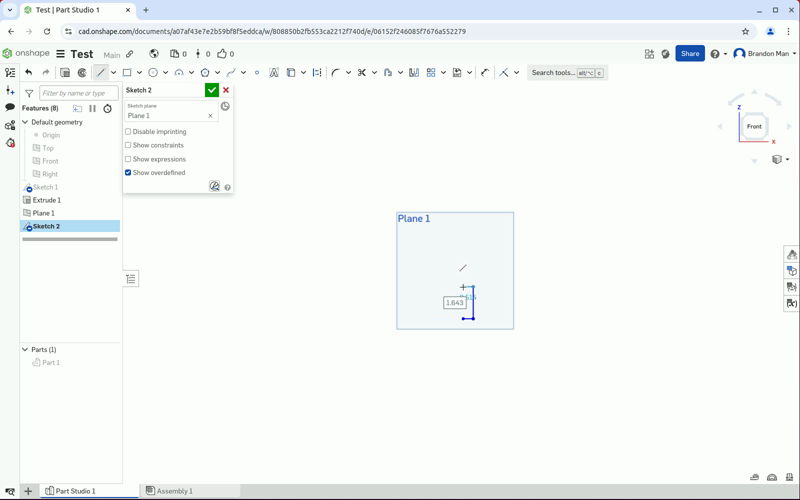
scroll(6)
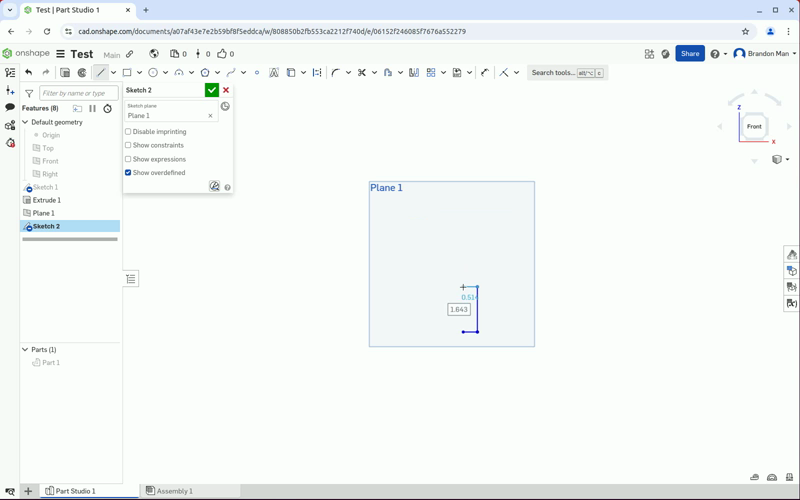
scroll(6)
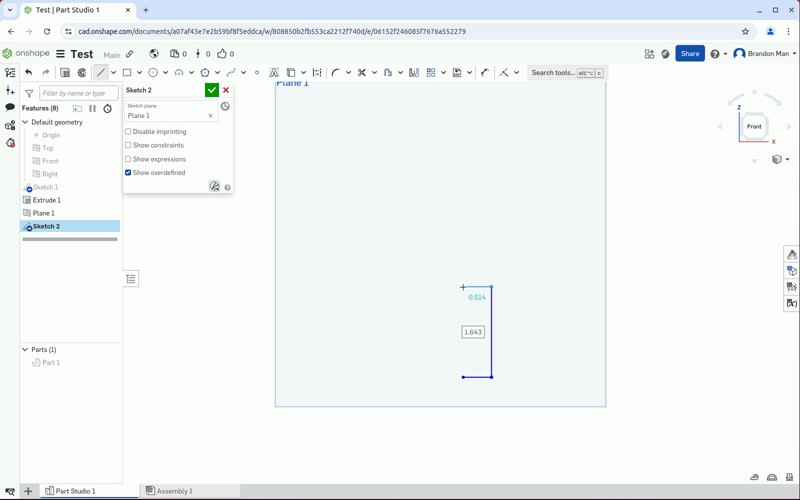
click(463, 286)
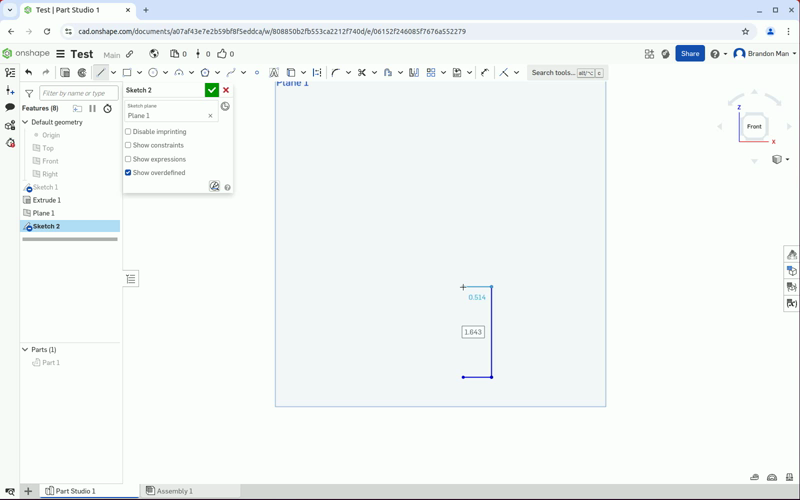
scroll(-6)
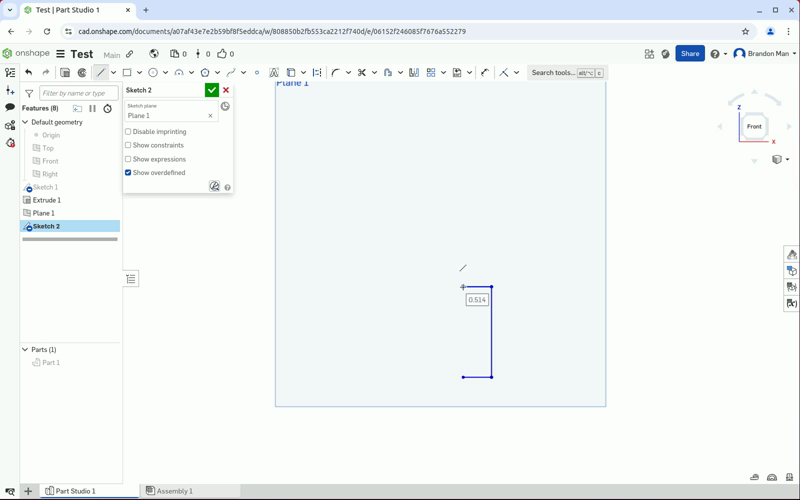
scroll(-6)
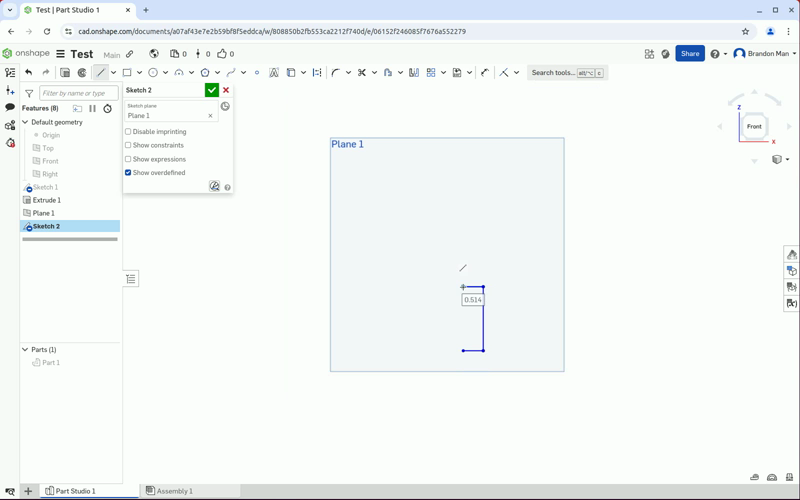
scroll(-6)
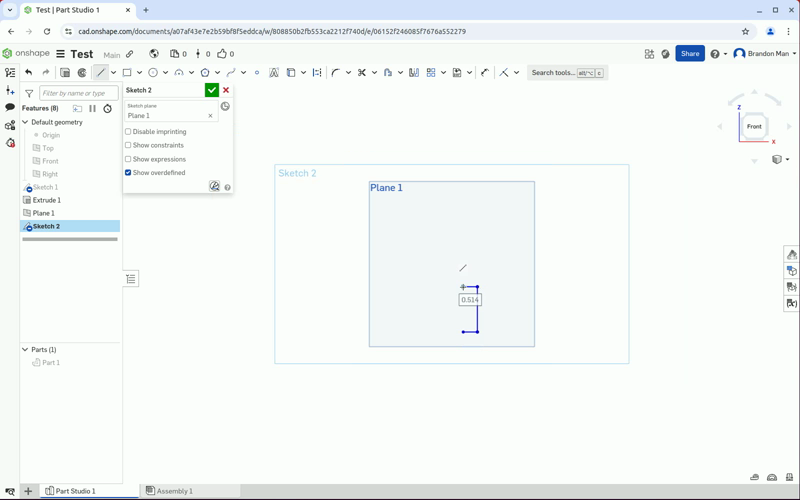
scroll(-6)
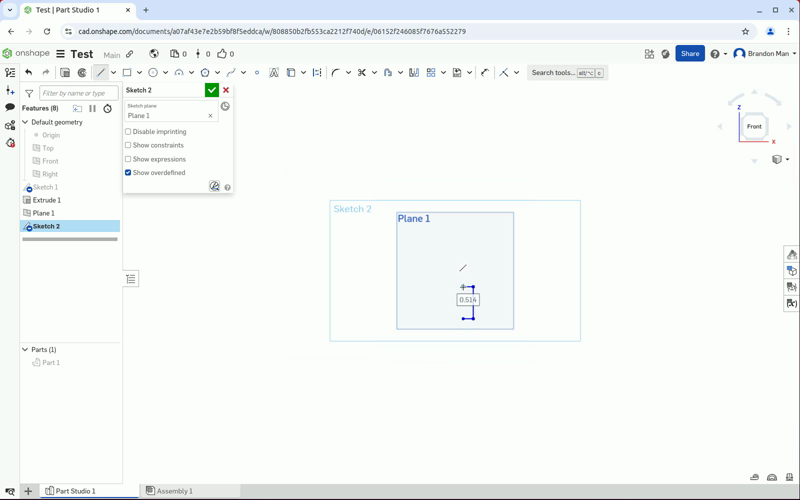
scroll(-6)
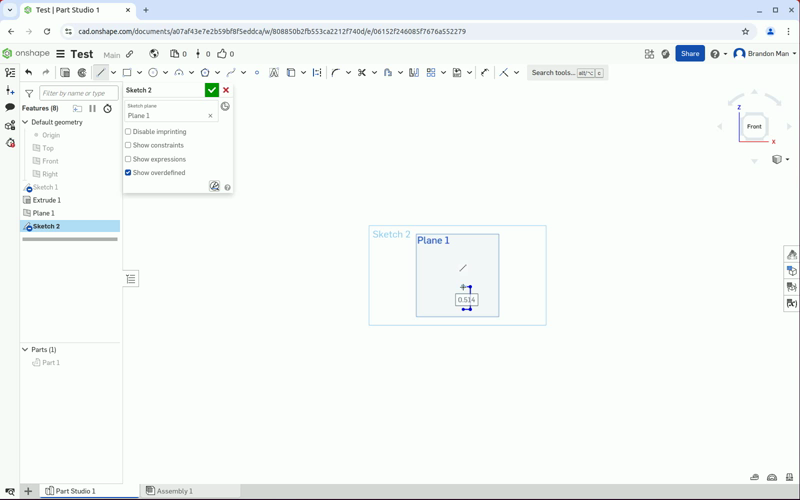
scroll(-6)
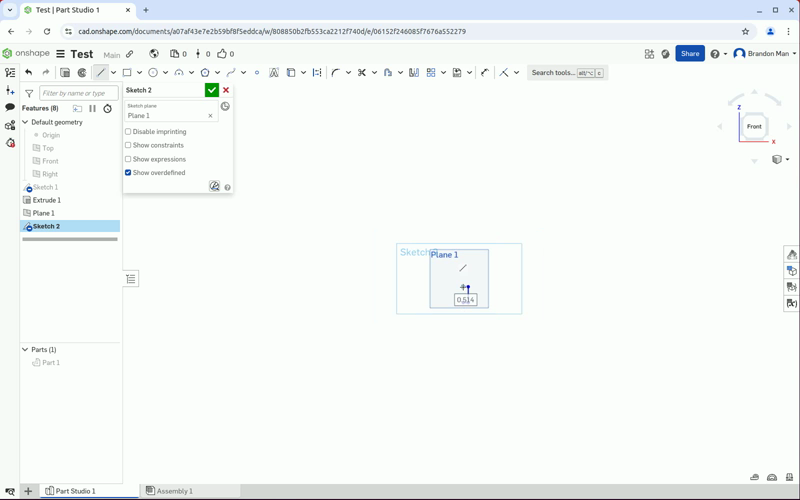
scroll(-6)
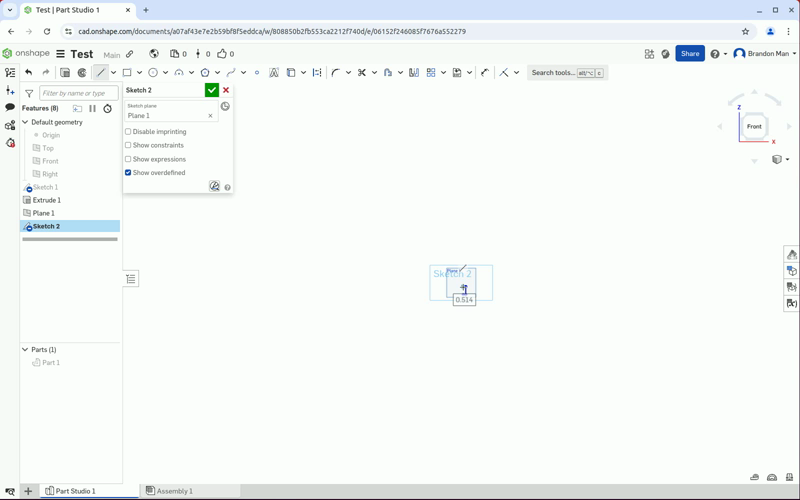
key_up(shift)
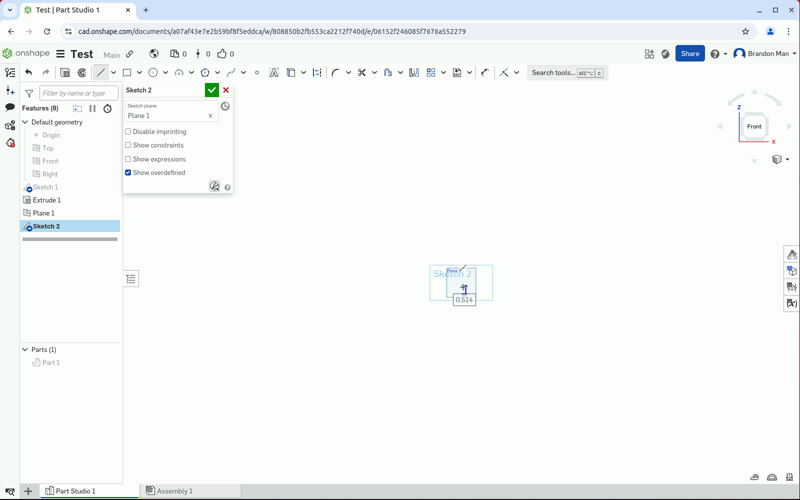
mouse_move(493, 286)
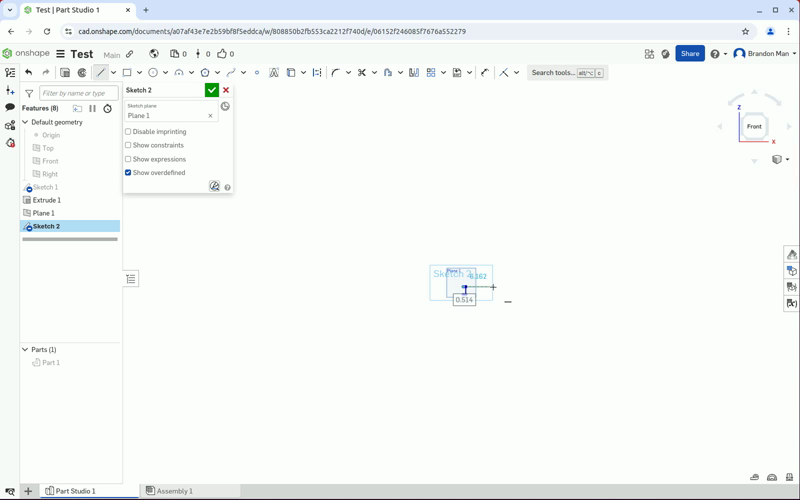
key_down(shift)
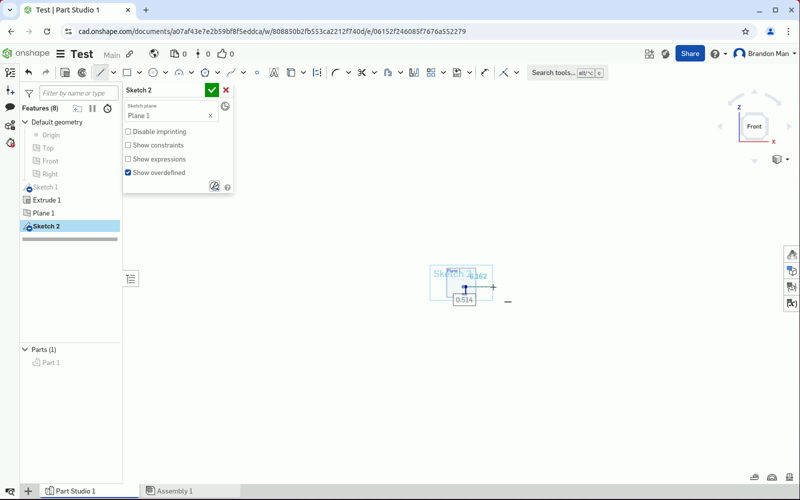
mouse_move(463, 294)
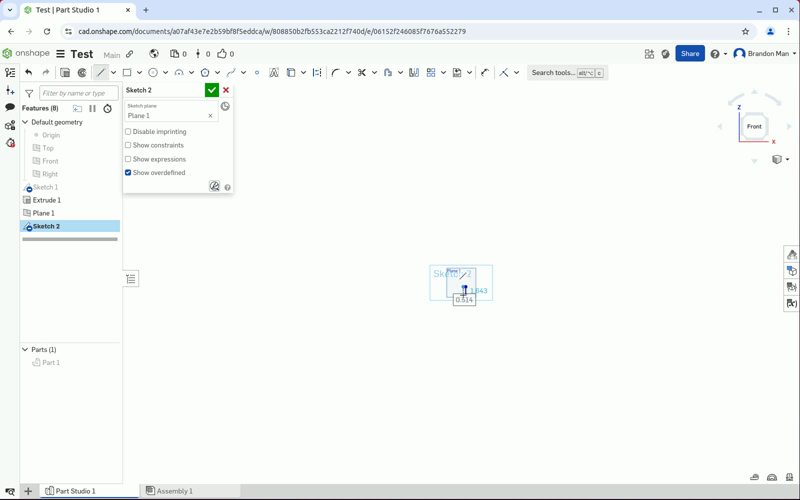
scroll(6)
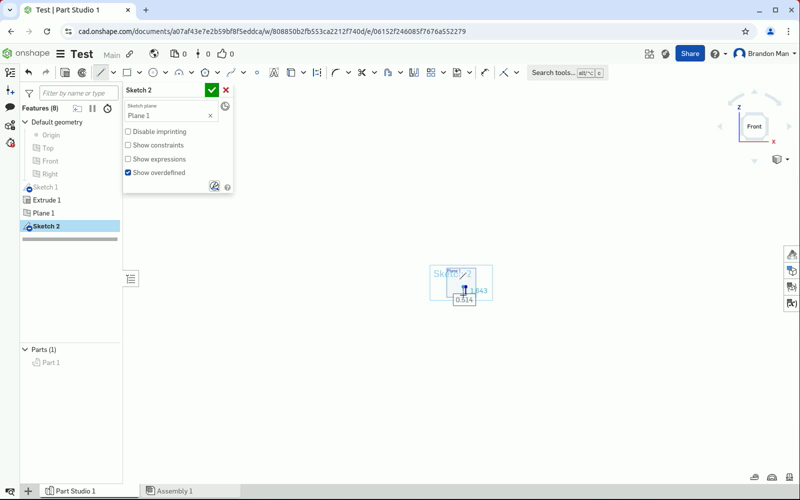
scroll(6)
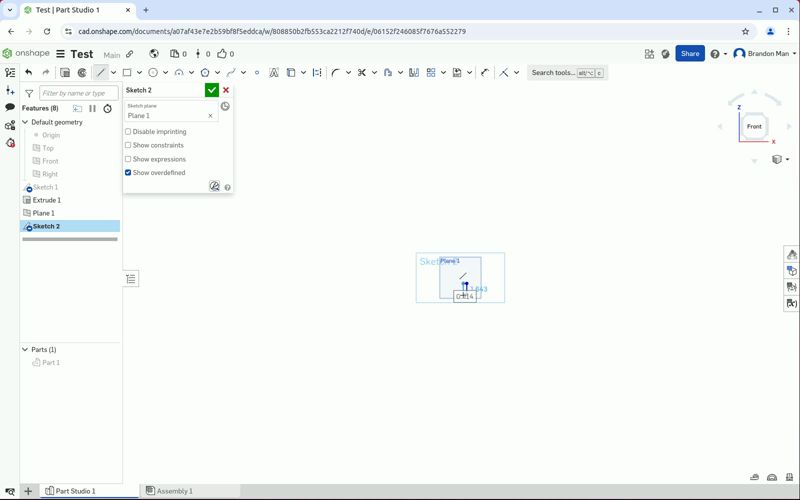
scroll(6)
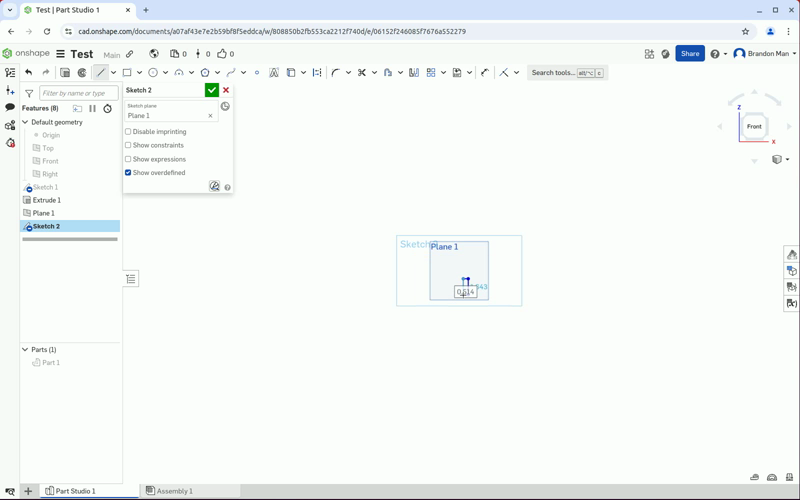
scroll(6)
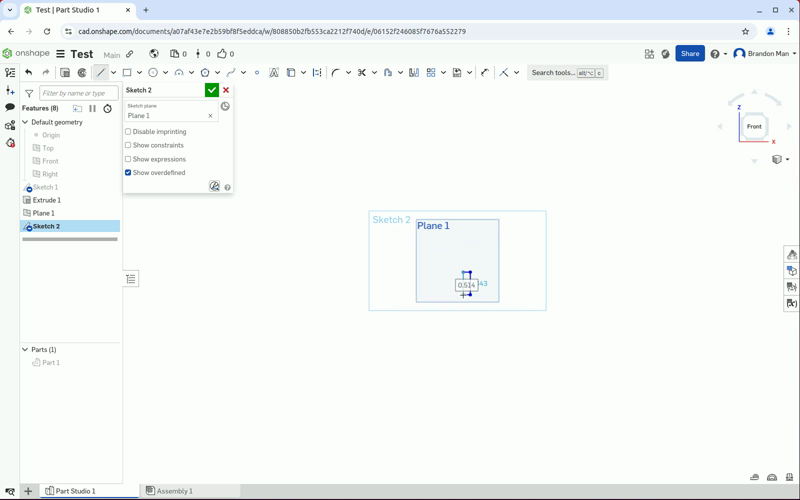
scroll(6)
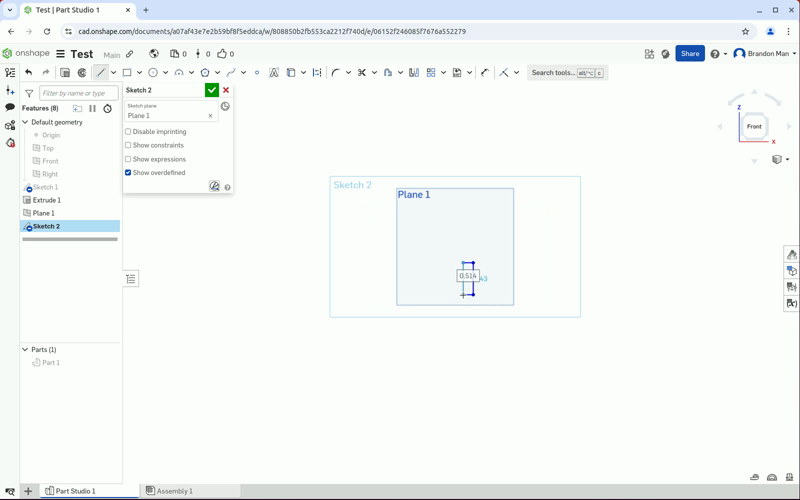
scroll(6)
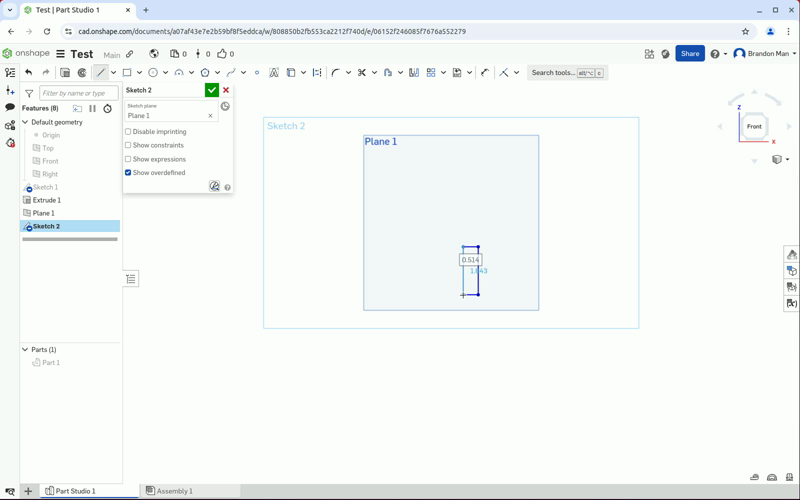
scroll(6)
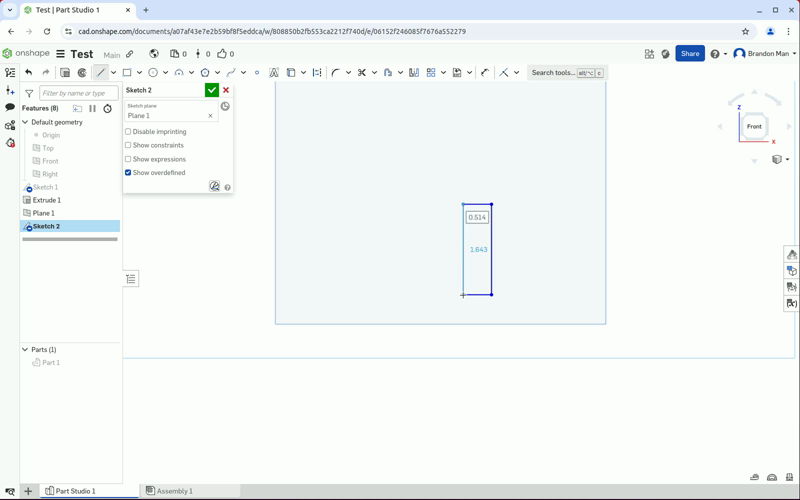
key_up(shift)
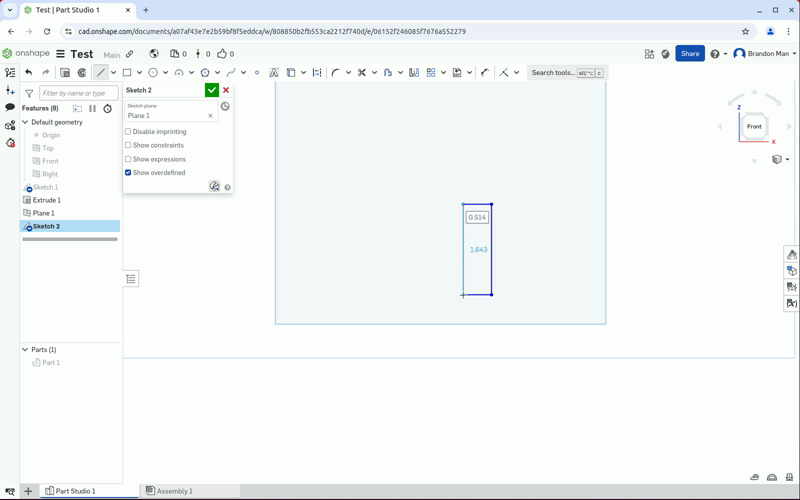
click(463, 294)
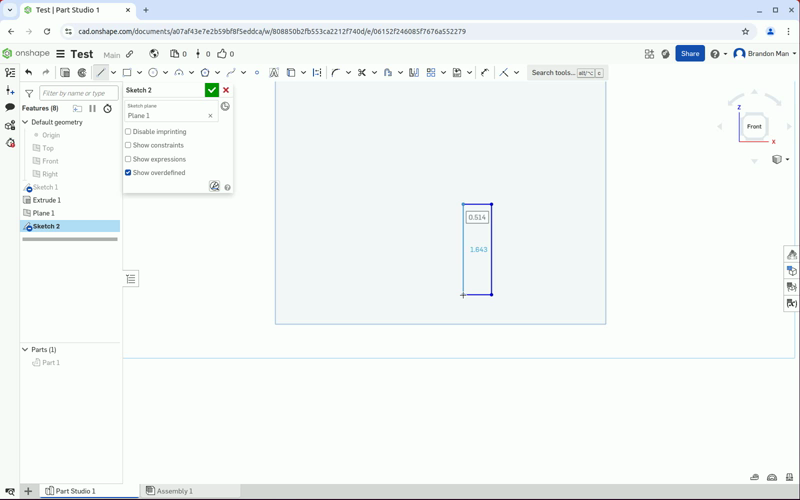
scroll(-6)
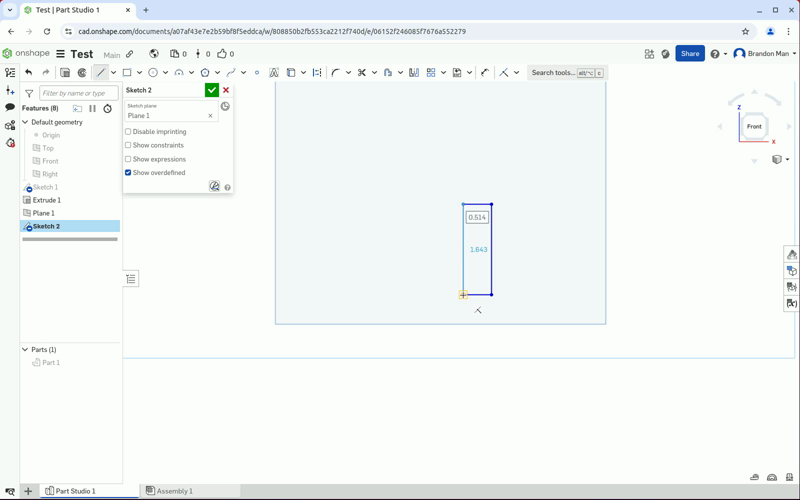
scroll(-6)
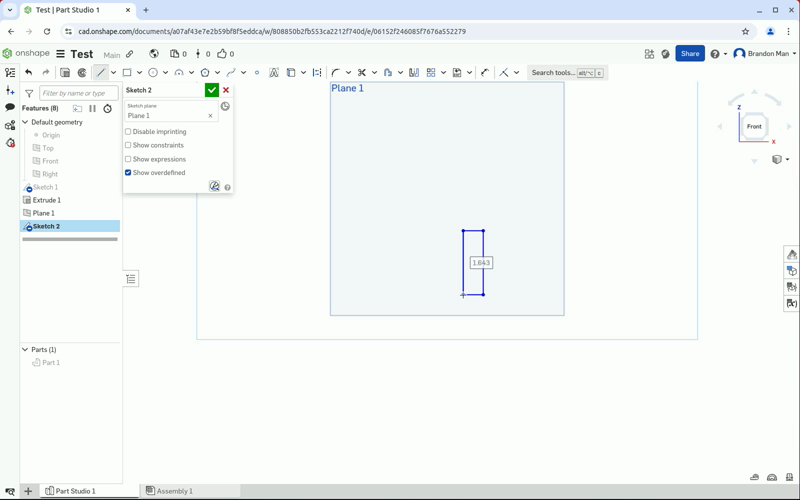
scroll(-6)
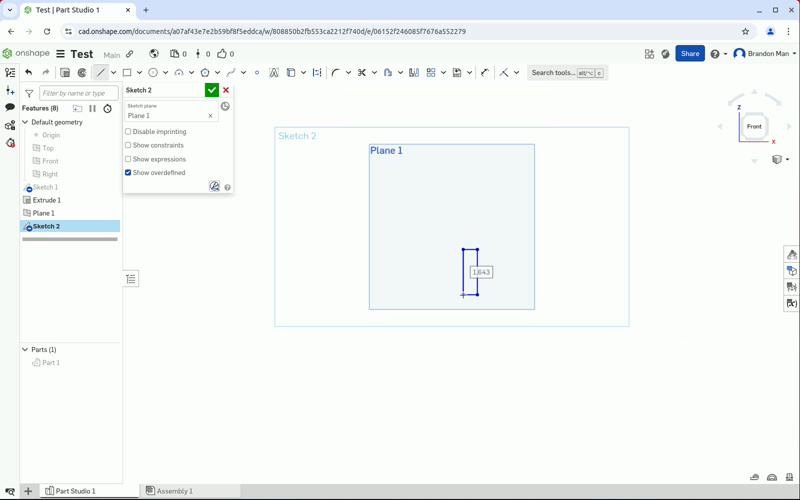
scroll(-6)
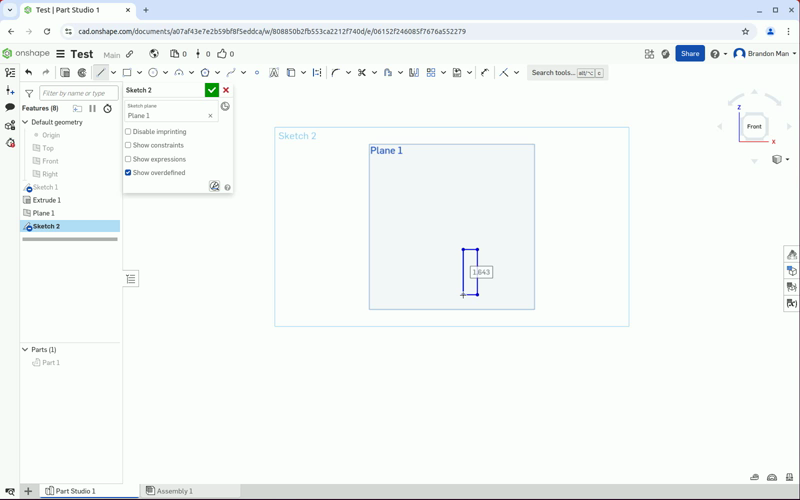
scroll(-6)
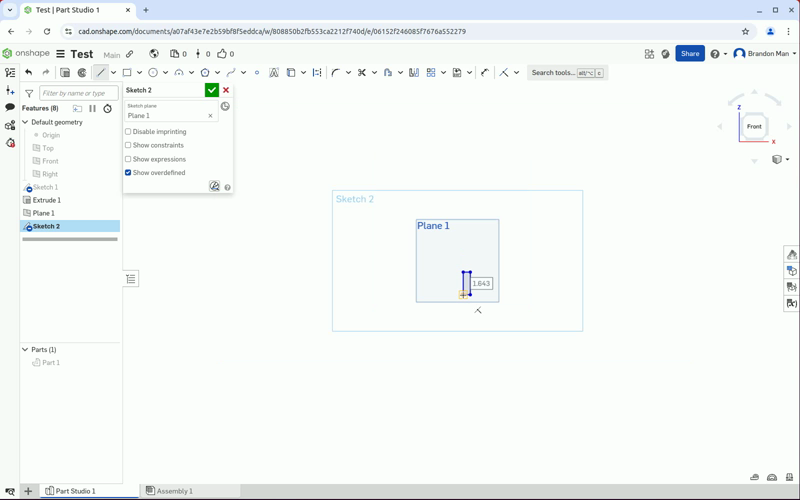
scroll(-6)
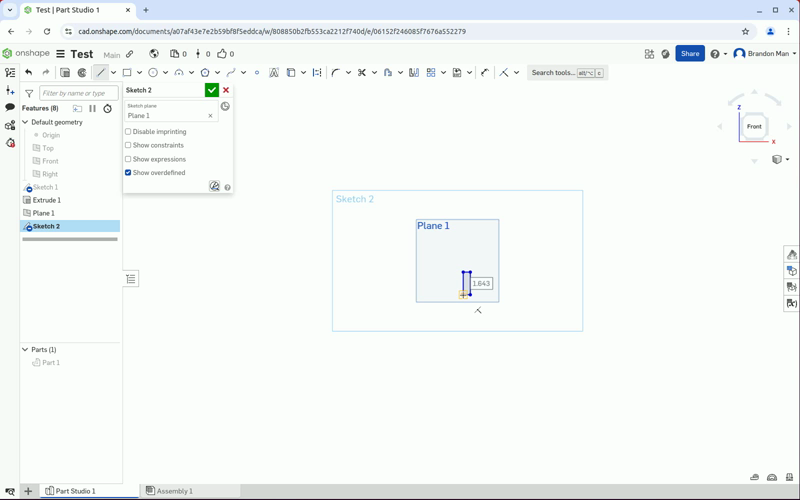
scroll(-6)
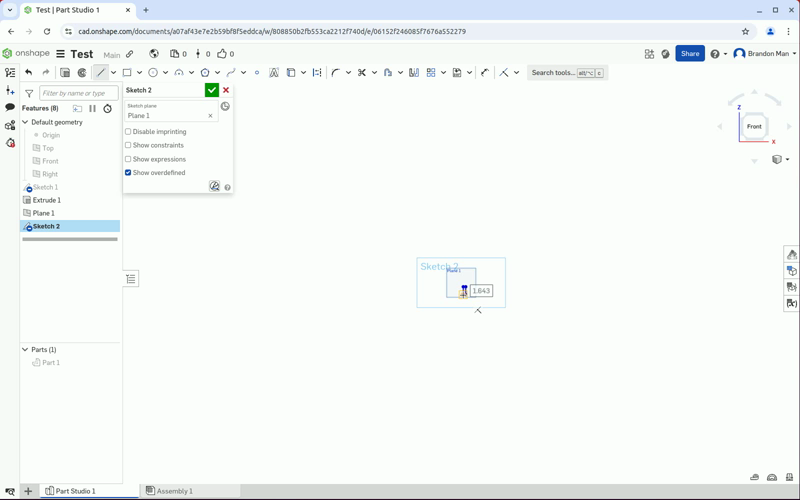
key(esc)
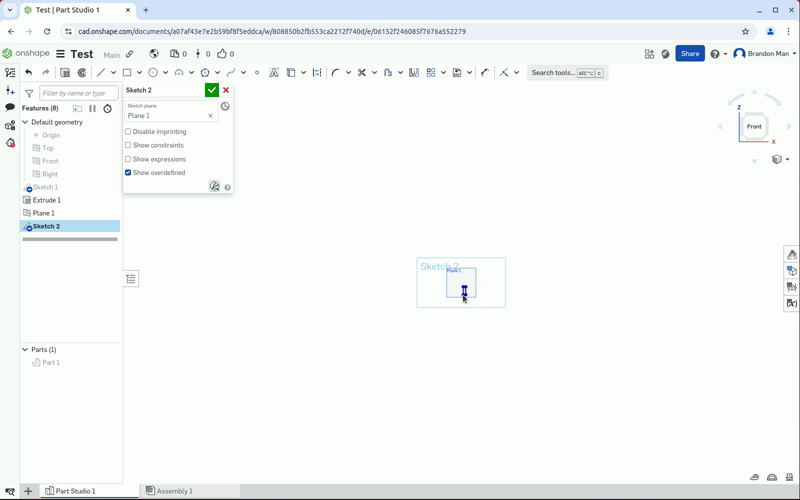
mouse_move(463, 293)
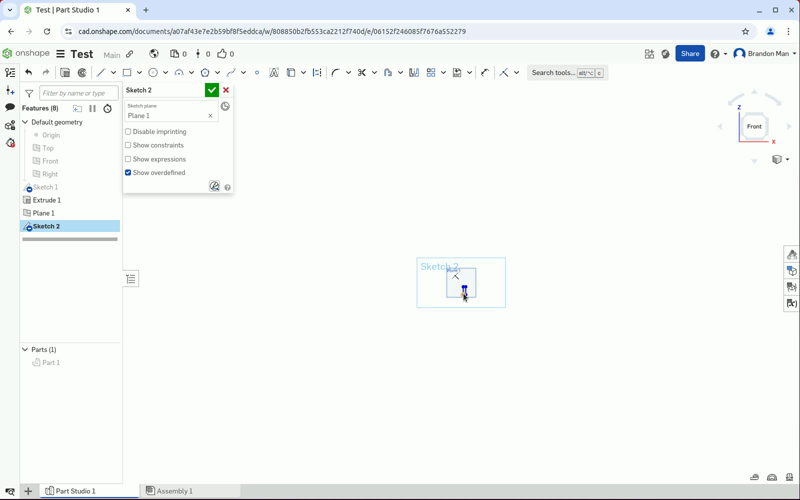
scroll(6)
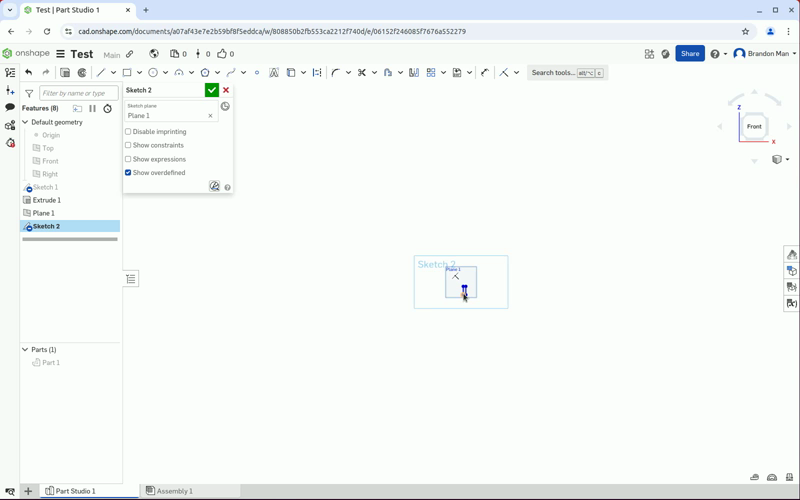
scroll(6)
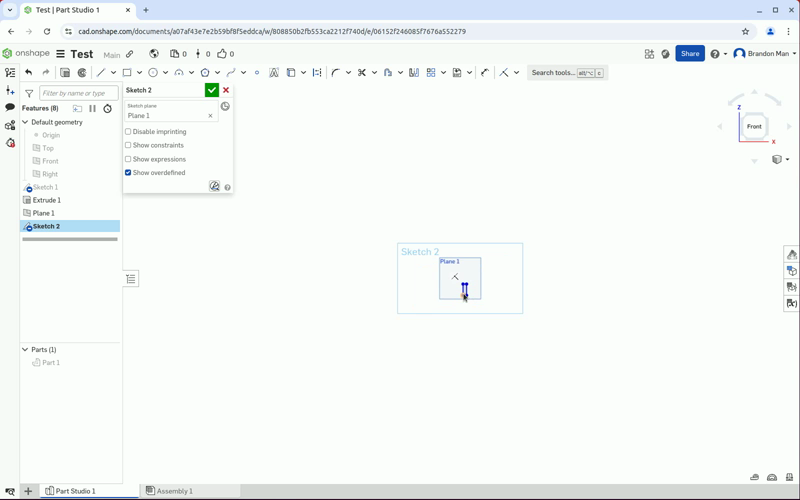
scroll(6)
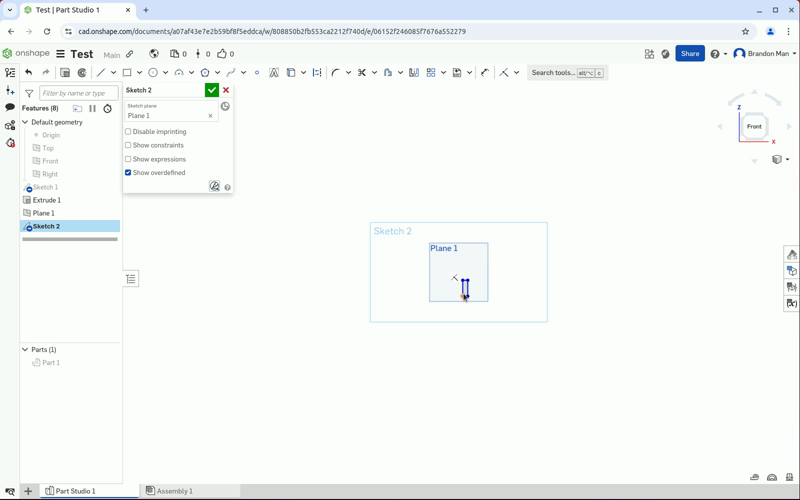
scroll(6)
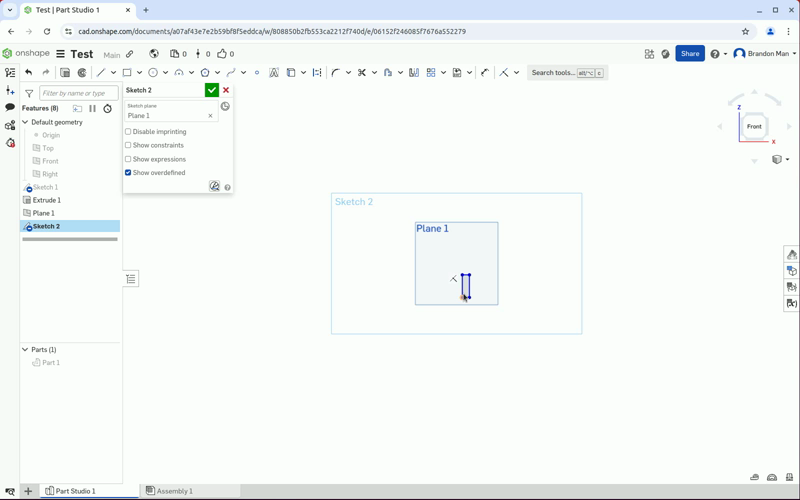
scroll(6)
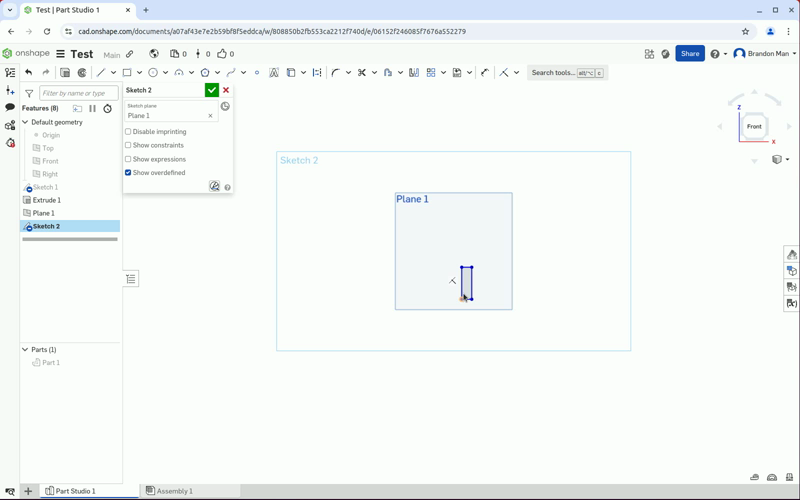
scroll(6)
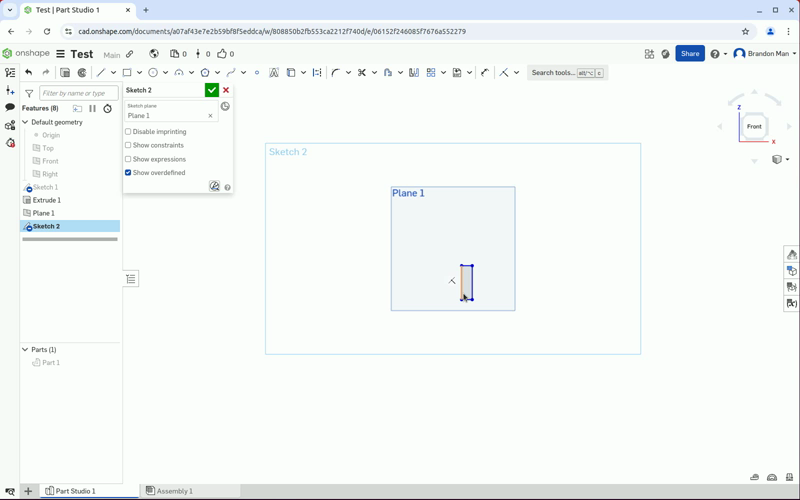
scroll(6)
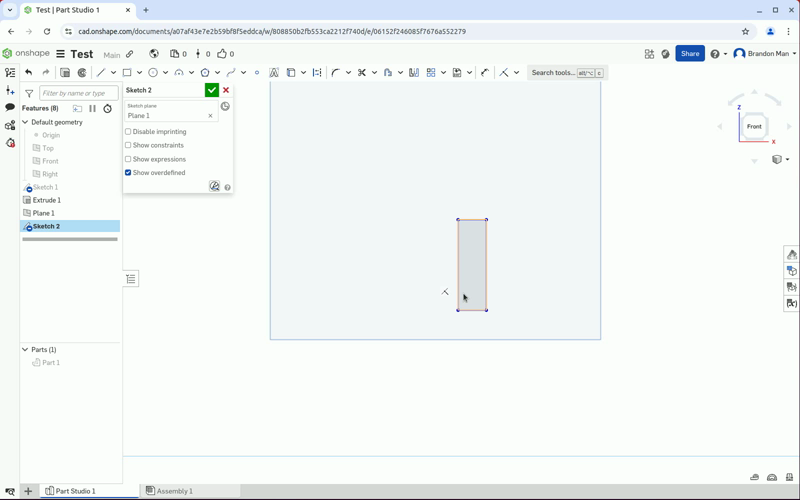
click(463, 293)
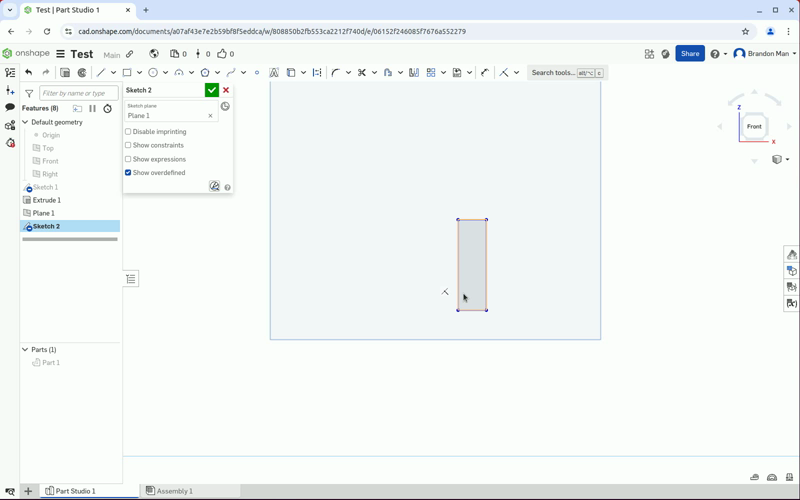
scroll(-6)
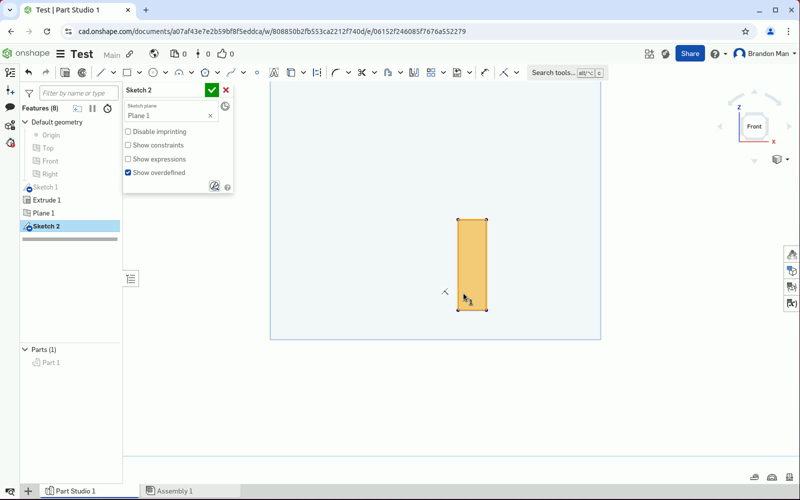
scroll(-6)
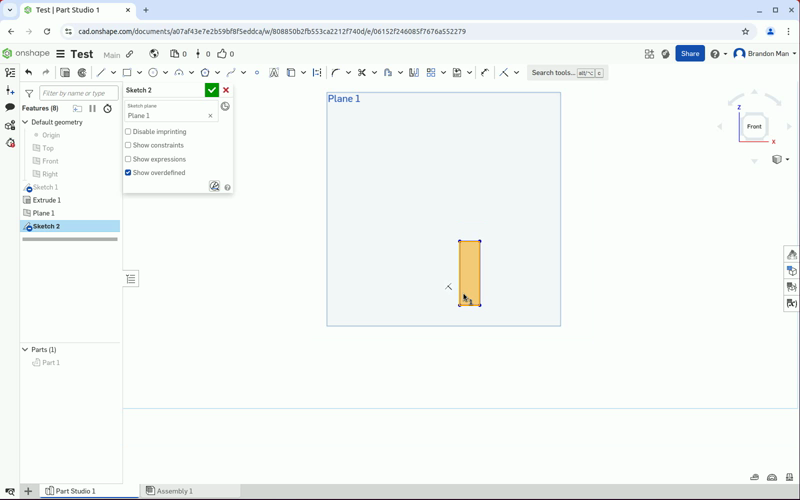
scroll(-6)
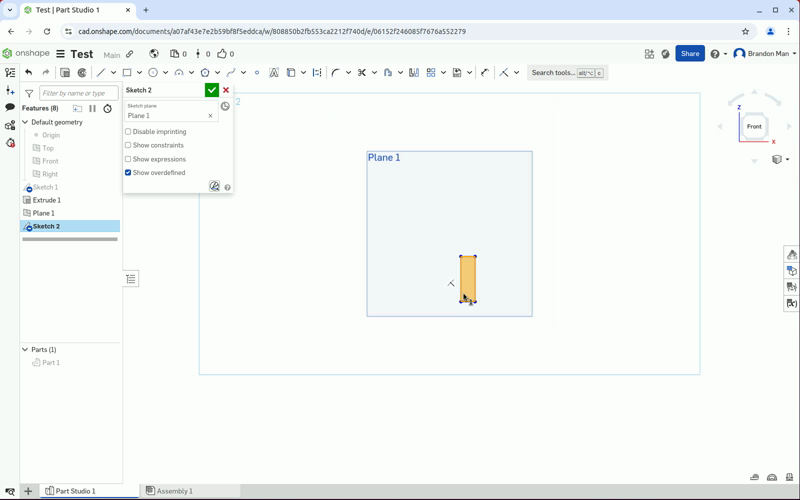
scroll(-6)
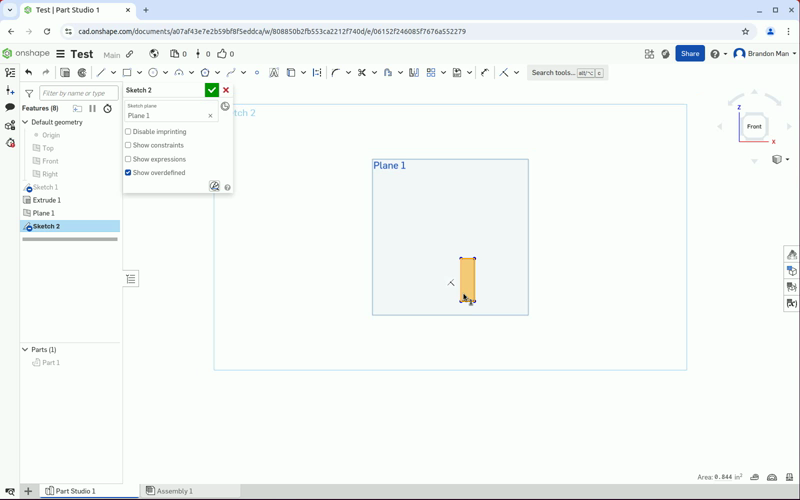
scroll(-6)
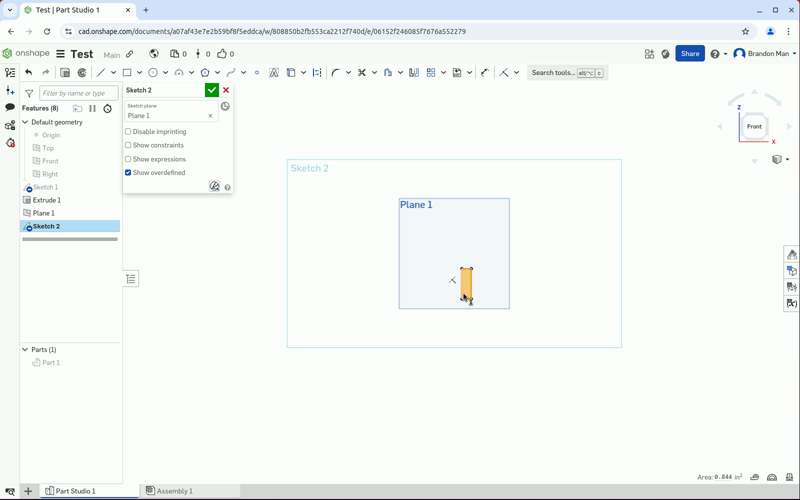
scroll(-6)
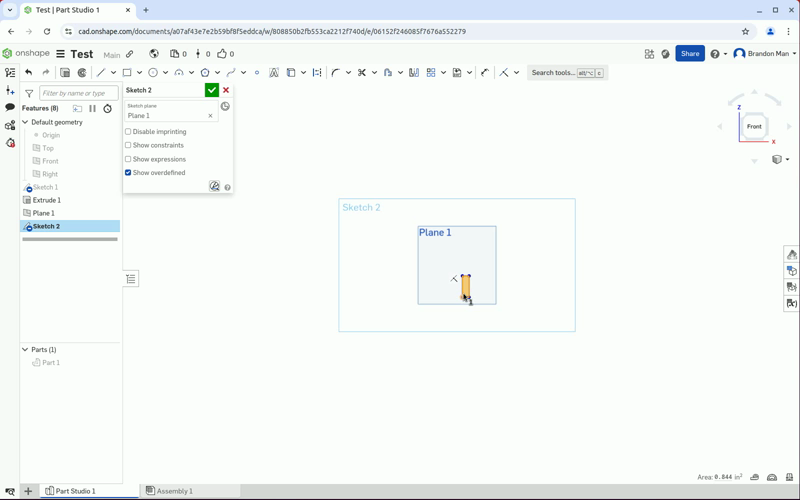
scroll(-6)
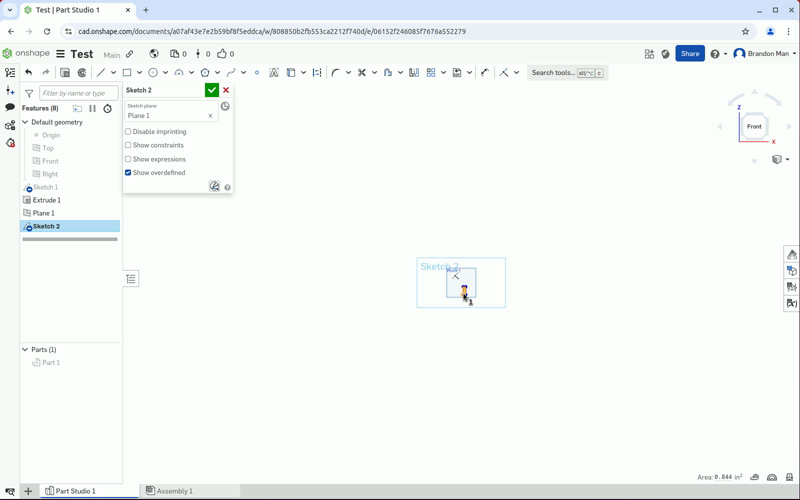
mouse_move(73, 352)
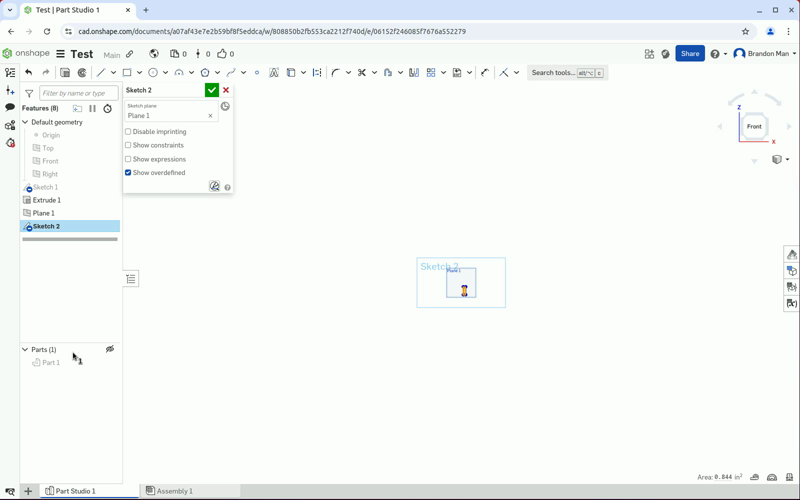
key(shift+y)
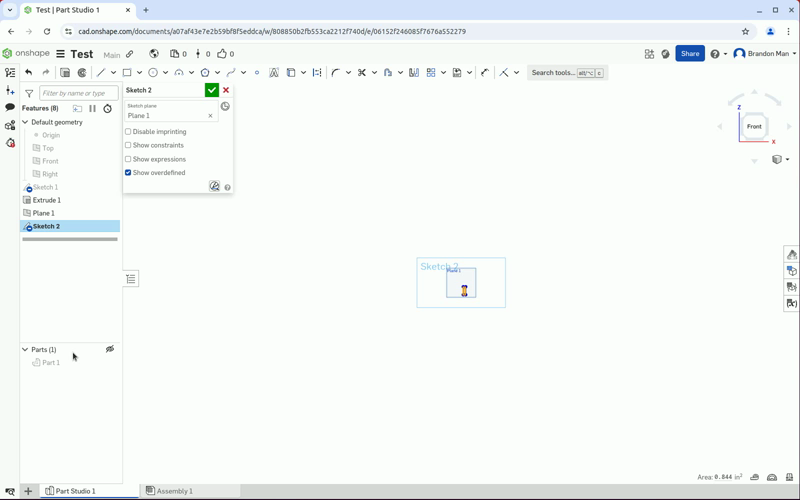
key(shift+e)
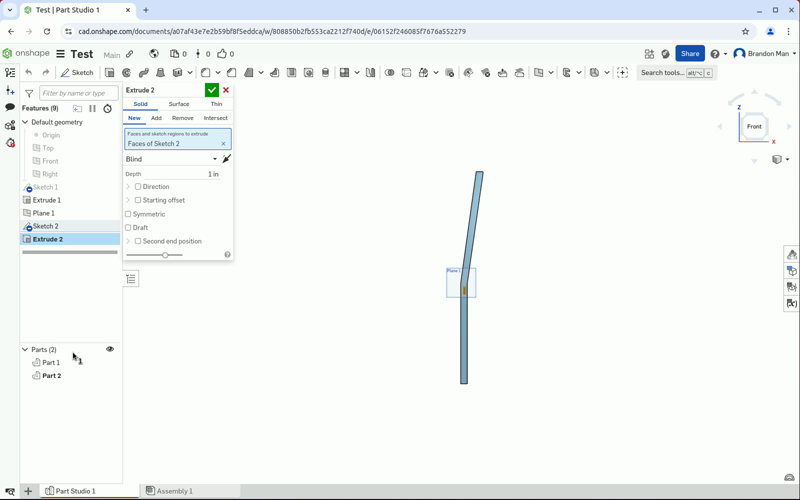
mouse_move(143, 106)
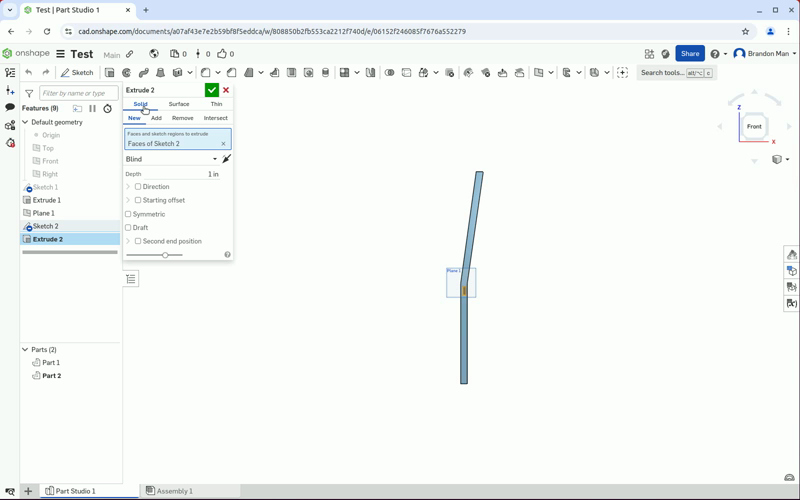
click(143, 106)
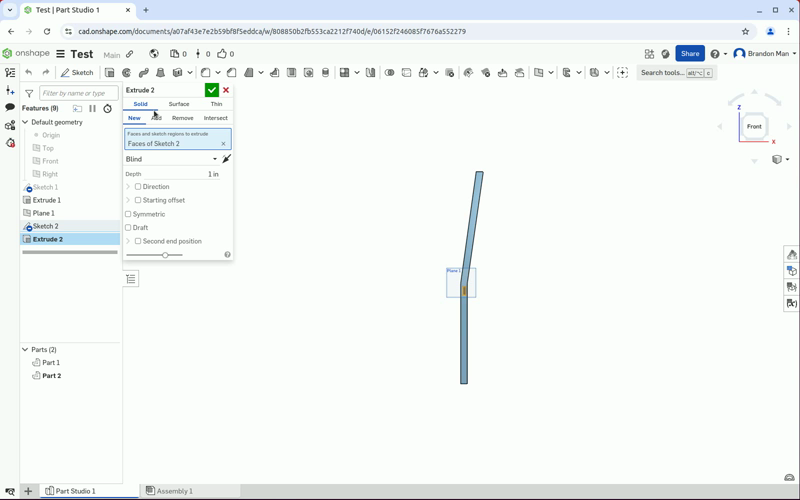
mouse_move(186, 120)
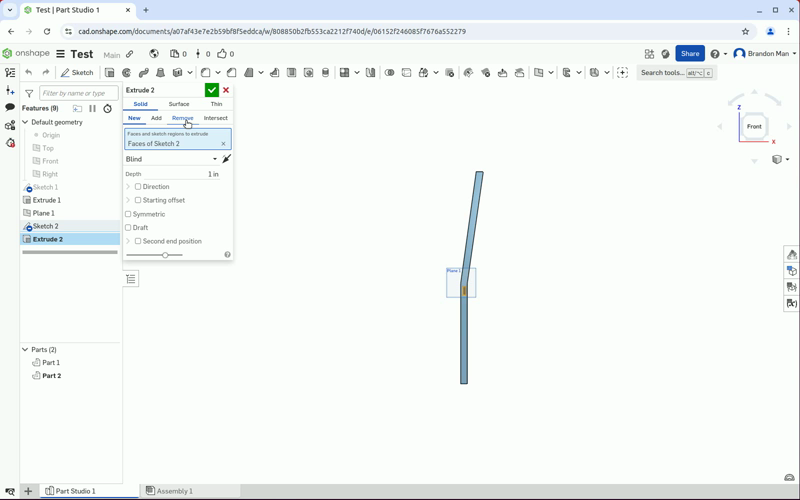
click(186, 120)
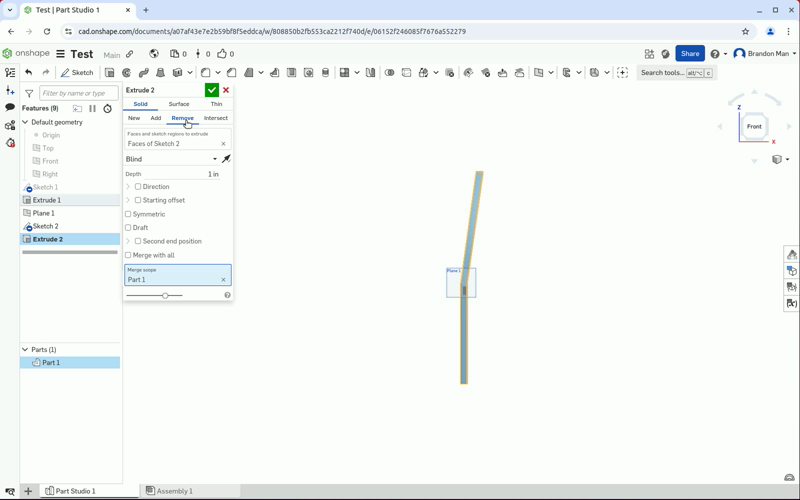
key(tab, 4)
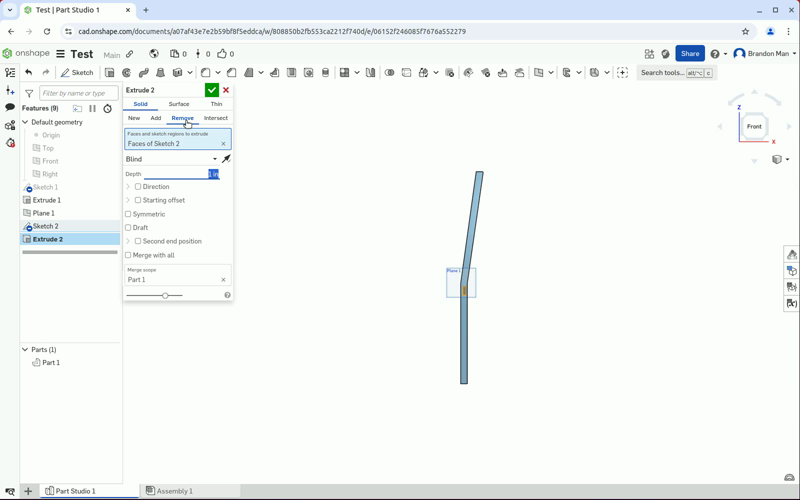
text(0.481)
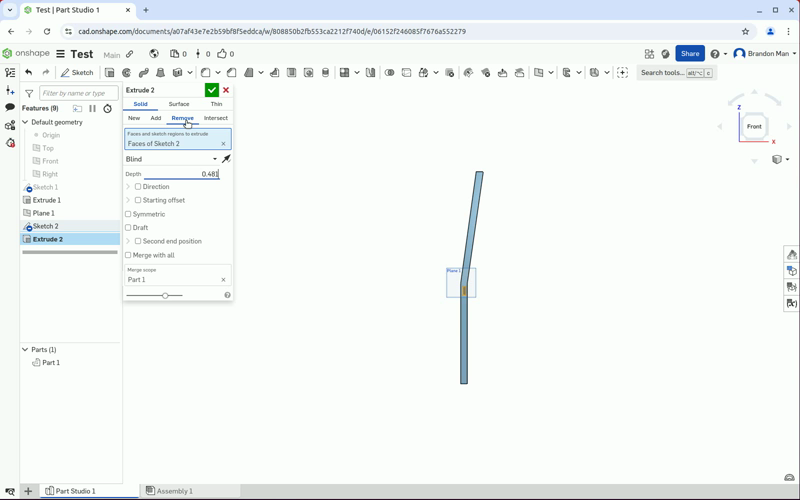
key(tab, 6)
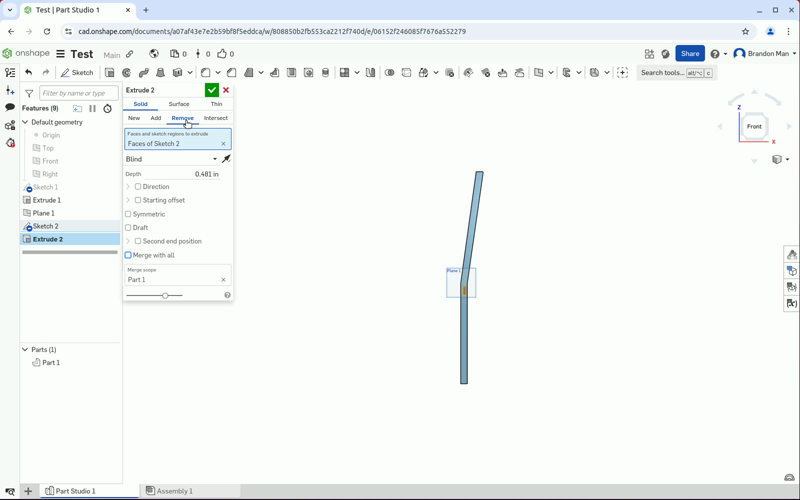
key(space)
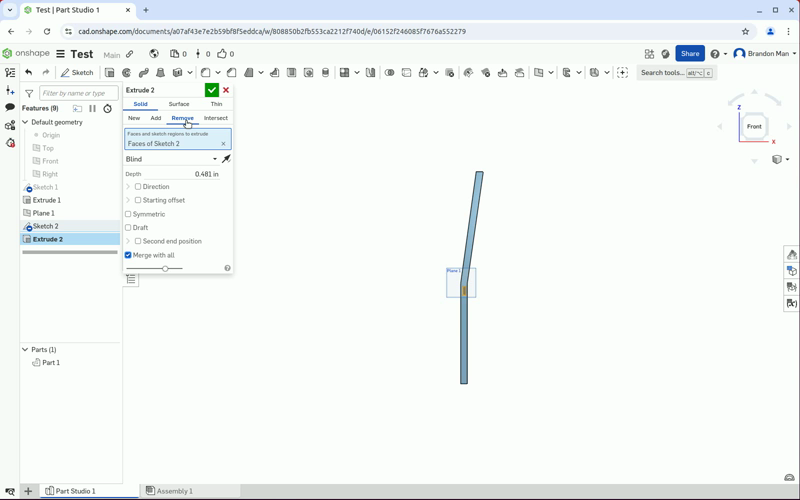
key(enter)
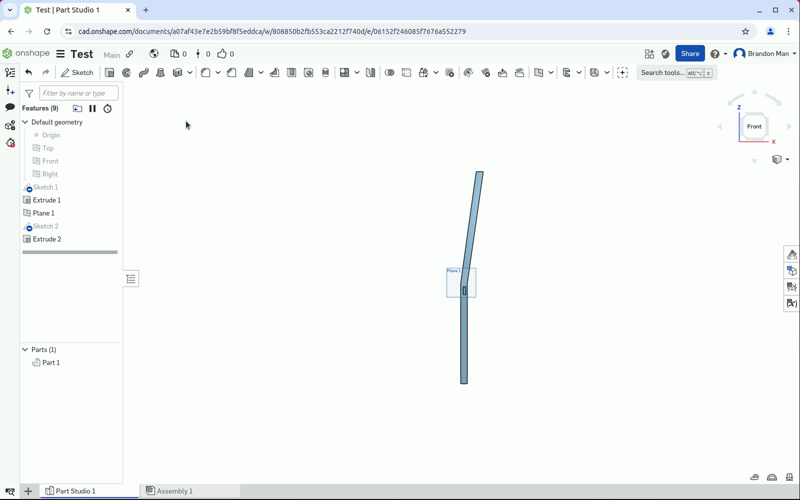
key(shift+h)
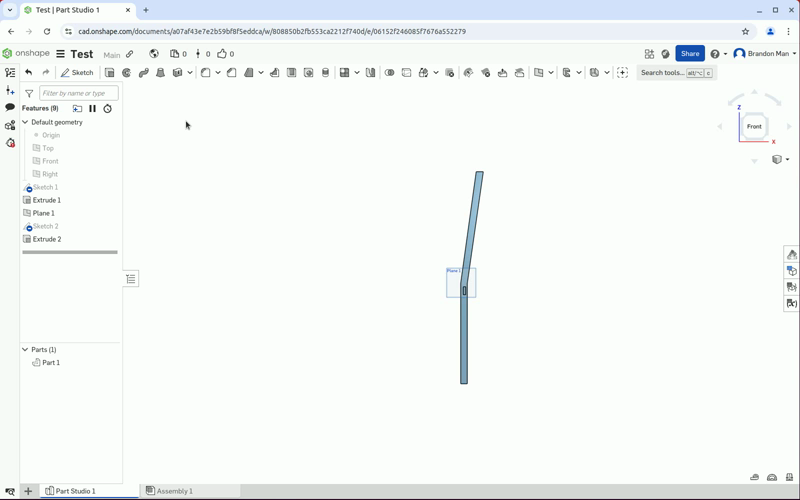
key(shift+h)
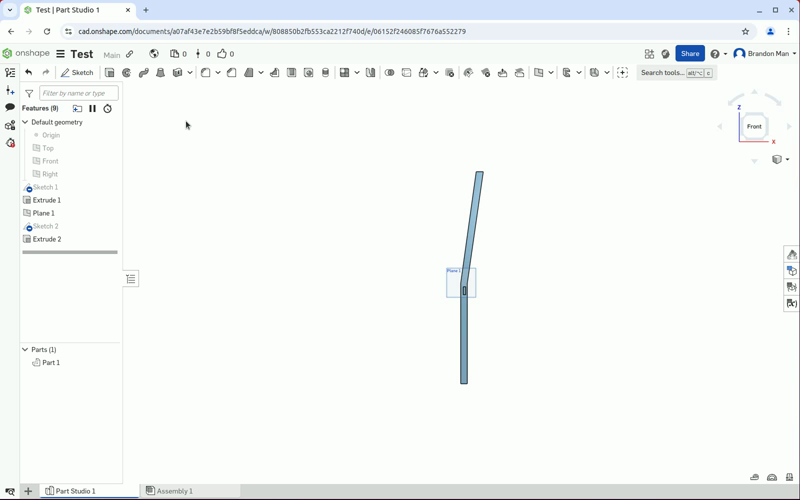
mouse_move(73, 189)
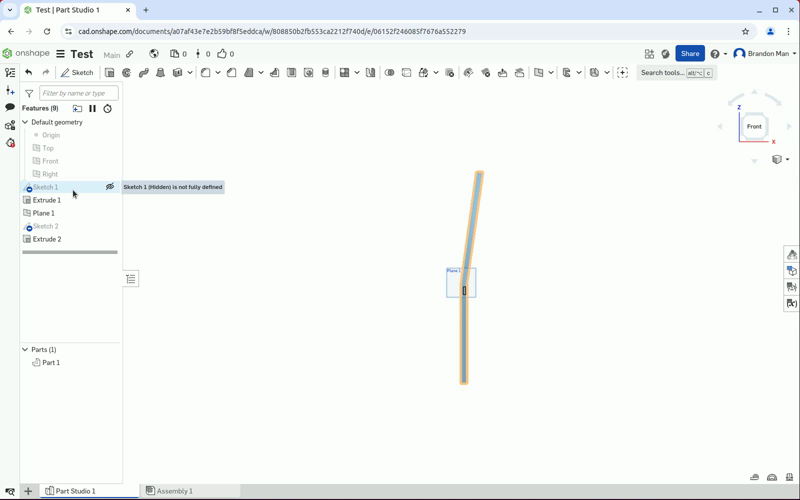
click(73, 189)
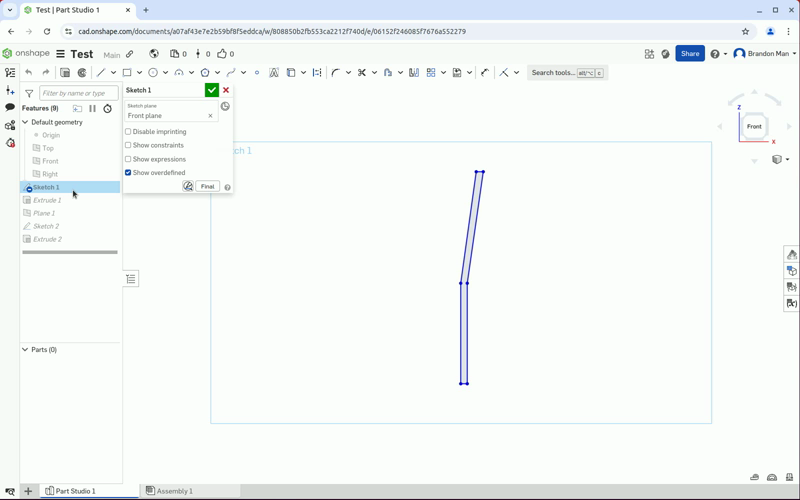
mouse_move(229, 92)
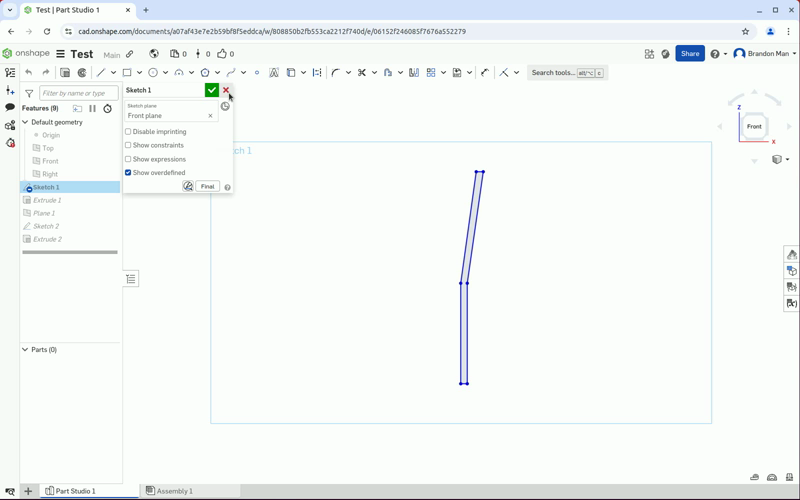
click(229, 92)
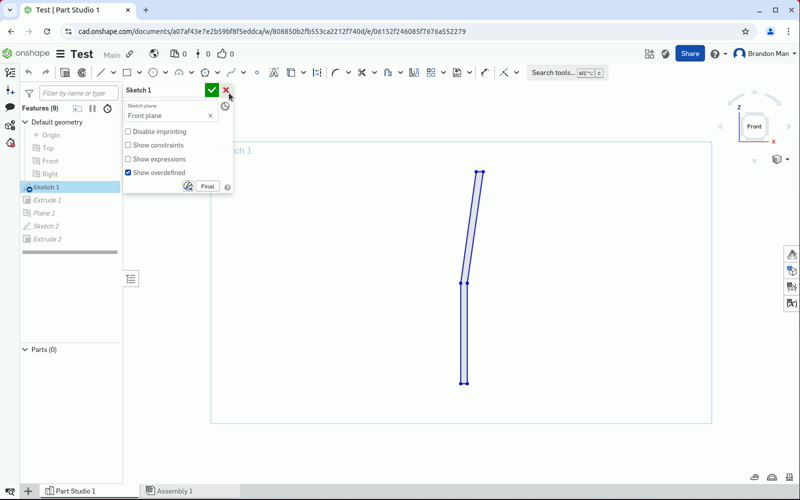
key(shift+s)
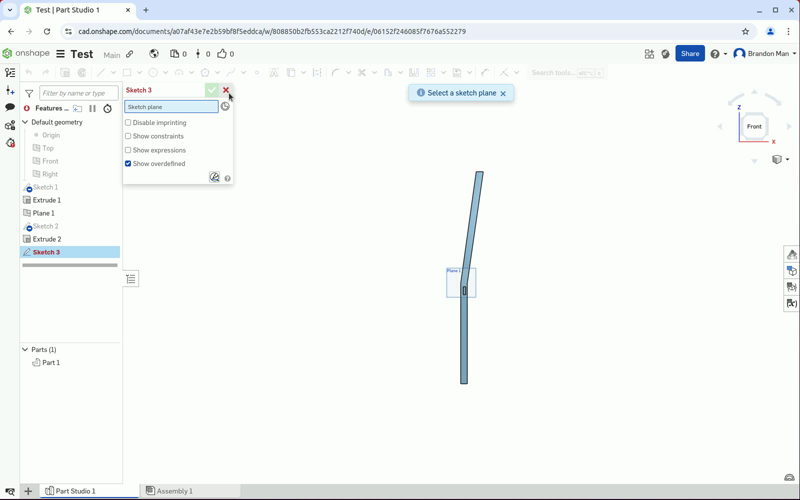
mouse_move(73, 215)
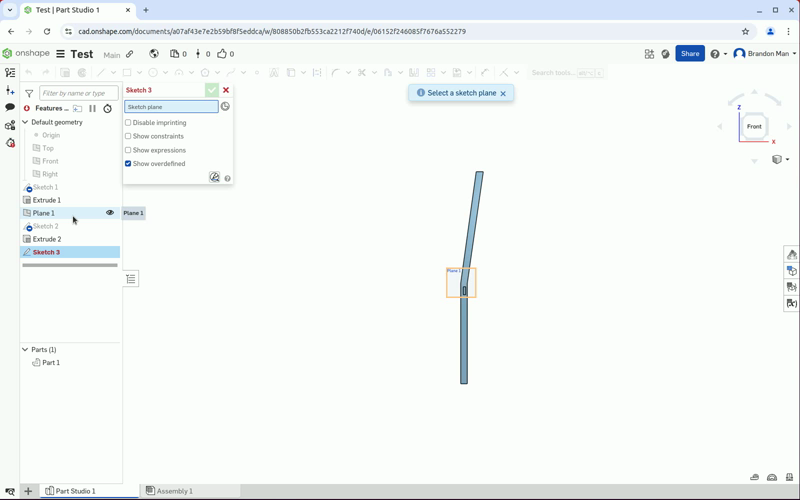
click(73, 215)
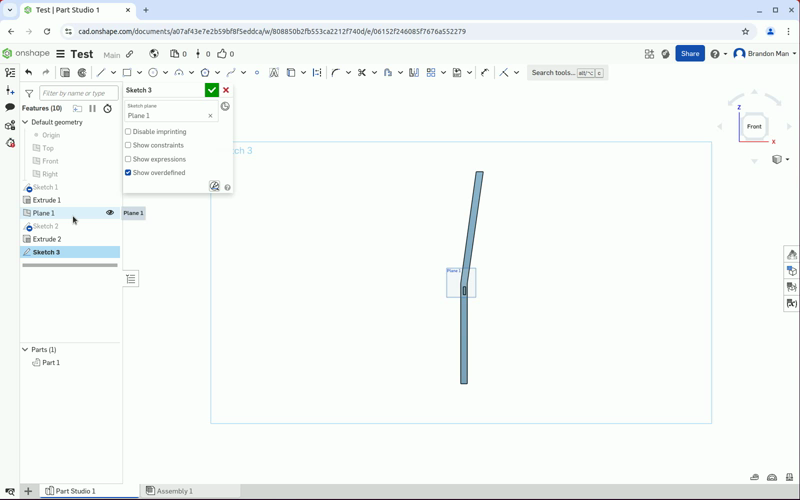
mouse_move(73, 352)
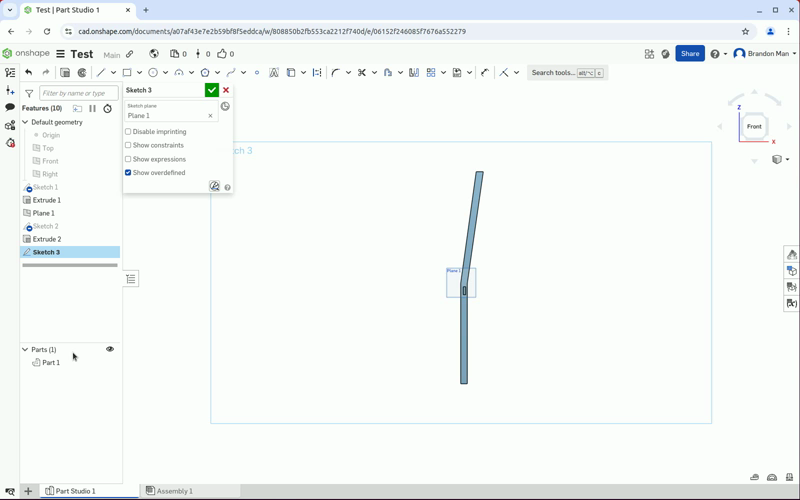
key(y)
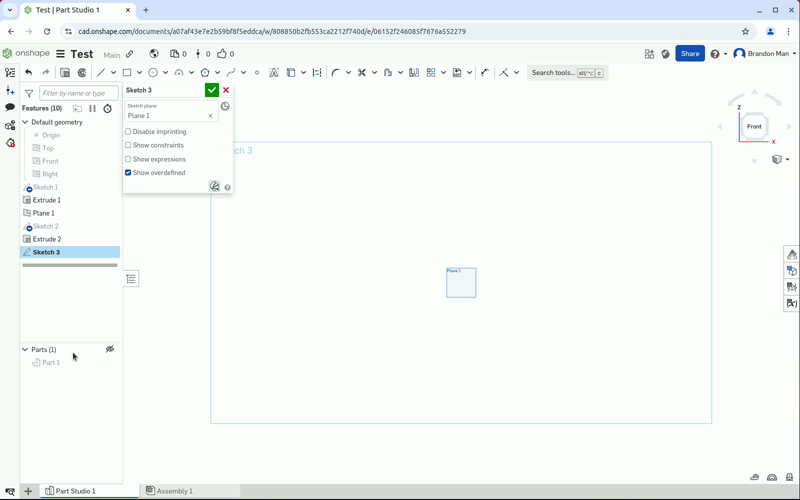
key(l)
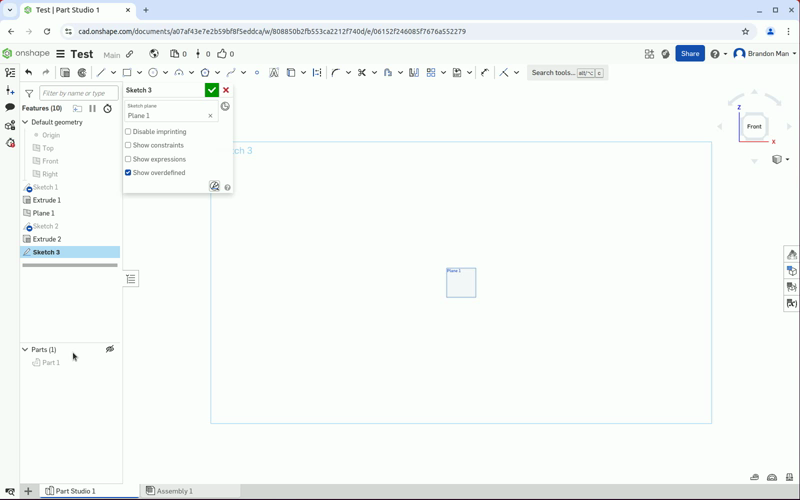
key_down(shift)
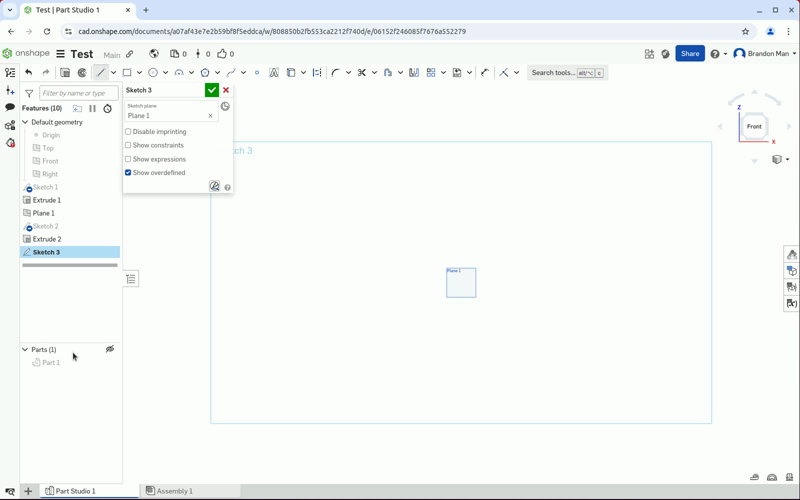
mouse_move(476, 186)
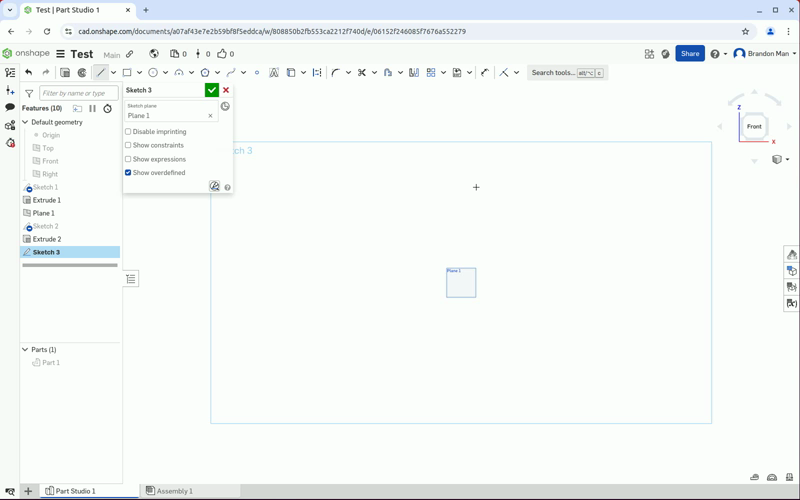
click(476, 186)
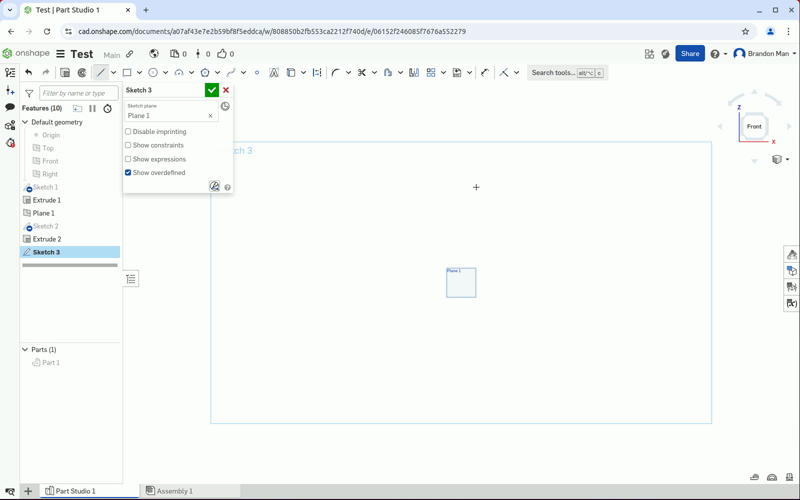
key_up(shift)
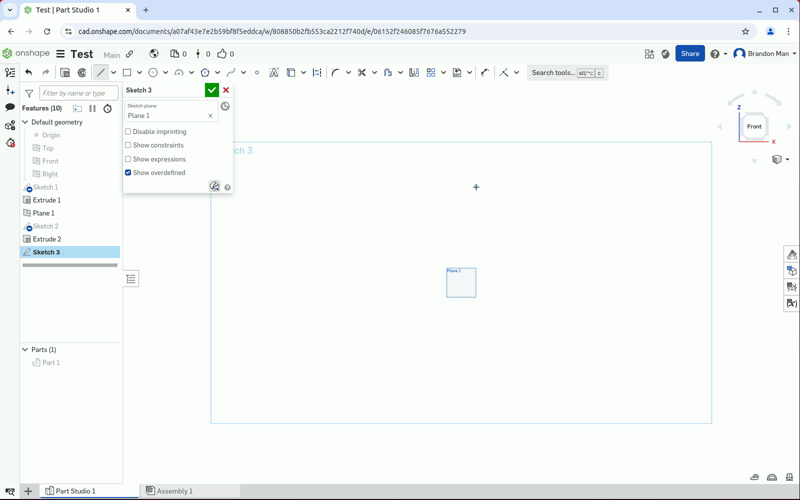
key_down(shift)
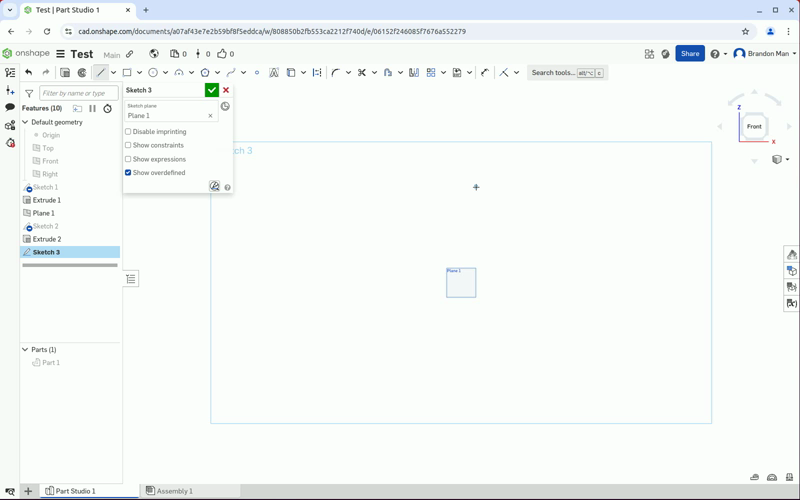
mouse_move(506, 186)
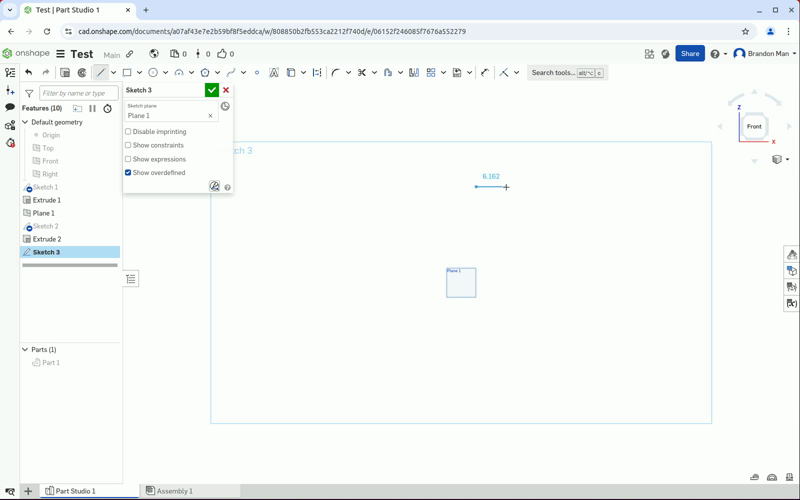
mouse_move(479, 187)
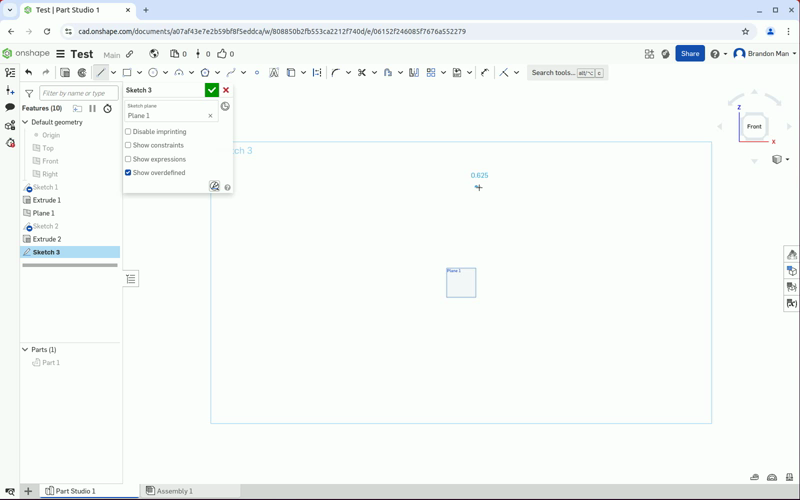
scroll(6)
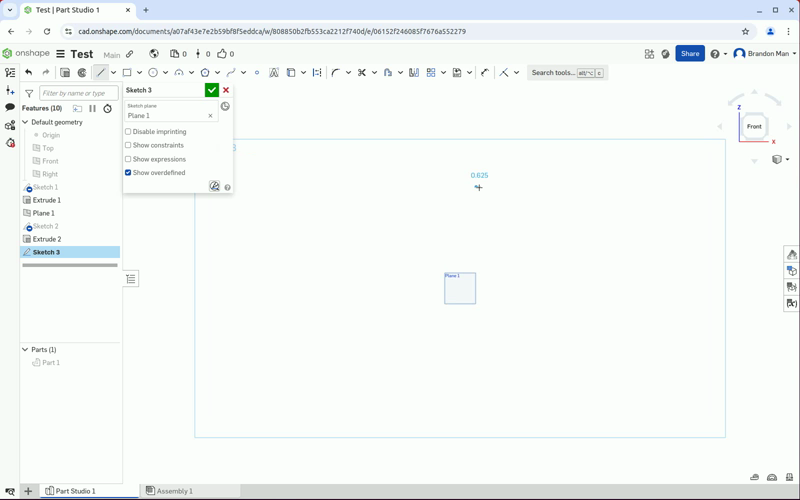
scroll(6)
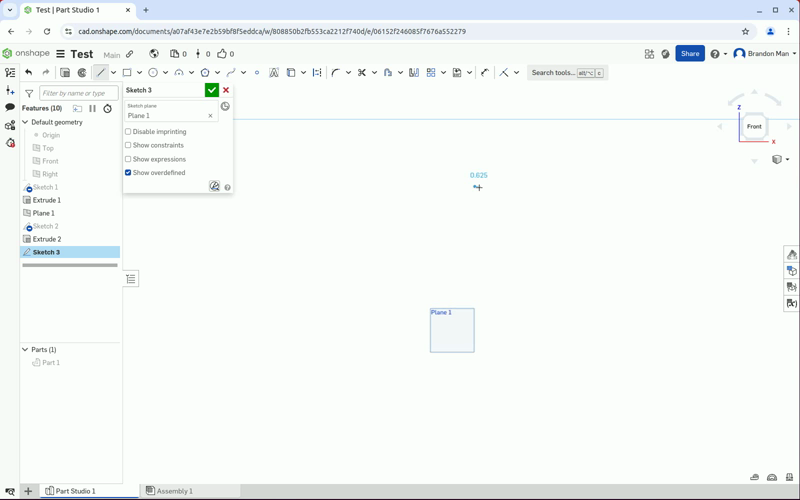
scroll(6)
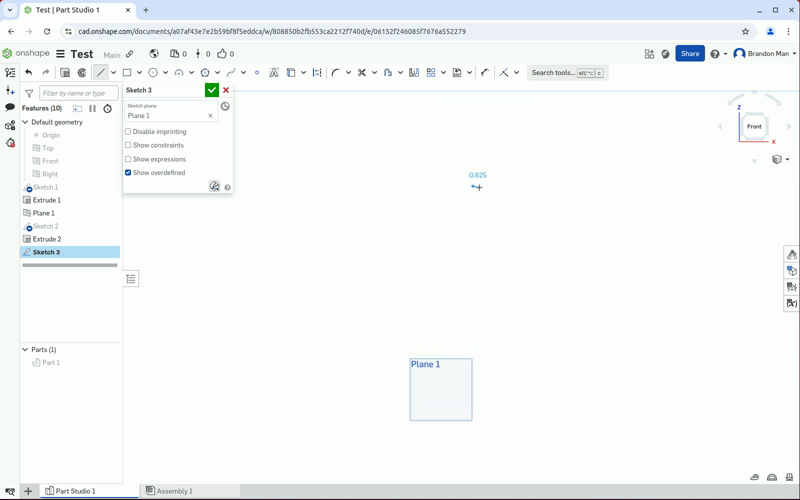
scroll(6)
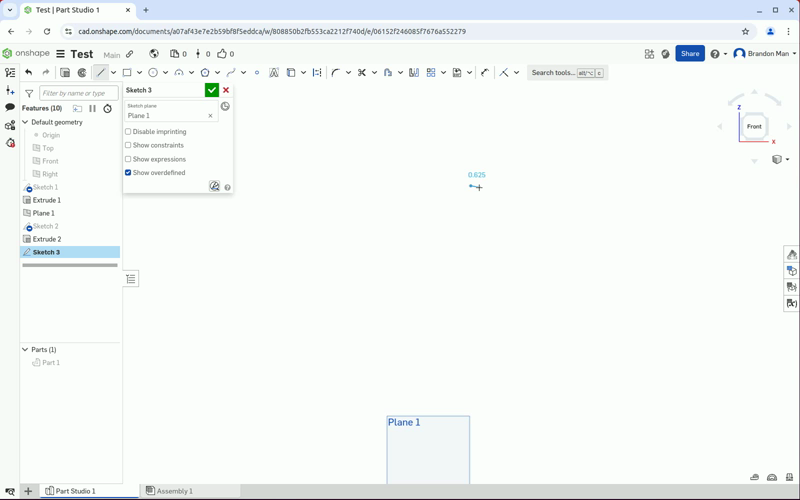
scroll(6)
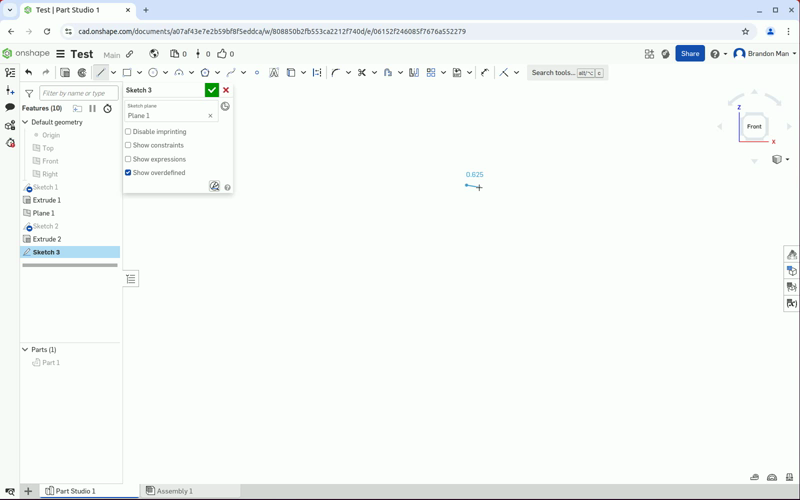
scroll(6)
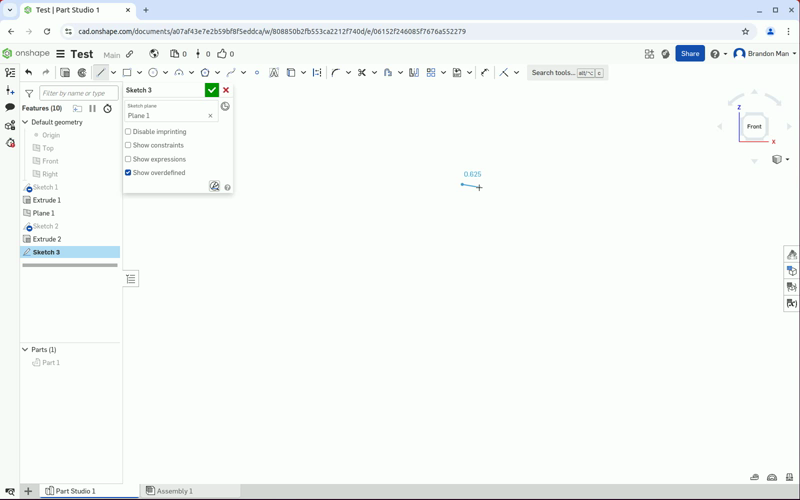
scroll(6)
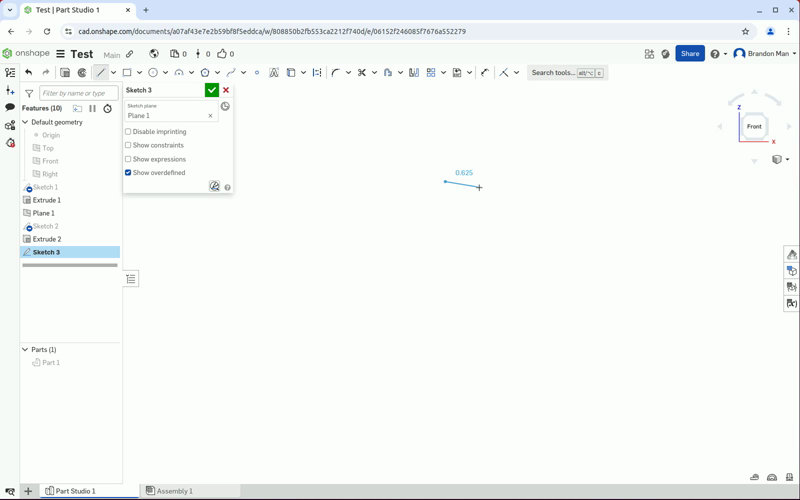
click(479, 187)
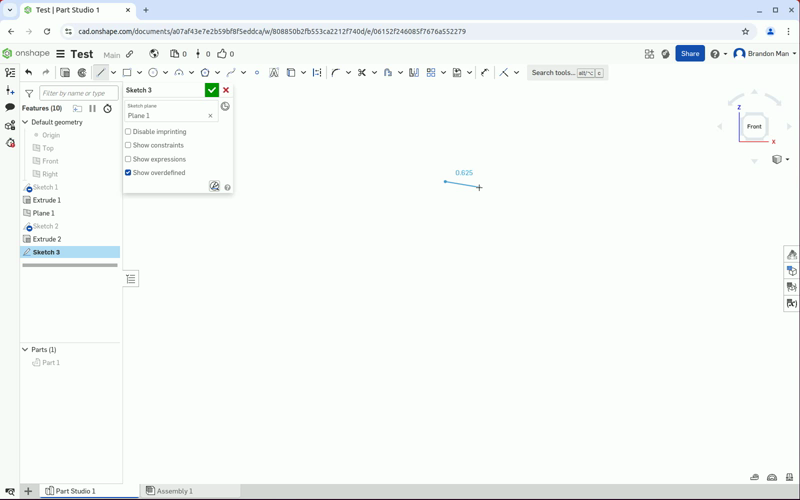
scroll(-6)
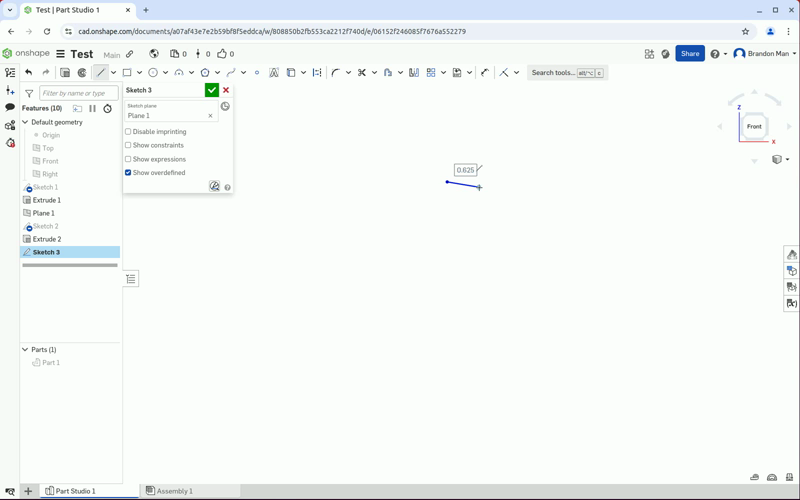
scroll(-6)
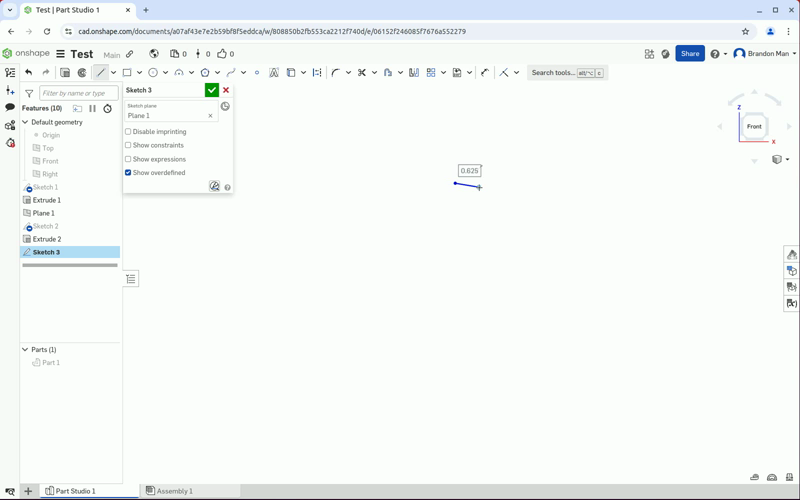
scroll(-6)
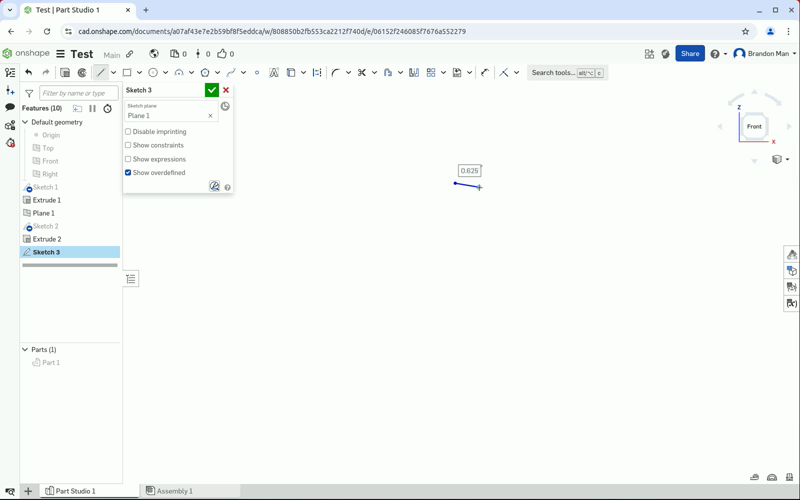
scroll(-6)
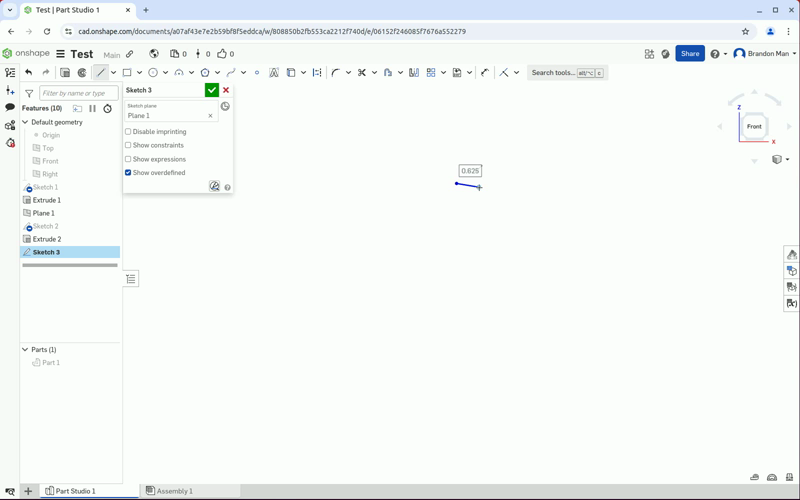
scroll(-6)
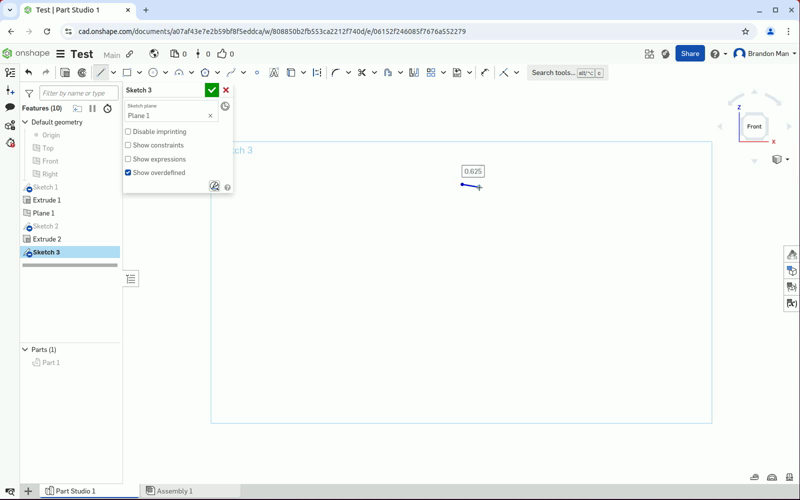
scroll(-6)
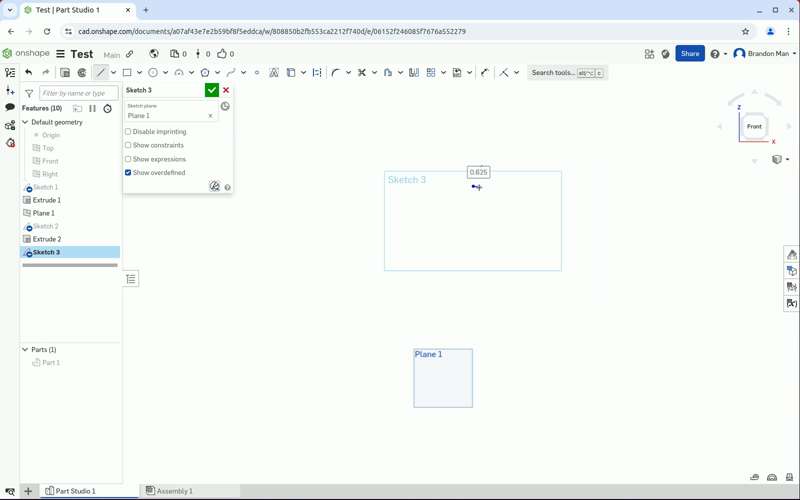
scroll(-6)
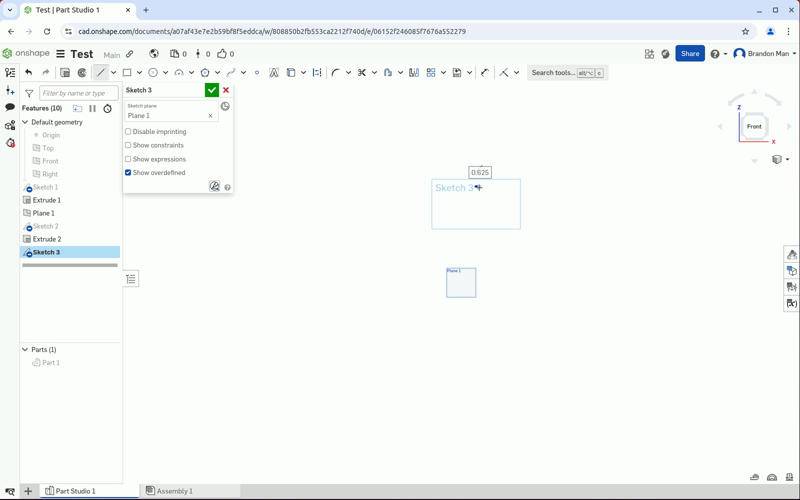
key_up(shift)
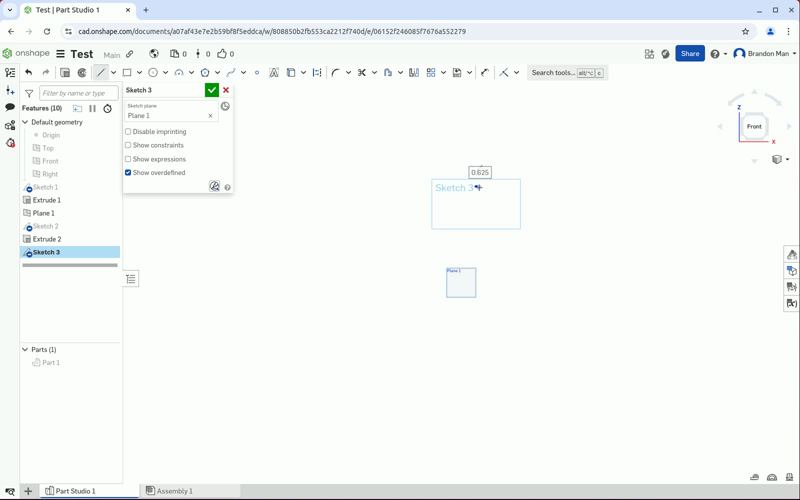
key_down(shift)
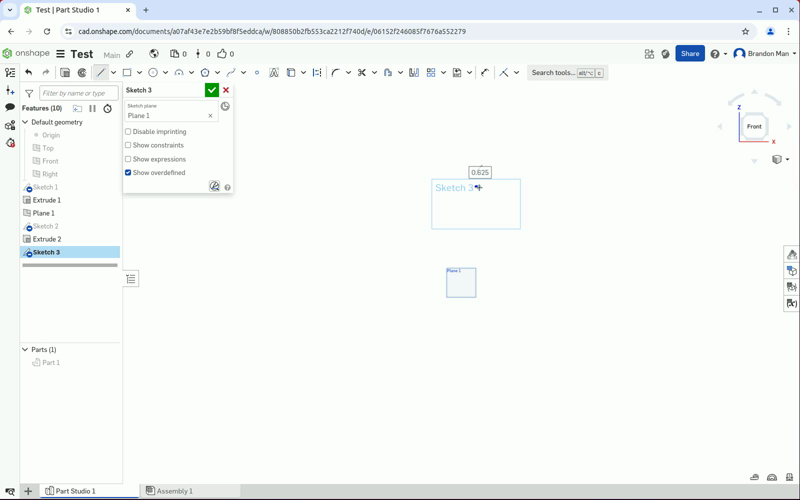
mouse_move(509, 187)
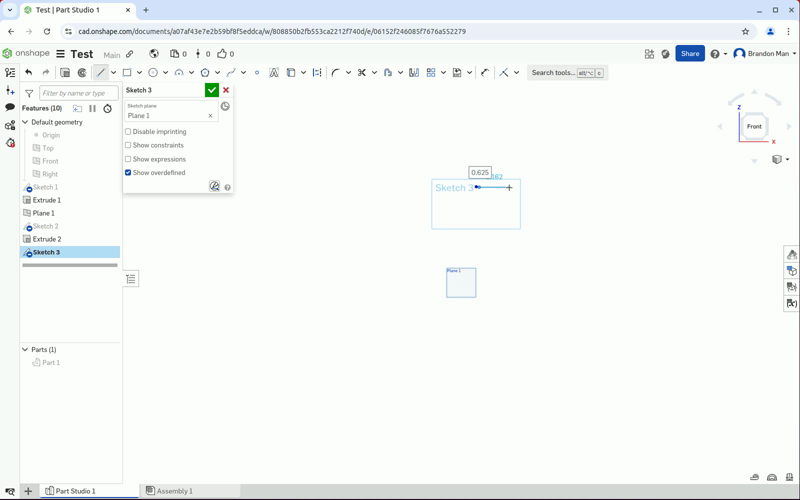
mouse_move(479, 181)
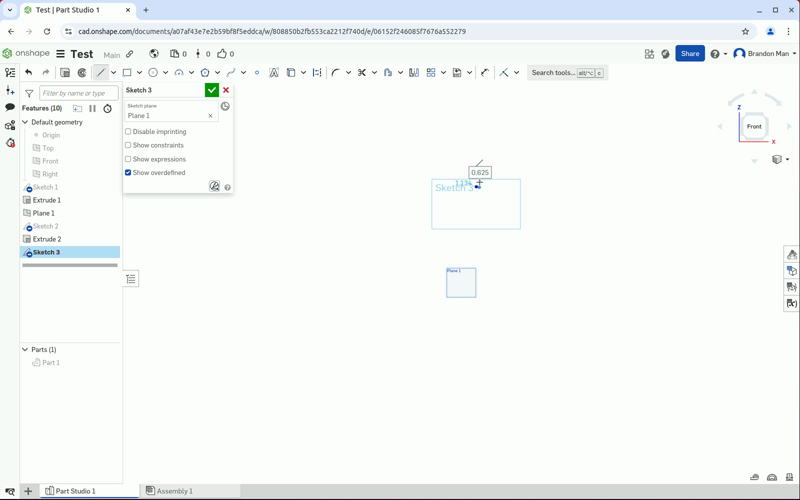
scroll(6)
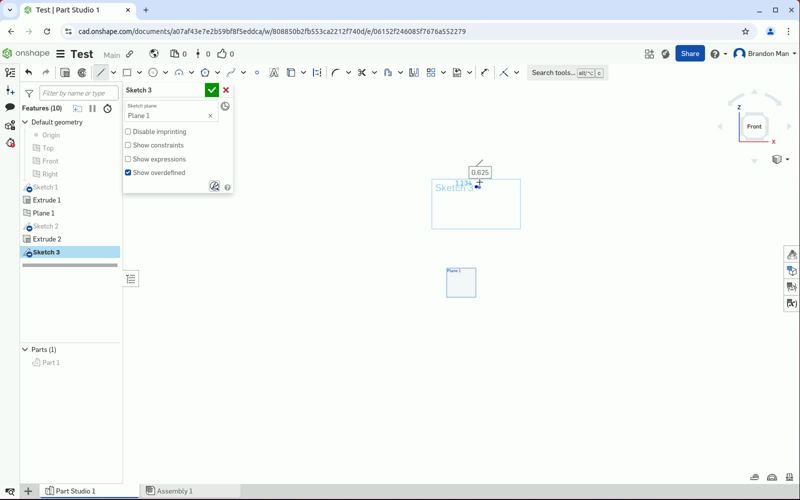
scroll(6)
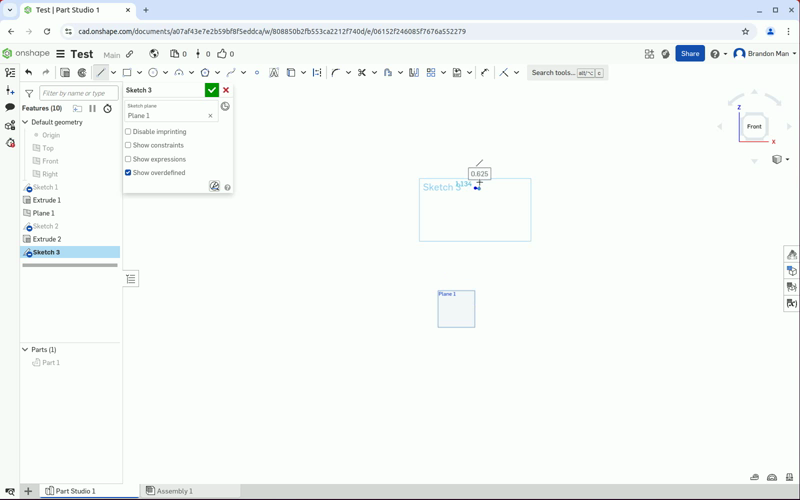
scroll(6)
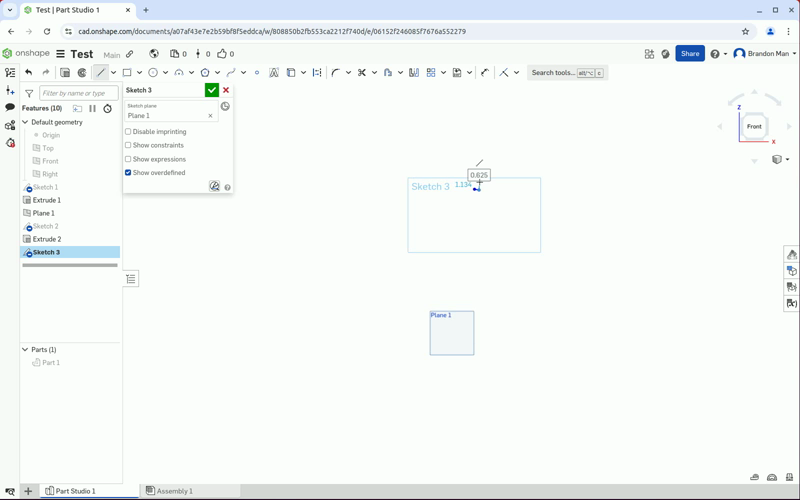
scroll(6)
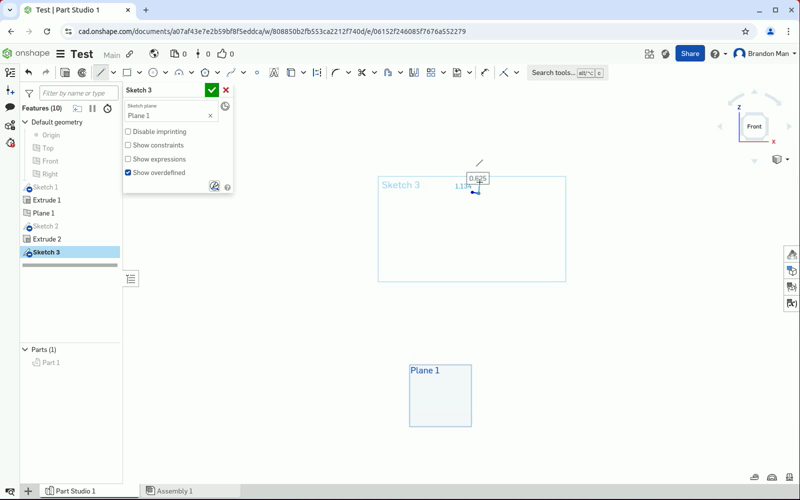
scroll(6)
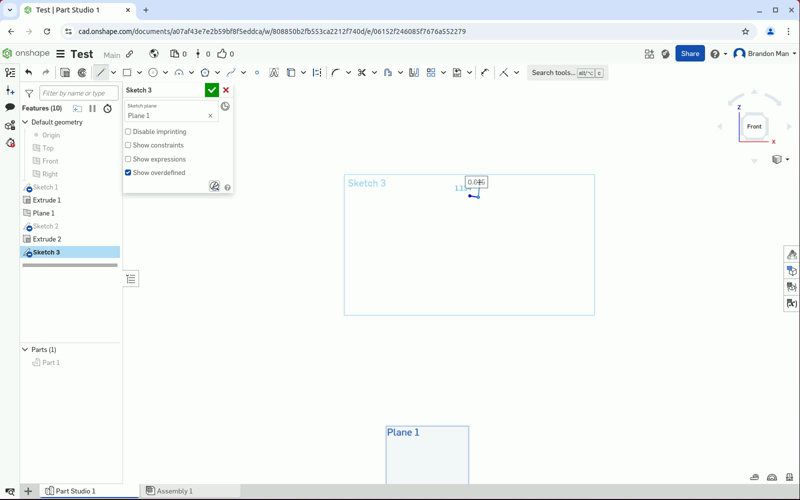
scroll(6)
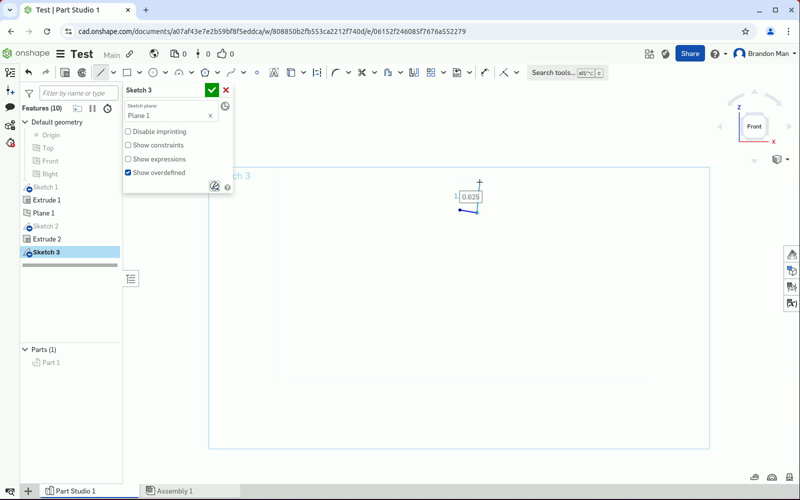
scroll(6)
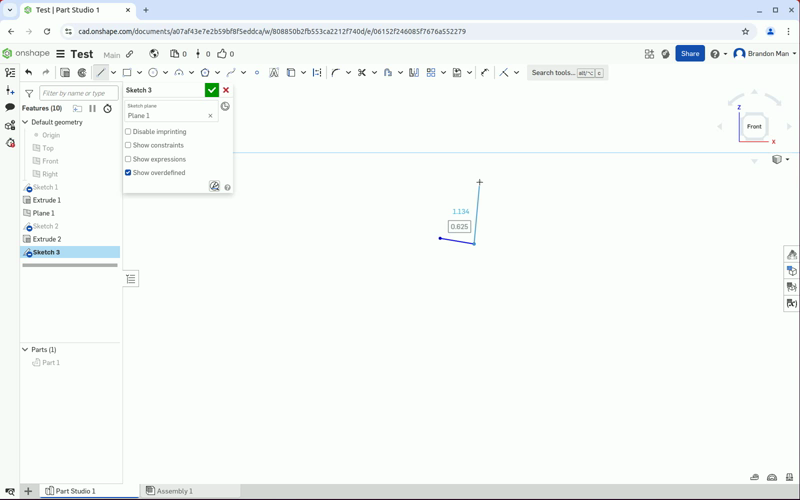
click(479, 181)
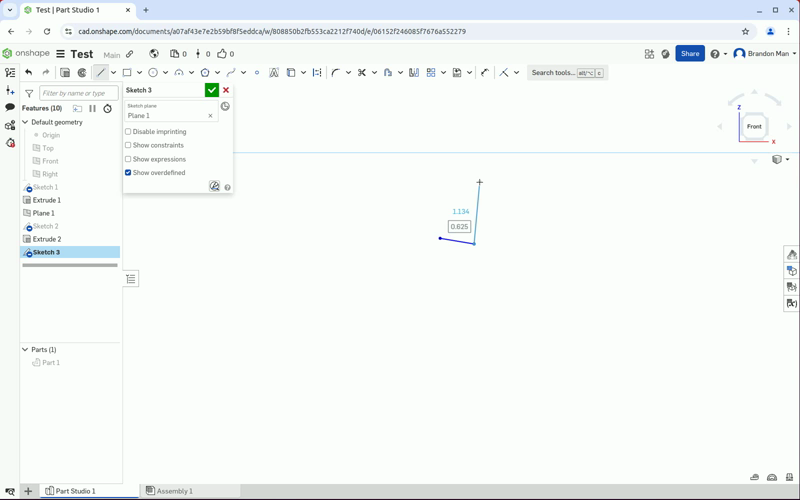
scroll(-6)
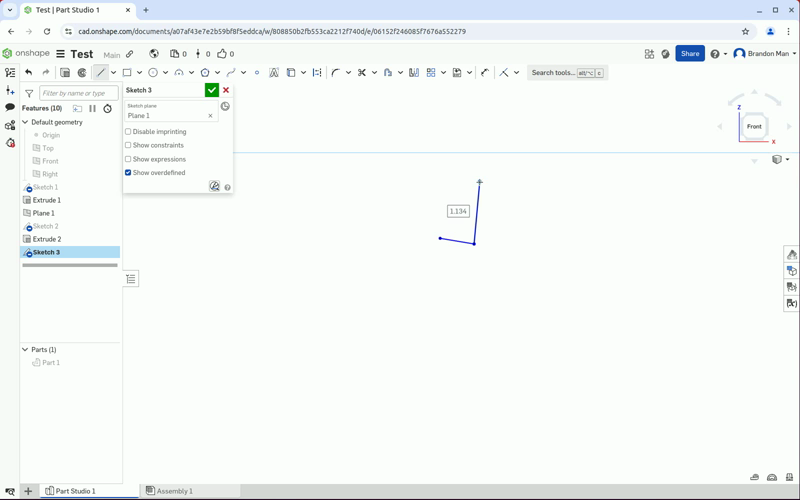
scroll(-6)
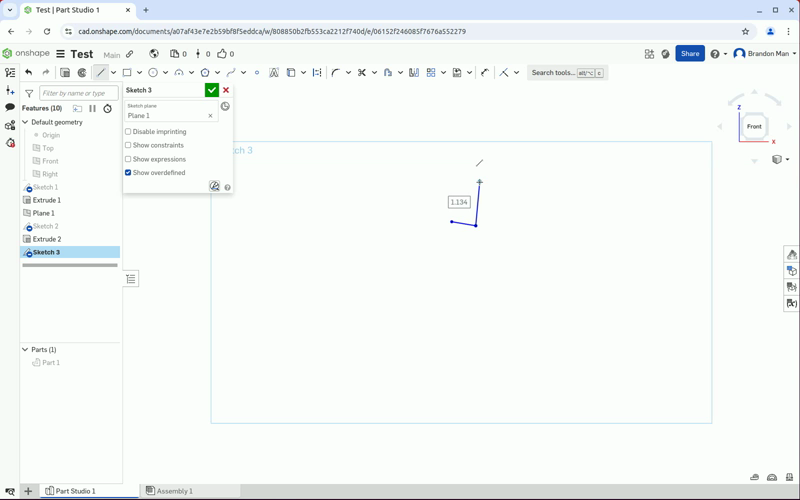
scroll(-6)
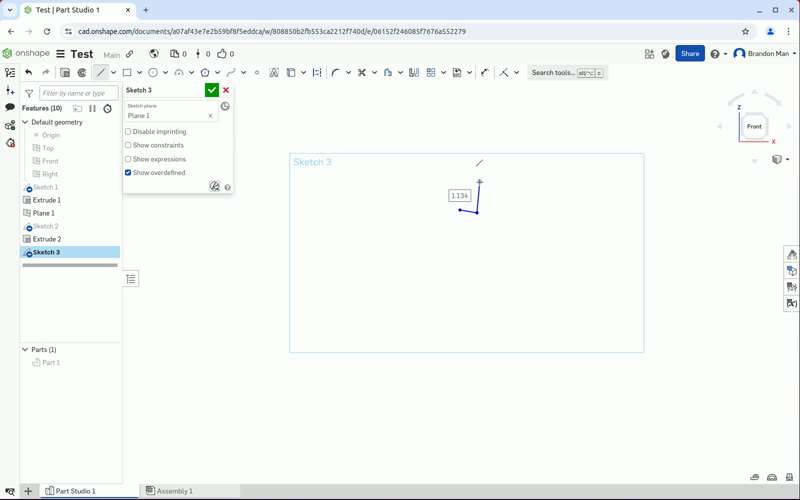
scroll(-6)
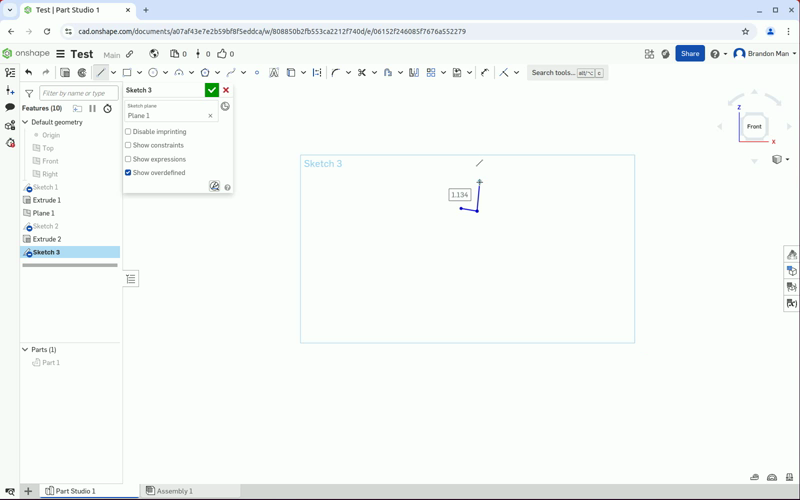
scroll(-6)
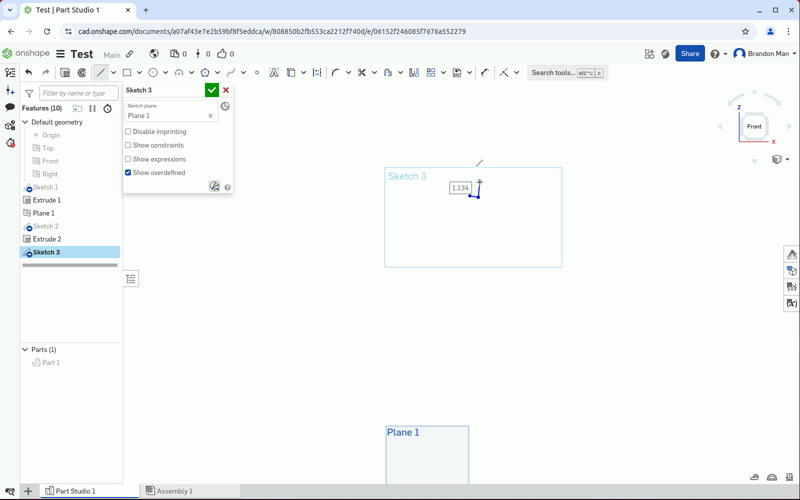
scroll(-6)
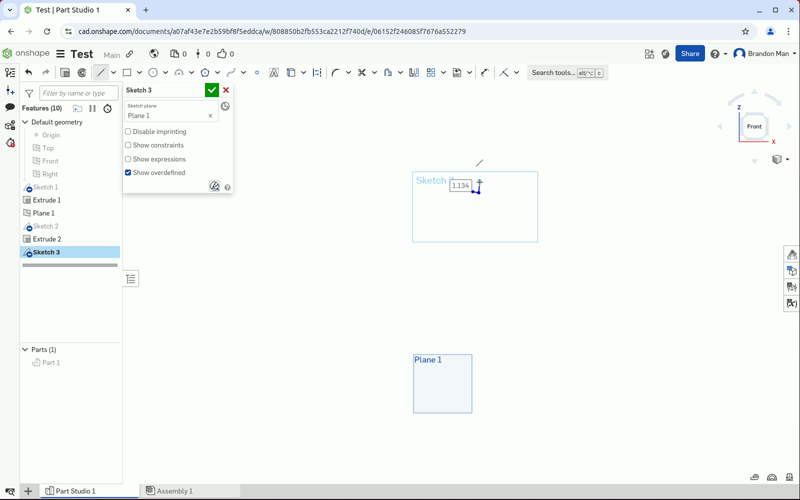
scroll(-6)
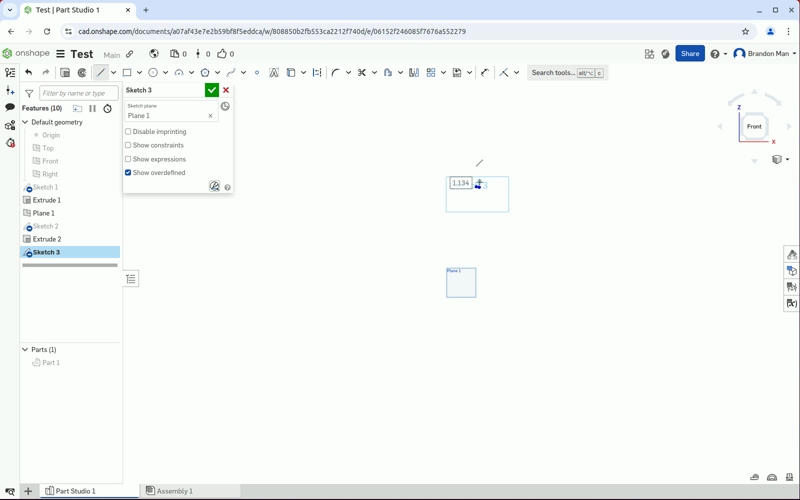
key_up(shift)
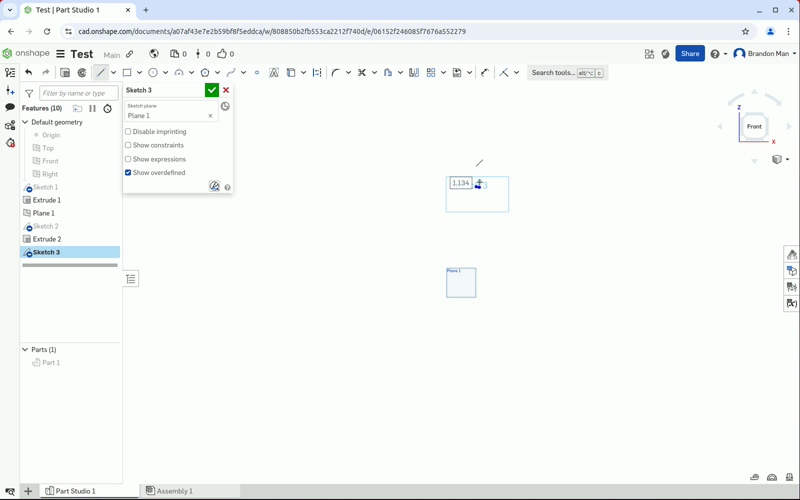
key_down(shift)
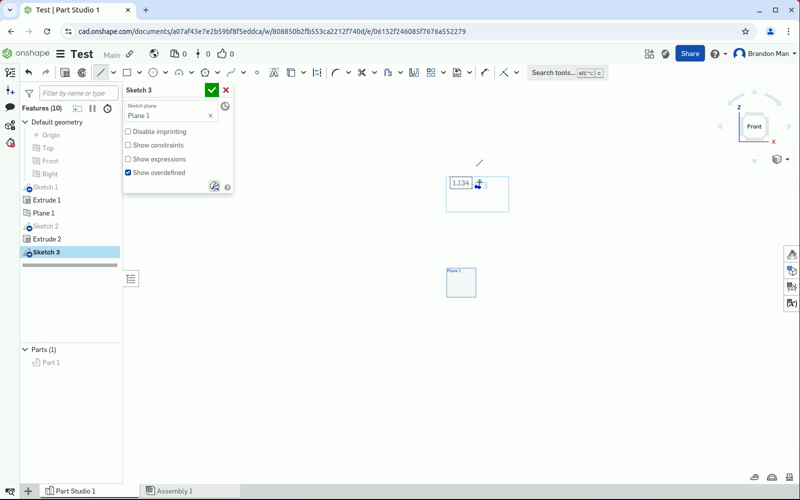
mouse_move(509, 181)
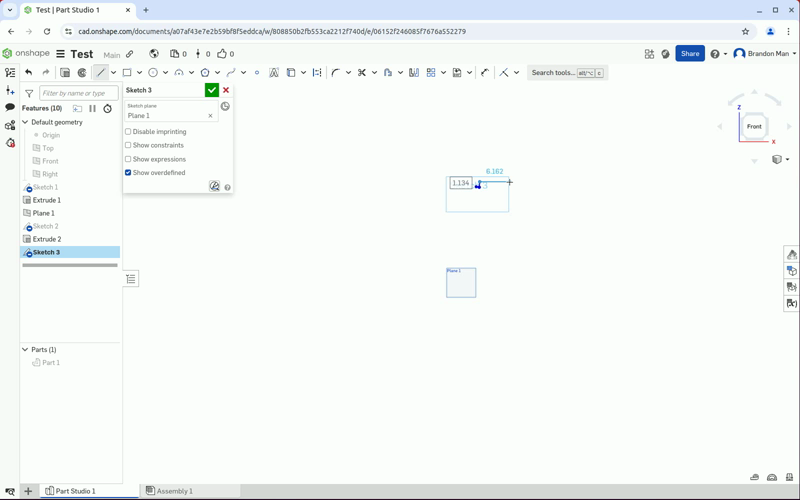
mouse_move(477, 180)
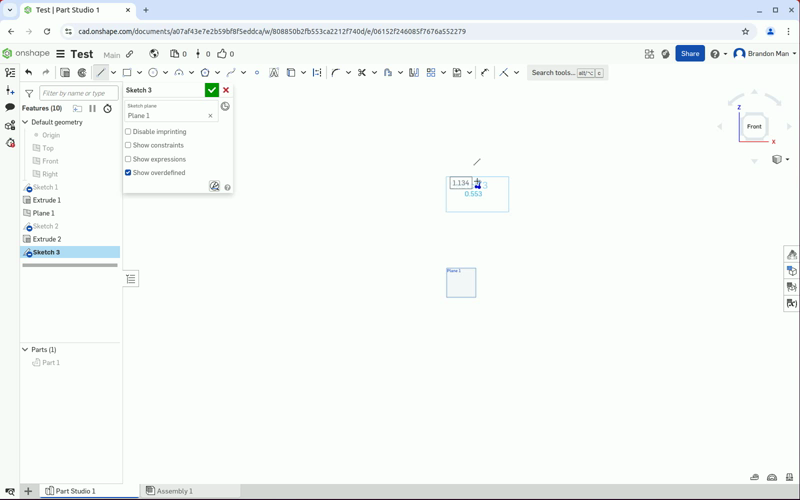
scroll(6)
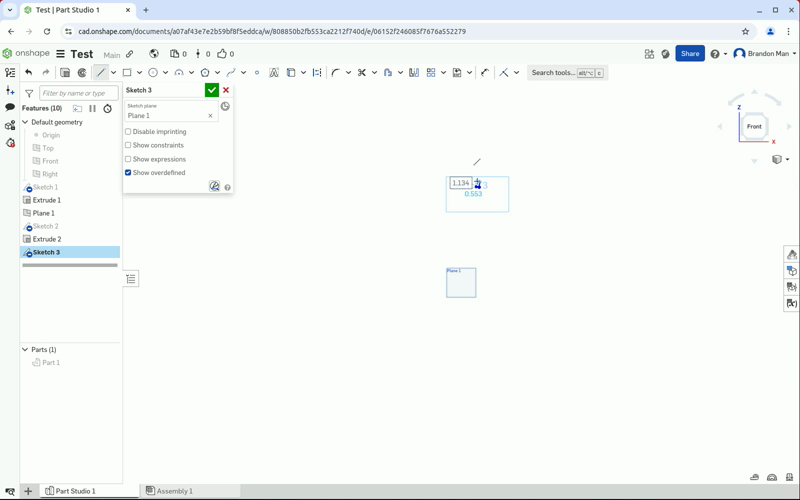
scroll(6)
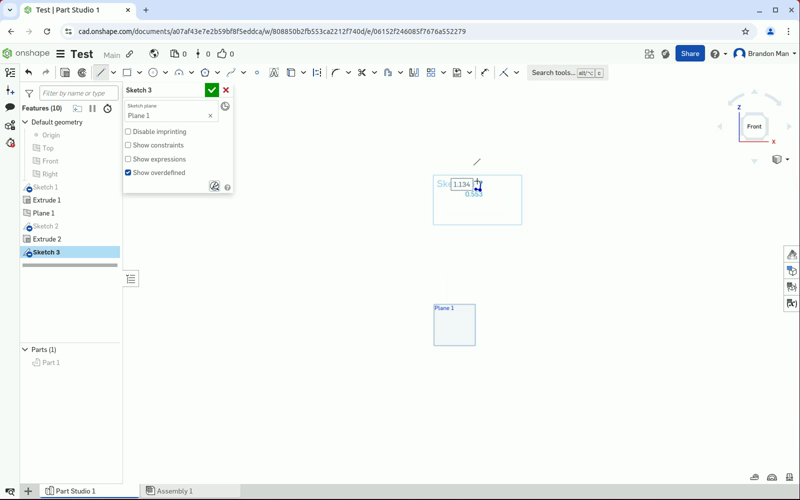
scroll(6)
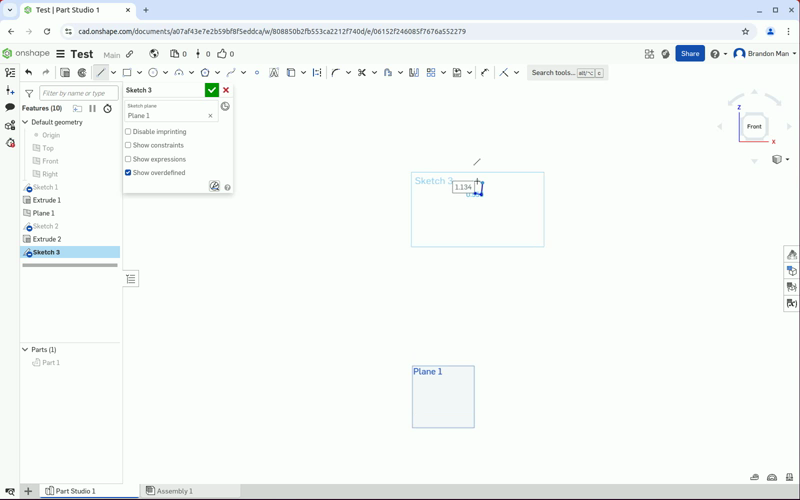
scroll(6)
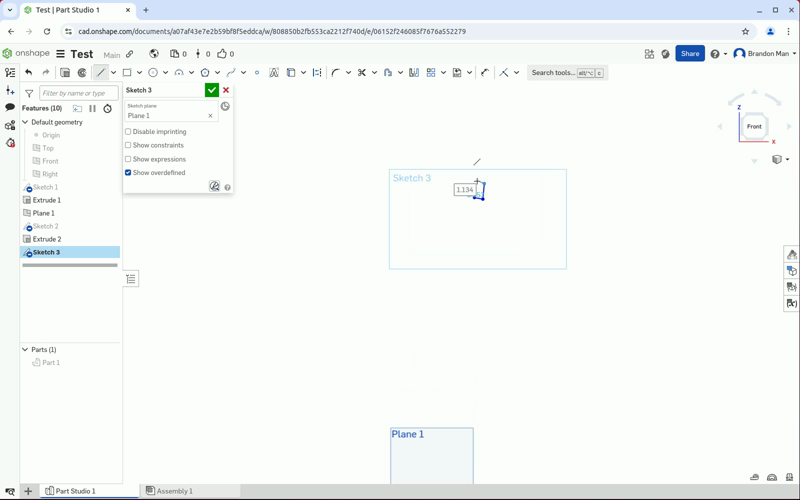
scroll(6)
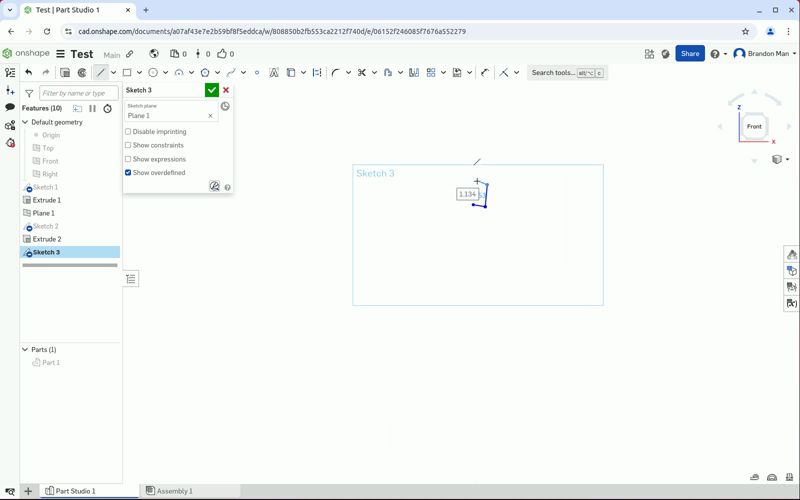
scroll(6)
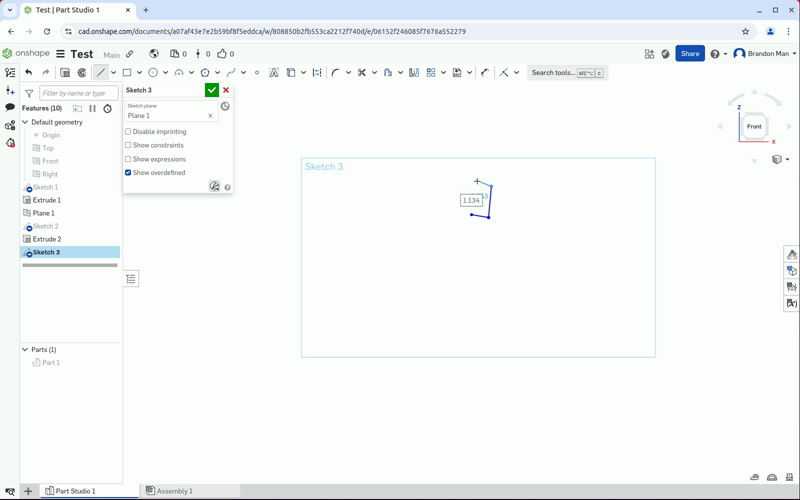
scroll(6)
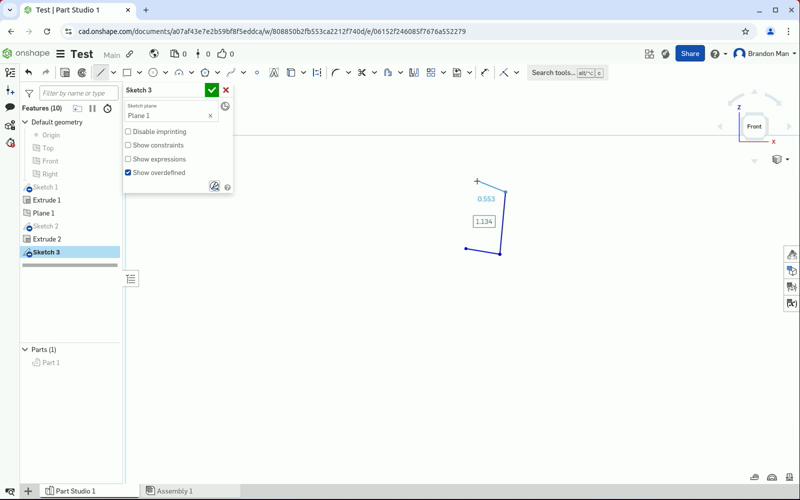
click(477, 180)
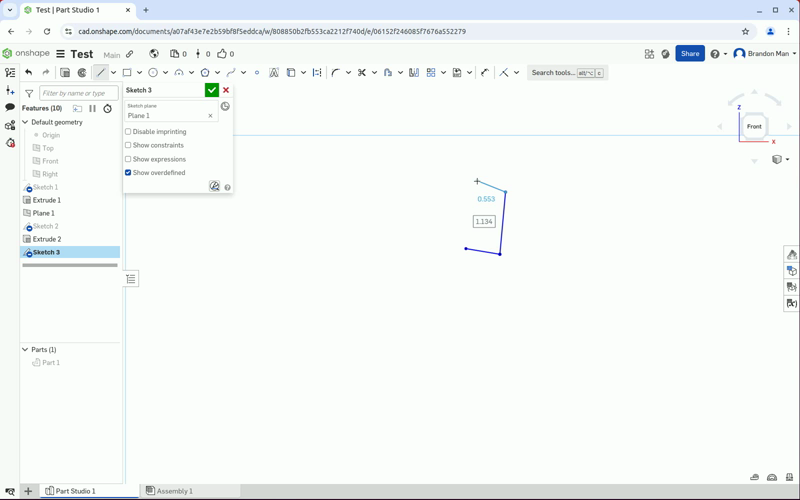
scroll(-6)
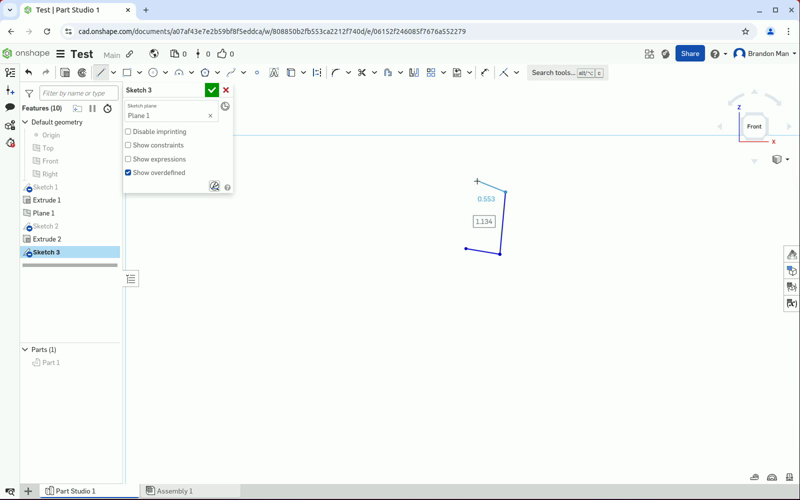
scroll(-6)
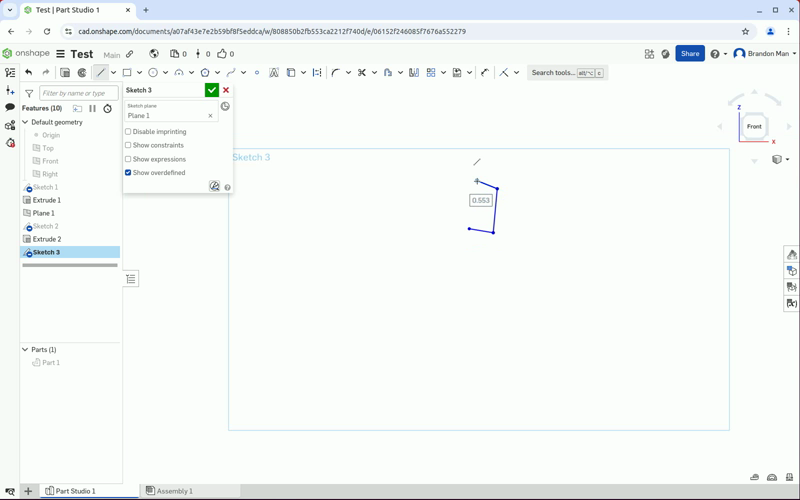
scroll(-6)
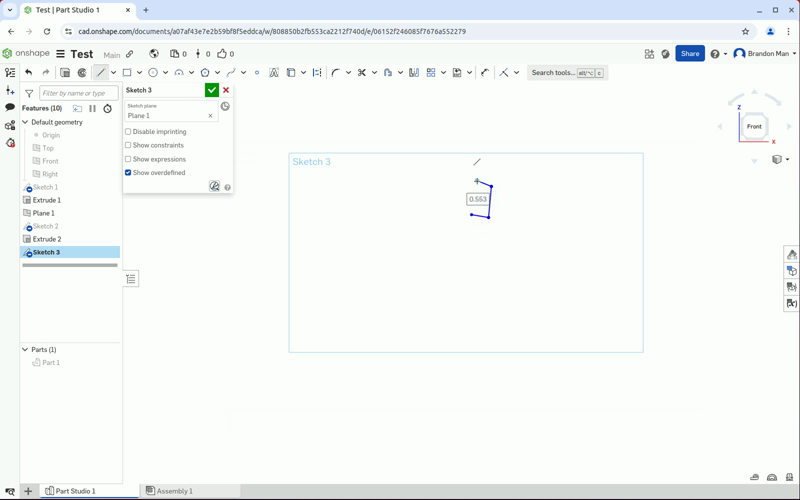
scroll(-6)
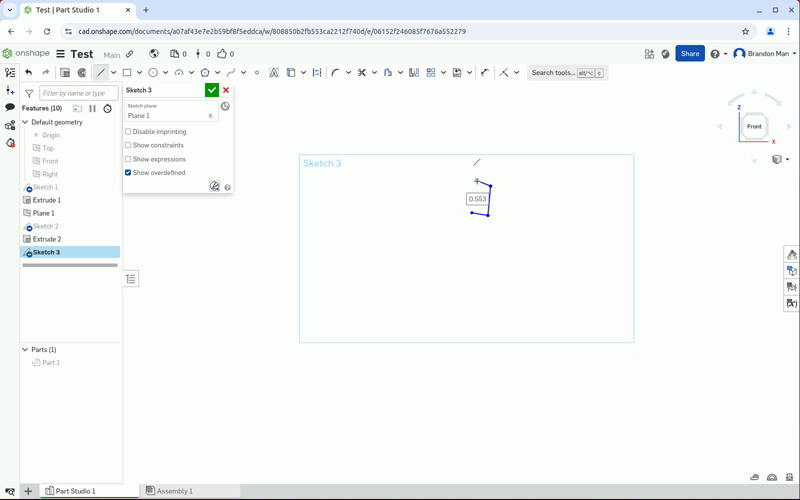
scroll(-6)
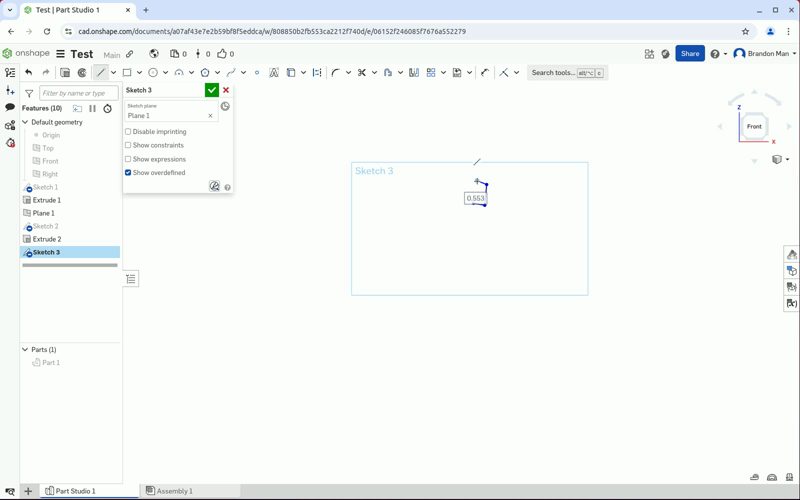
scroll(-6)
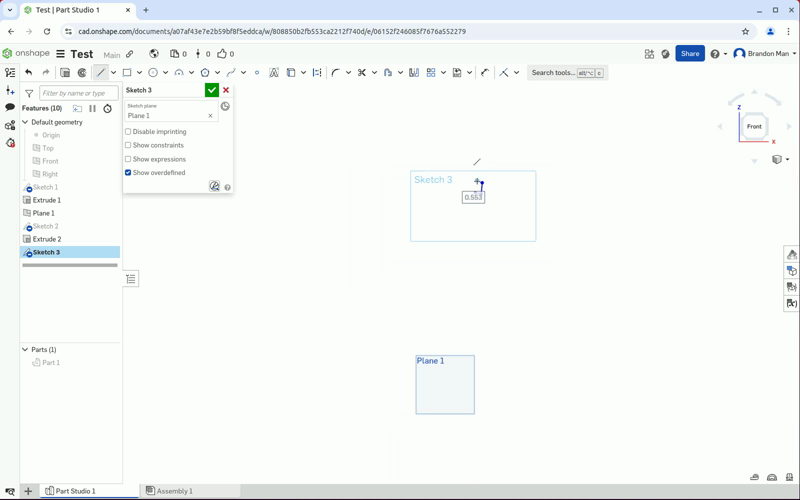
scroll(-6)
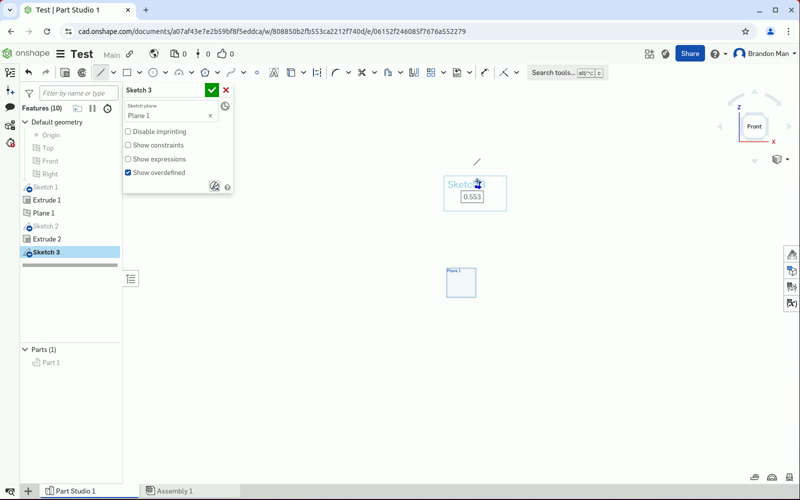
key_up(shift)
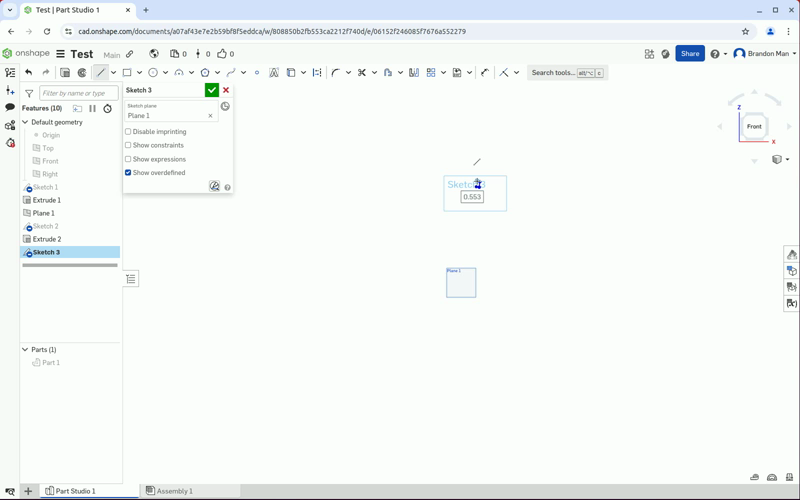
mouse_move(507, 180)
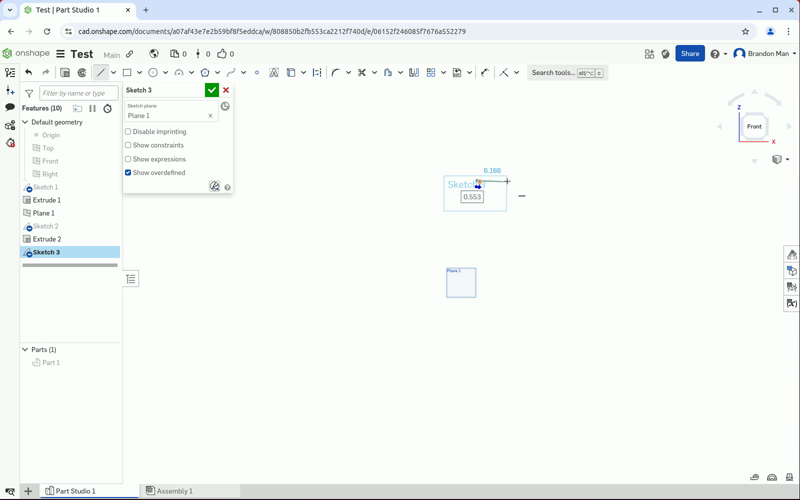
key_down(shift)
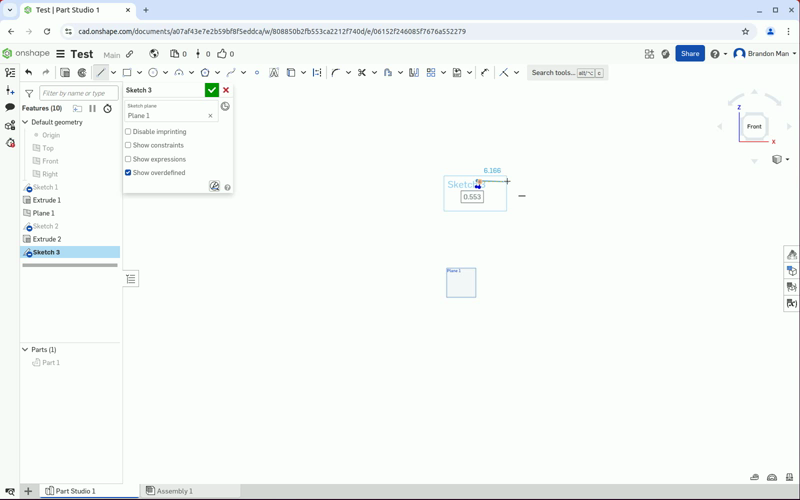
mouse_move(476, 186)
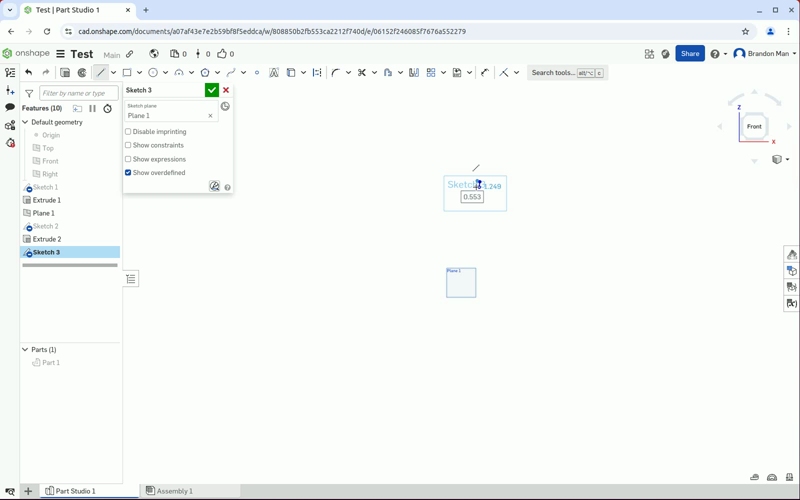
scroll(6)
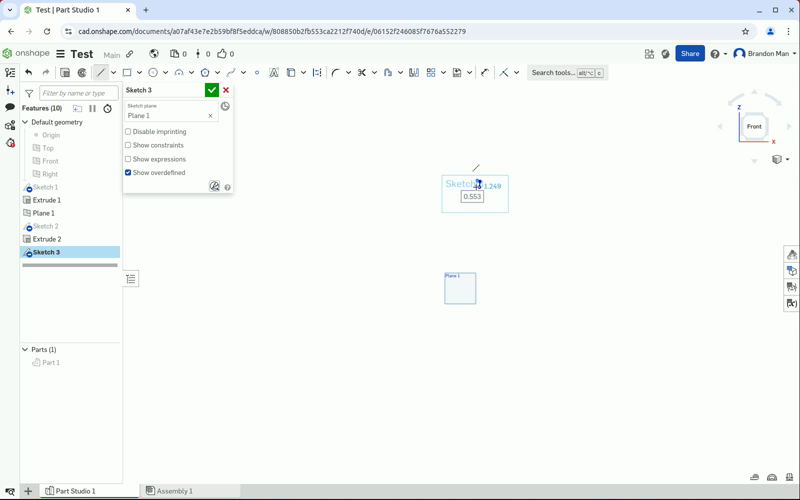
scroll(6)
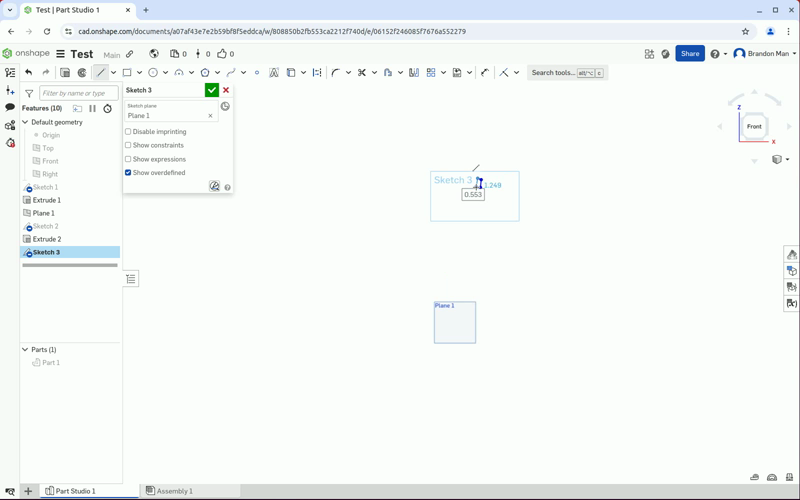
scroll(6)
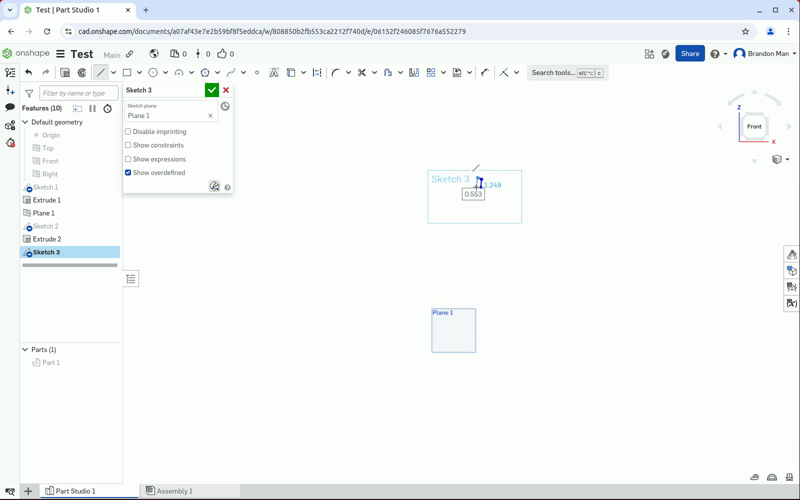
scroll(6)
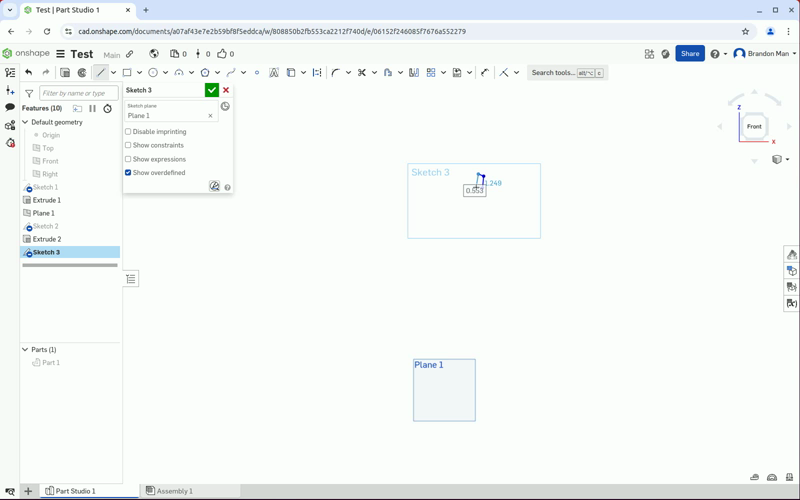
scroll(6)
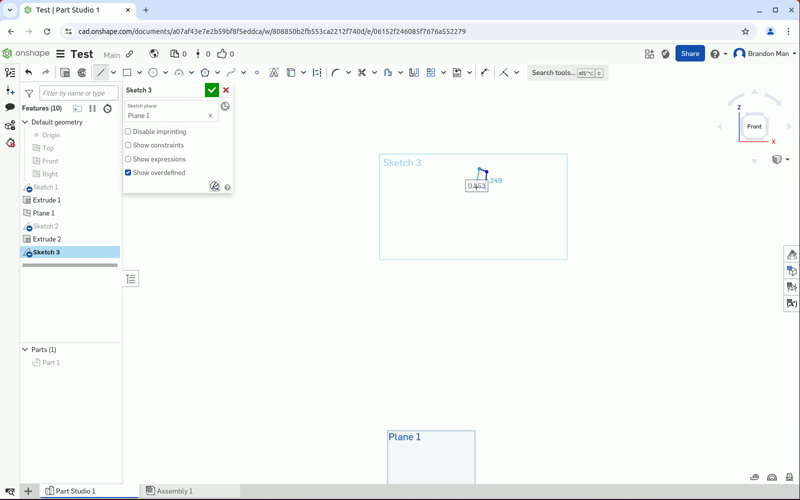
scroll(6)
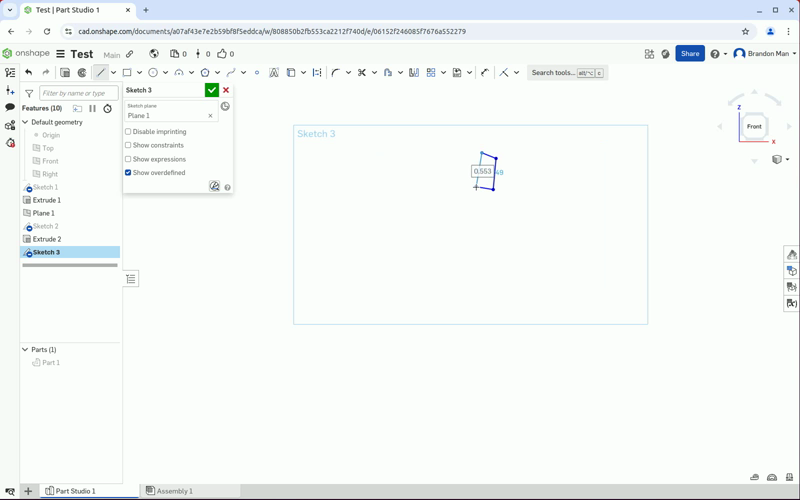
scroll(6)
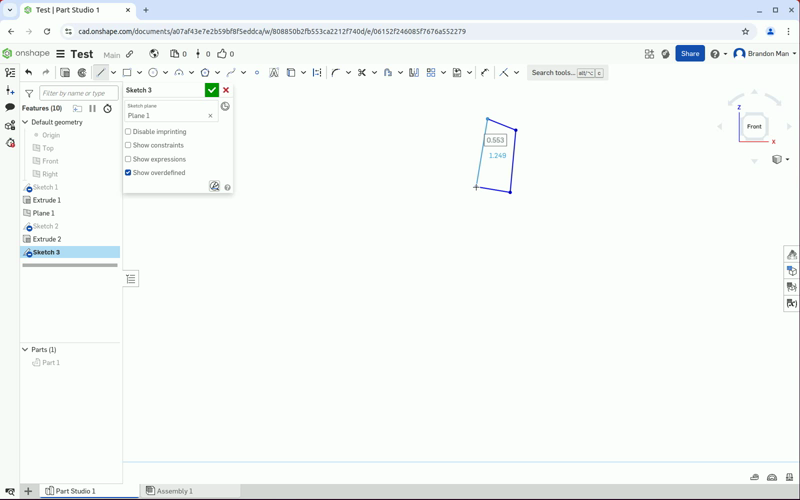
key_up(shift)
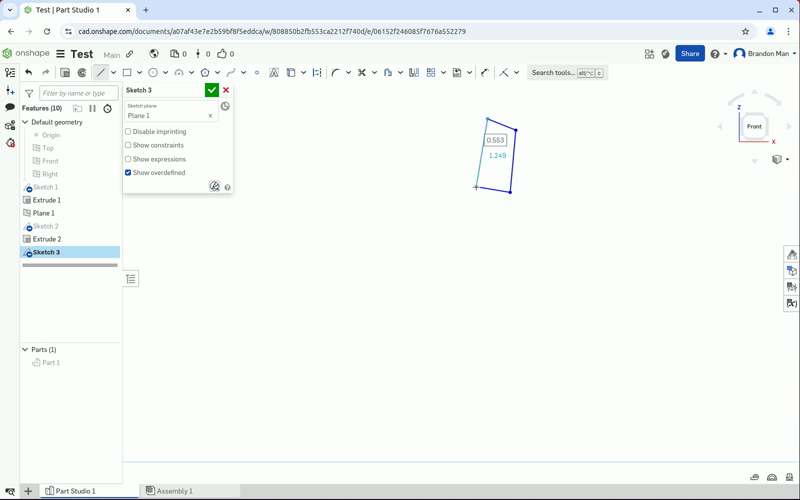
click(476, 186)
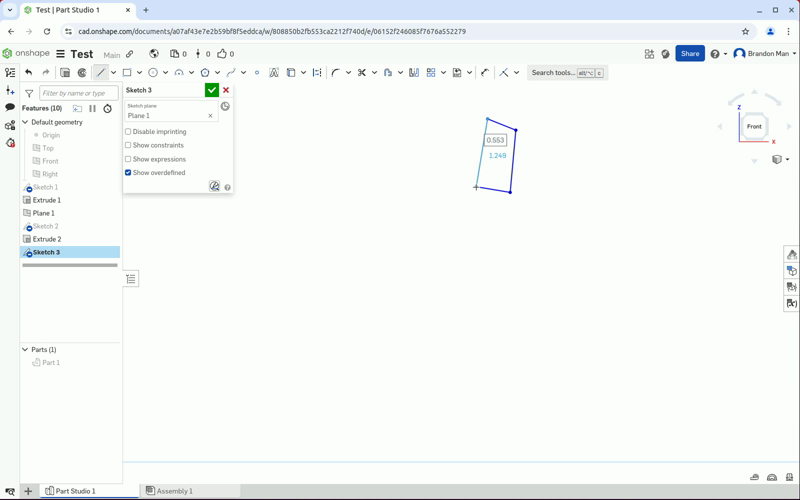
scroll(-6)
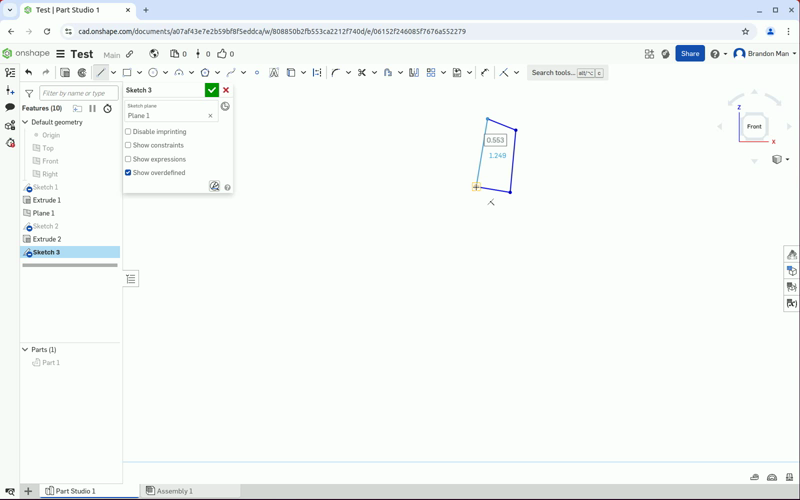
scroll(-6)
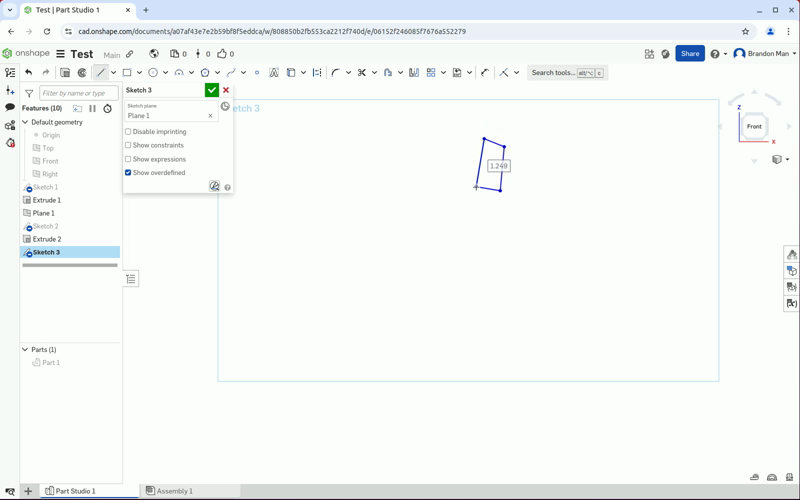
scroll(-6)
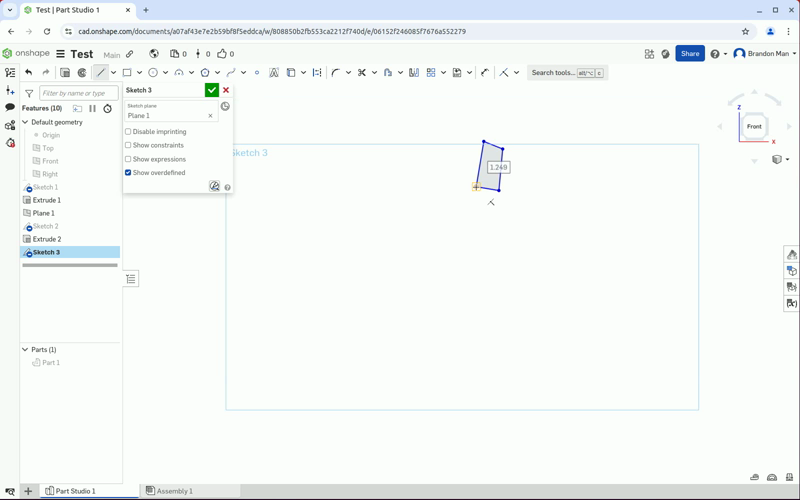
scroll(-6)
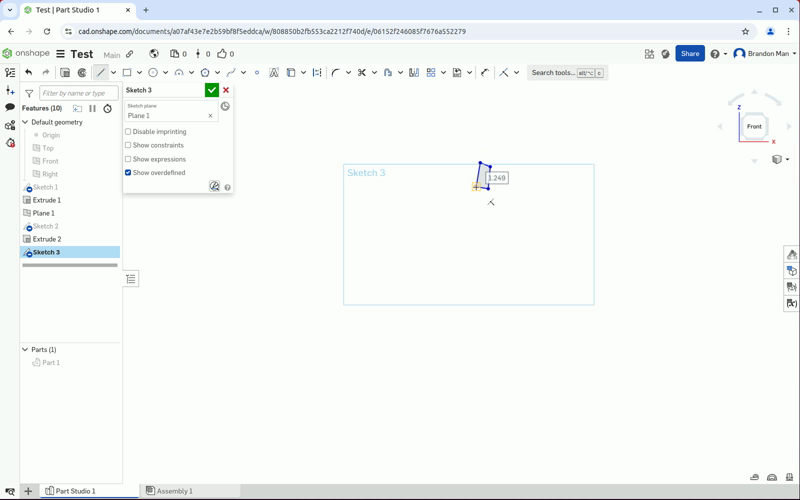
scroll(-6)
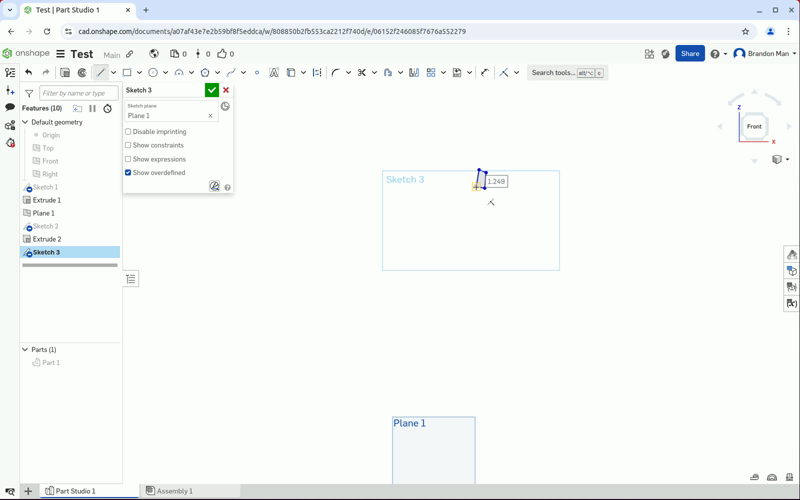
scroll(-6)
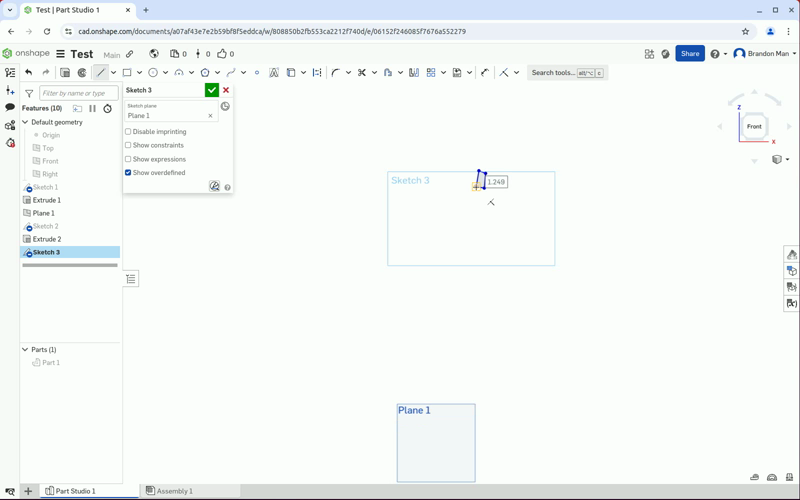
scroll(-6)
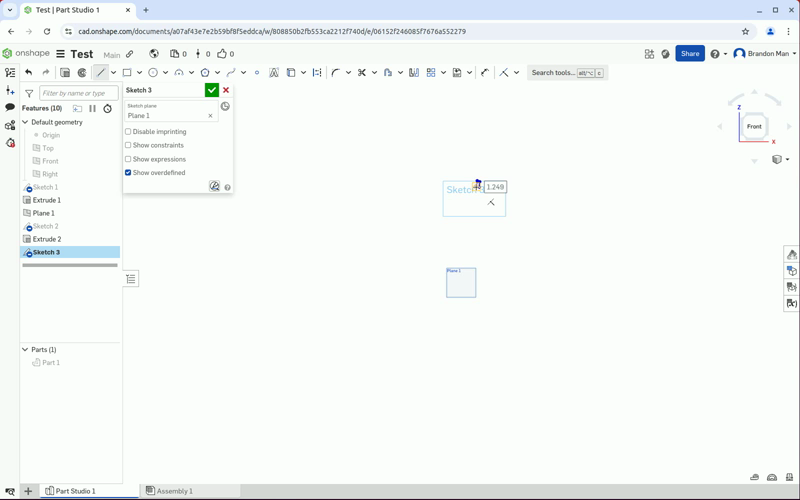
key(esc)
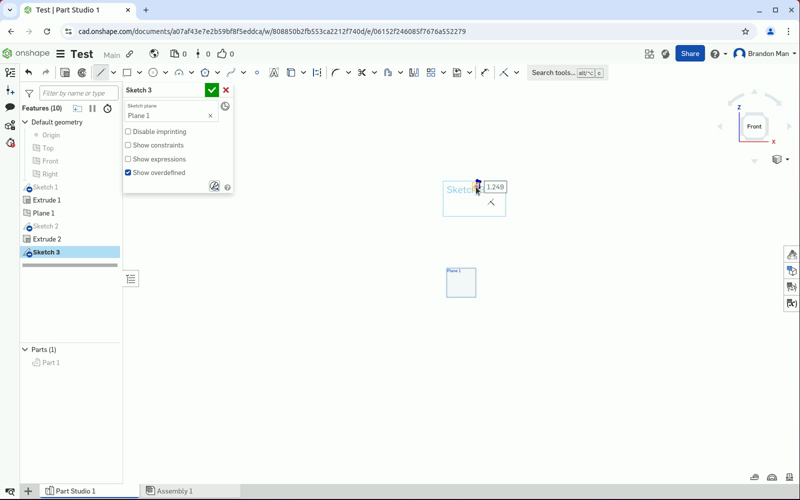
mouse_move(477, 182)
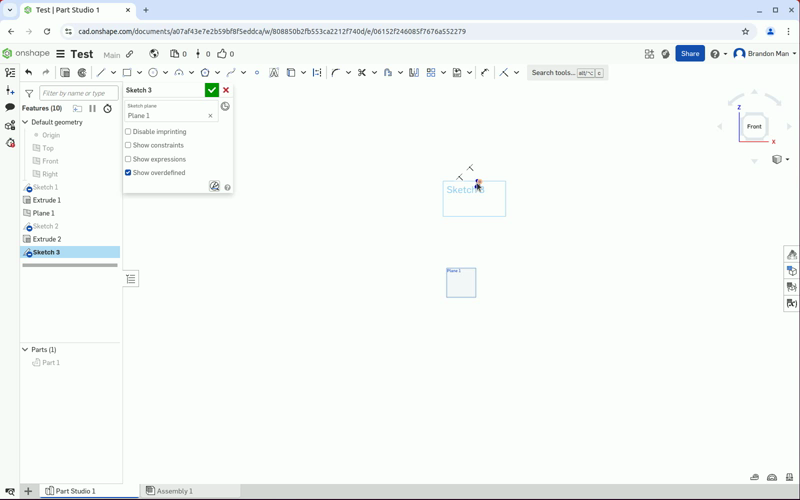
scroll(6)
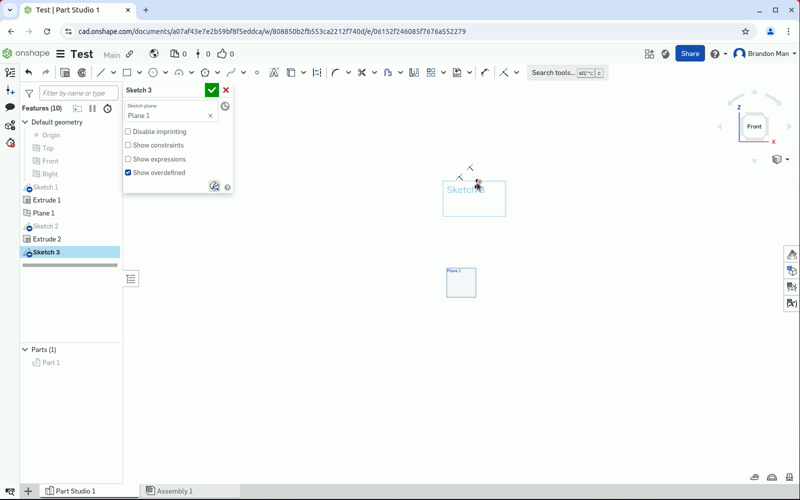
scroll(6)
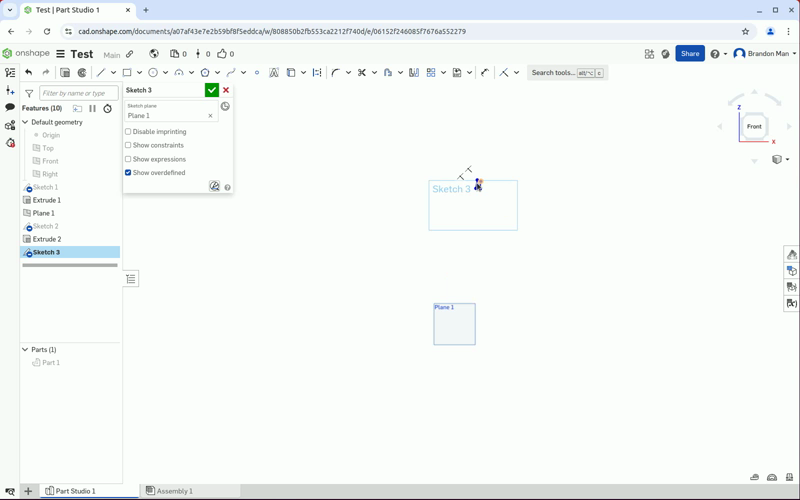
scroll(6)
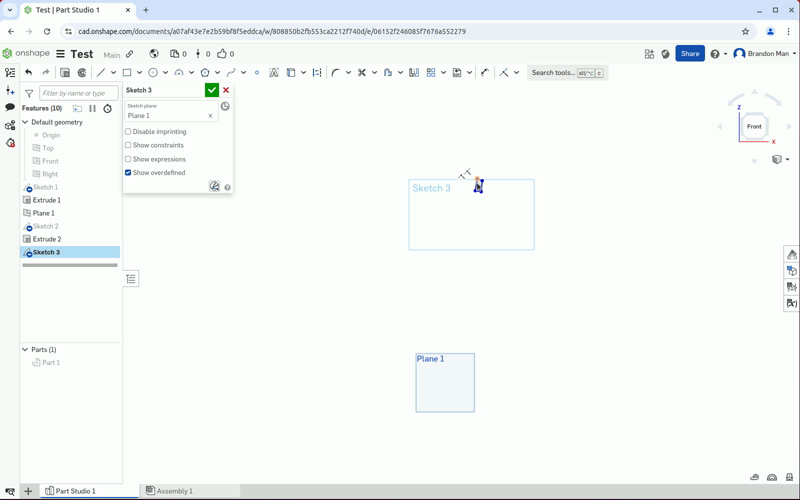
scroll(6)
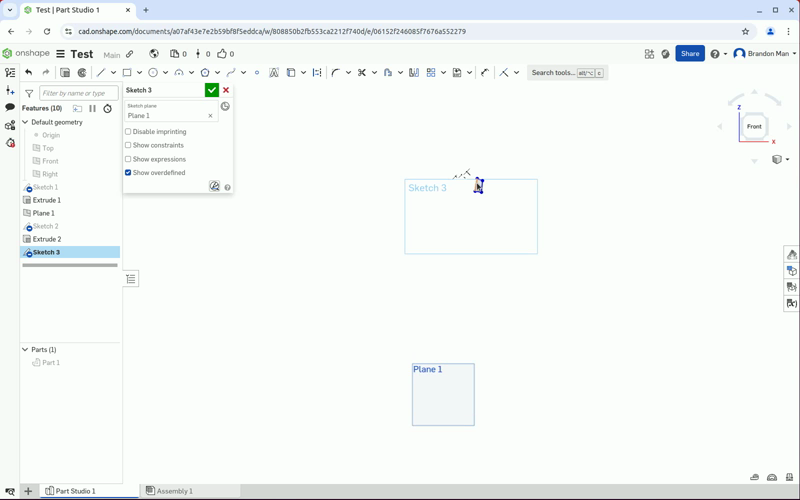
scroll(6)
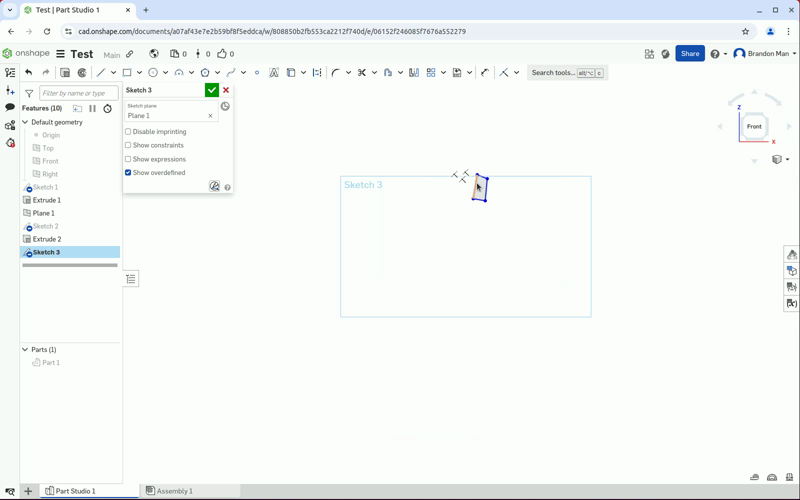
scroll(6)
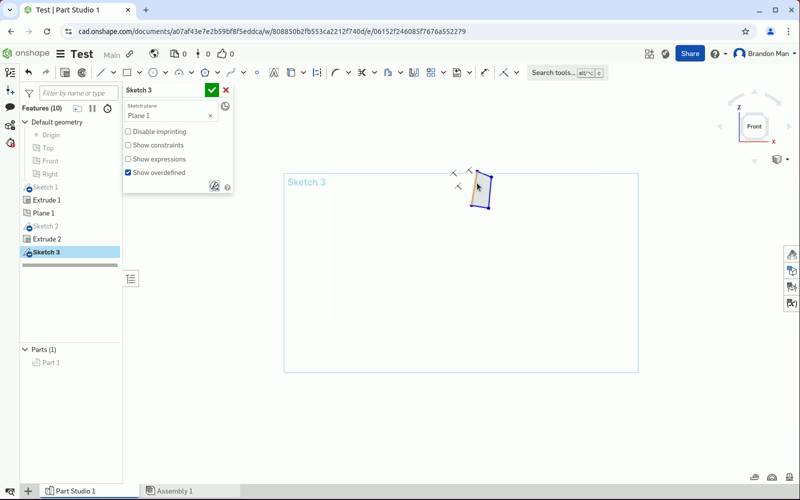
scroll(6)
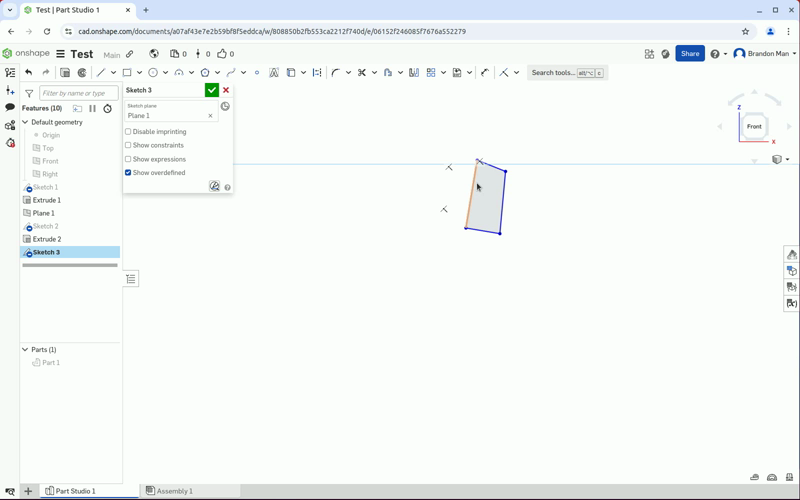
click(477, 182)
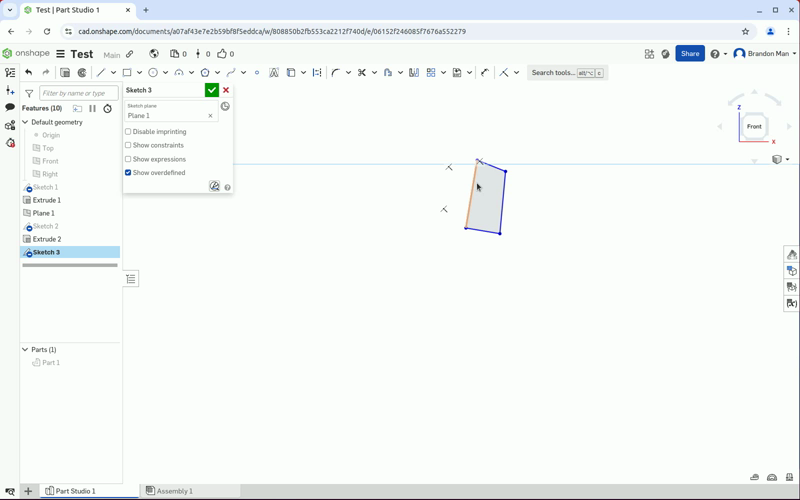
scroll(-6)
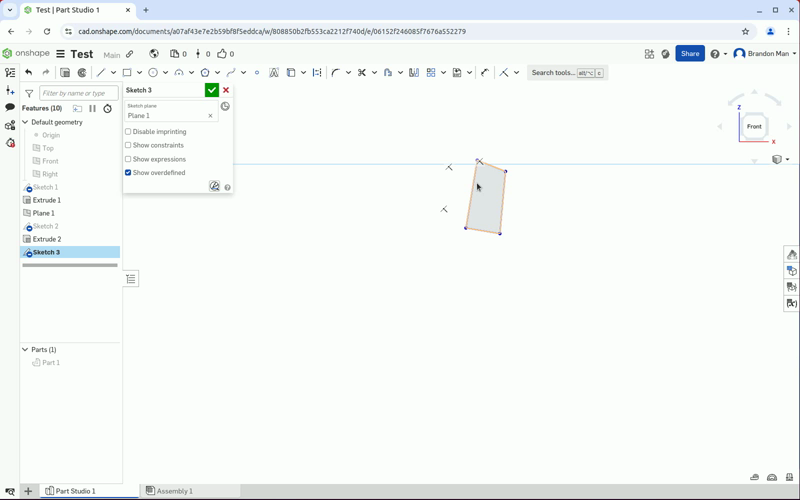
scroll(-6)
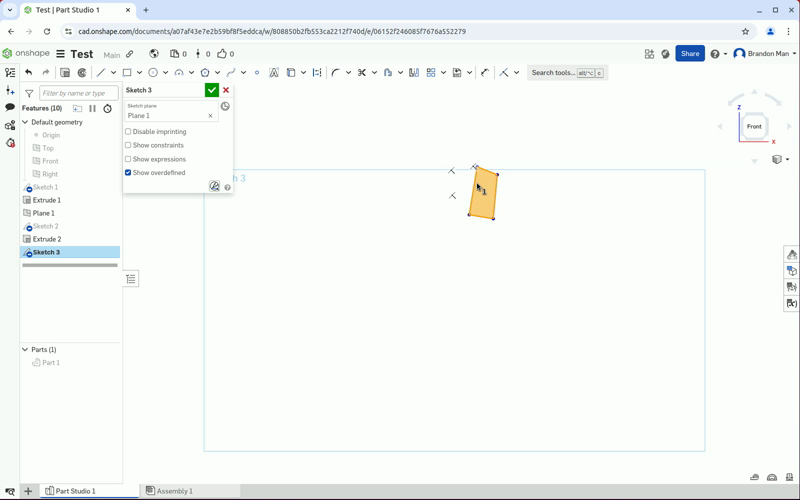
scroll(-6)
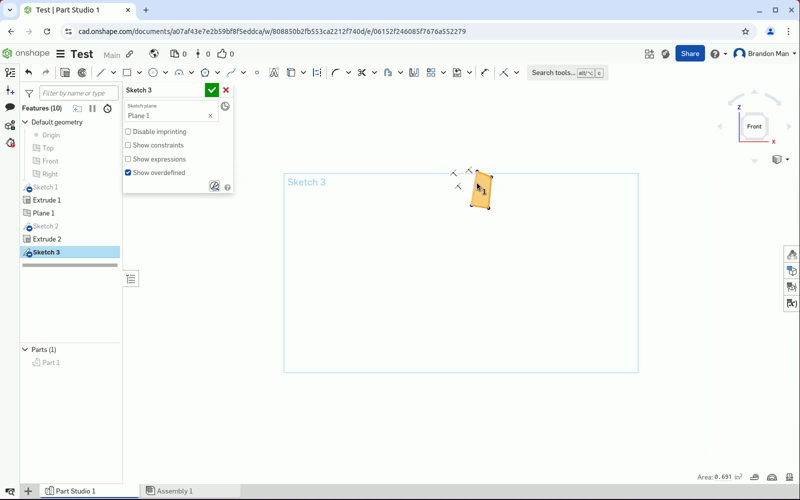
scroll(-6)
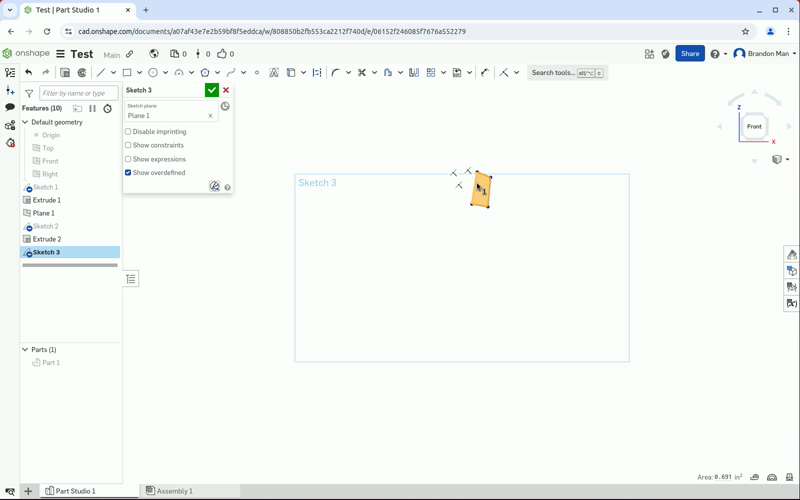
scroll(-6)
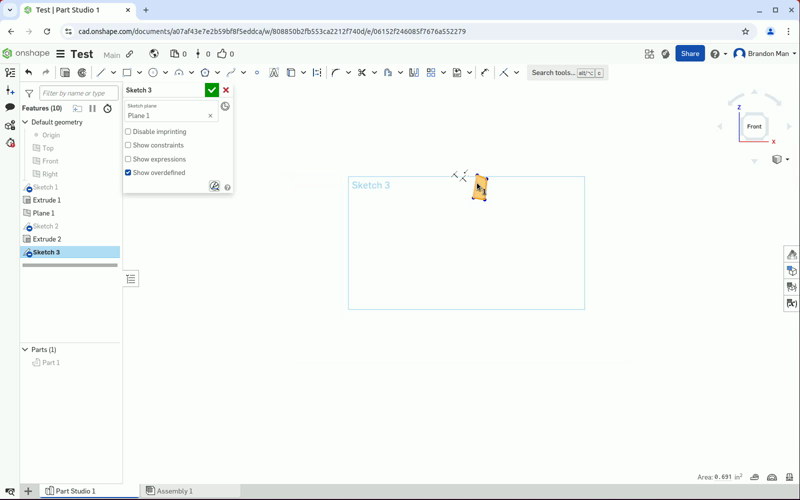
scroll(-6)
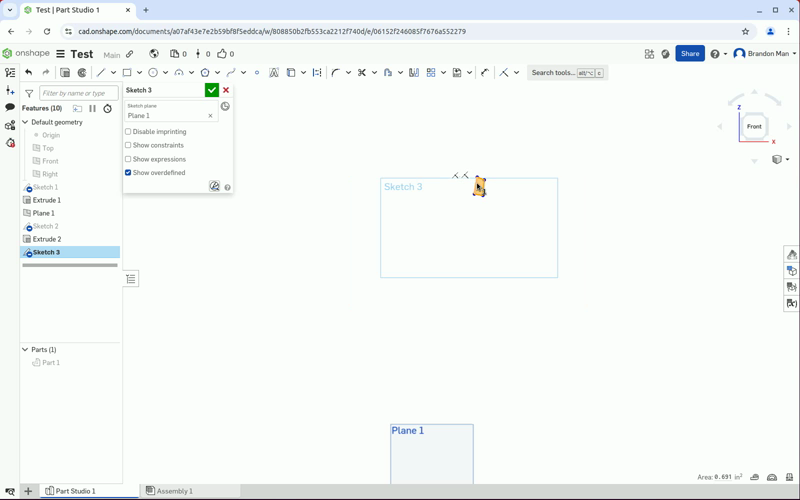
scroll(-6)
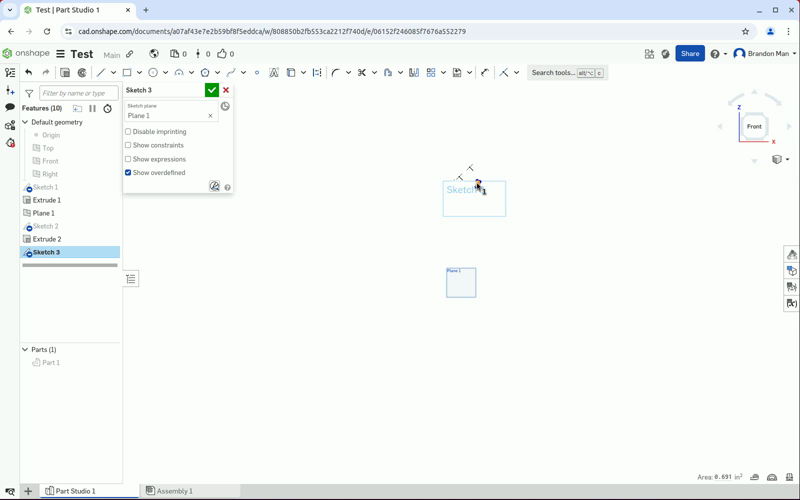
mouse_move(73, 352)
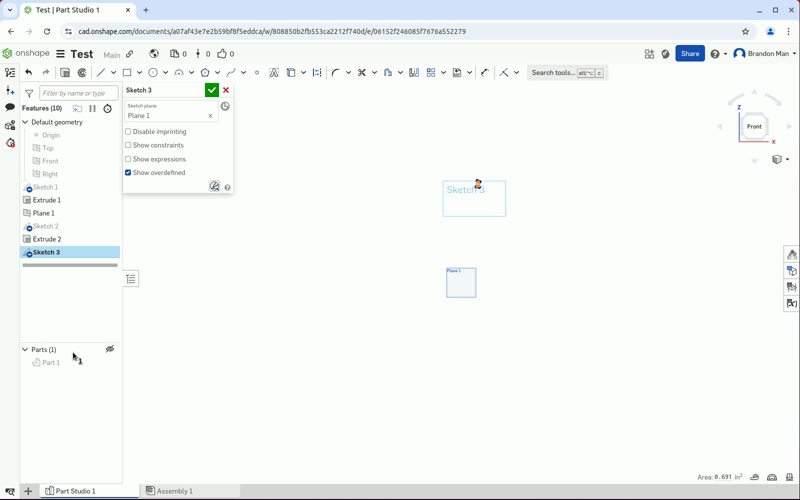
key(shift+y)
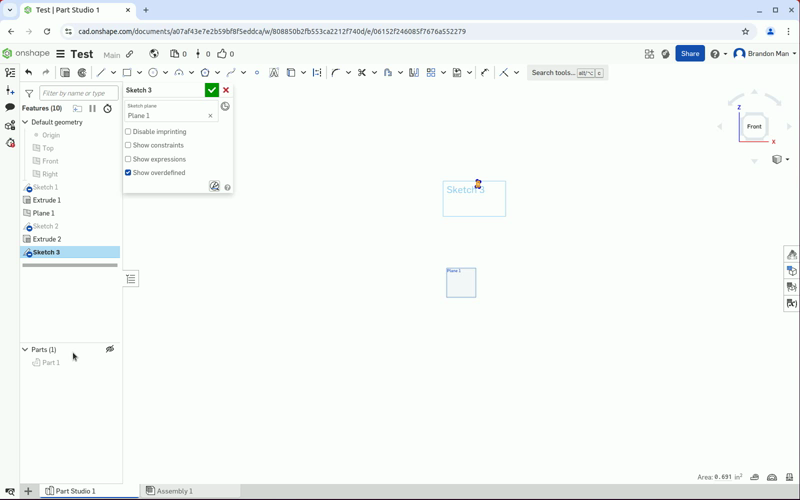
key(shift+e)
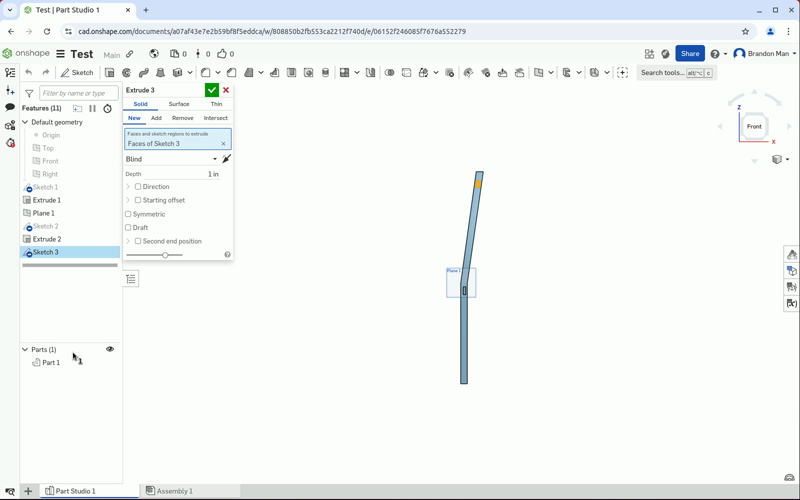
mouse_move(143, 106)
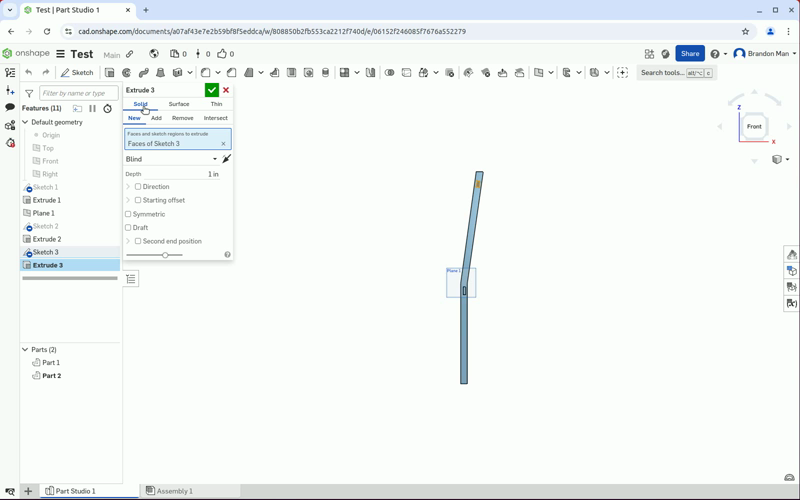
click(143, 106)
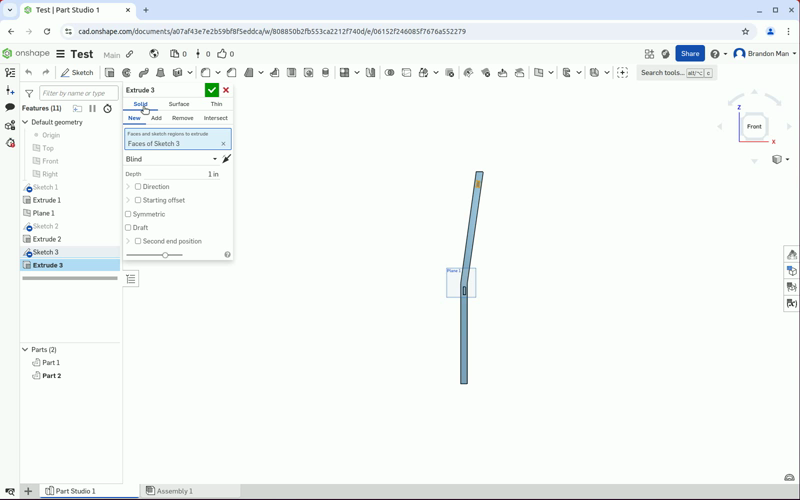
mouse_move(186, 120)
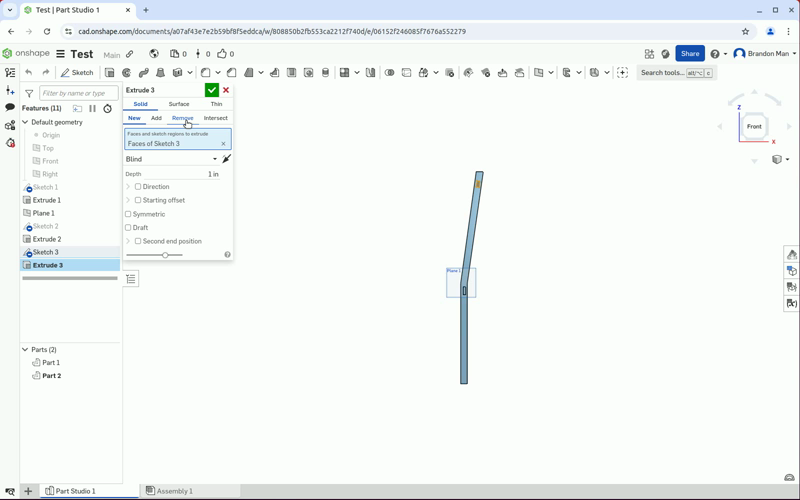
click(186, 120)
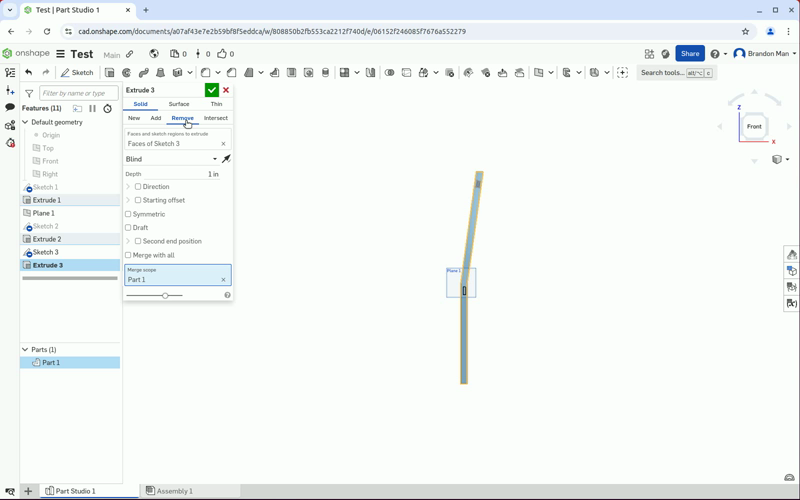
key(tab, 4)
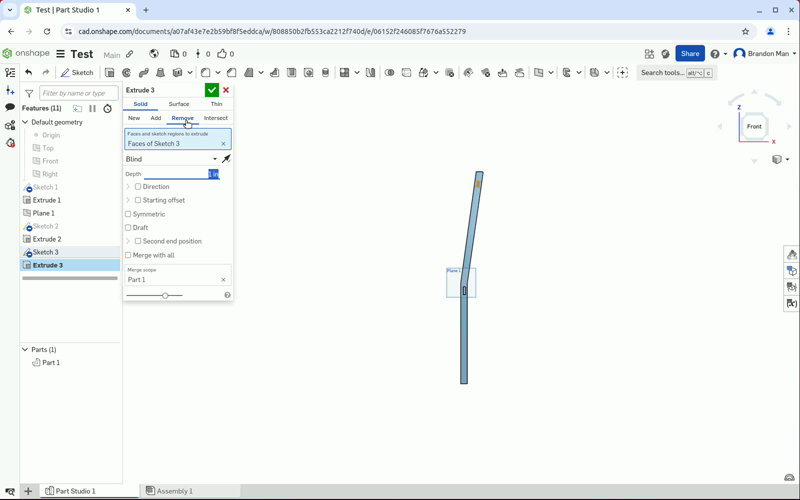
text(0.481)
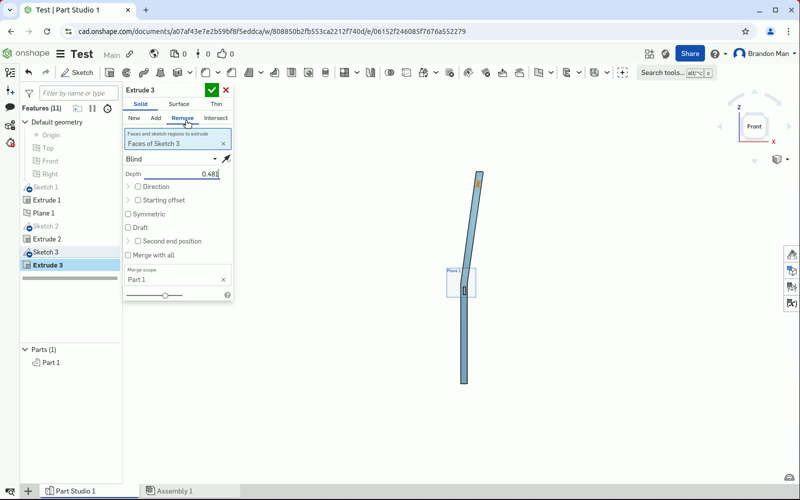
key(tab, 6)
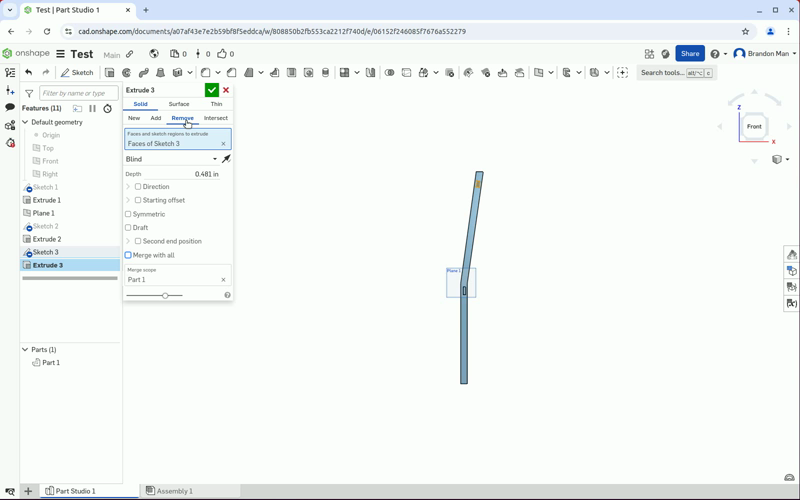
key(space)
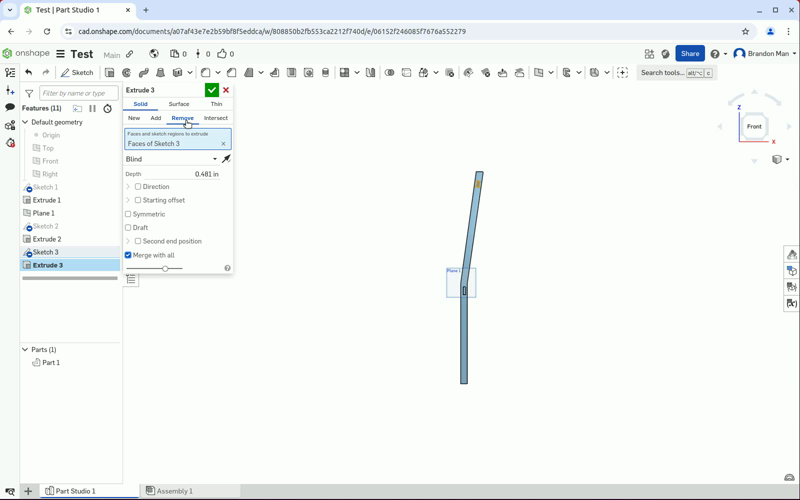
key(enter)
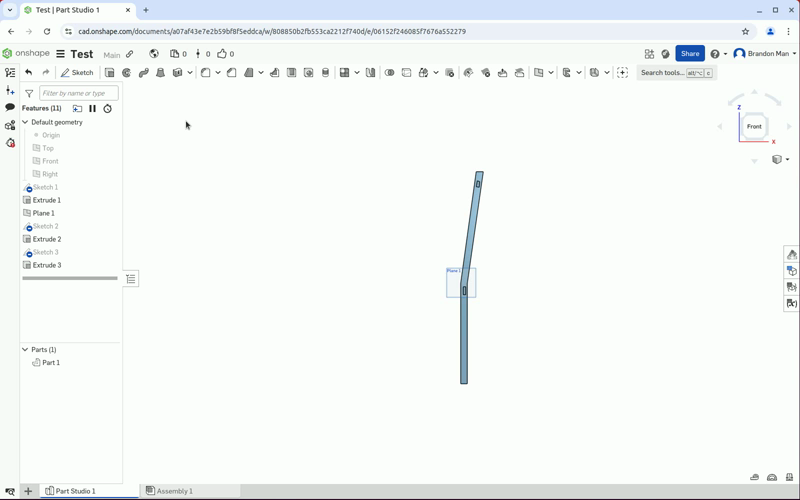
key(shift+h)
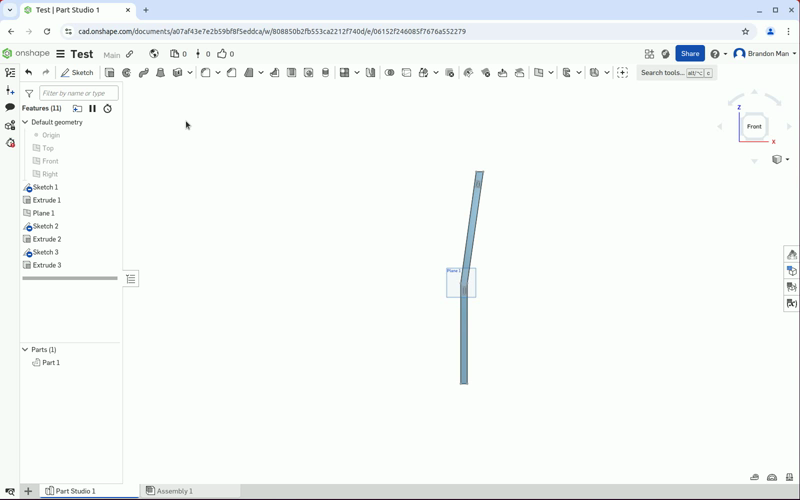
key(shift+h)
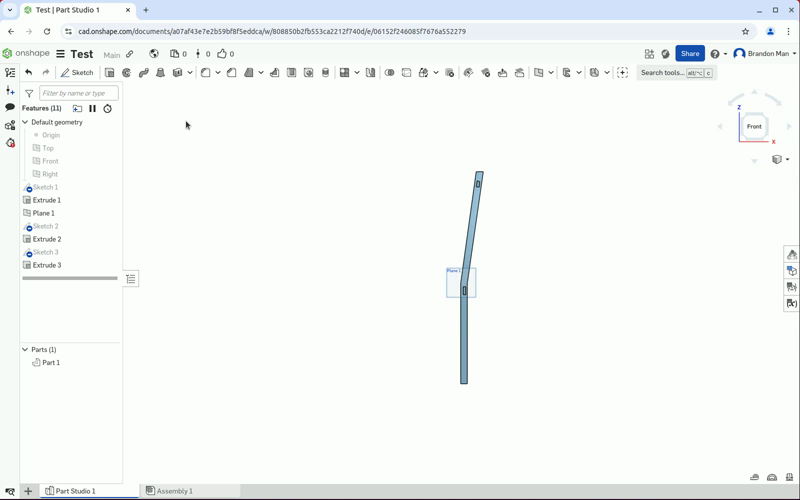
mouse_move(73, 189)
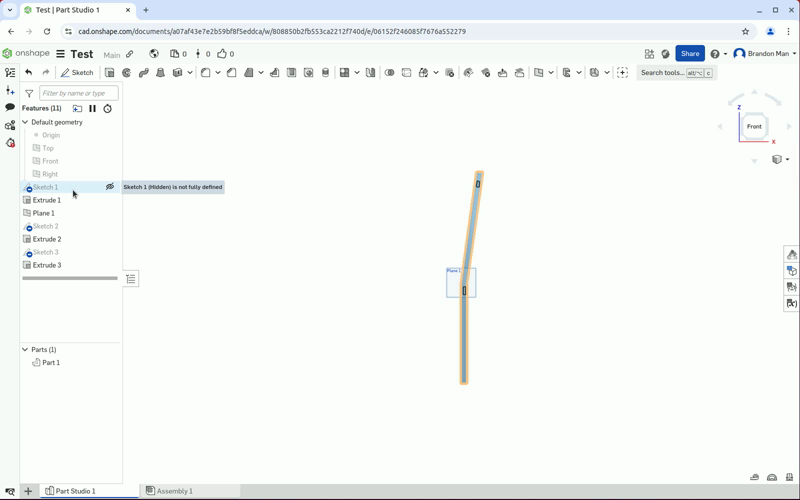
click(73, 189)
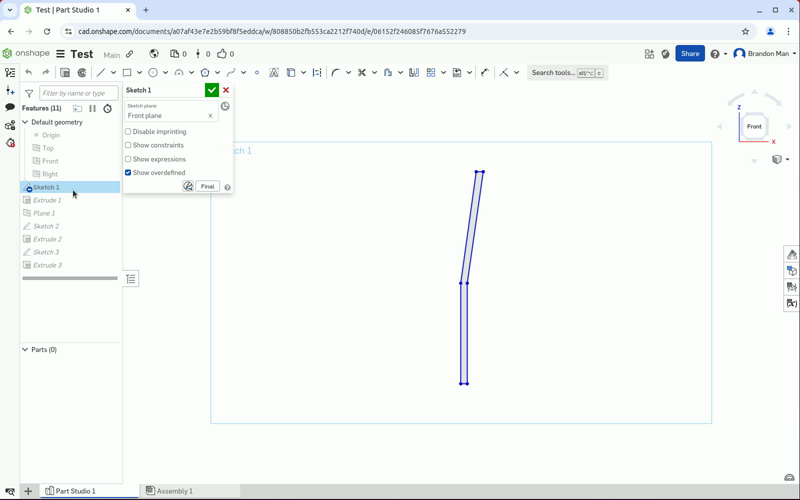
mouse_move(229, 92)
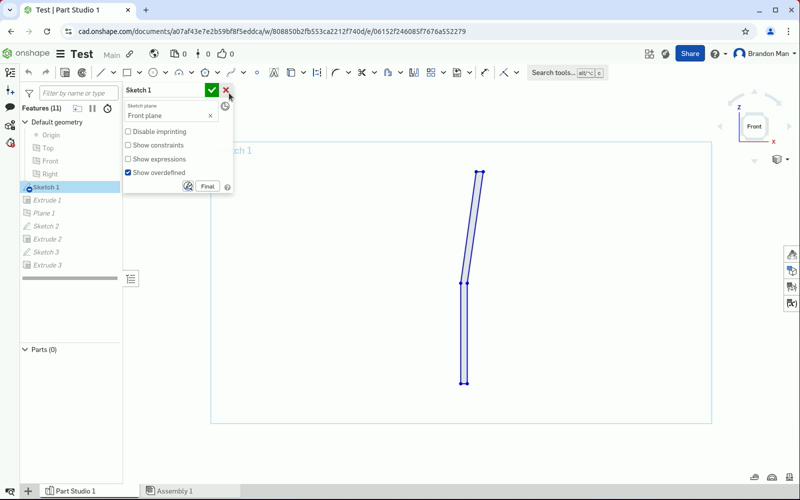
click(229, 92)
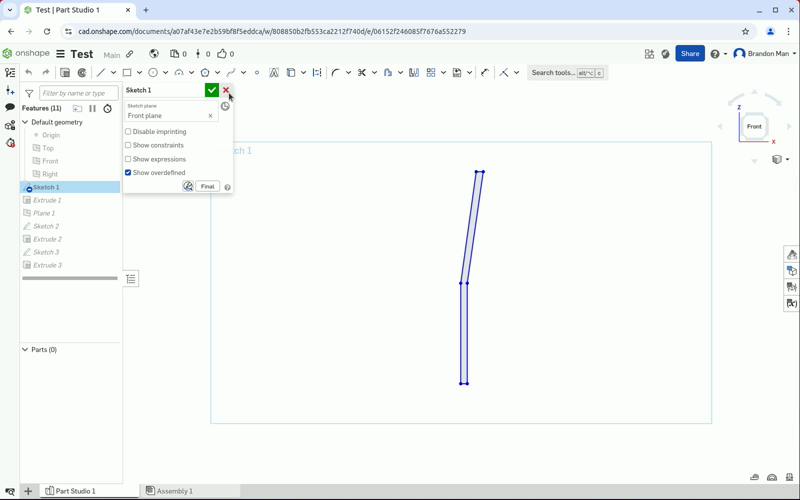
key(shift+s)
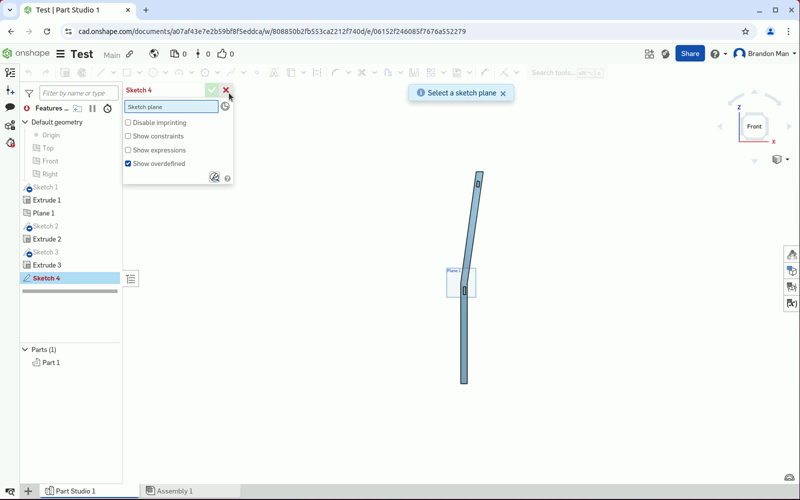
mouse_move(73, 215)
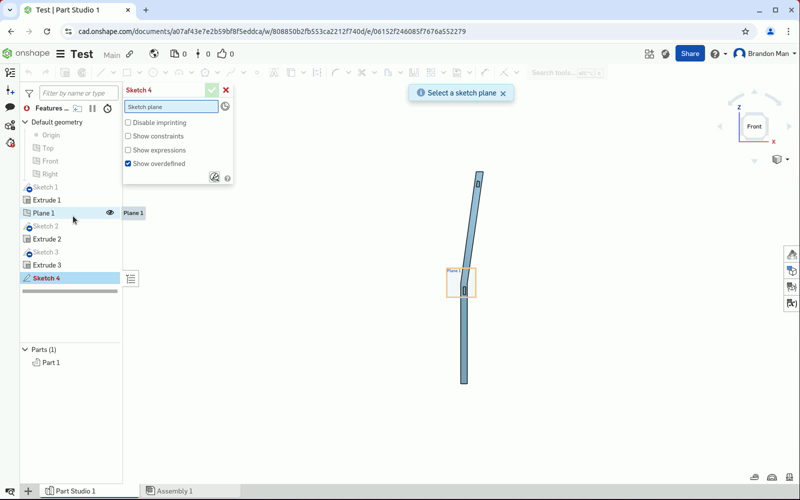
click(73, 215)
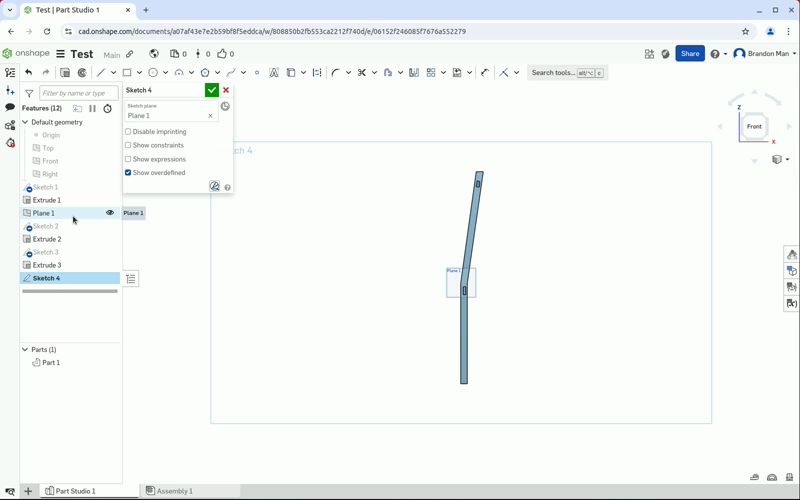
mouse_move(73, 352)
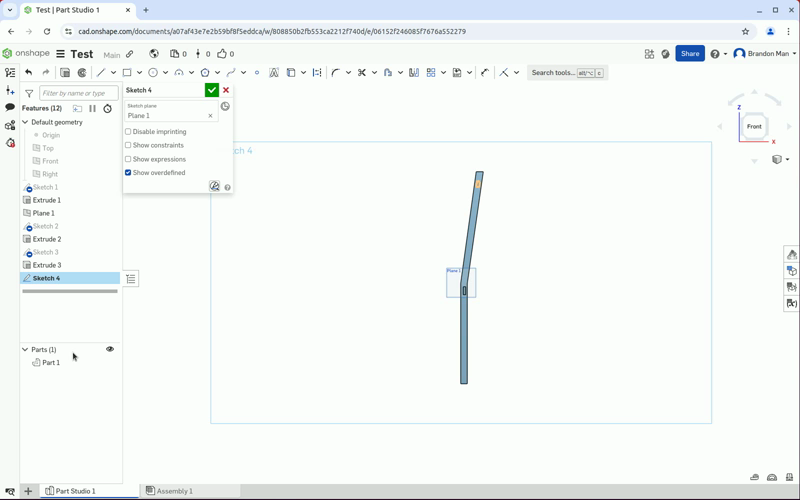
key(y)
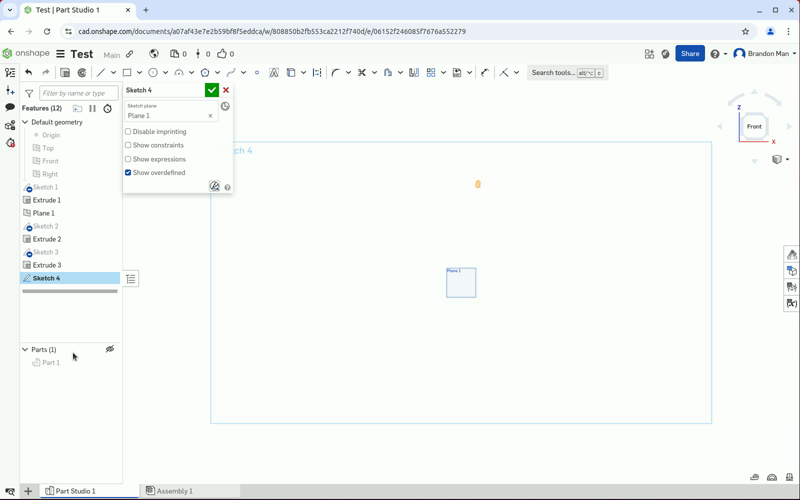
key(l)
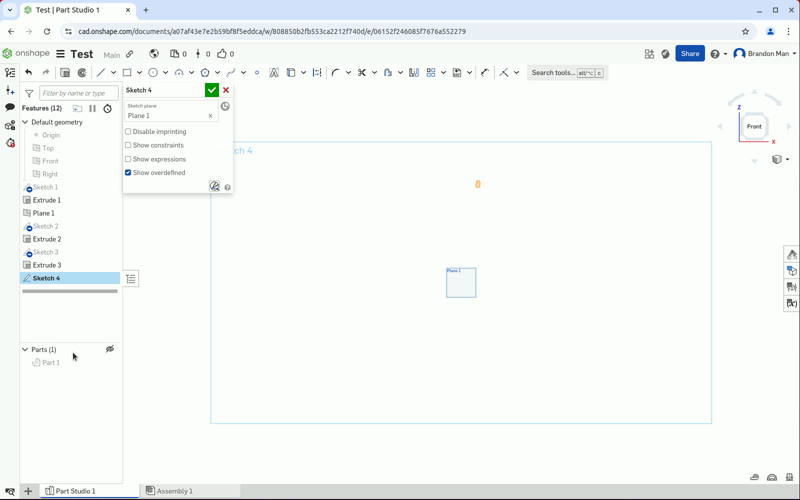
key_down(shift)
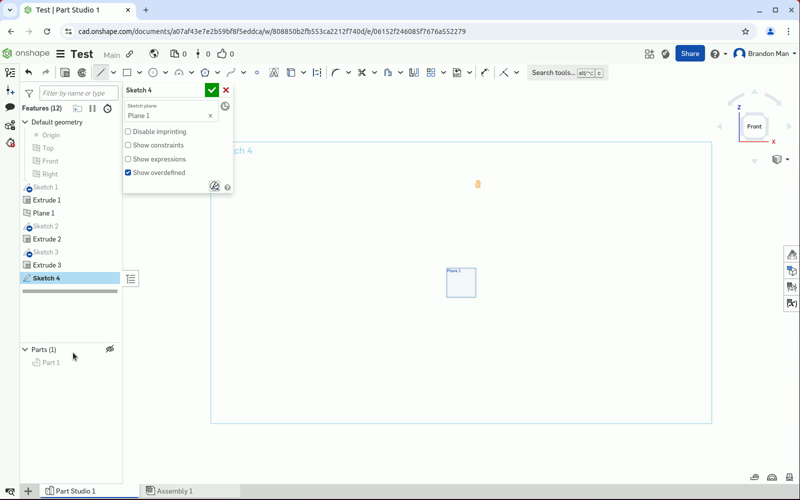
mouse_move(474, 201)
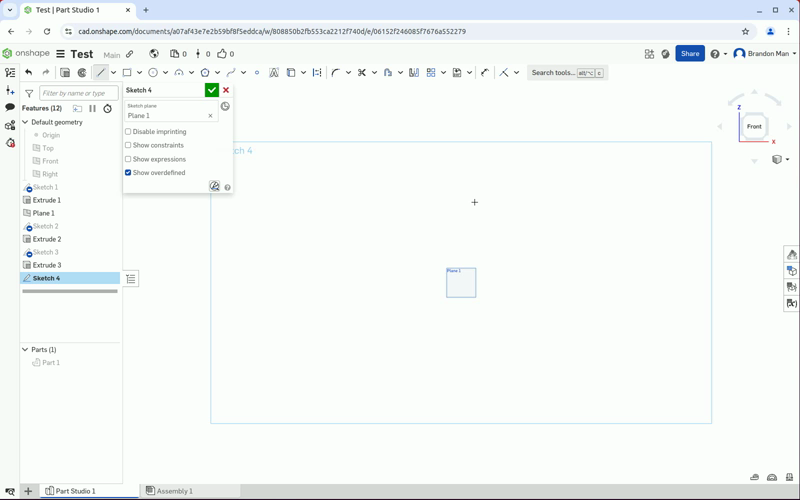
click(474, 201)
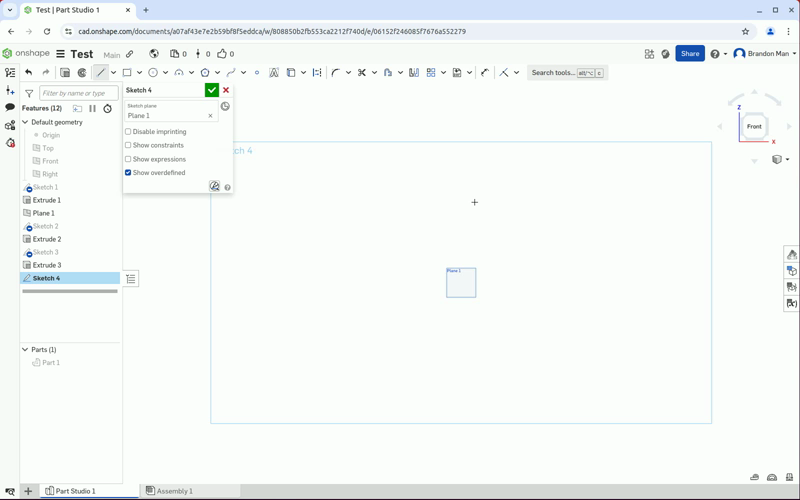
key_up(shift)
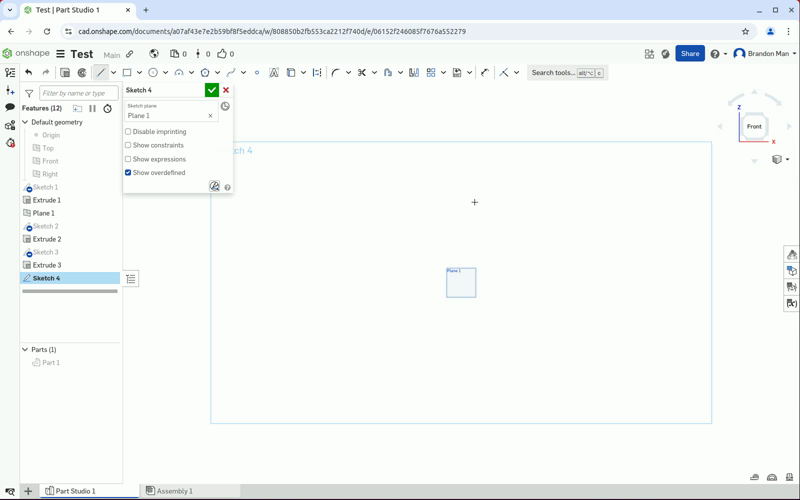
key_down(shift)
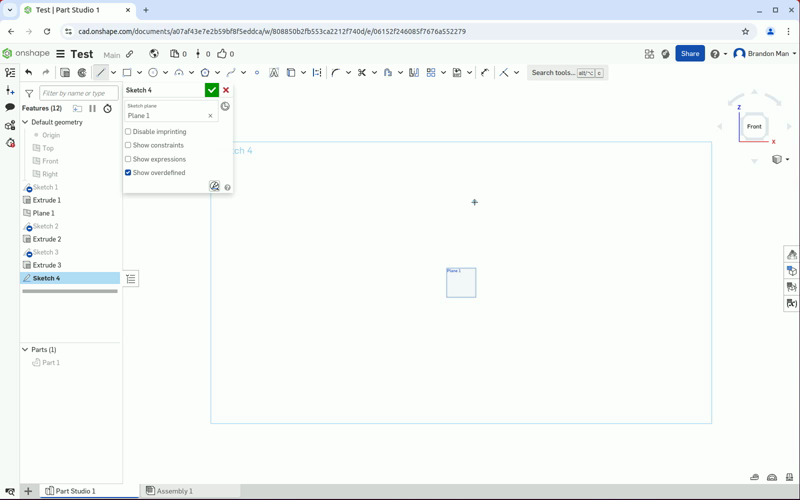
mouse_move(504, 201)
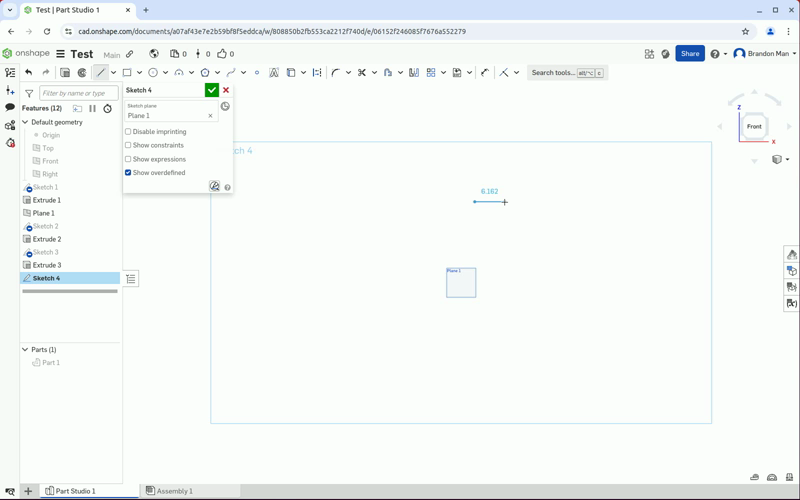
mouse_move(477, 202)
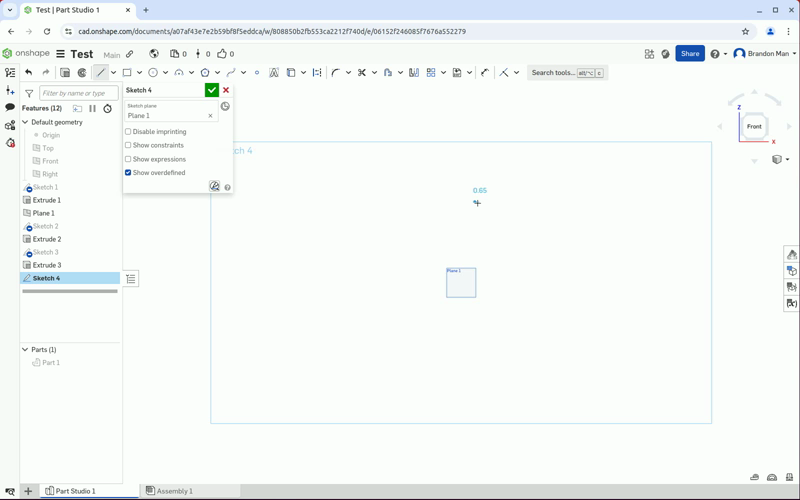
scroll(6)
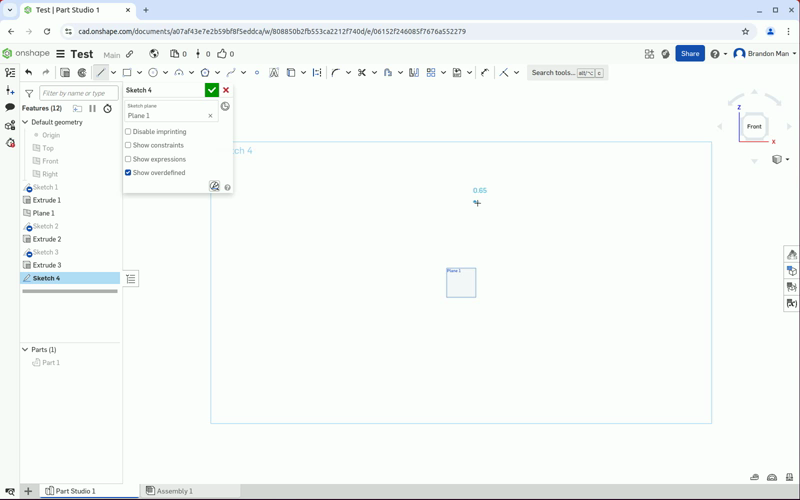
scroll(6)
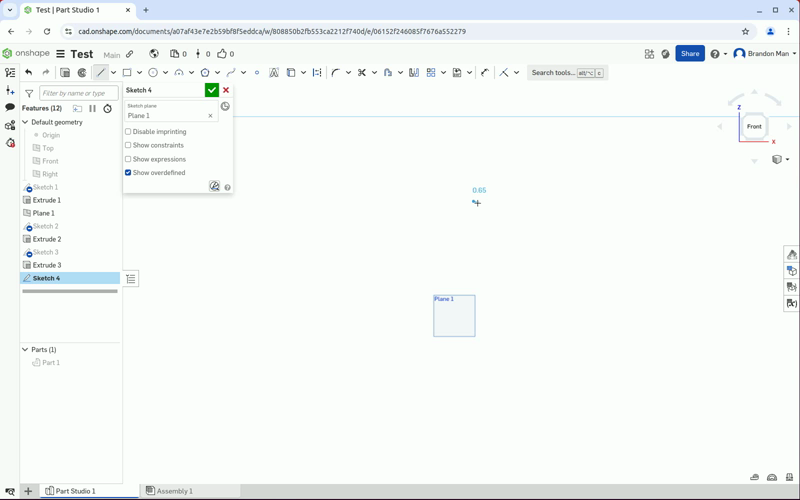
scroll(6)
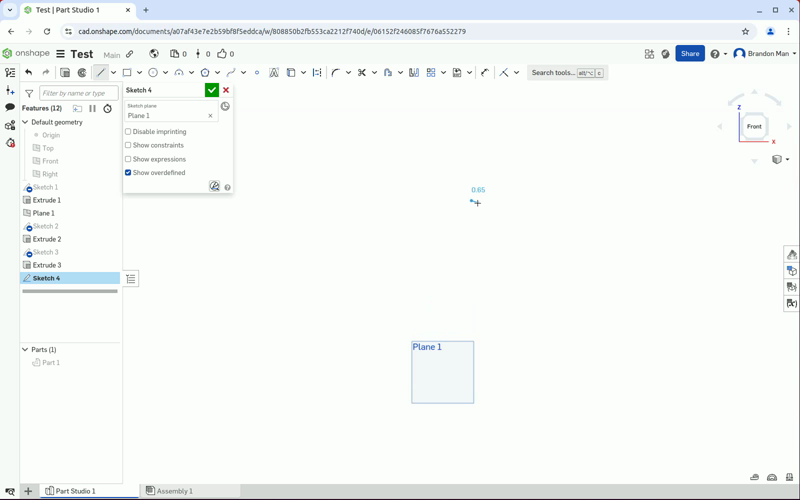
scroll(6)
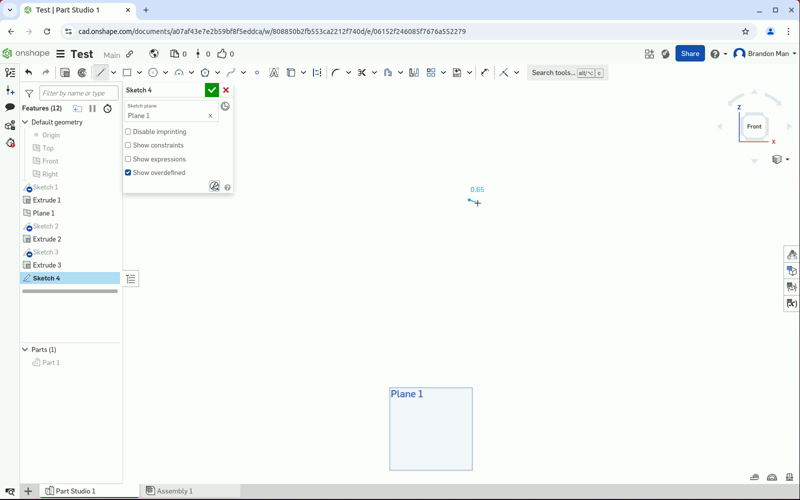
scroll(6)
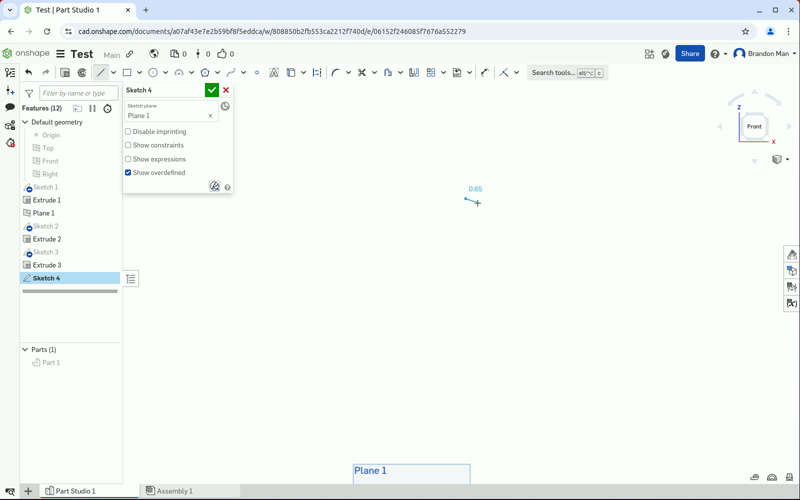
scroll(6)
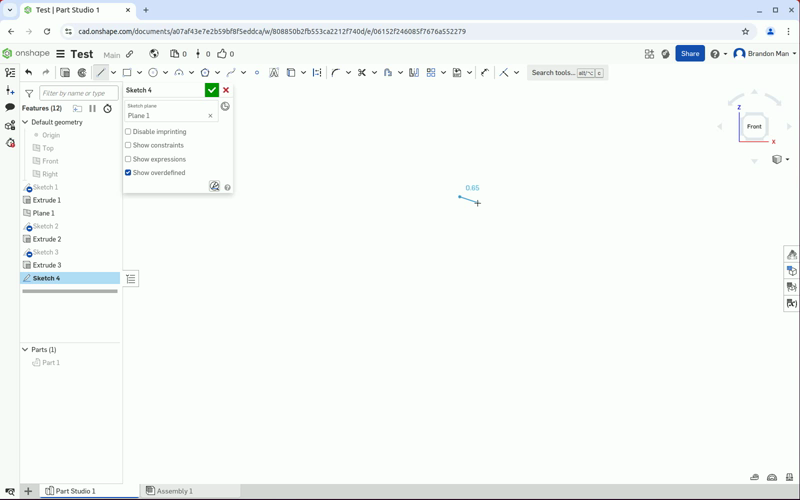
scroll(6)
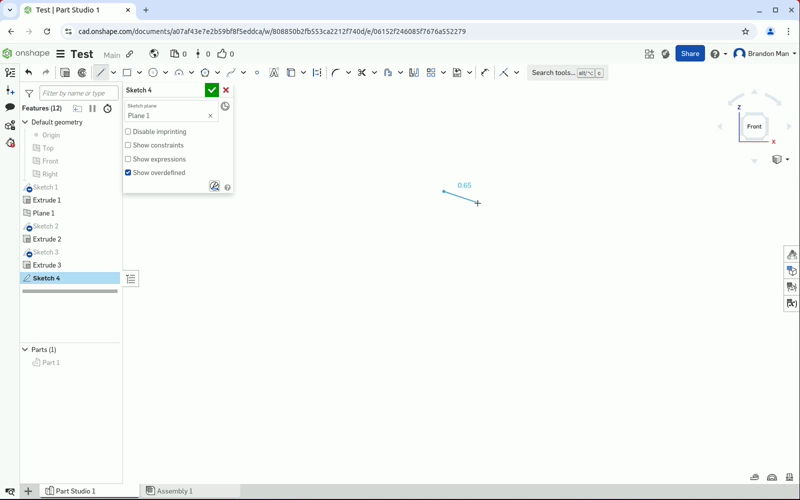
click(477, 202)
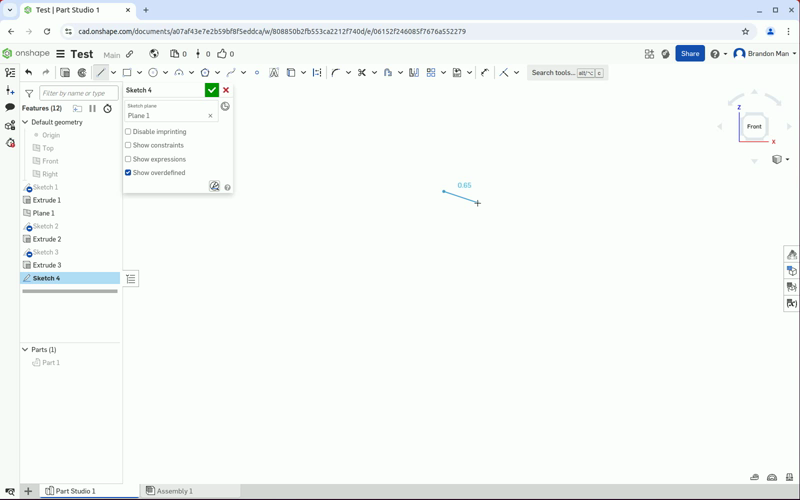
scroll(-6)
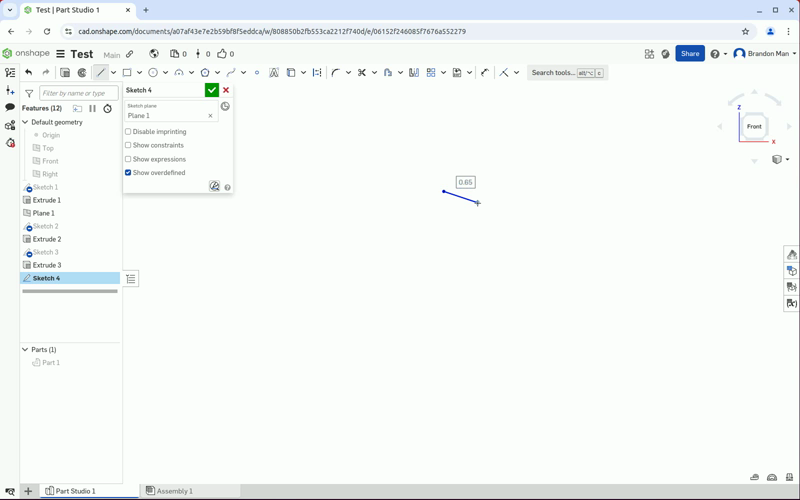
scroll(-6)
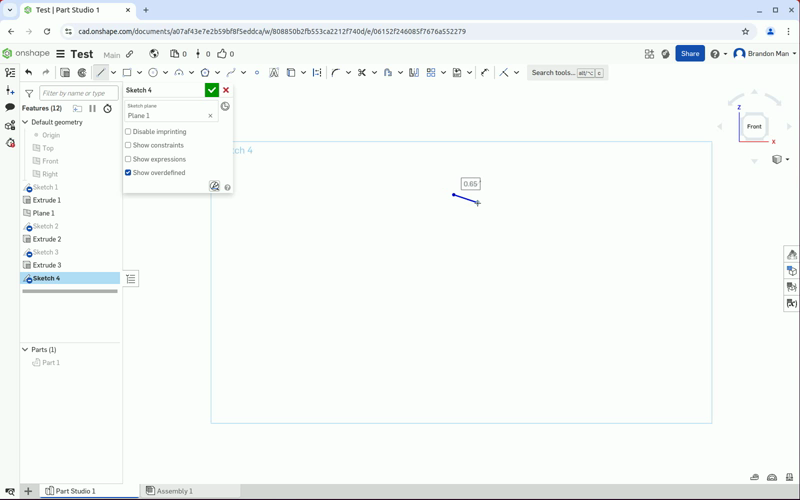
scroll(-6)
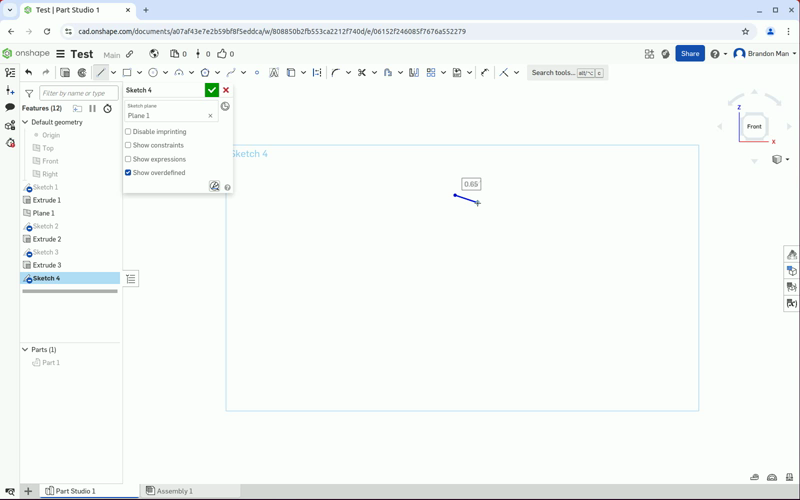
scroll(-6)
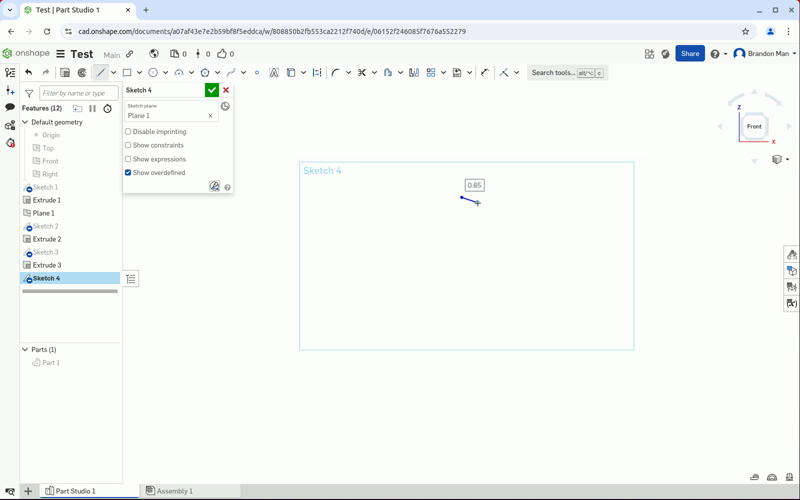
scroll(-6)
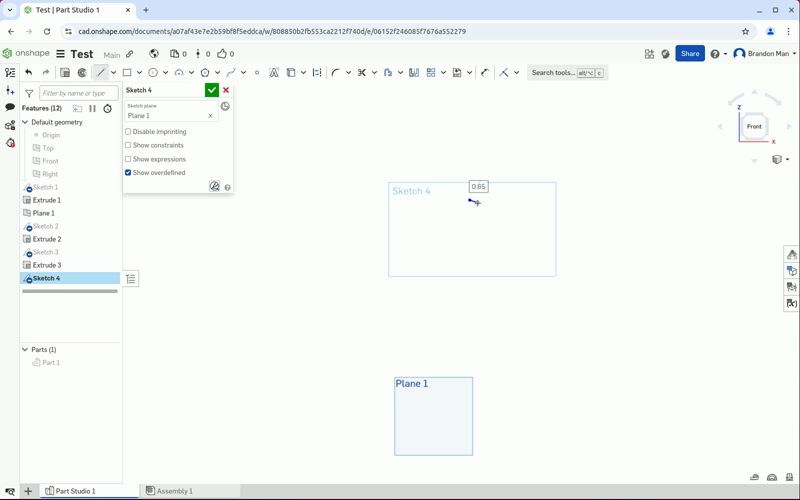
scroll(-6)
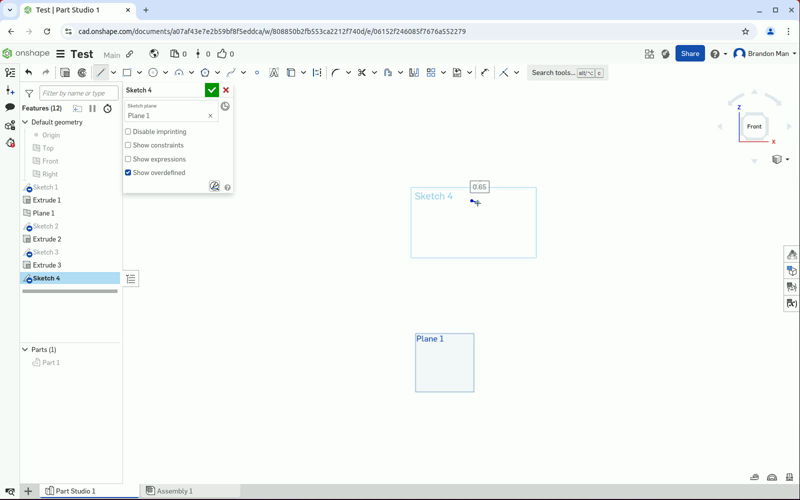
scroll(-6)
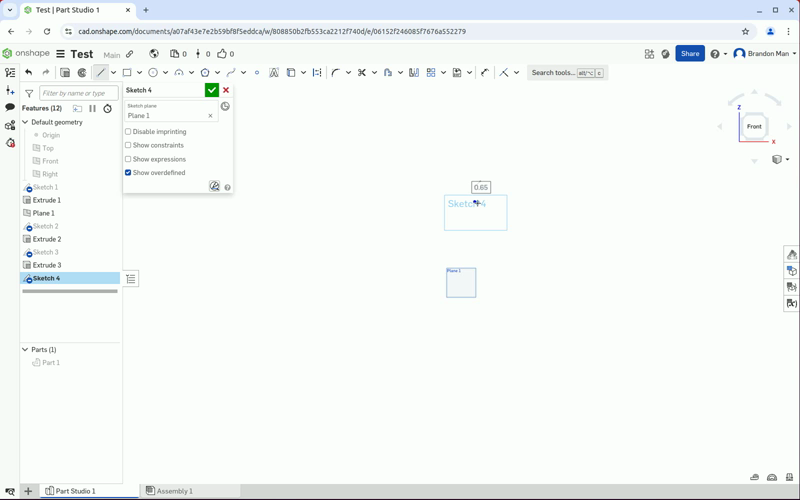
key_up(shift)
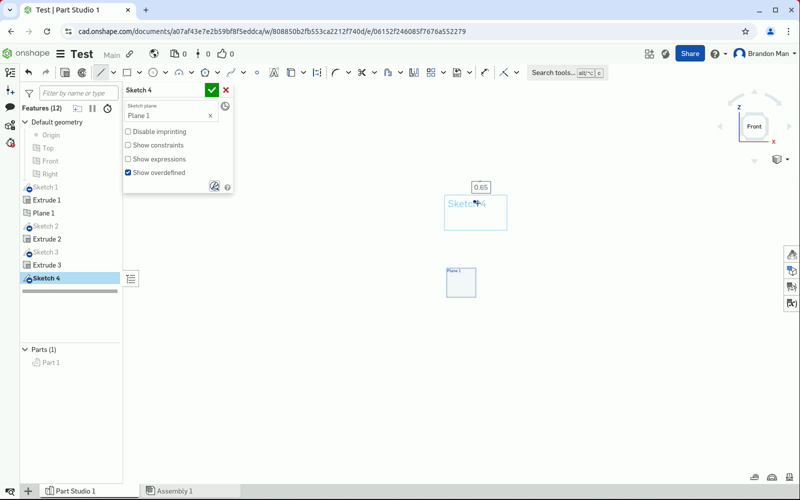
key_down(shift)
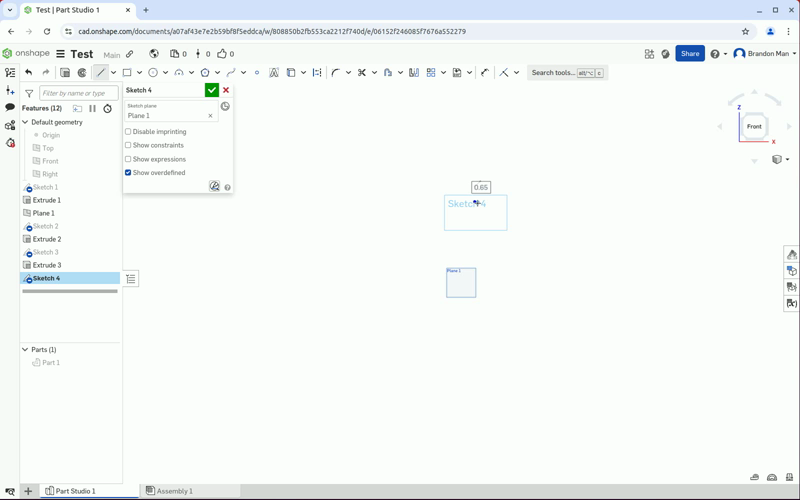
mouse_move(507, 202)
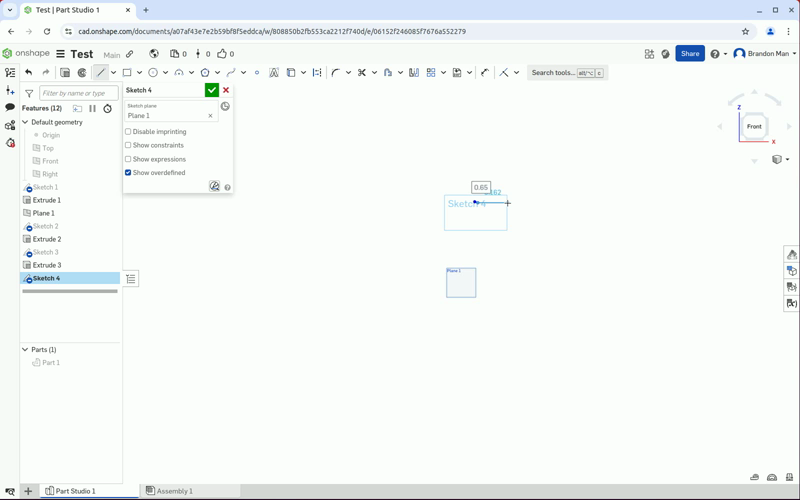
mouse_move(478, 196)
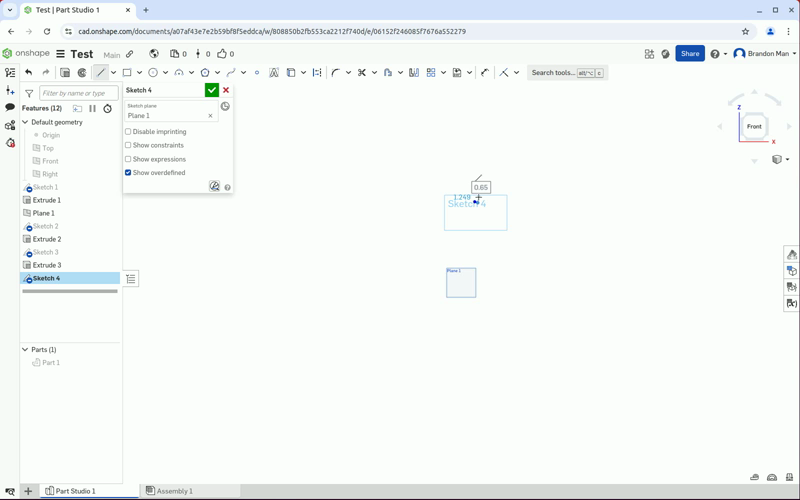
scroll(6)
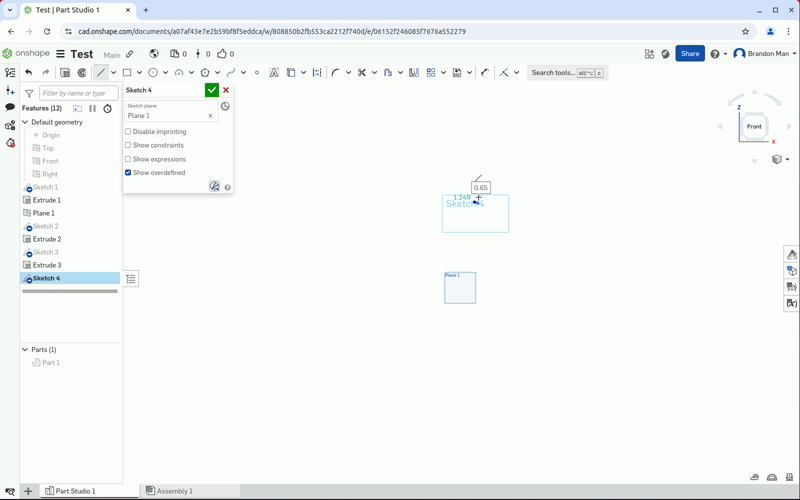
scroll(6)
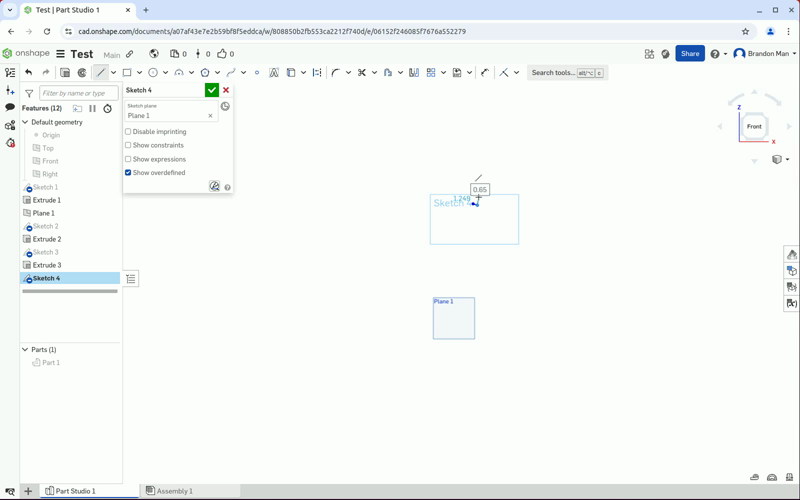
scroll(6)
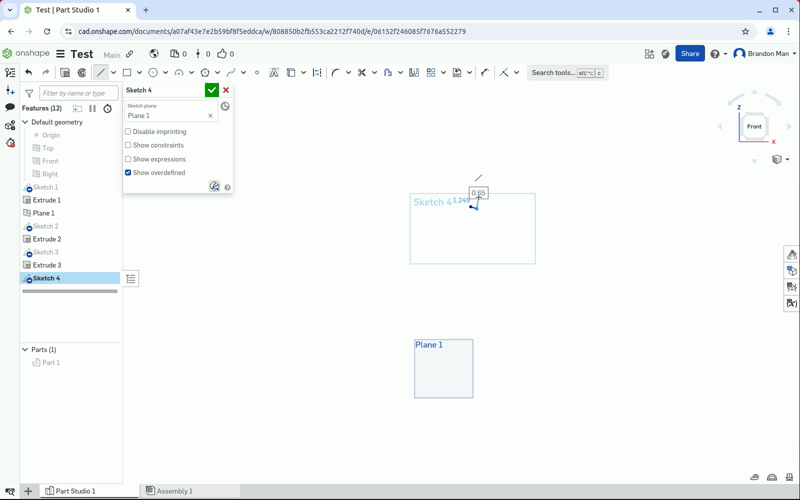
scroll(6)
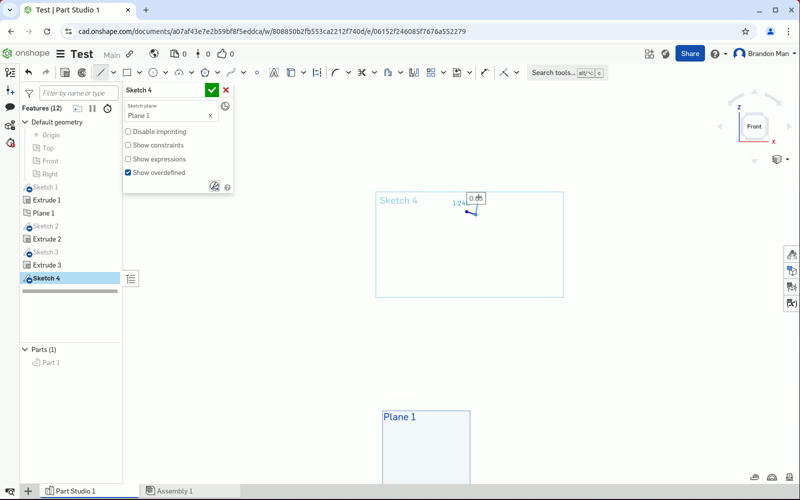
scroll(6)
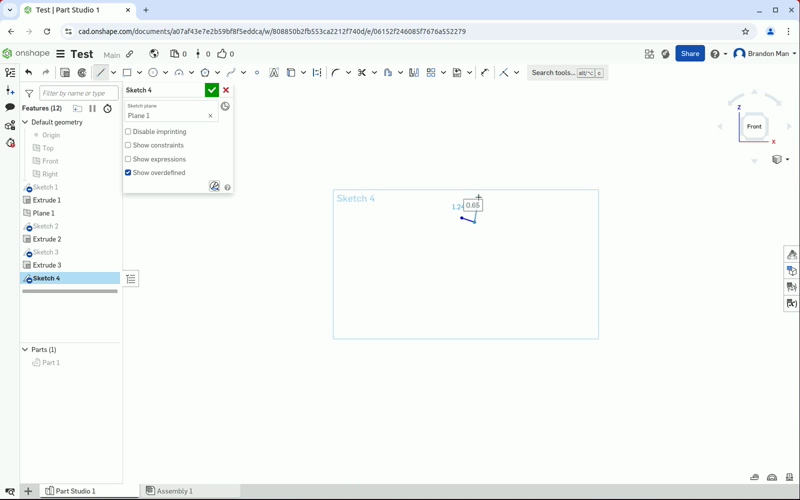
scroll(6)
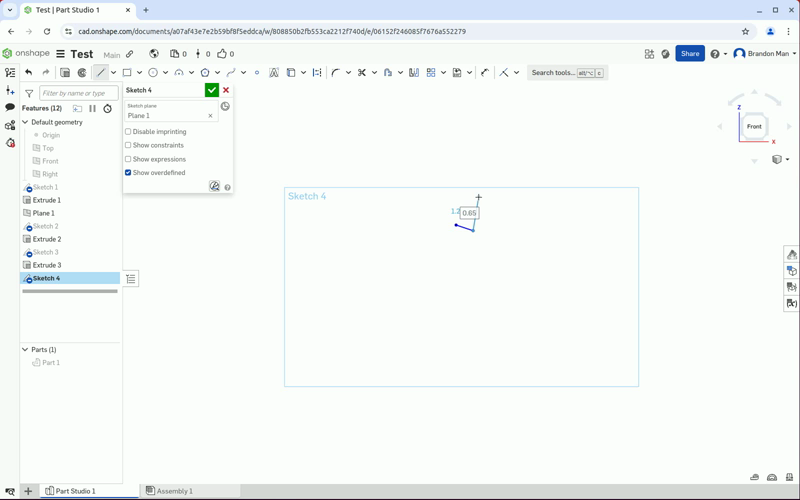
scroll(6)
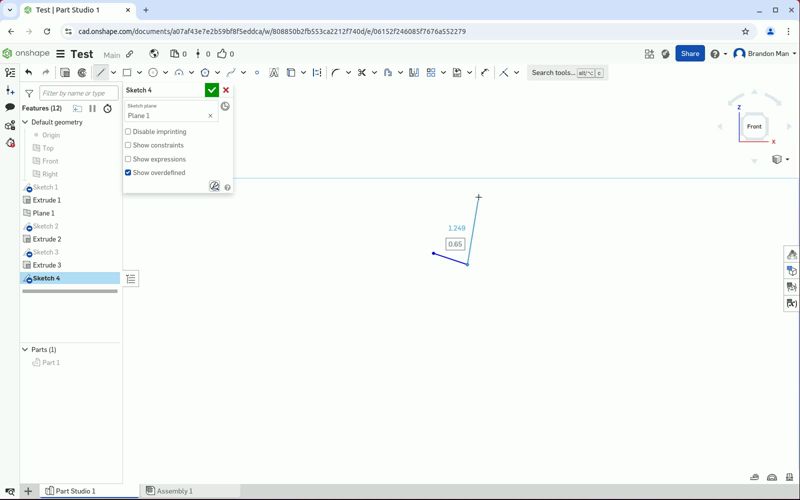
click(478, 196)
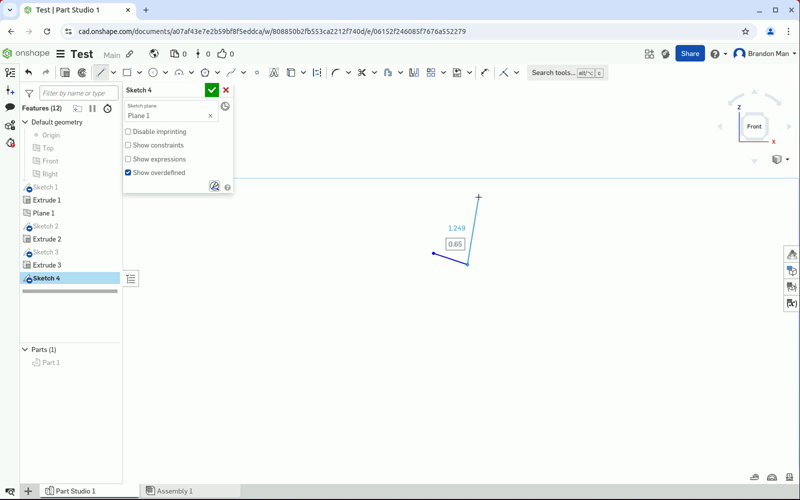
scroll(-6)
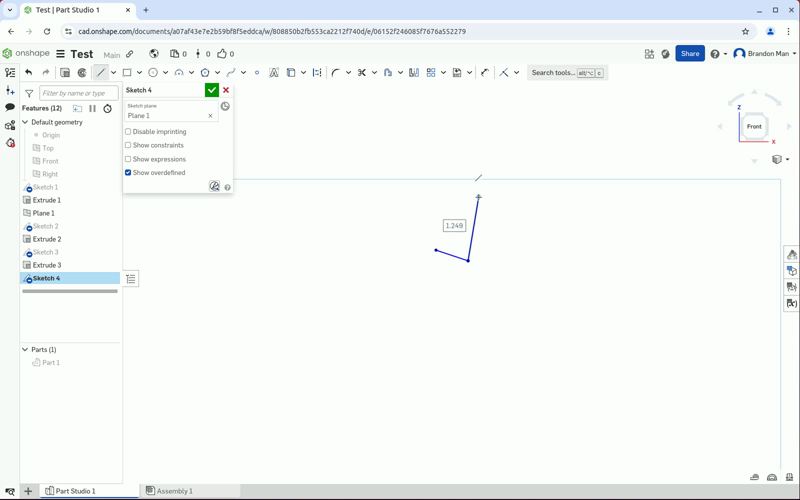
scroll(-6)
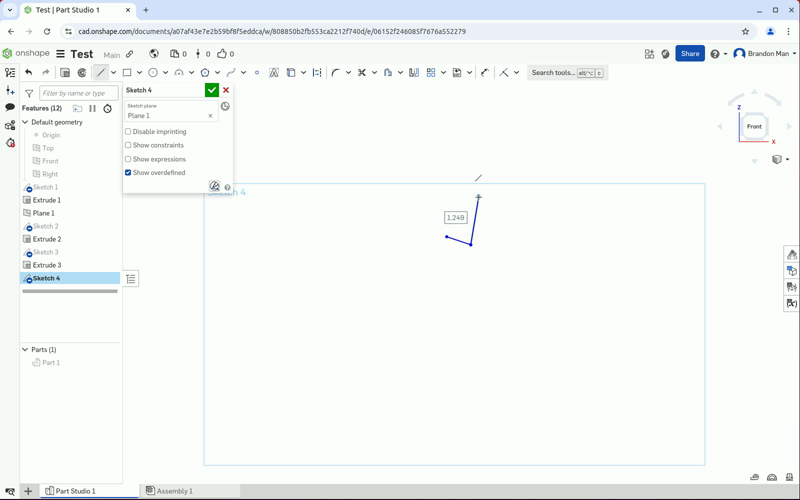
scroll(-6)
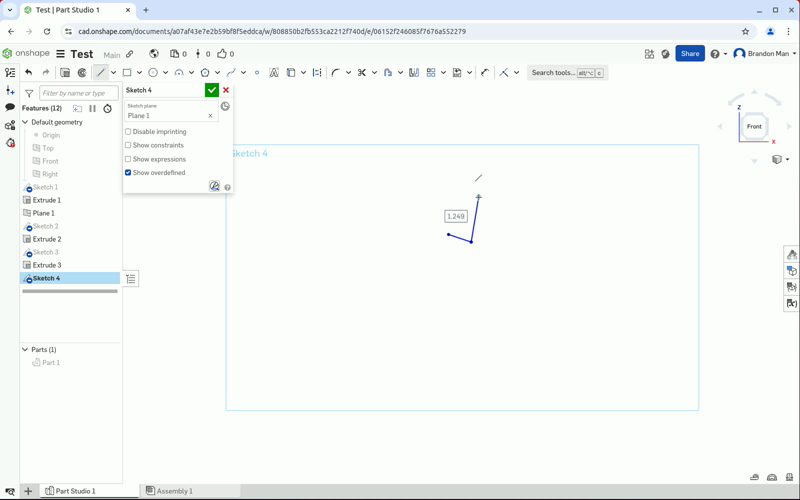
scroll(-6)
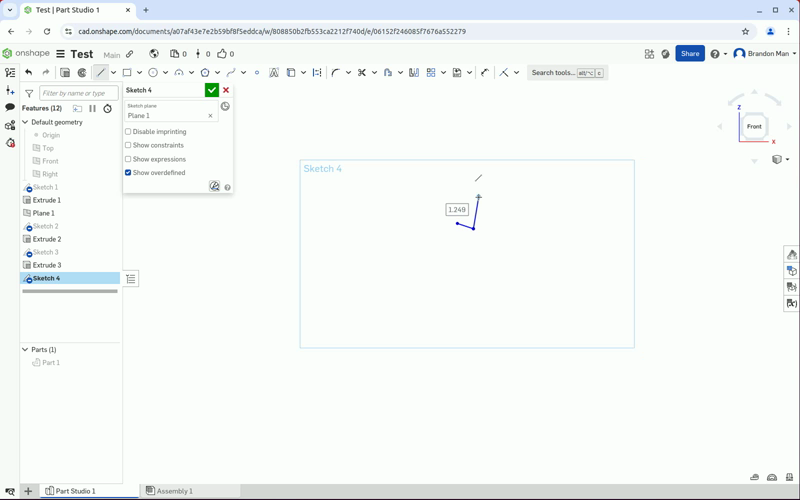
scroll(-6)
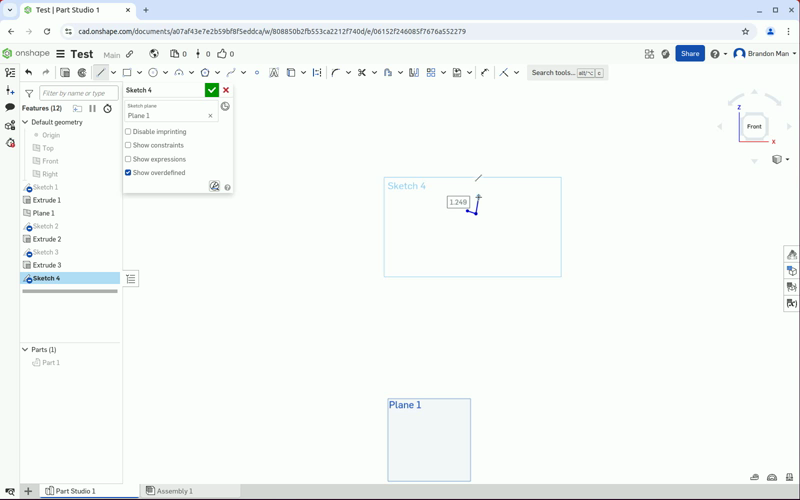
scroll(-6)
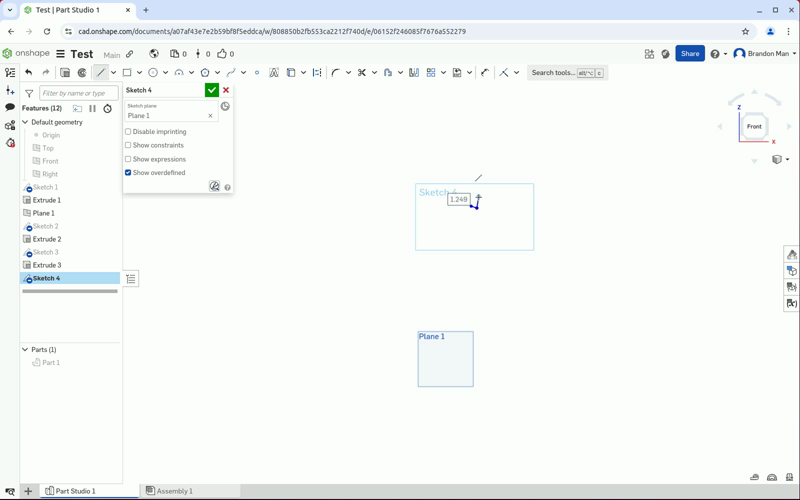
scroll(-6)
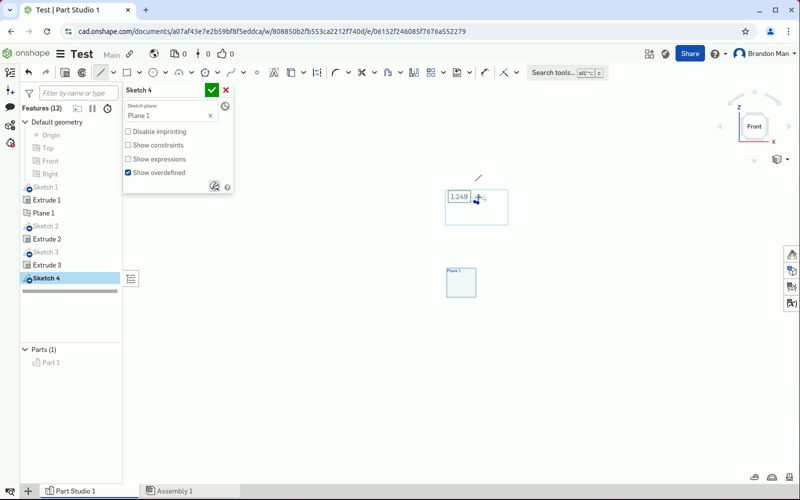
key_up(shift)
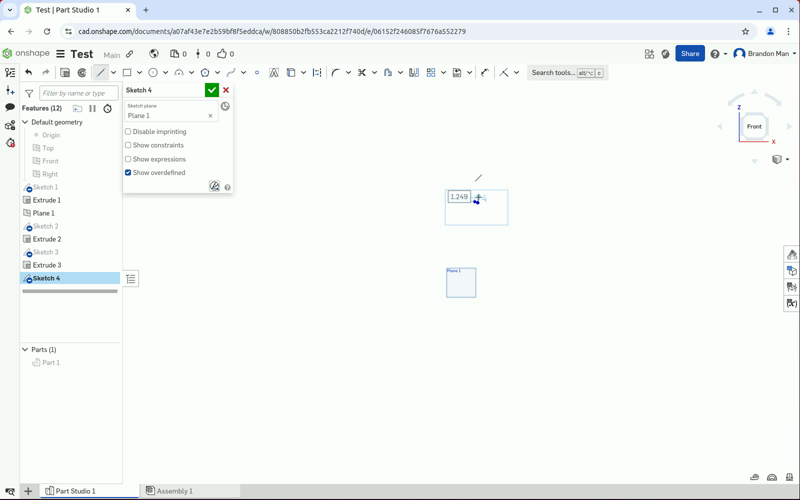
key_down(shift)
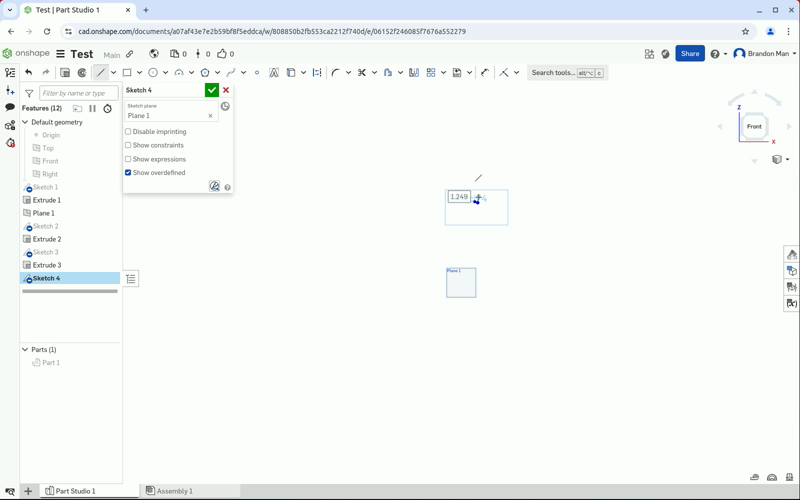
mouse_move(508, 196)
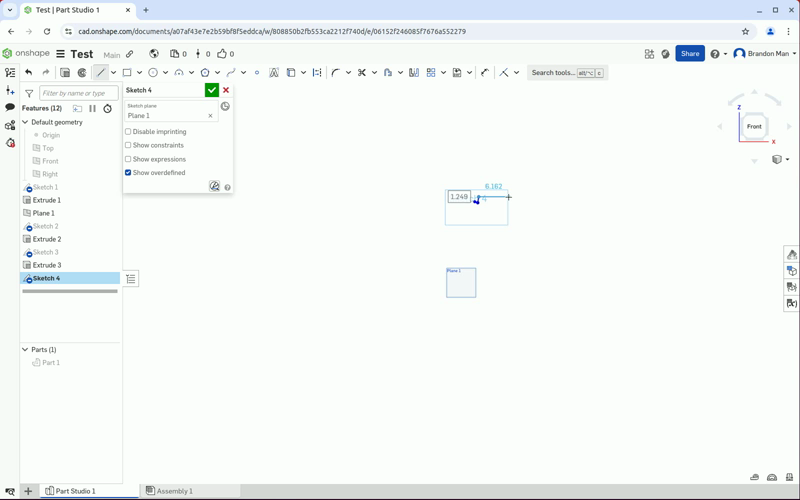
mouse_move(475, 196)
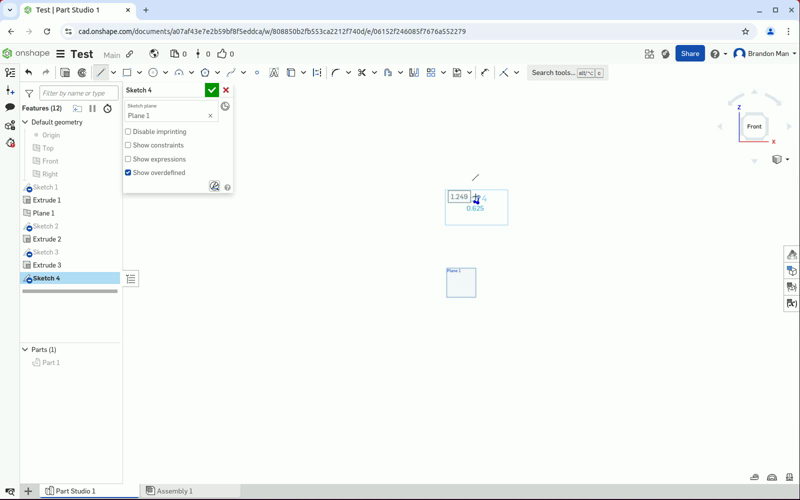
scroll(6)
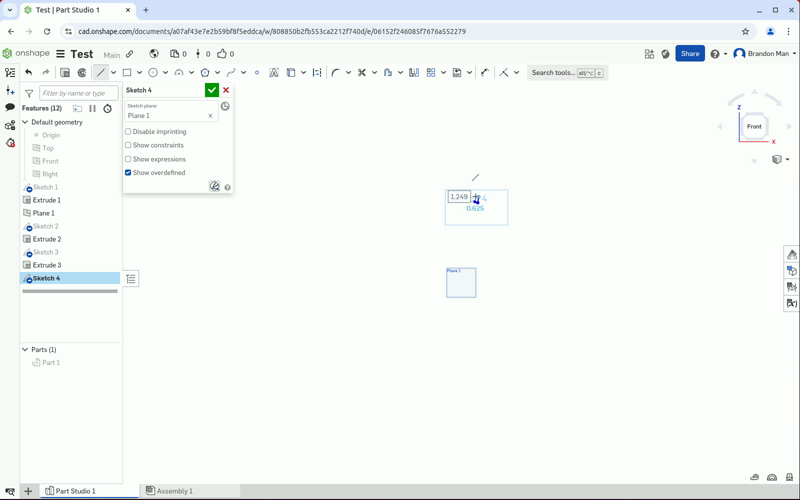
scroll(6)
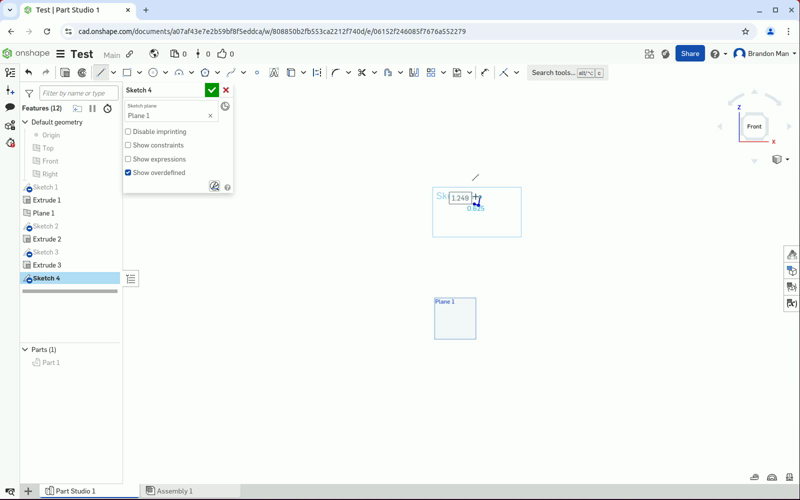
scroll(6)
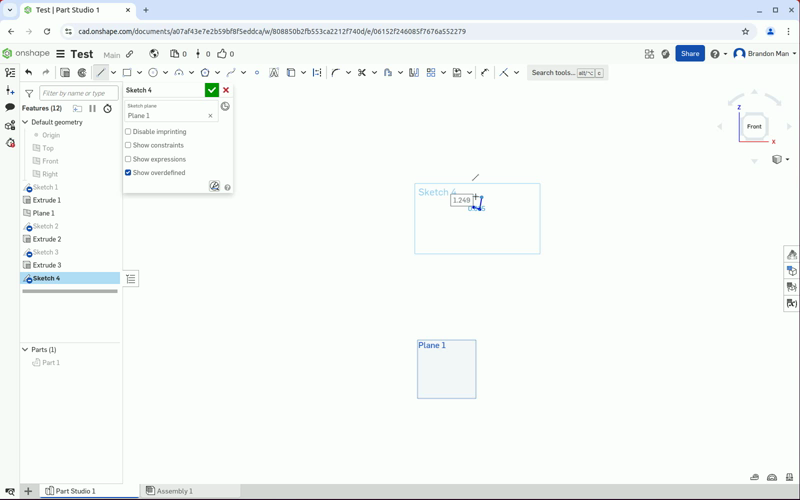
scroll(6)
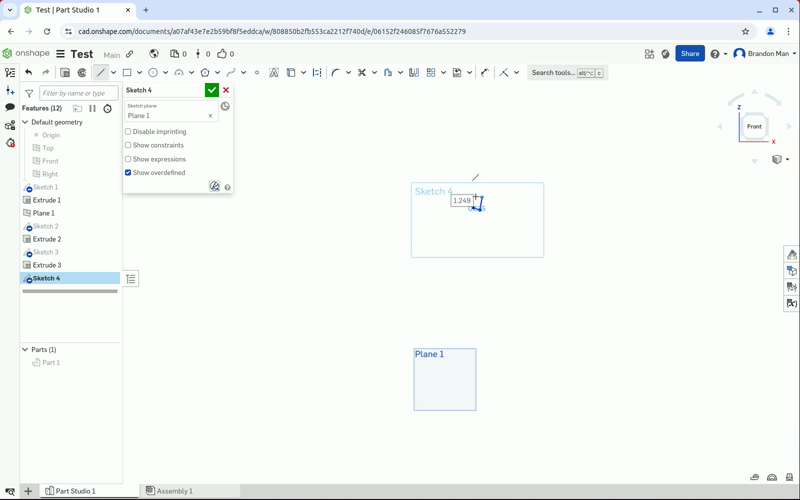
scroll(6)
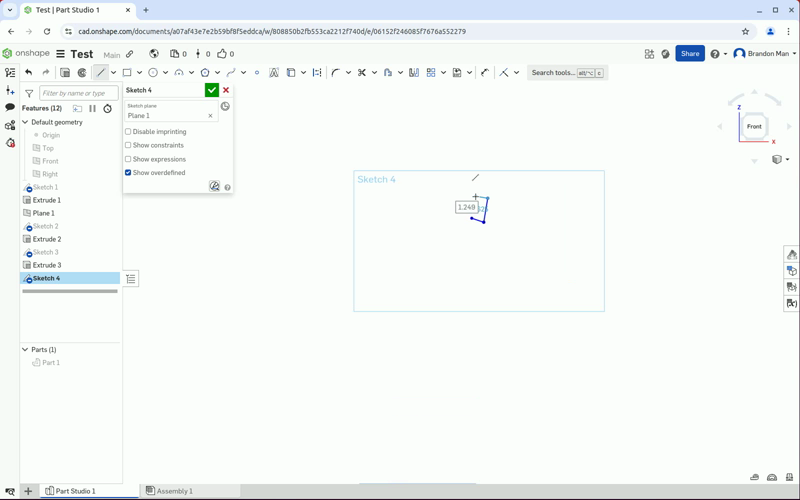
scroll(6)
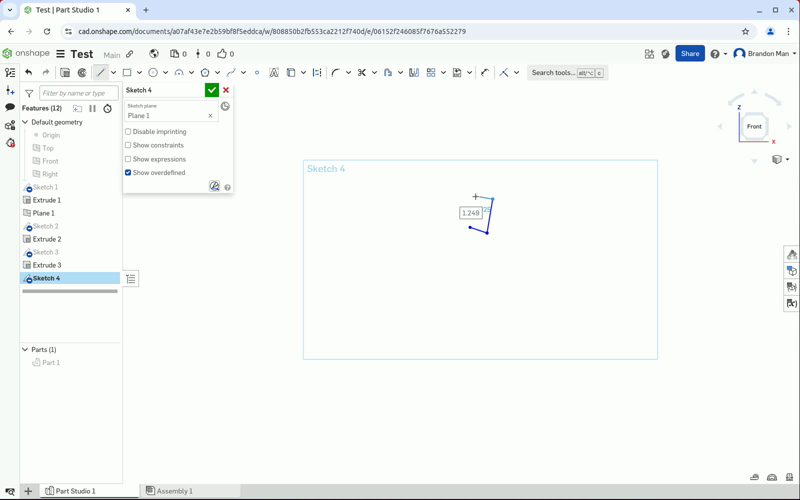
scroll(6)
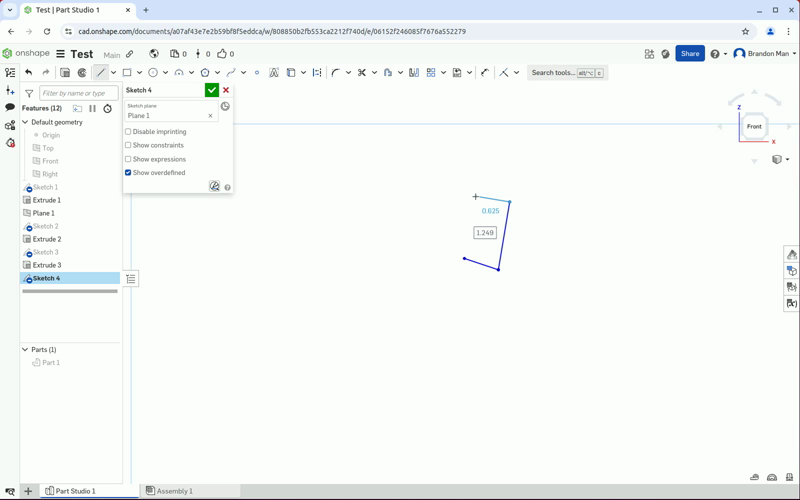
click(475, 196)
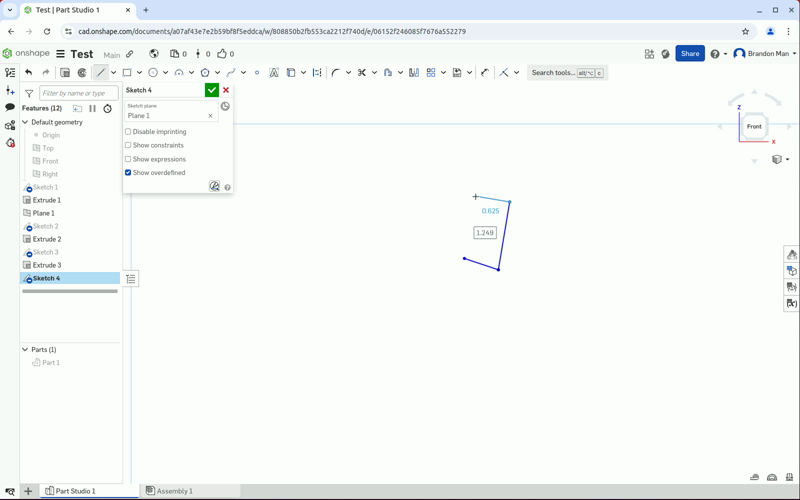
scroll(-6)
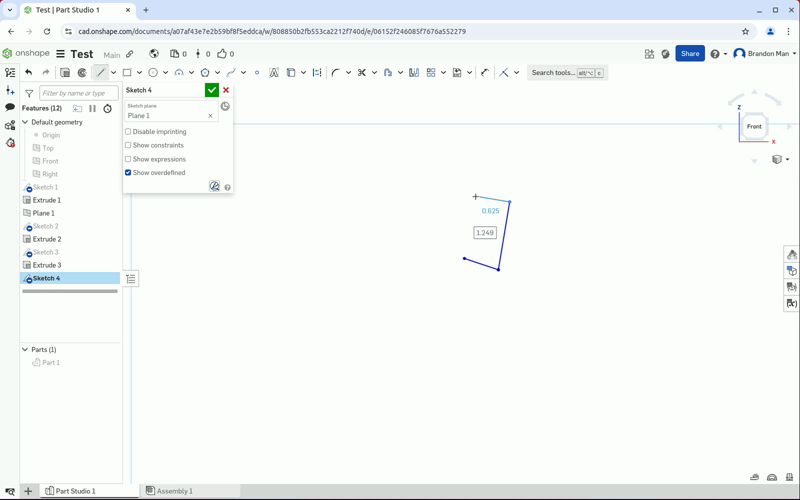
scroll(-6)
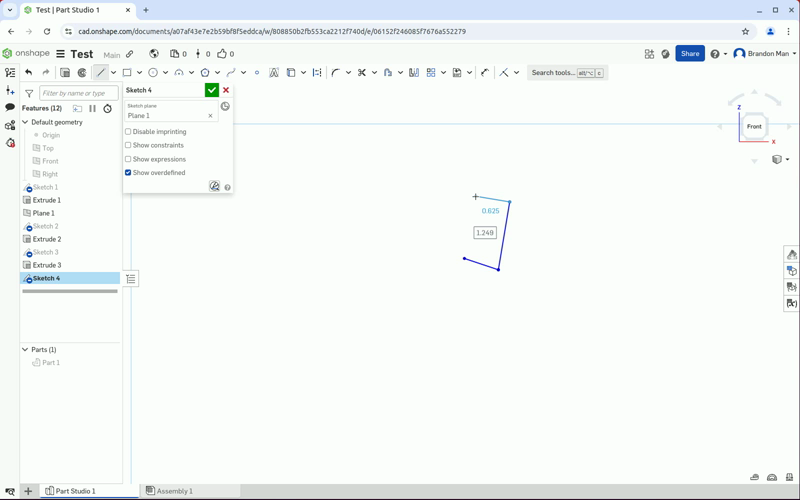
scroll(-6)
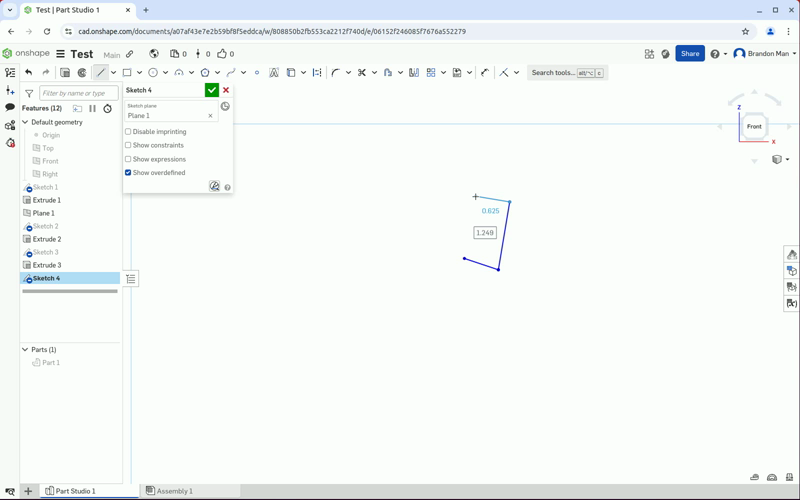
scroll(-6)
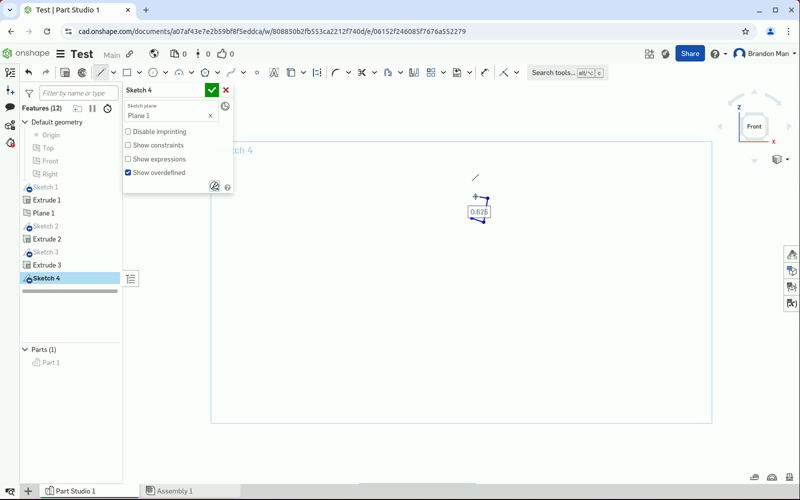
scroll(-6)
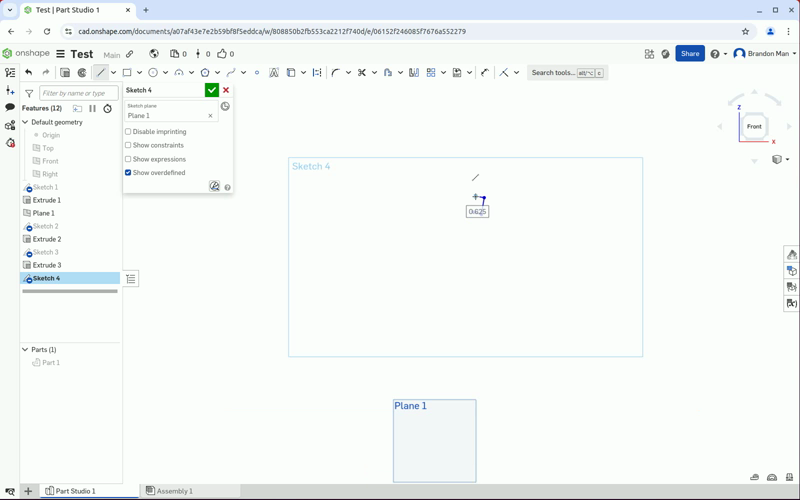
scroll(-6)
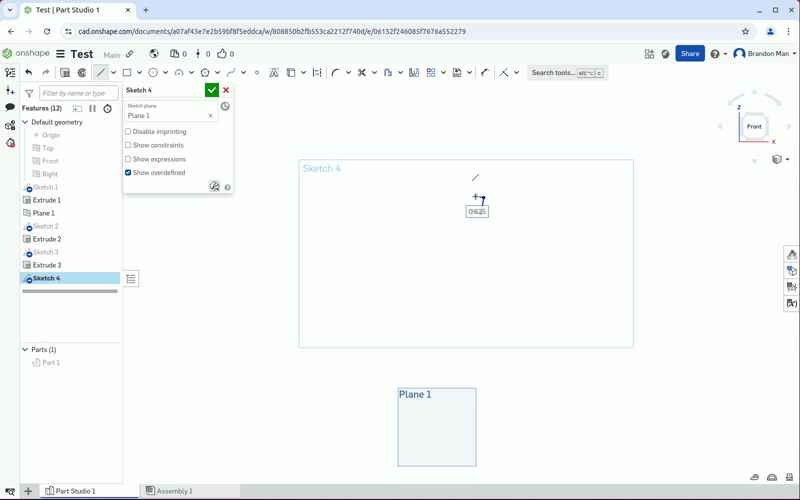
scroll(-6)
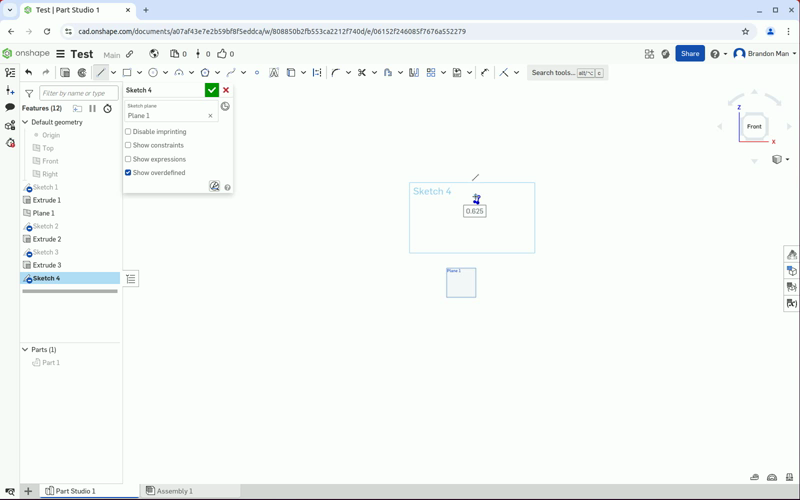
key_up(shift)
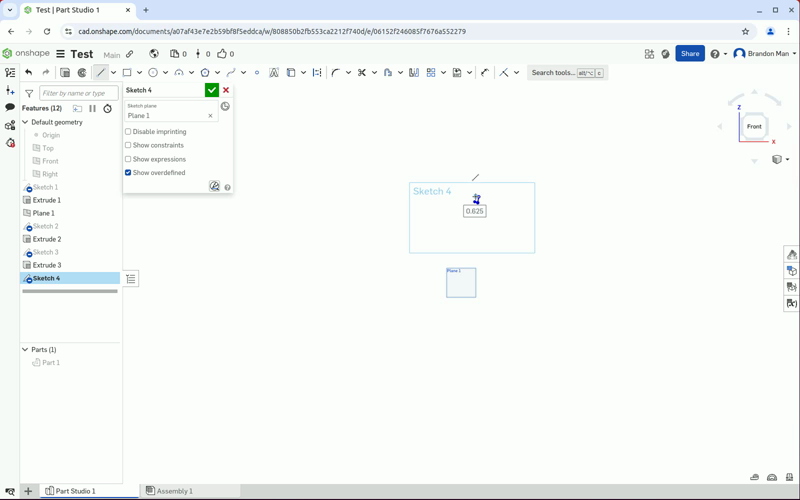
mouse_move(505, 196)
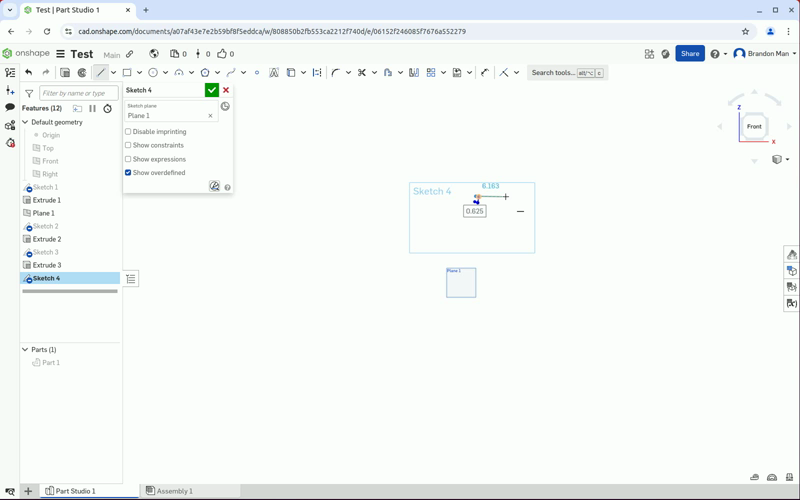
key_down(shift)
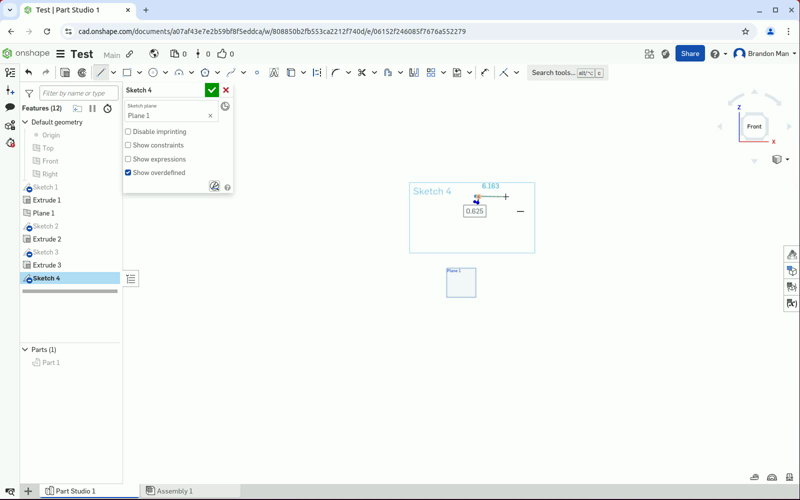
mouse_move(474, 201)
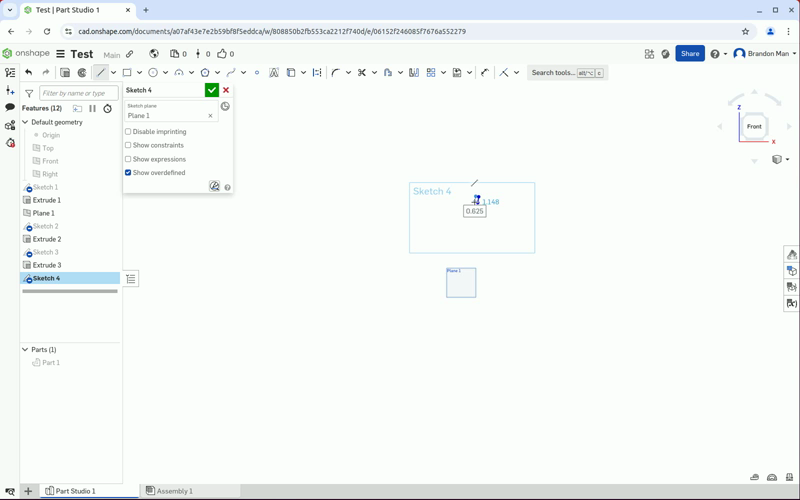
scroll(6)
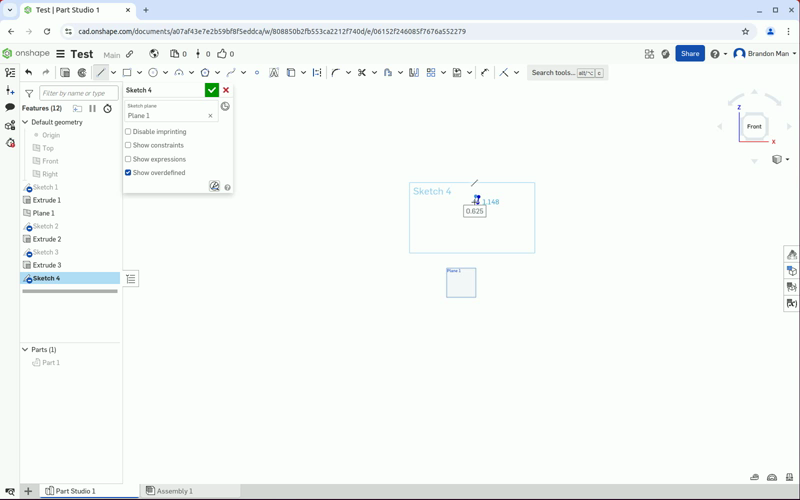
scroll(6)
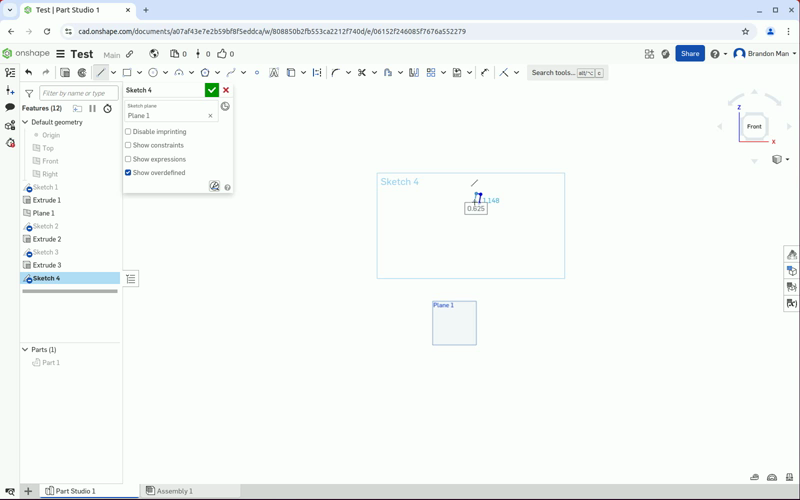
scroll(6)
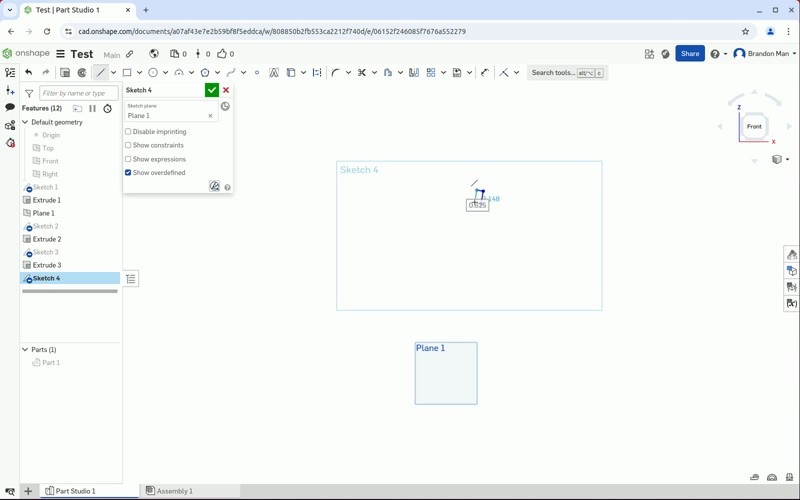
scroll(6)
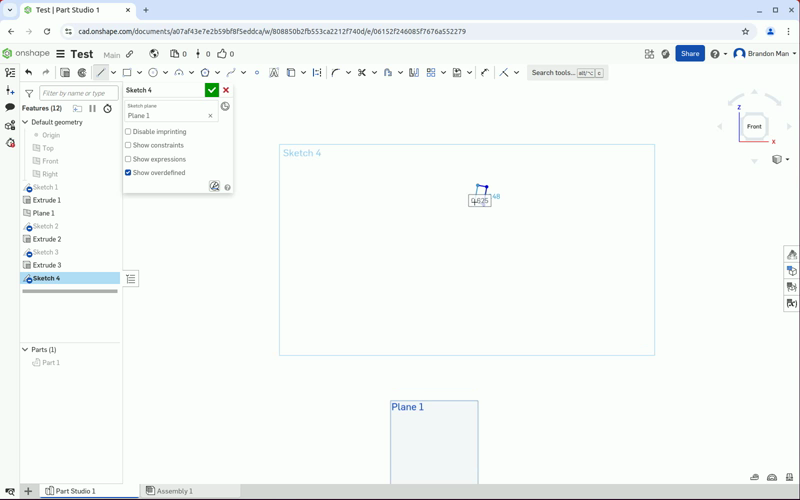
scroll(6)
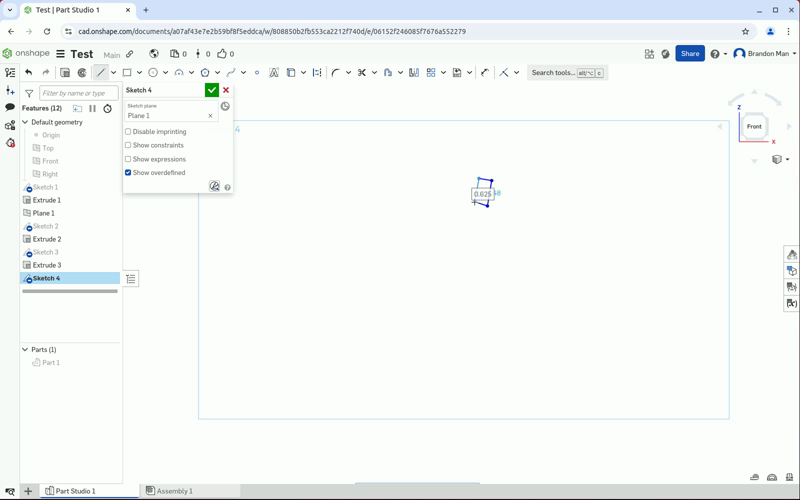
scroll(6)
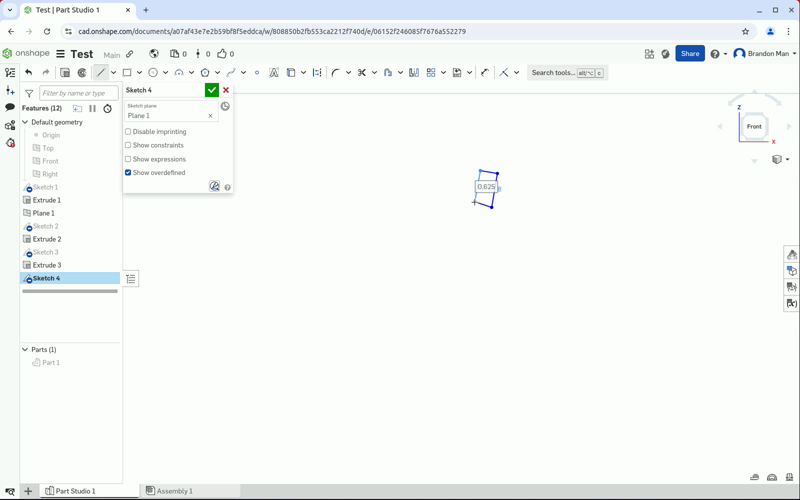
scroll(6)
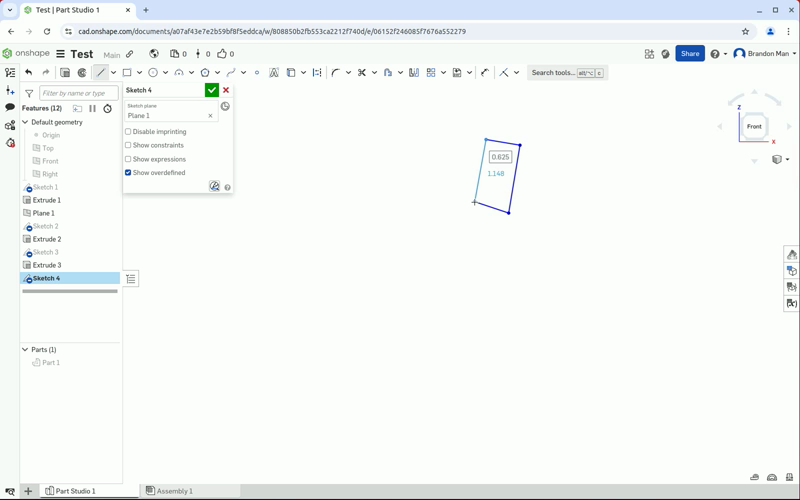
key_up(shift)
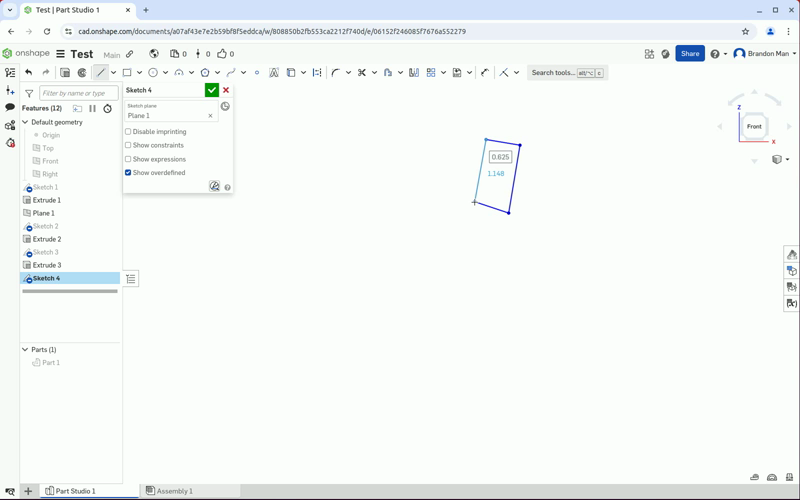
click(474, 201)
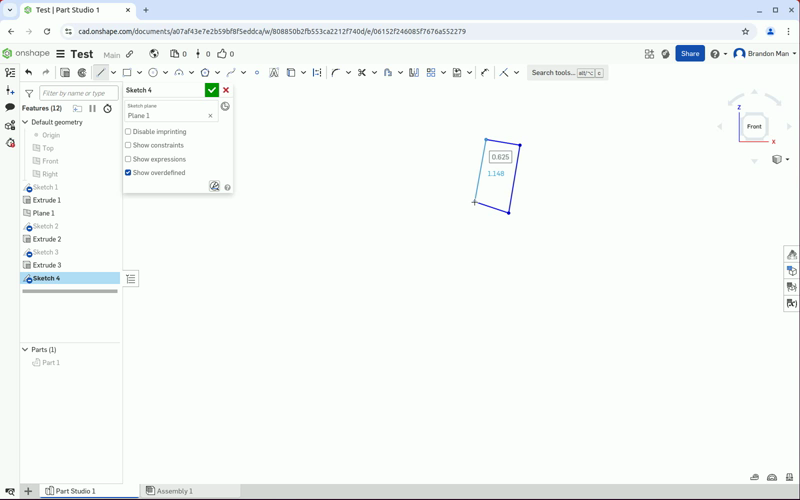
scroll(-6)
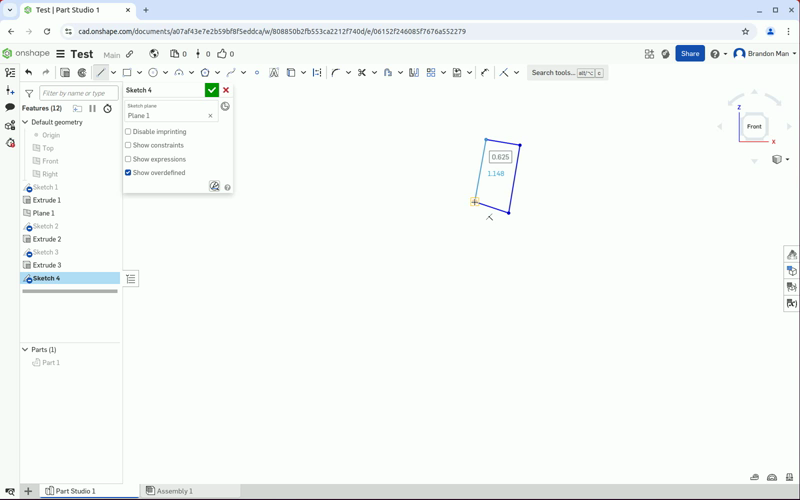
scroll(-6)
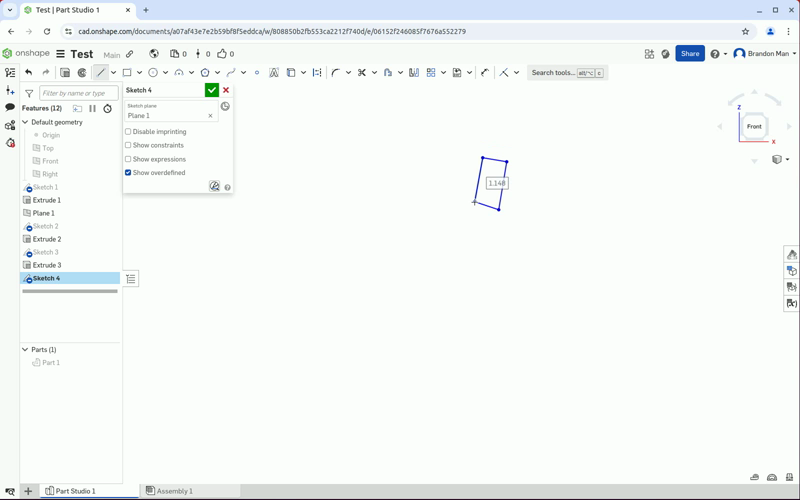
scroll(-6)
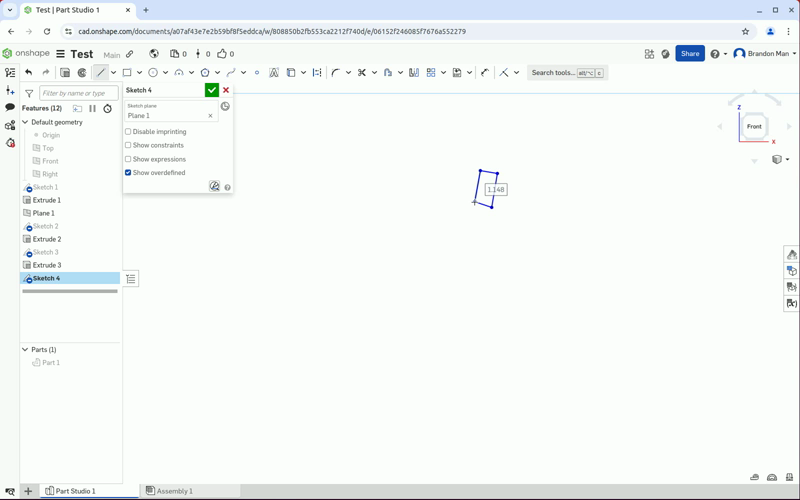
scroll(-6)
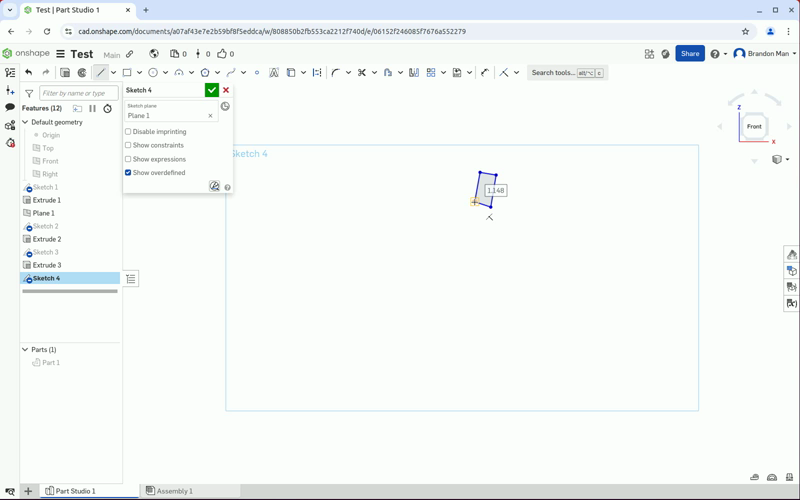
scroll(-6)
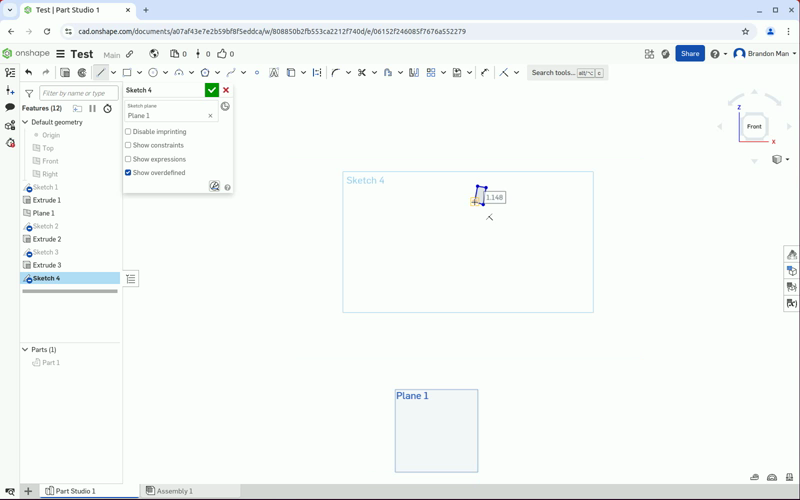
scroll(-6)
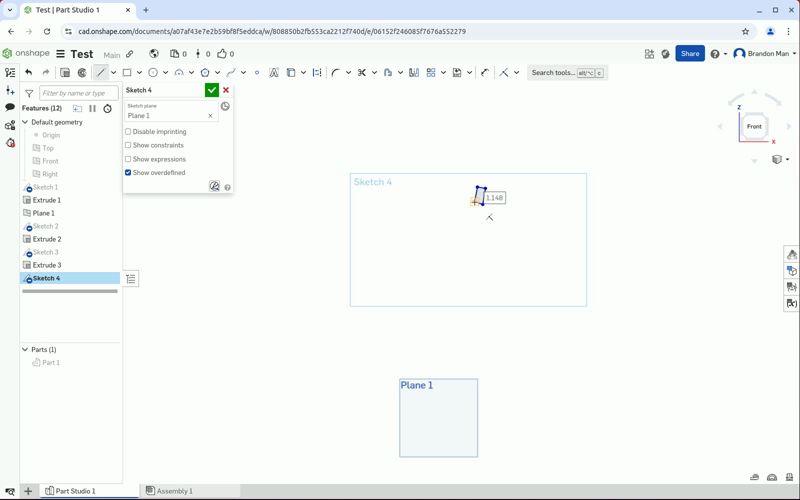
scroll(-6)
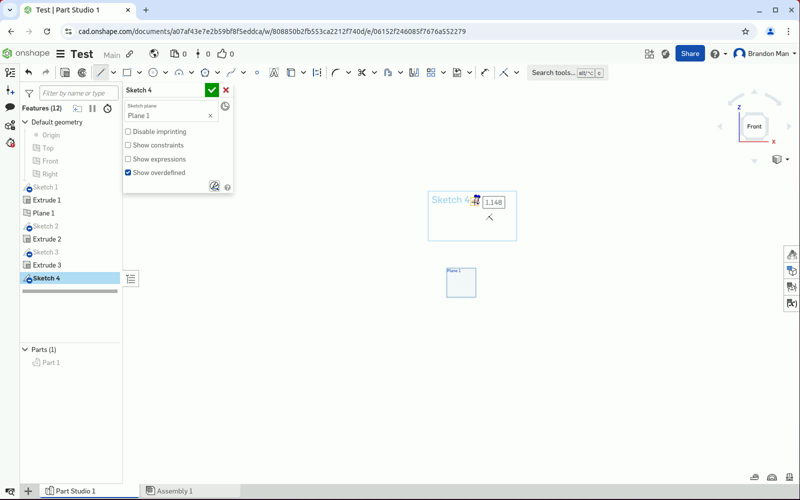
key(esc)
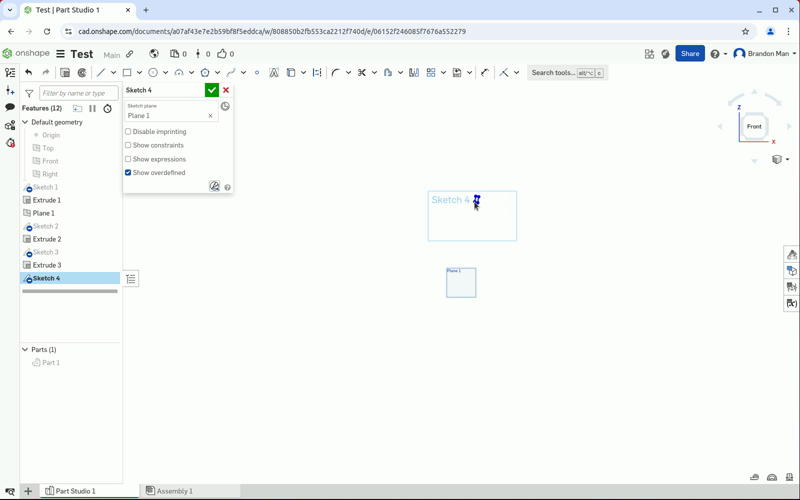
mouse_move(477, 200)
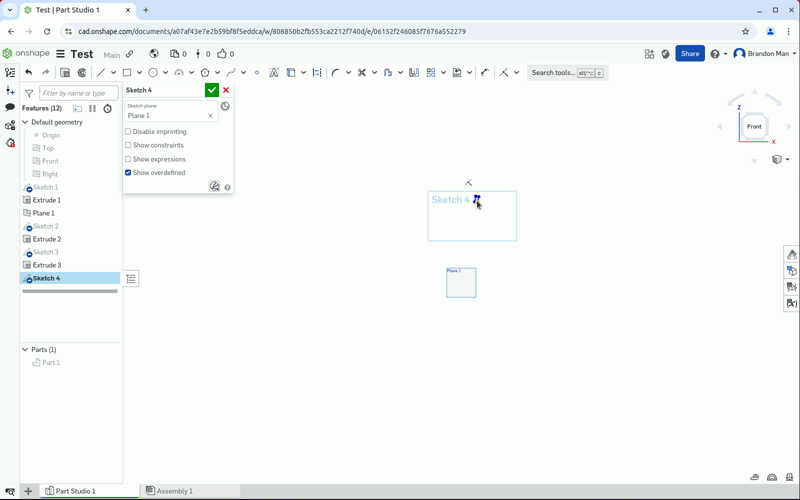
scroll(6)
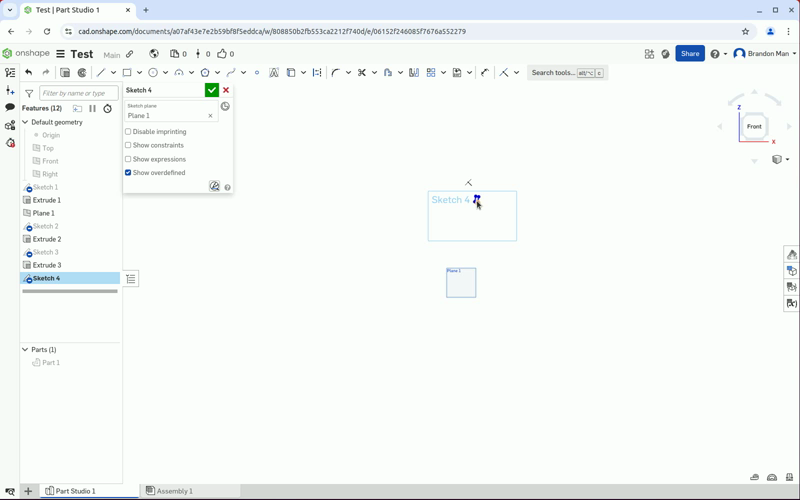
scroll(6)
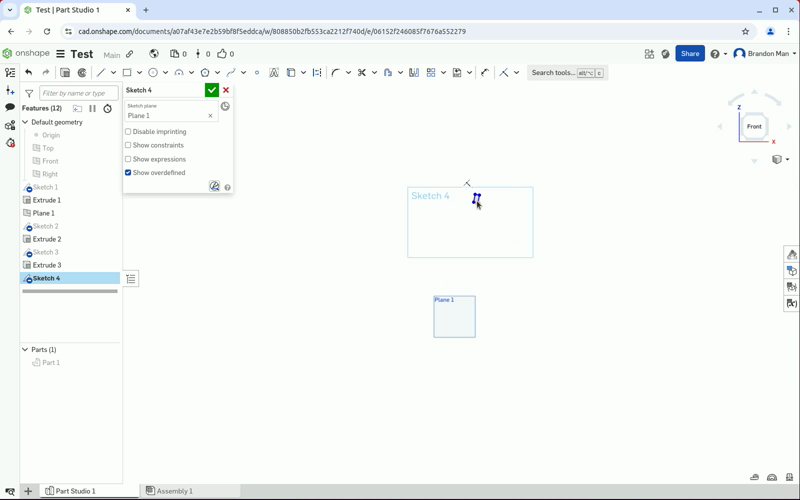
scroll(6)
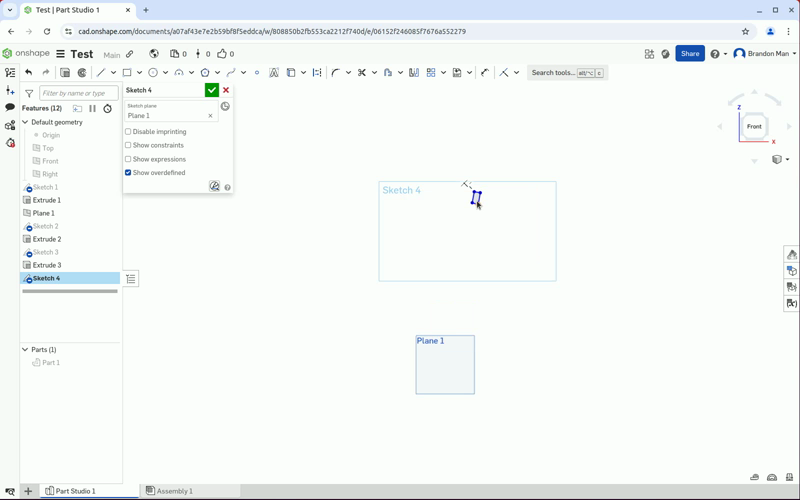
scroll(6)
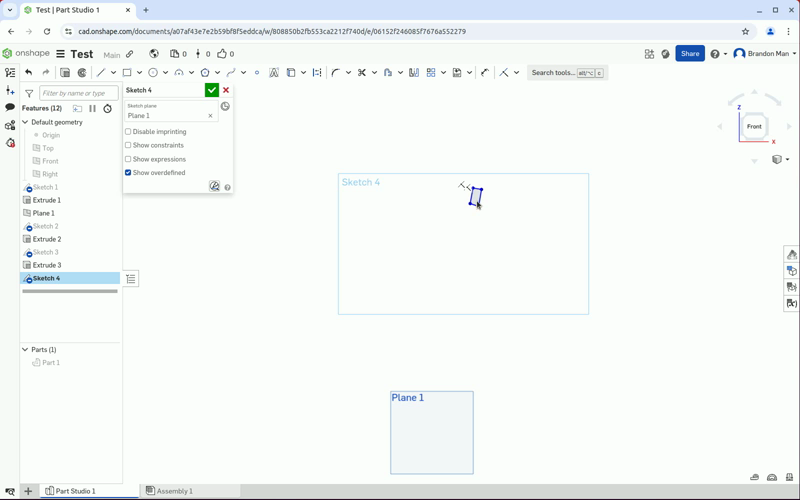
scroll(6)
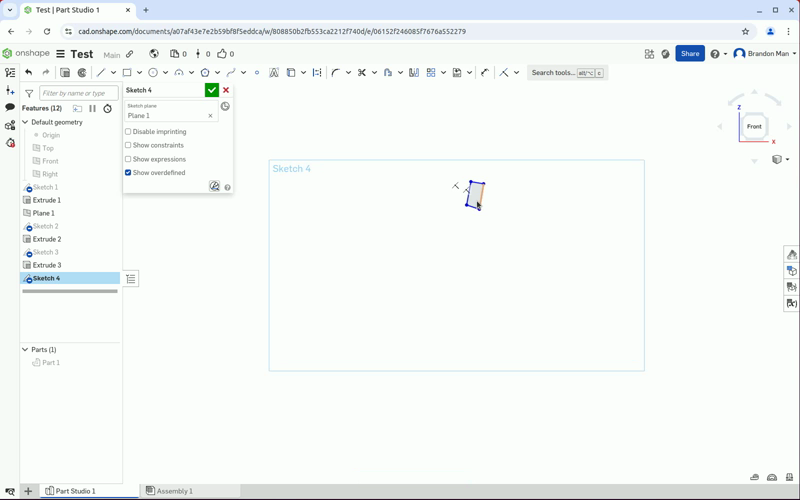
scroll(6)
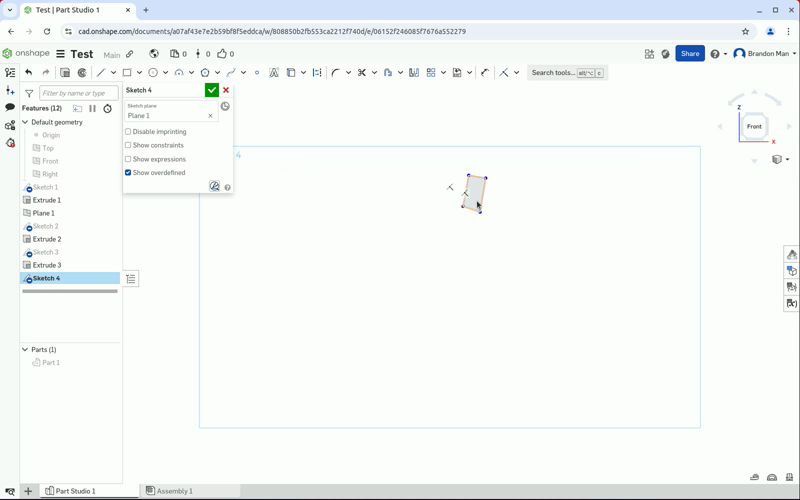
scroll(6)
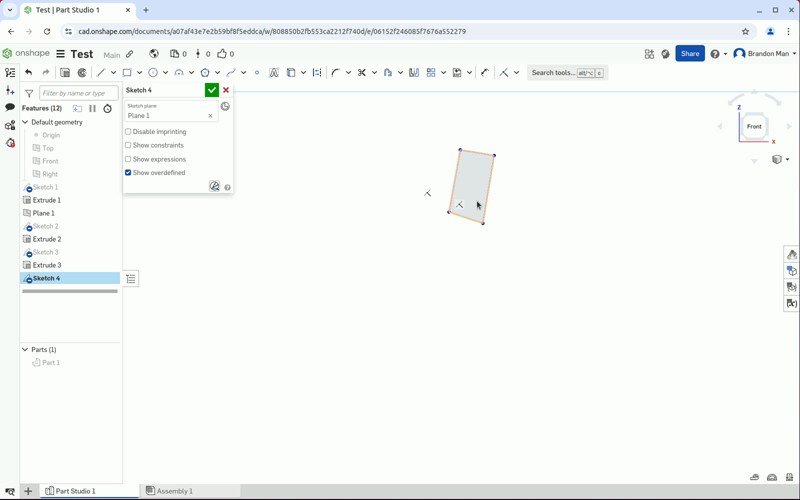
click(477, 200)
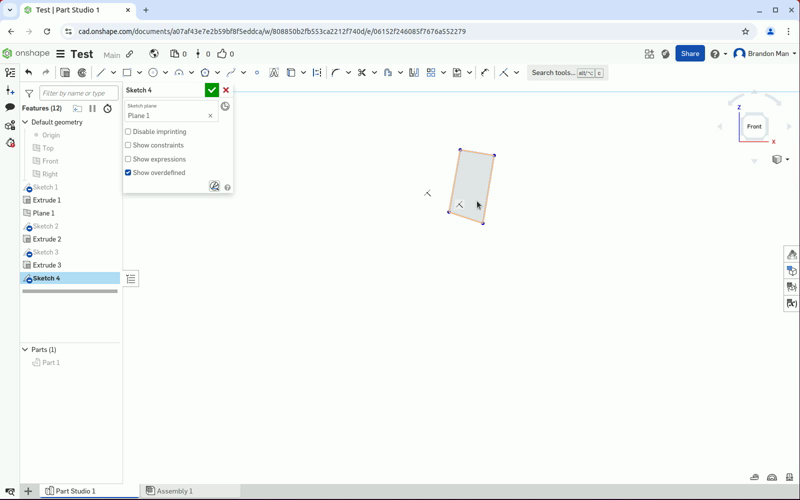
scroll(-6)
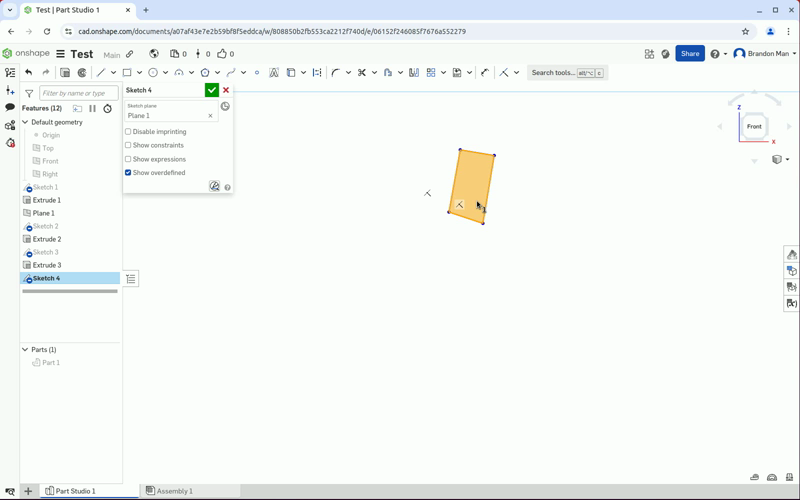
scroll(-6)
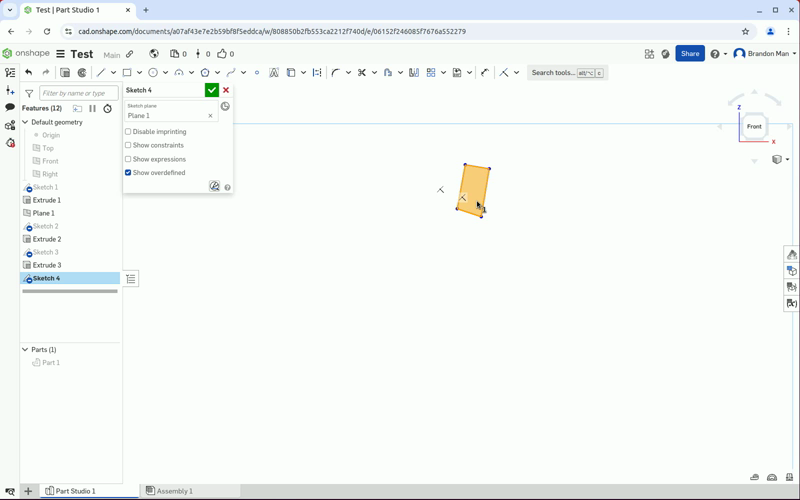
scroll(-6)
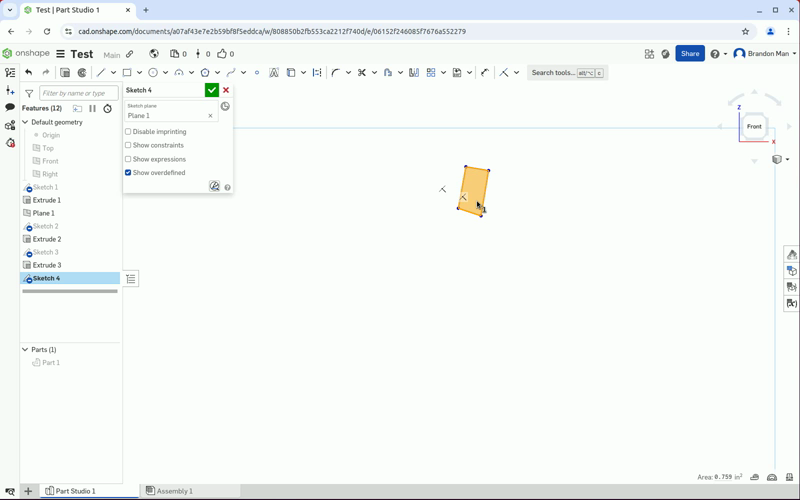
scroll(-6)
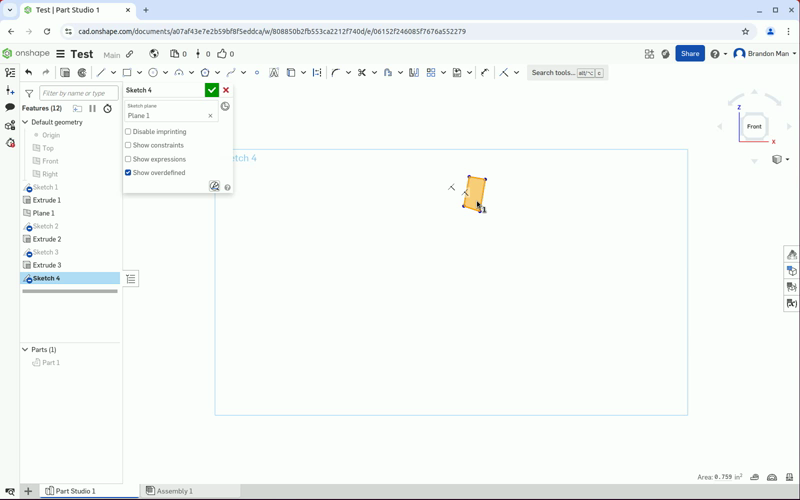
scroll(-6)
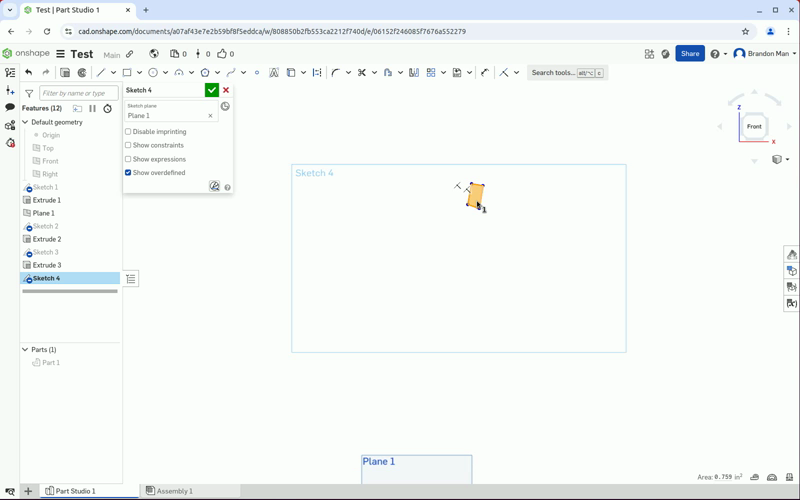
scroll(-6)
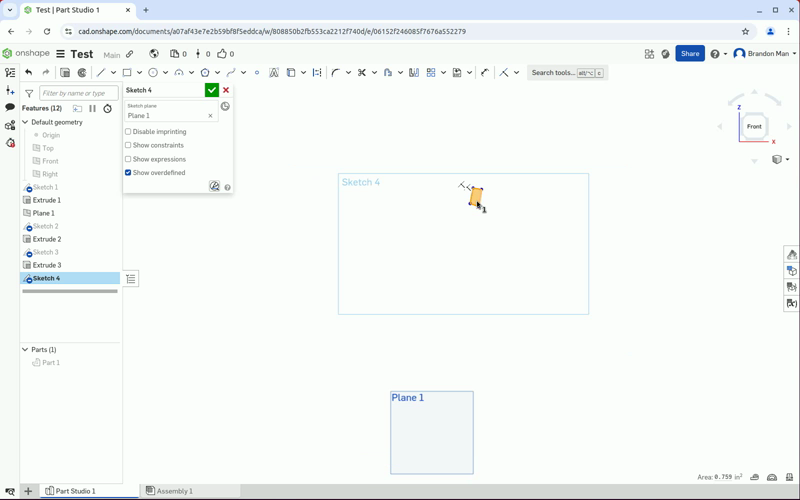
scroll(-6)
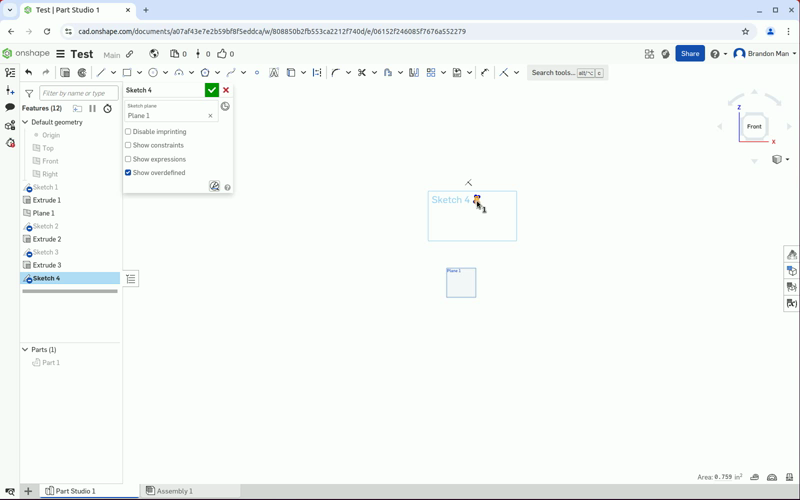
mouse_move(73, 352)
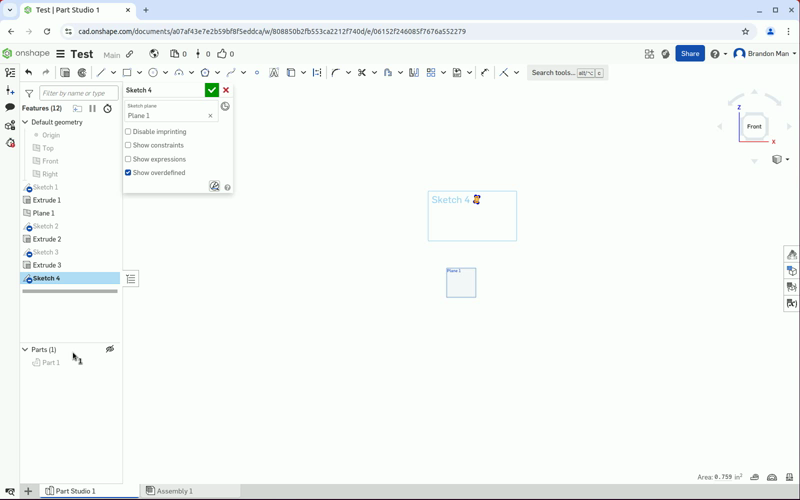
key(shift+y)
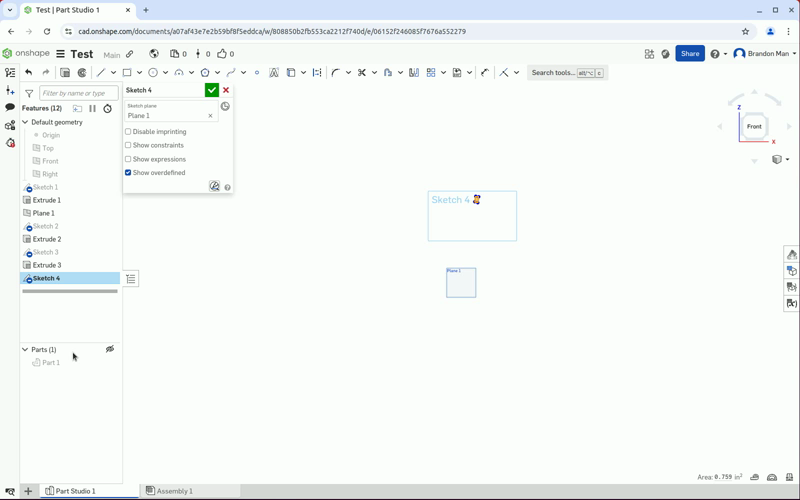
key(shift+e)
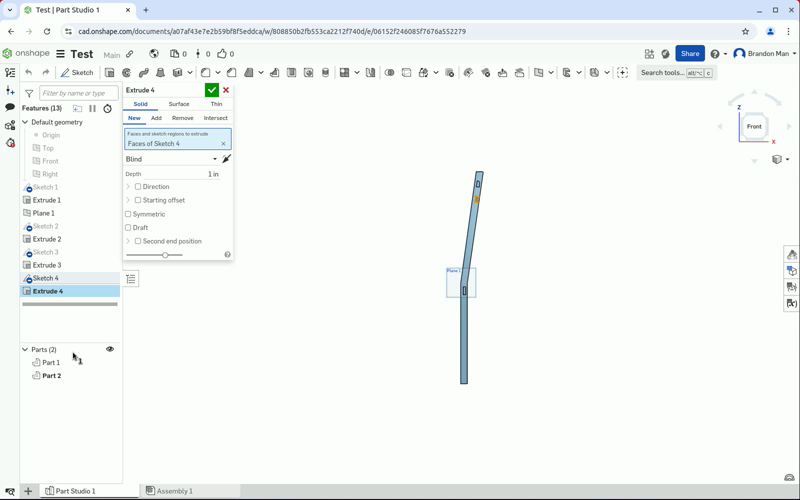
mouse_move(143, 106)
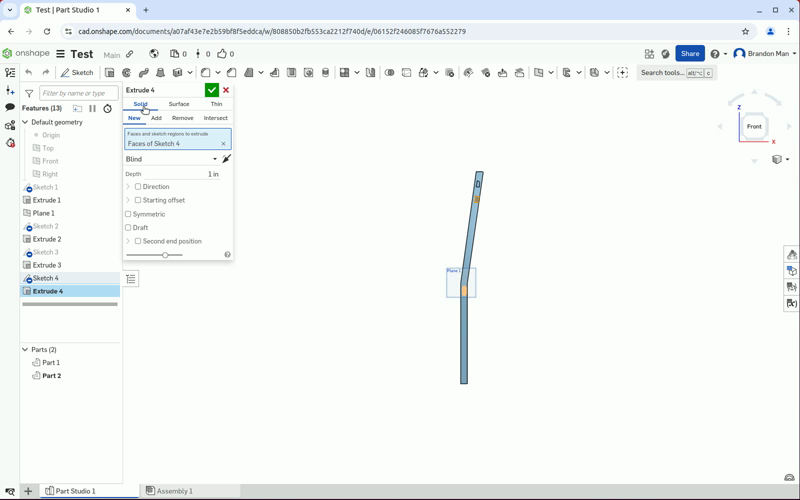
click(143, 106)
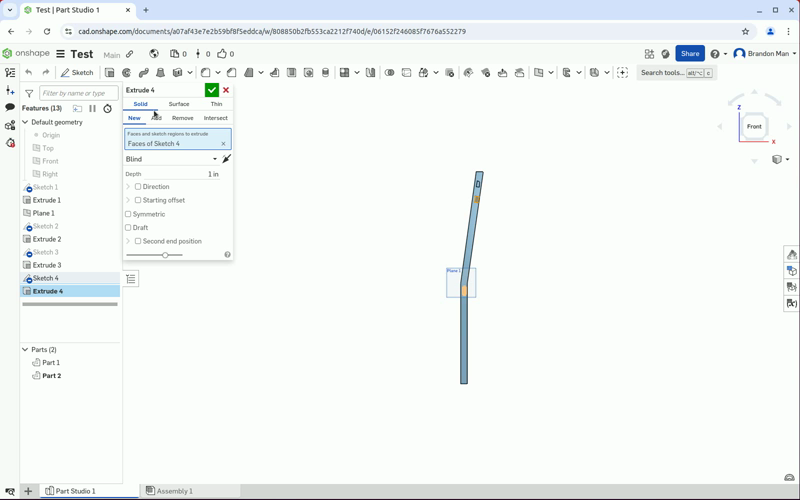
mouse_move(186, 120)
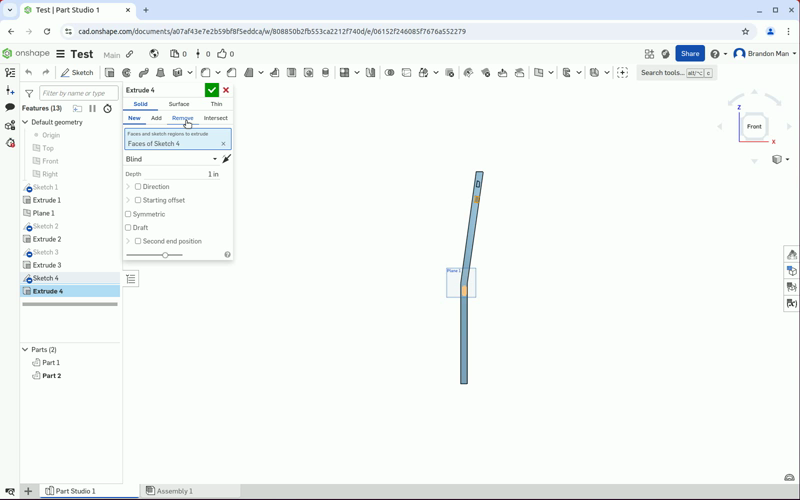
click(186, 120)
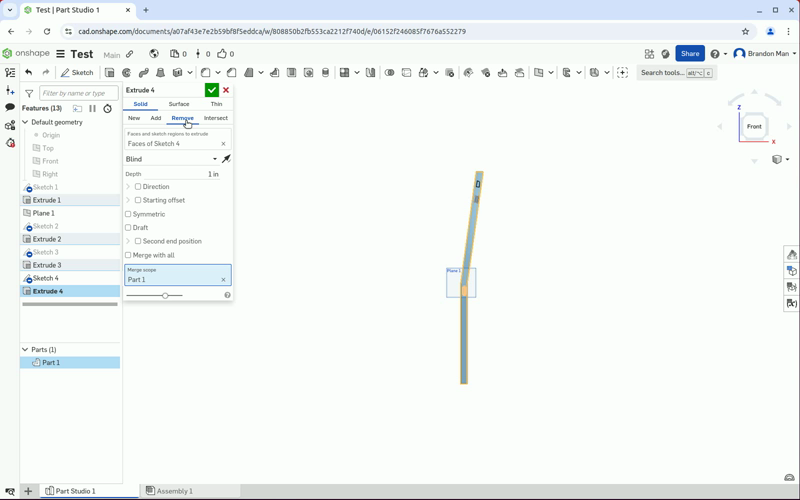
key(tab, 4)
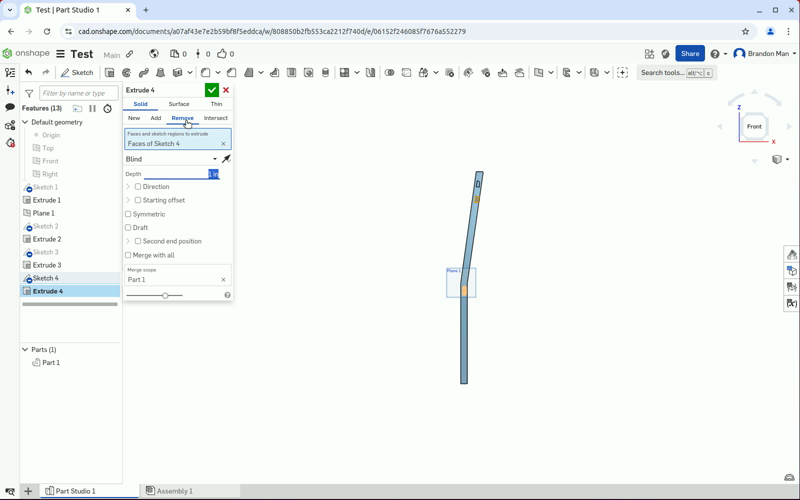
text(0.481)
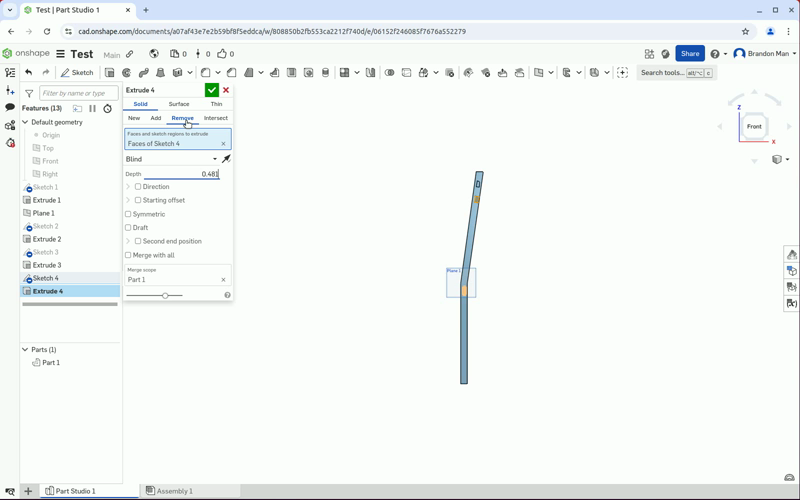
key(tab, 6)
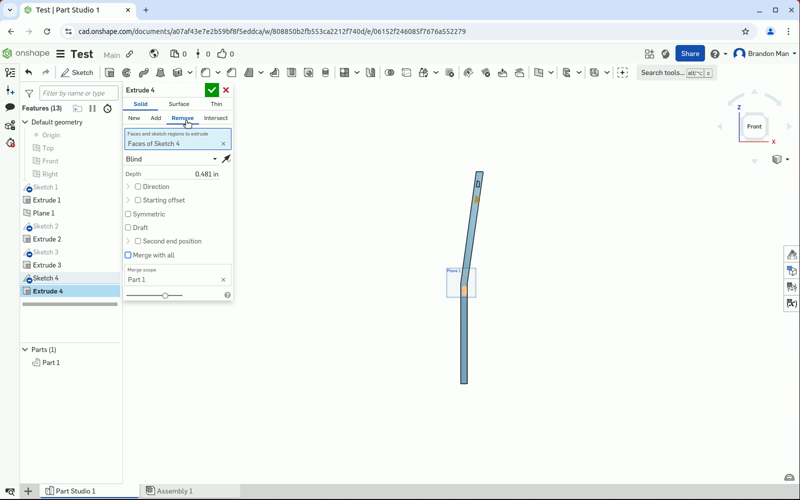
key(space)
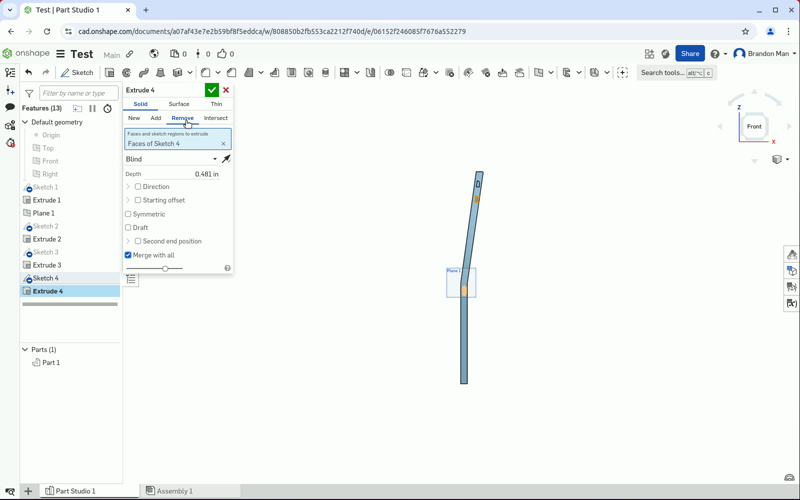
key(enter)
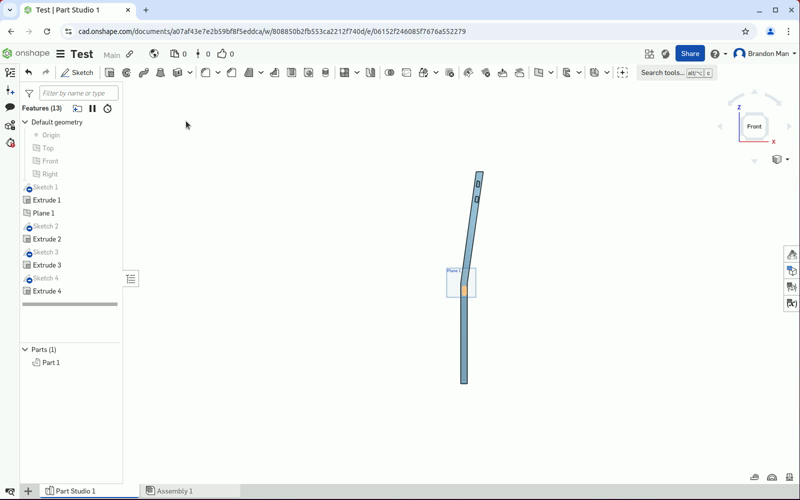
key(shift+h)
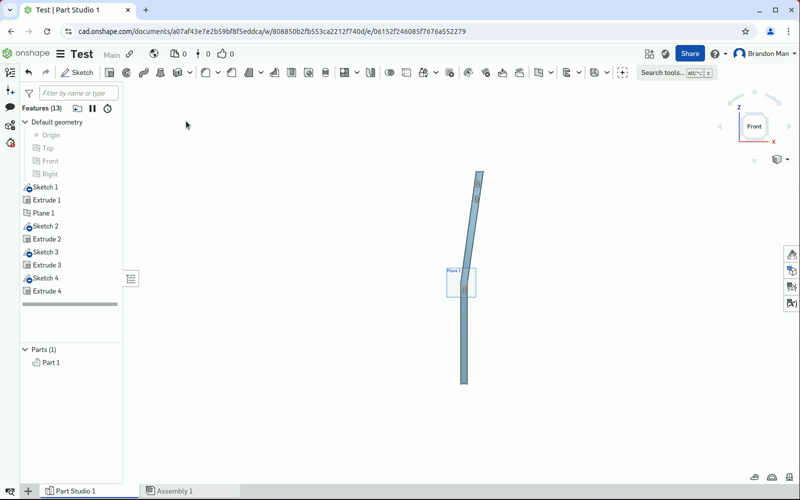
key(shift+h)
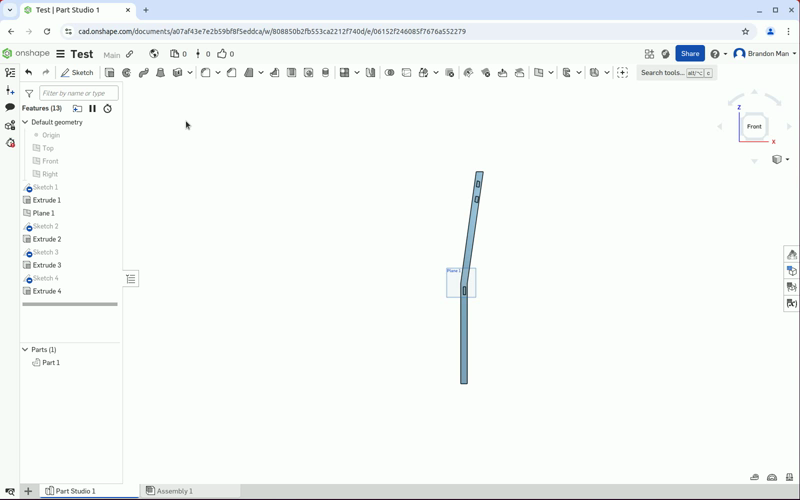
mouse_move(73, 189)
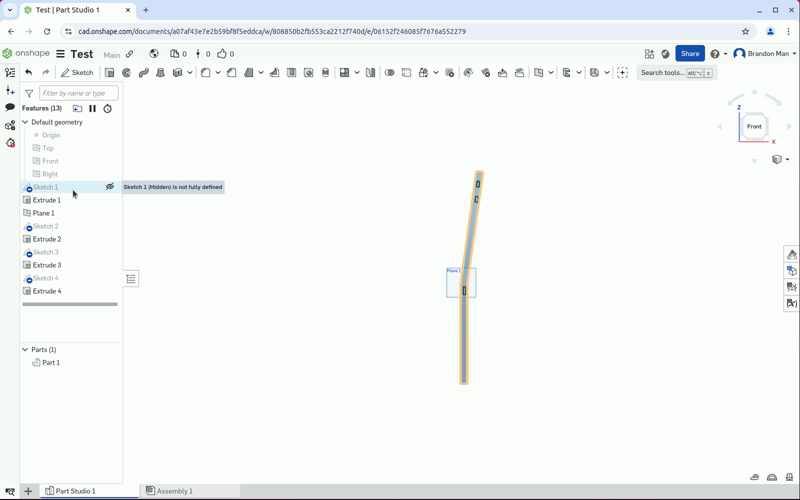
click(73, 189)
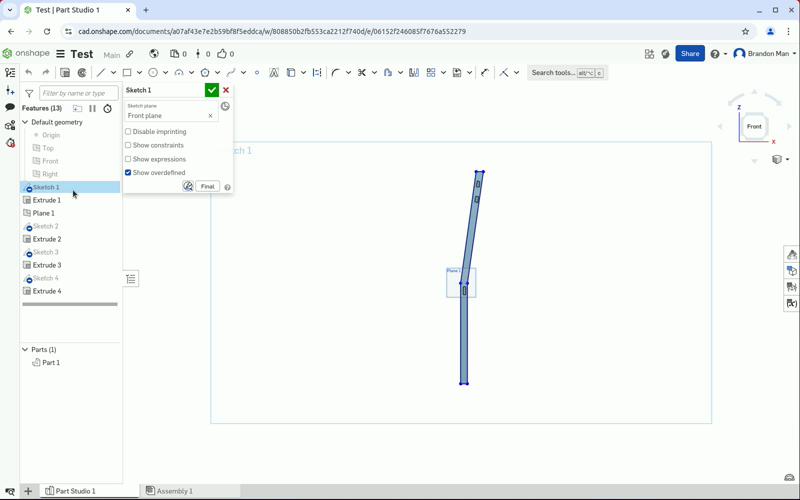
mouse_move(229, 92)
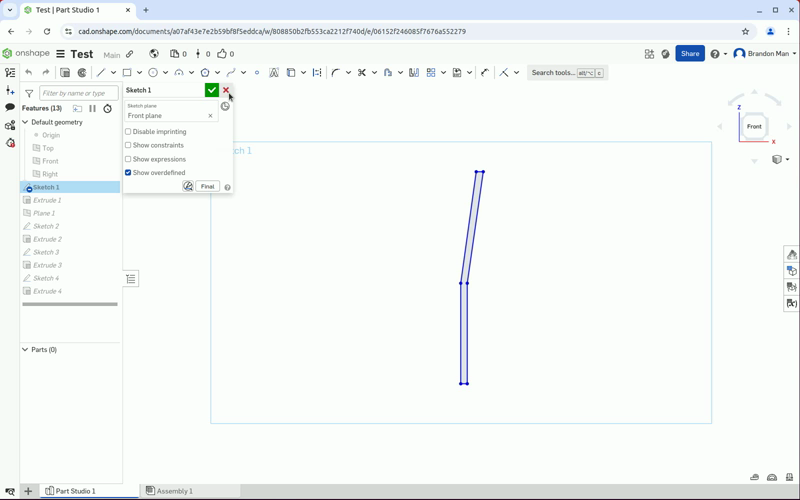
click(229, 92)
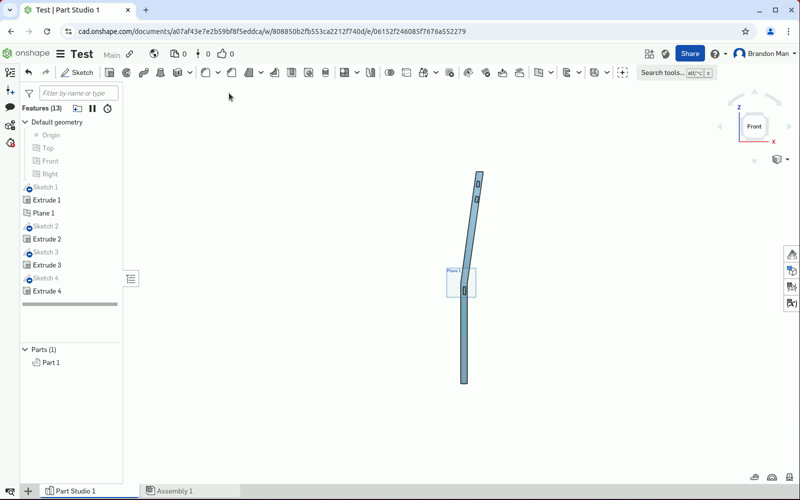
mouse_move(73, 352)
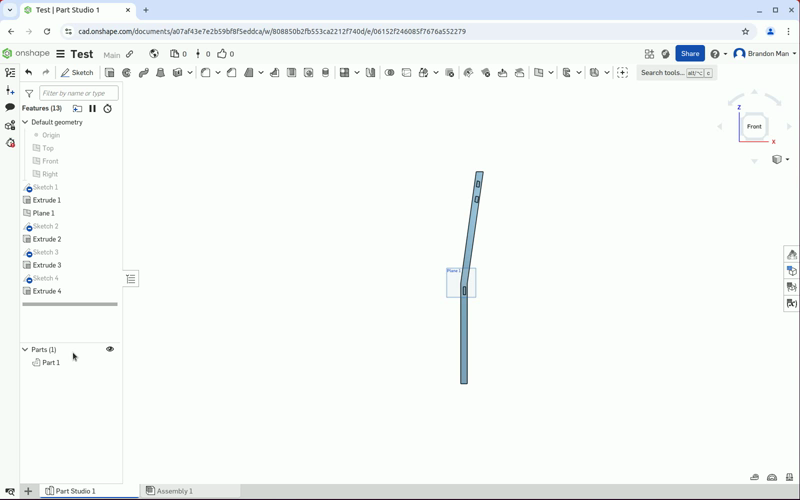
key(y)
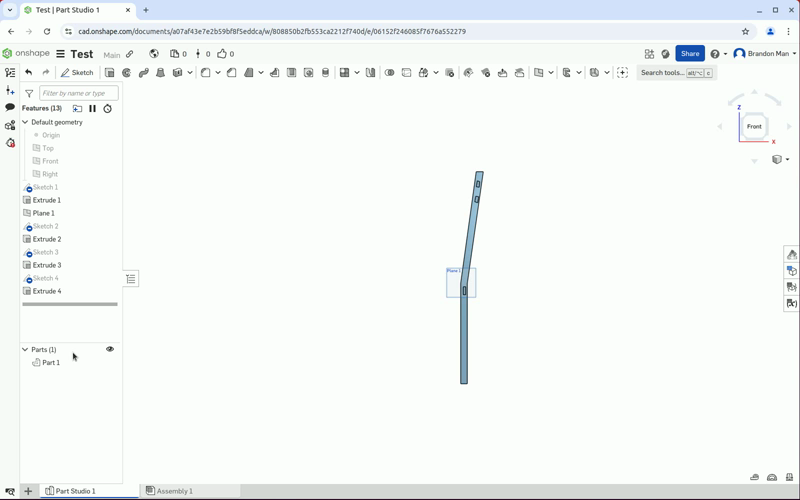
key(shift+p)
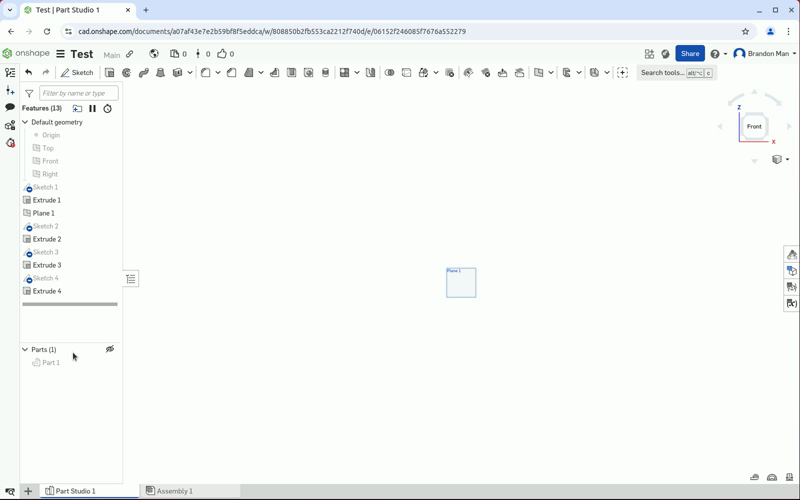
key(space)
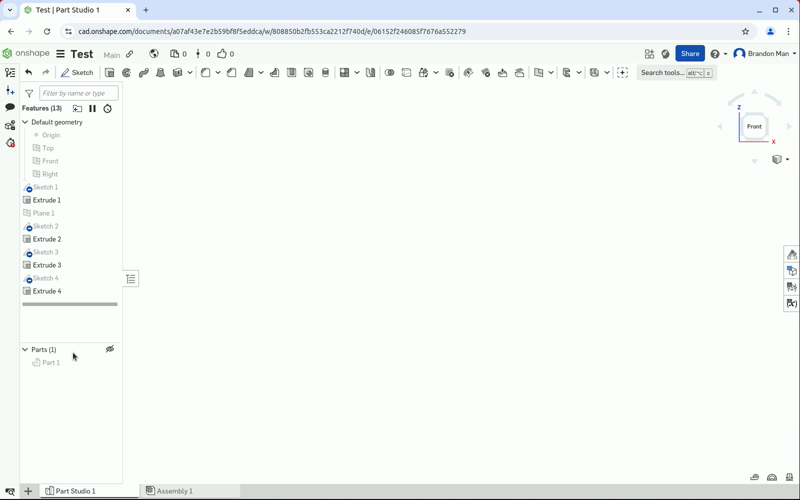
key_down(shift)
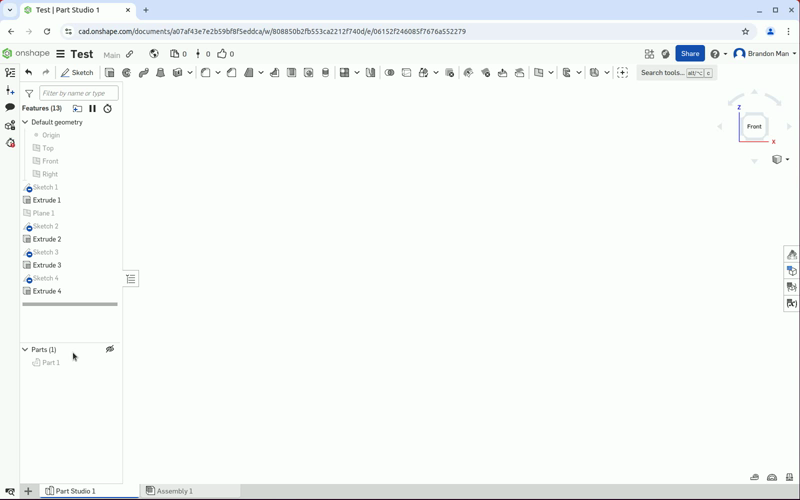
key(left)
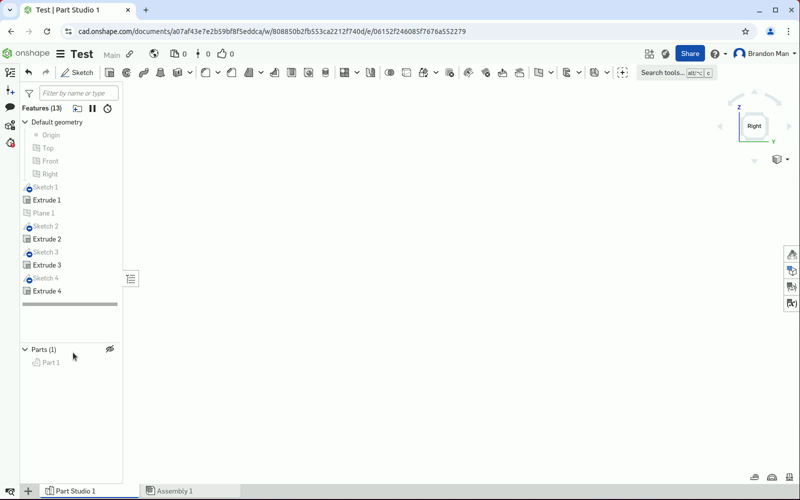
key_up(shift)
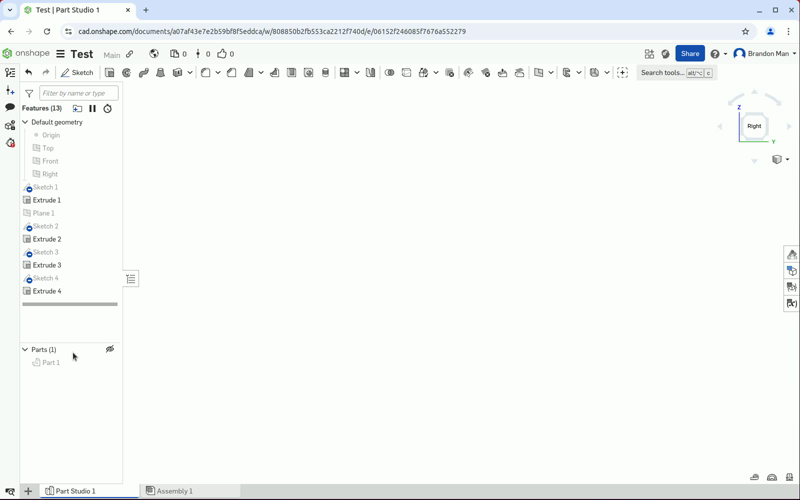
mouse_move(73, 352)
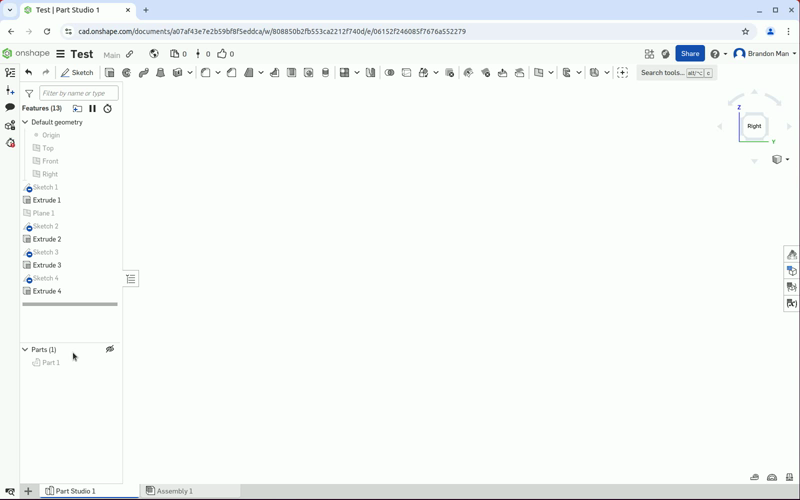
key(shift+y)
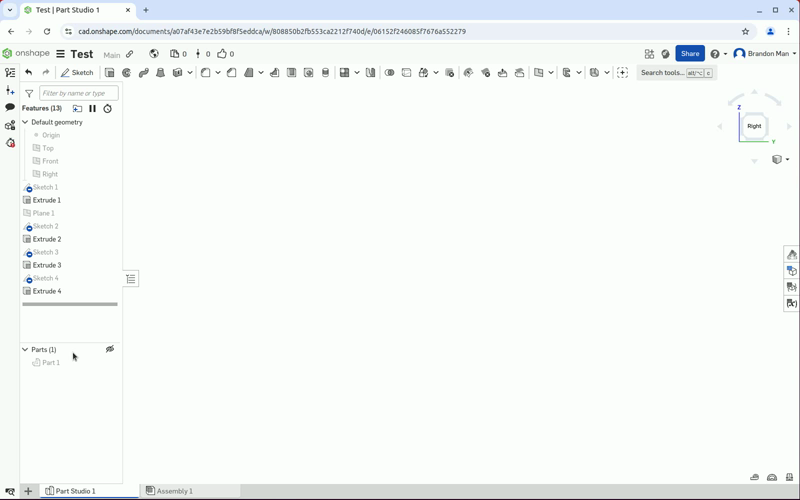
key(shift+s)
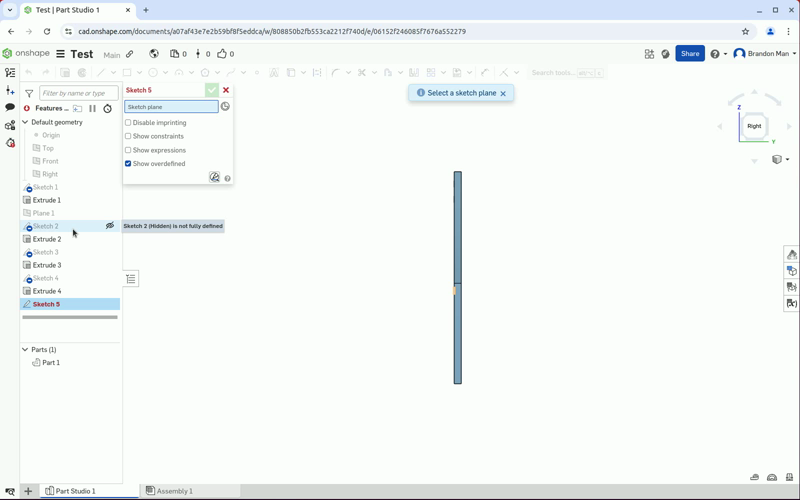
scroll(3)
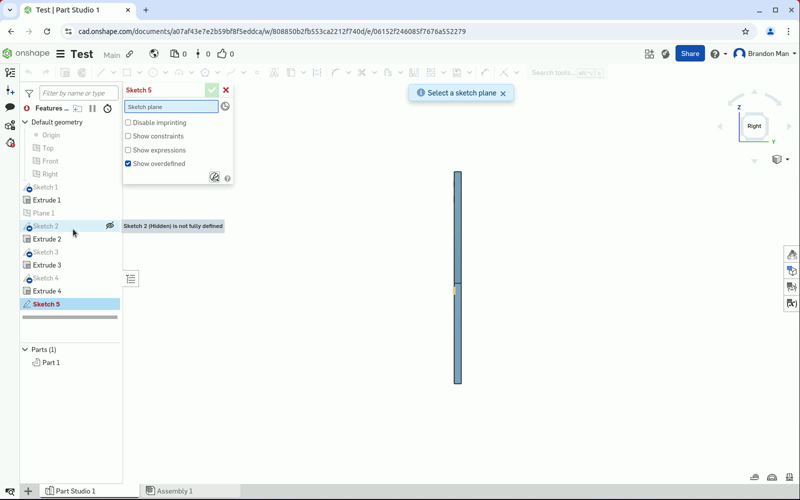
mouse_move(73, 176)
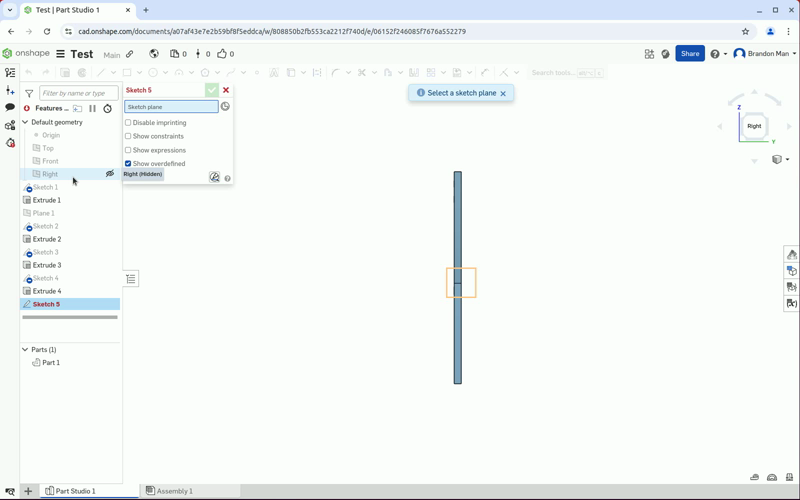
click(73, 176)
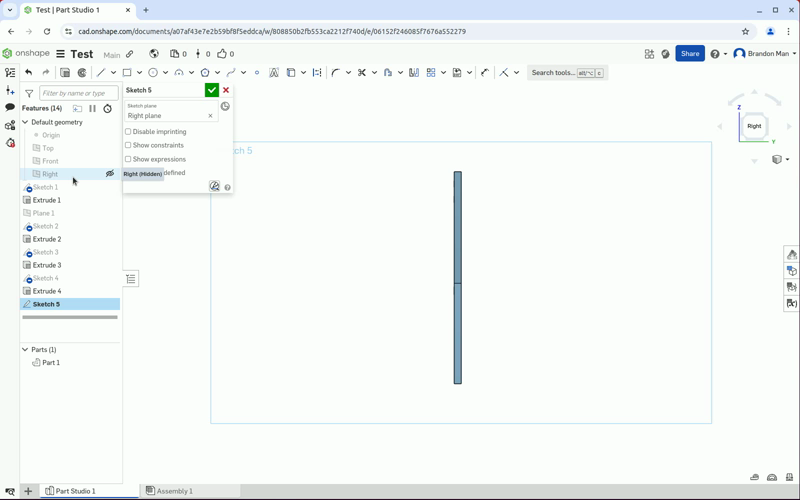
mouse_move(73, 352)
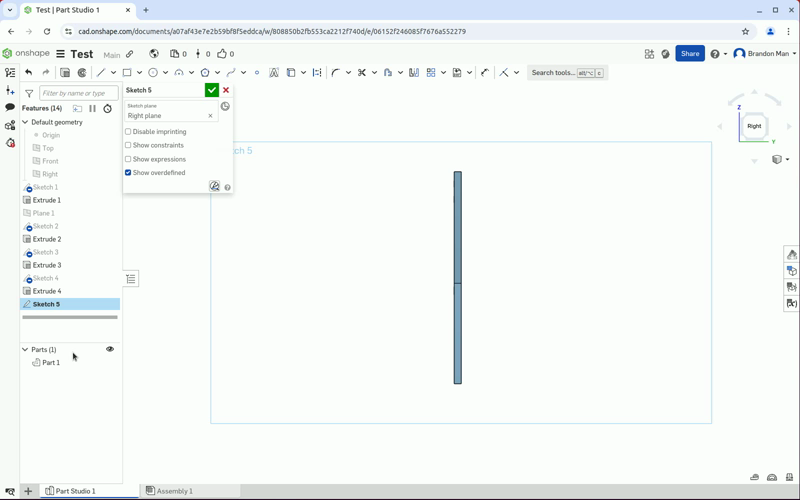
key(y)
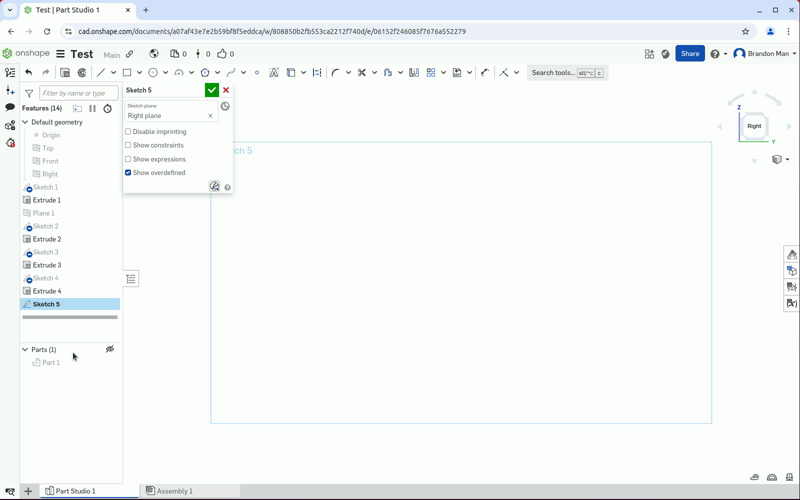
key(l)
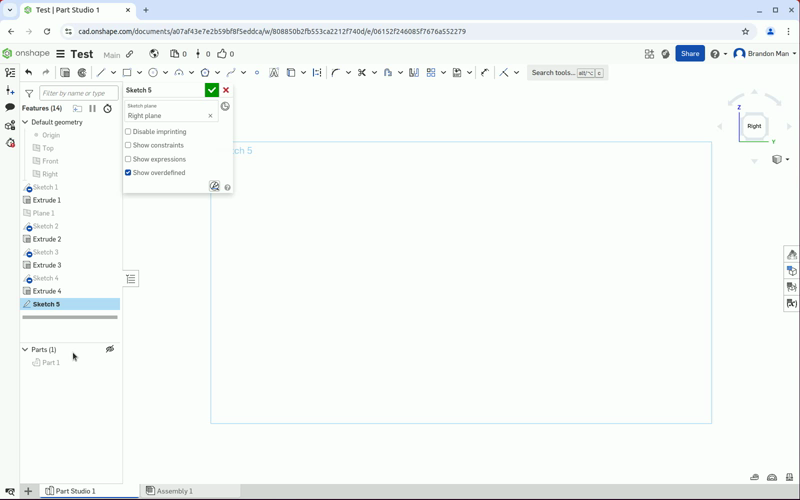
key_down(shift)
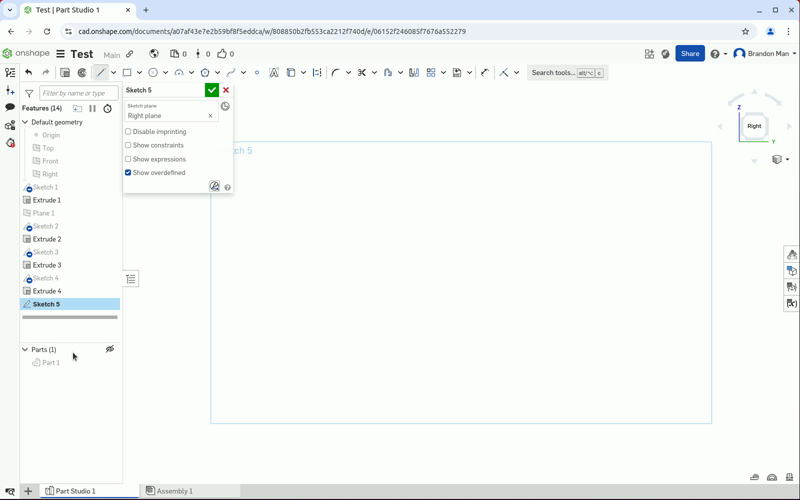
mouse_move(456, 294)
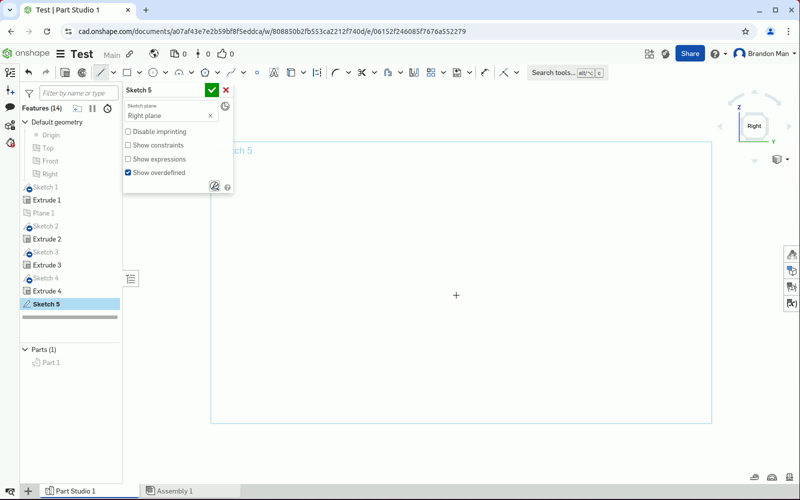
click(456, 294)
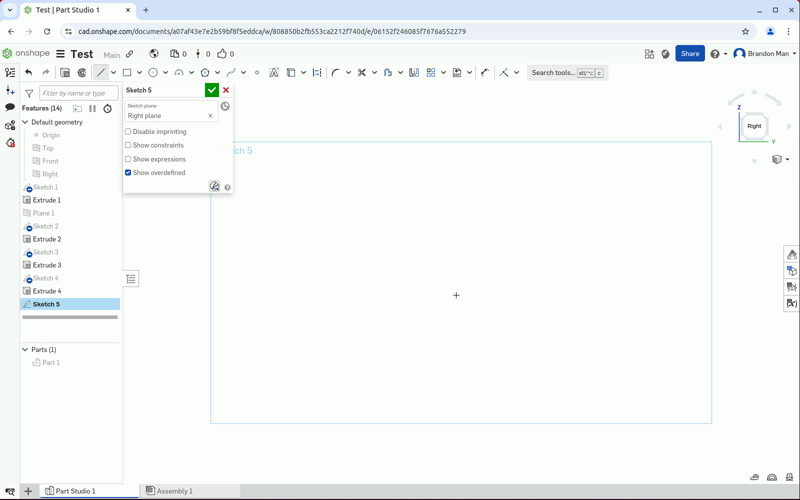
key_up(shift)
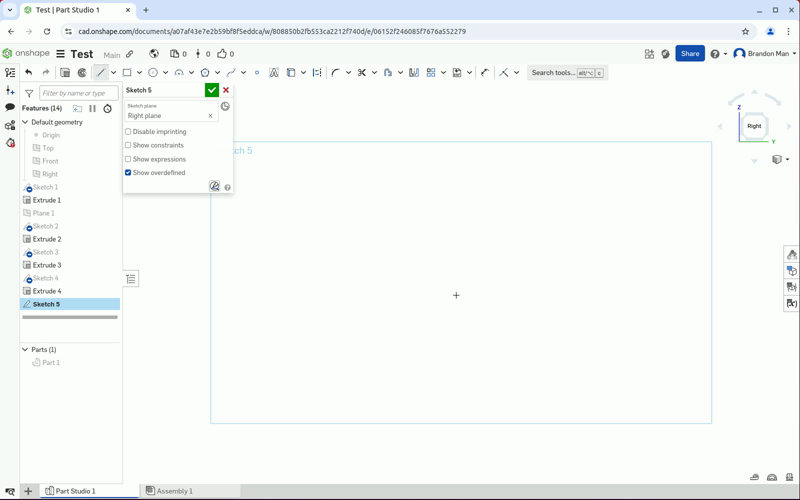
key_down(shift)
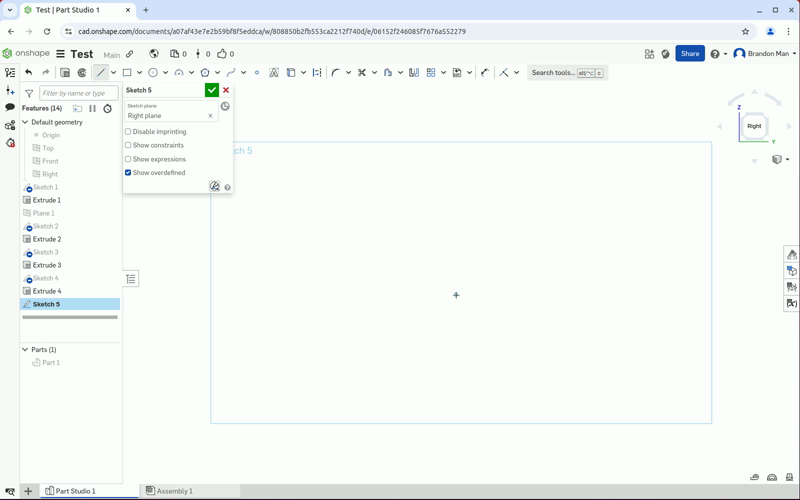
mouse_move(486, 294)
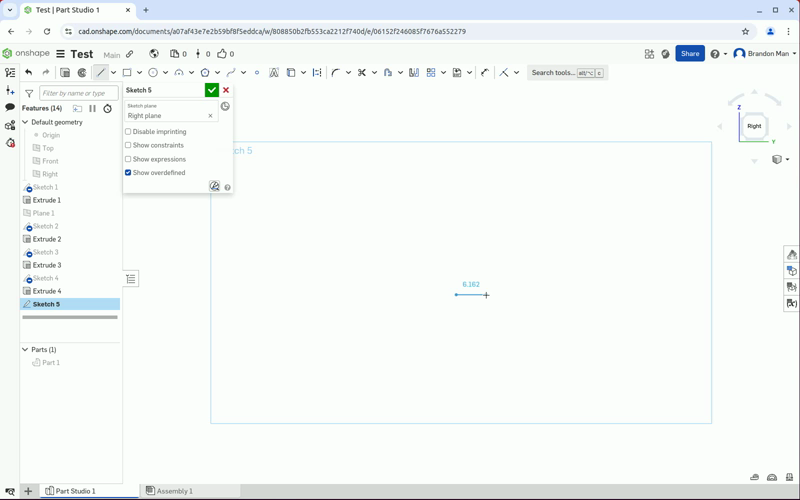
mouse_move(458, 294)
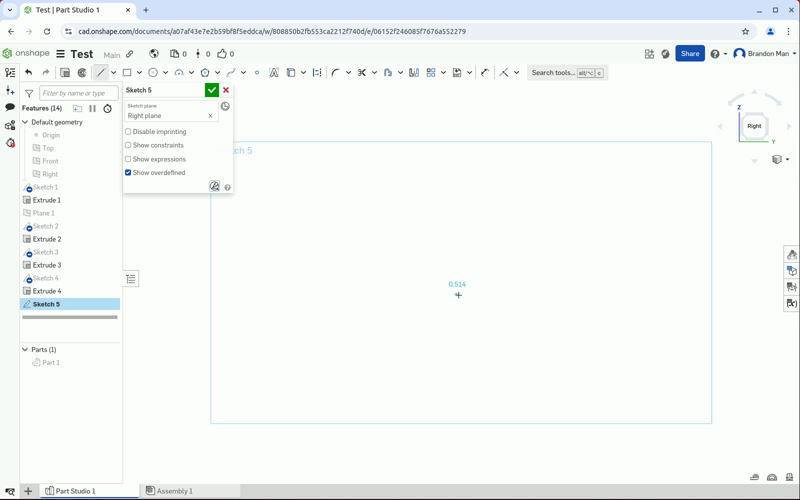
scroll(6)
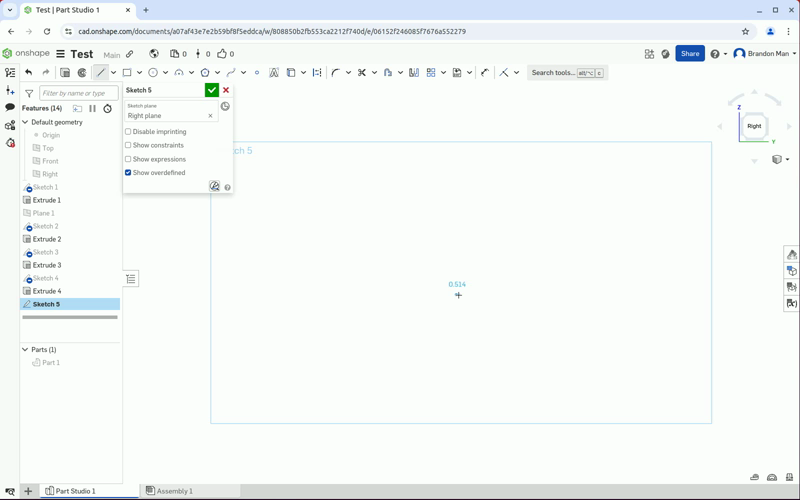
scroll(6)
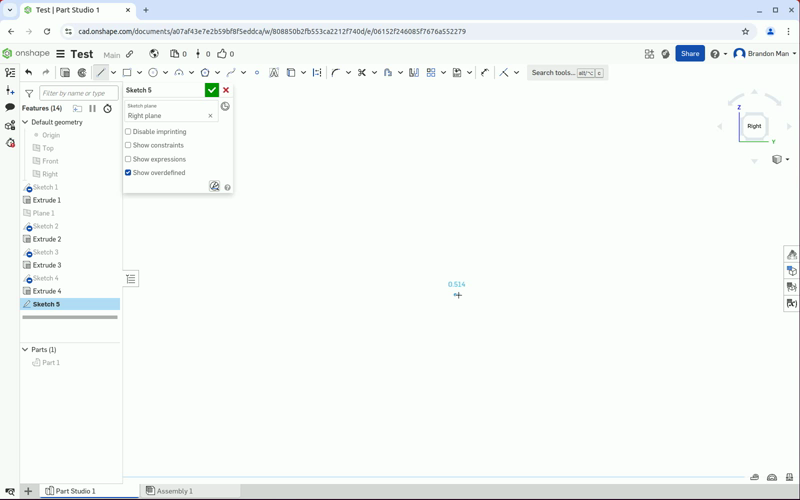
scroll(6)
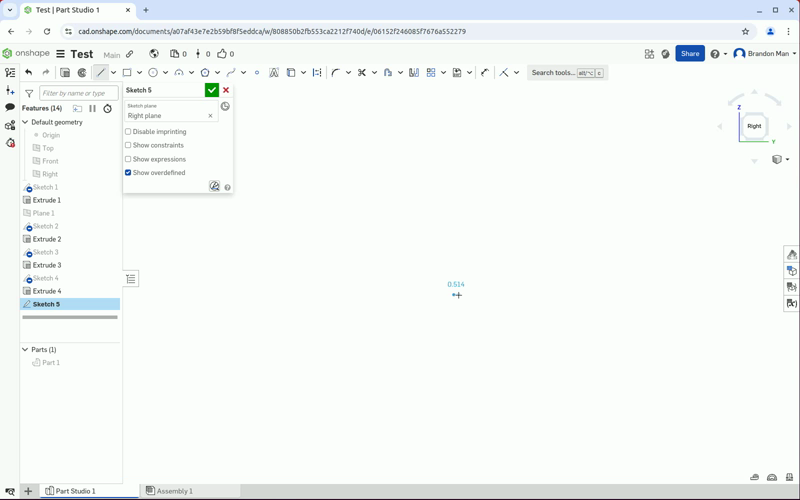
scroll(6)
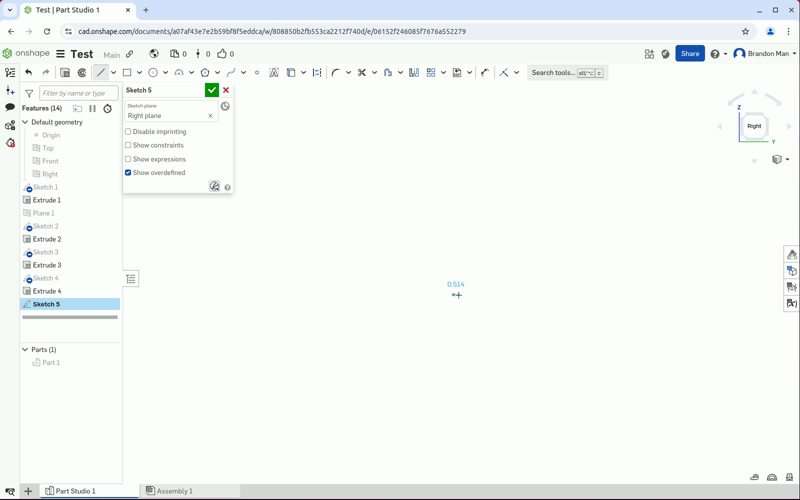
scroll(6)
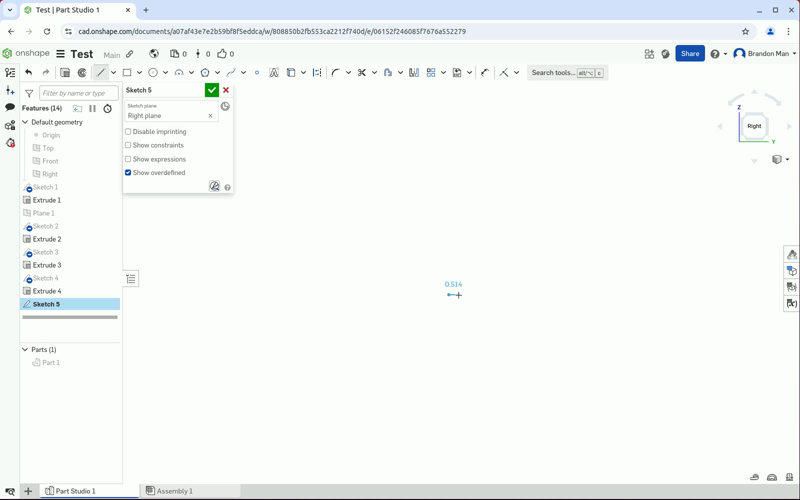
scroll(6)
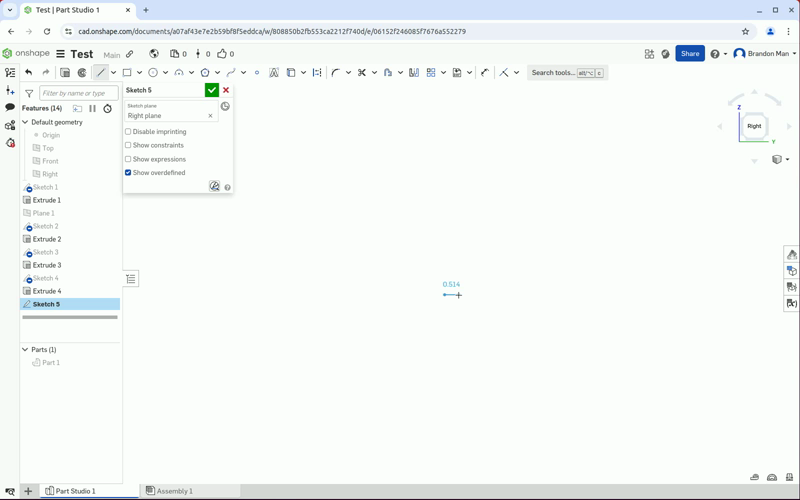
scroll(6)
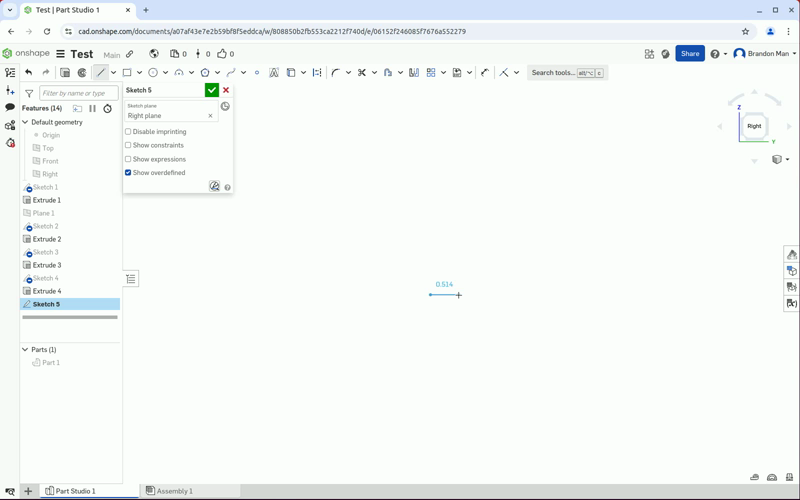
click(458, 294)
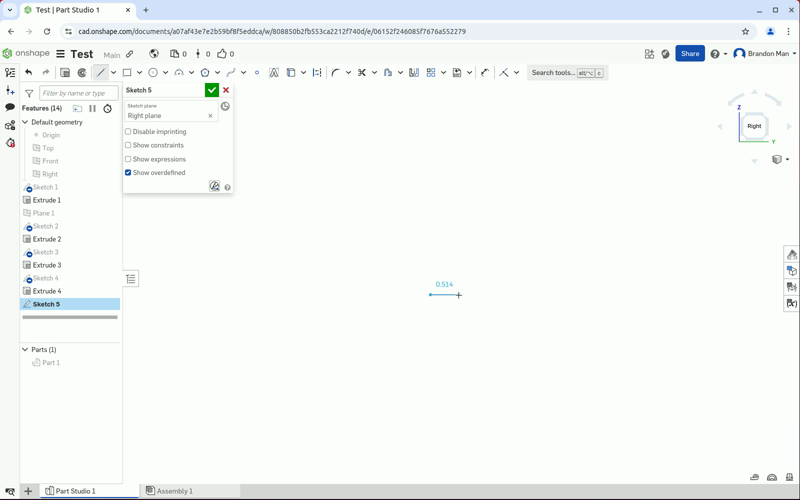
scroll(-6)
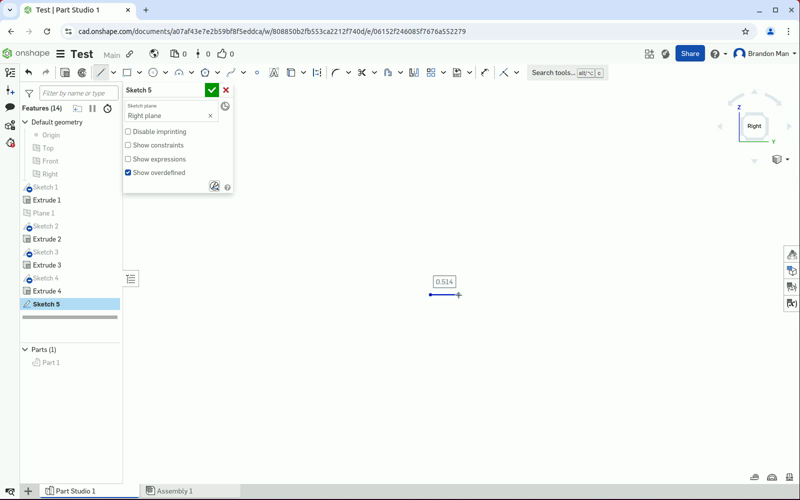
scroll(-6)
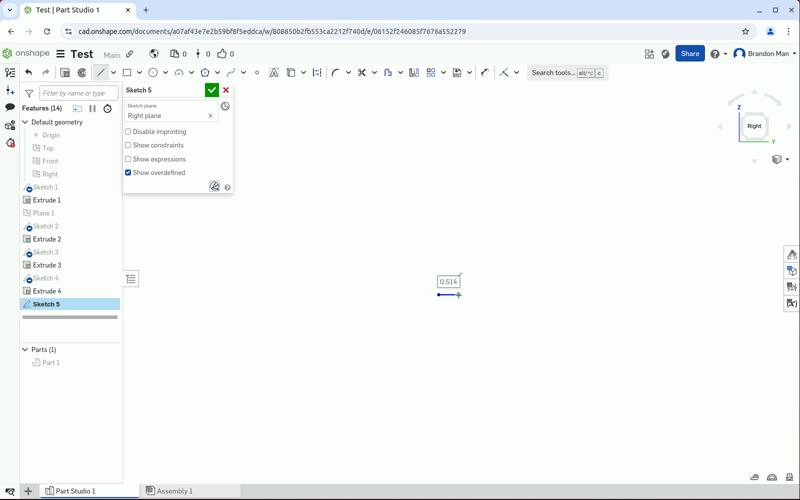
scroll(-6)
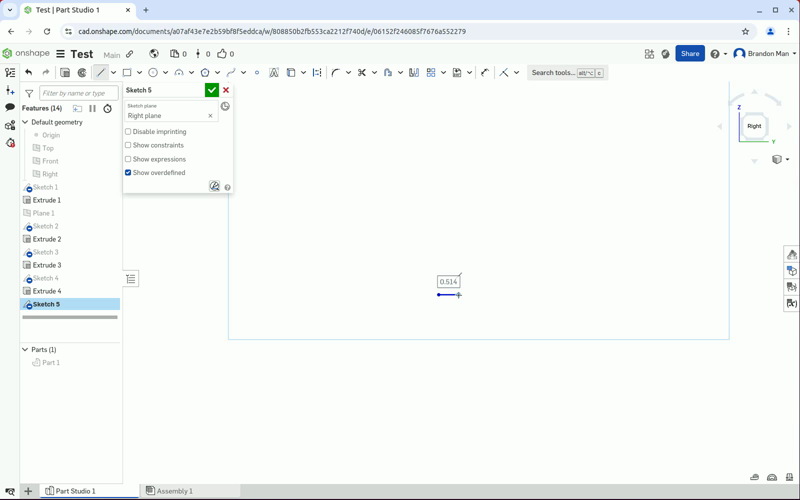
scroll(-6)
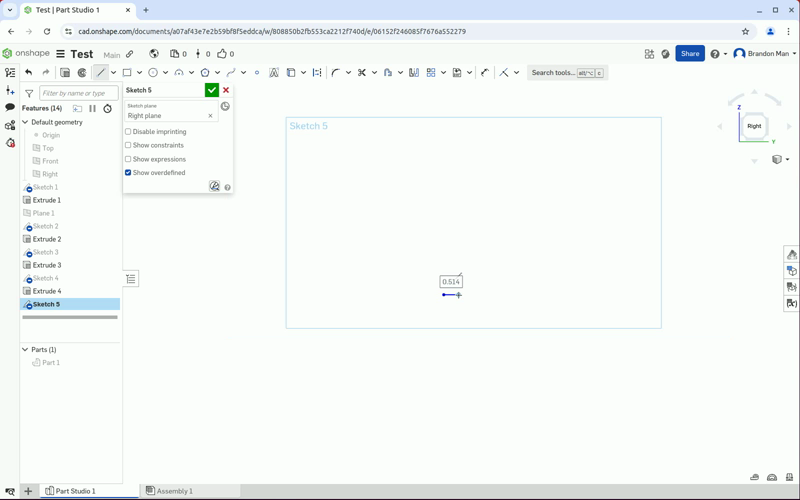
scroll(-6)
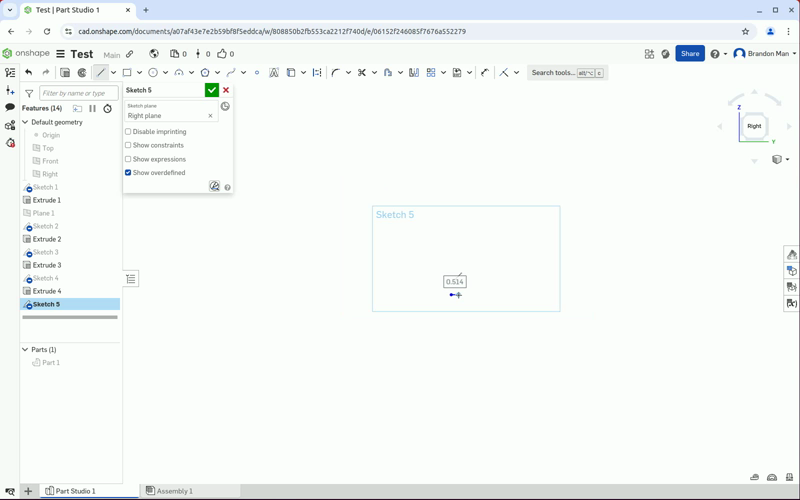
scroll(-6)
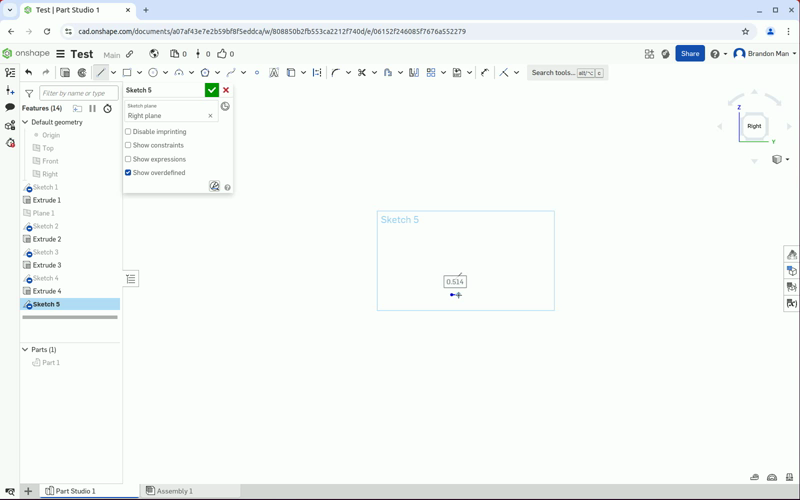
scroll(-6)
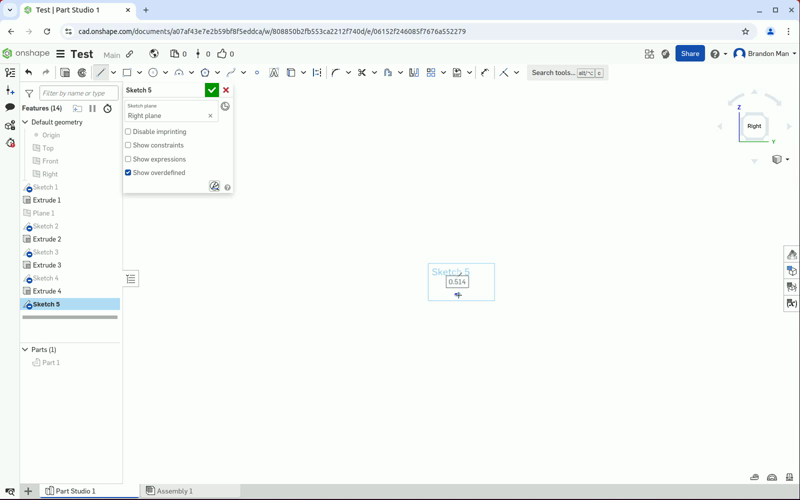
key_up(shift)
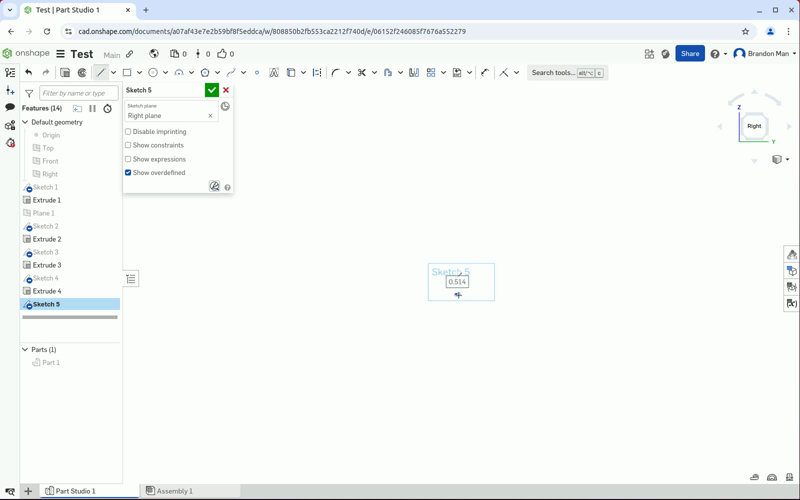
key_down(shift)
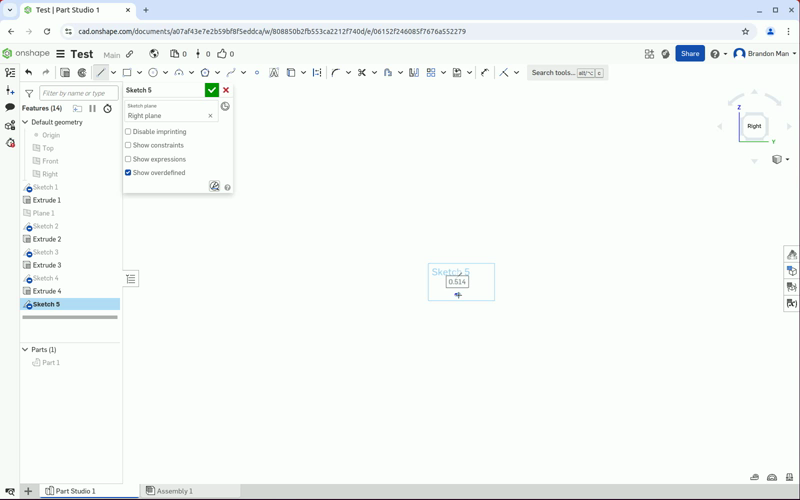
mouse_move(489, 294)
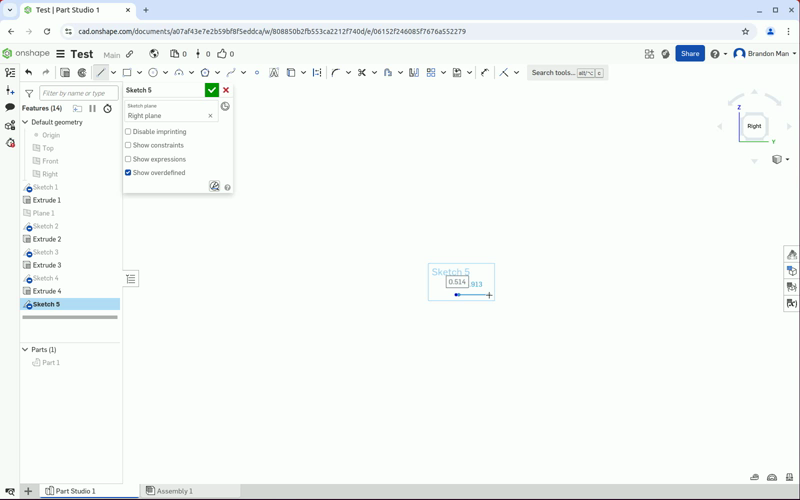
mouse_move(458, 286)
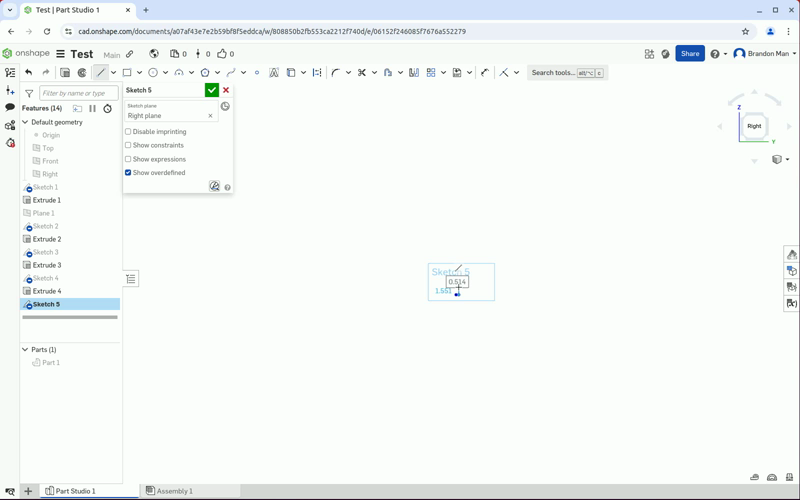
click(458, 286)
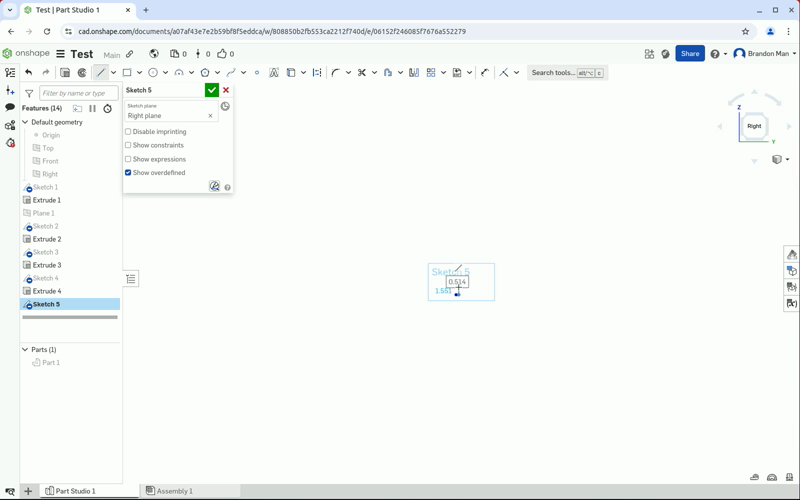
key_up(shift)
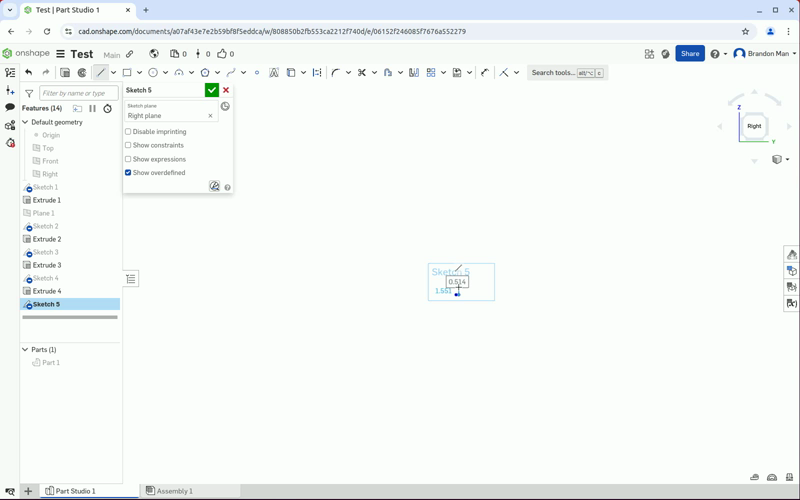
key_down(shift)
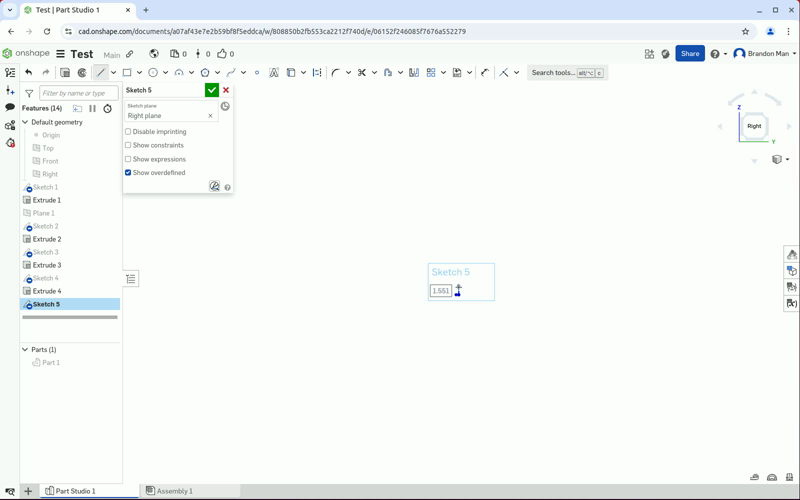
mouse_move(489, 286)
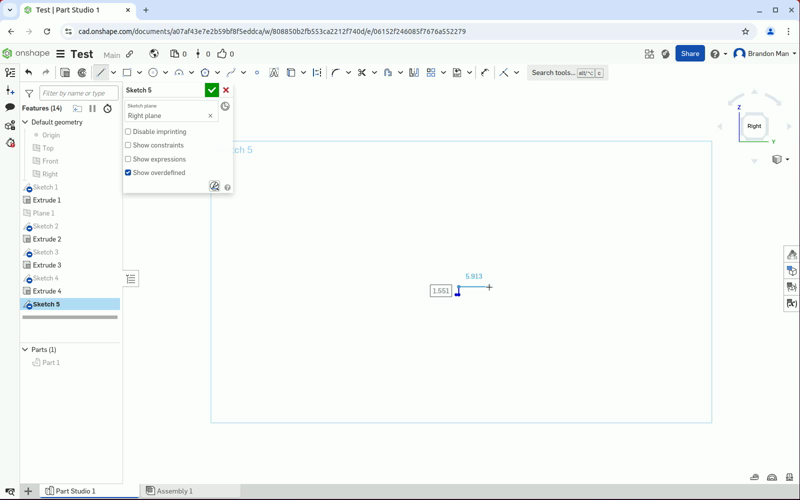
mouse_move(456, 286)
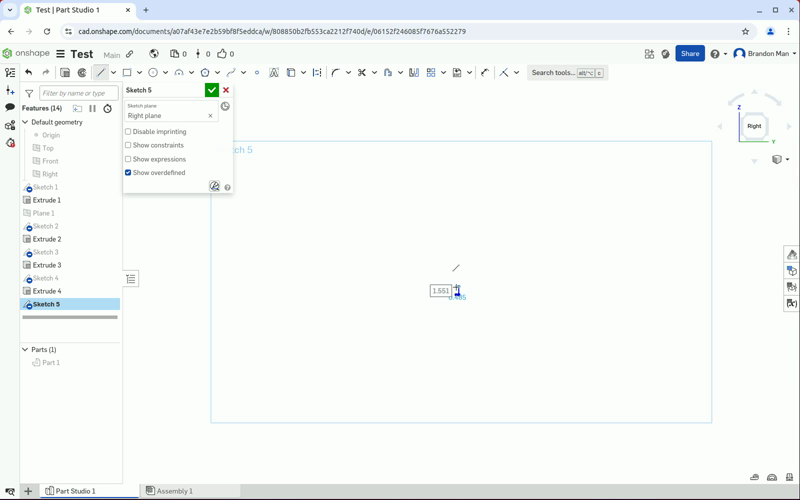
scroll(6)
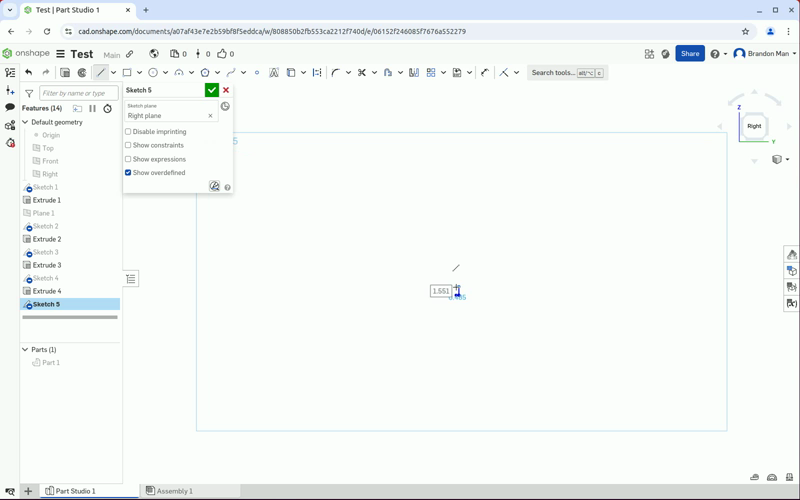
scroll(6)
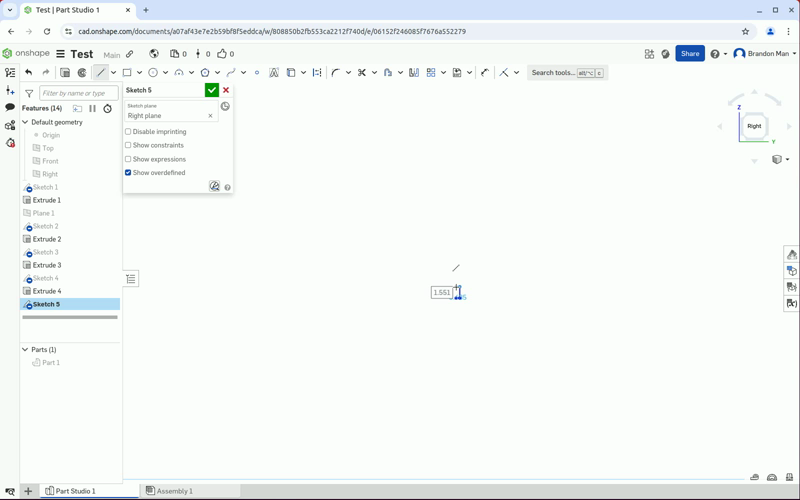
scroll(6)
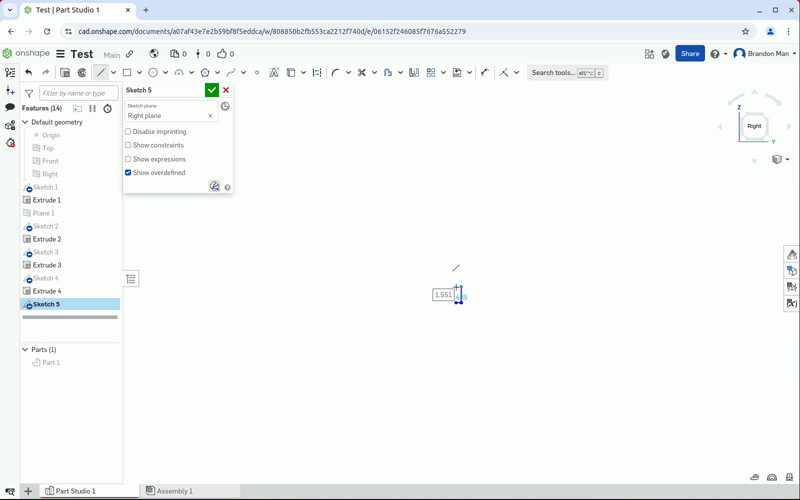
scroll(6)
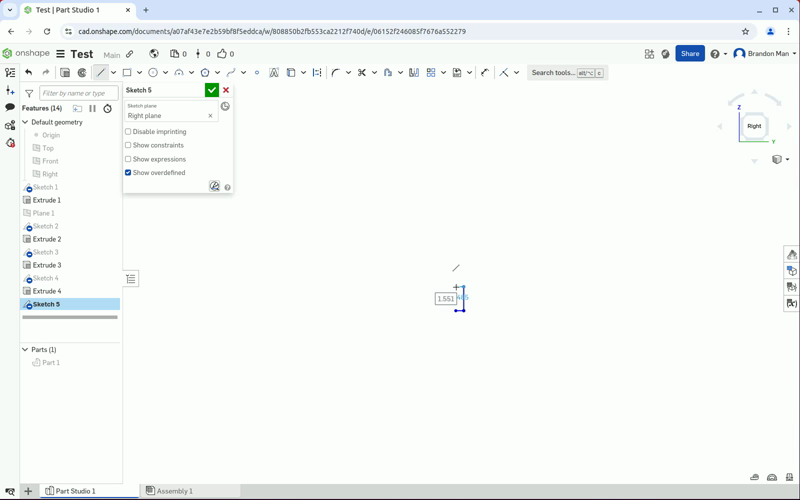
scroll(6)
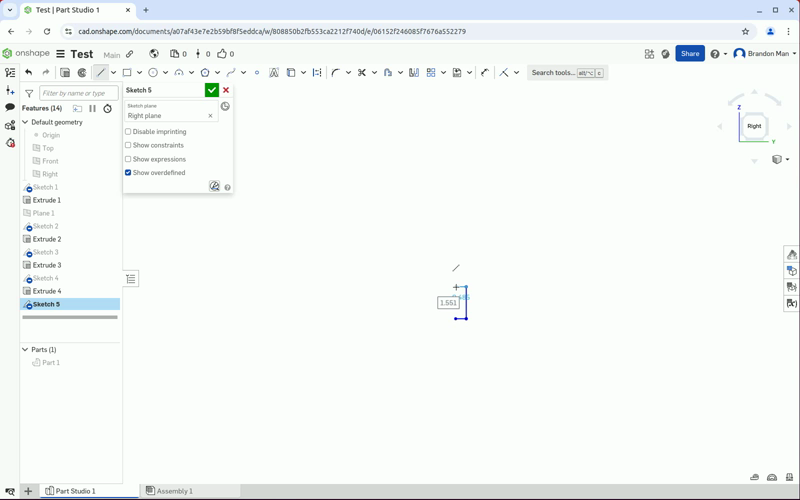
scroll(6)
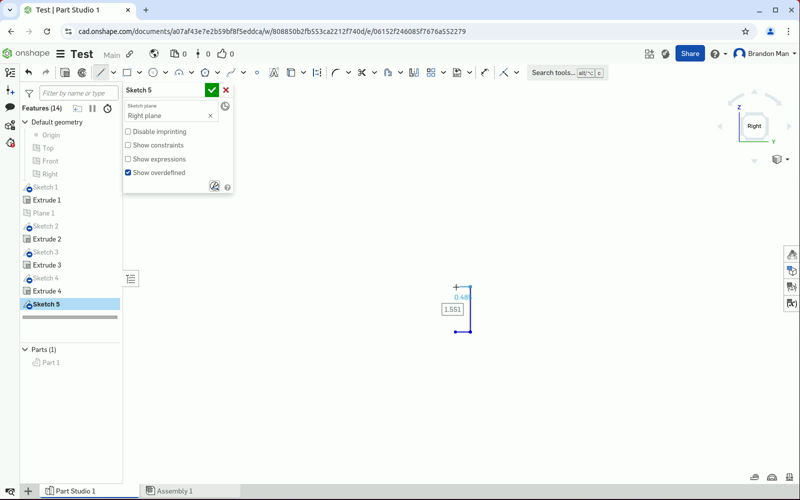
scroll(6)
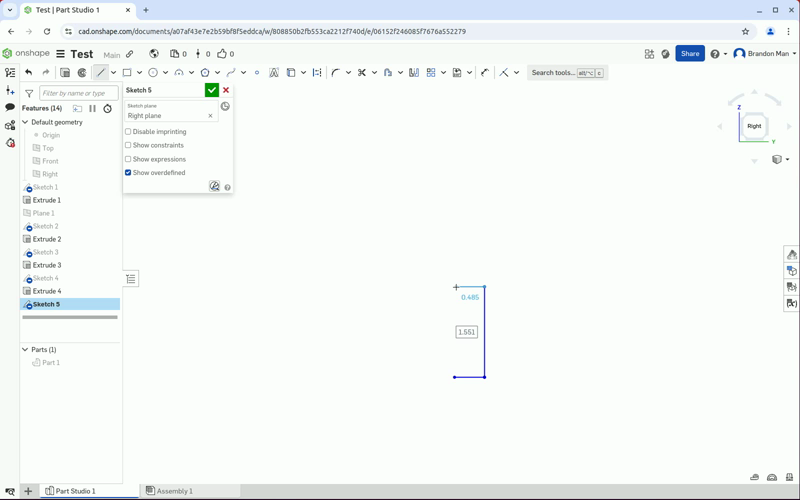
click(456, 286)
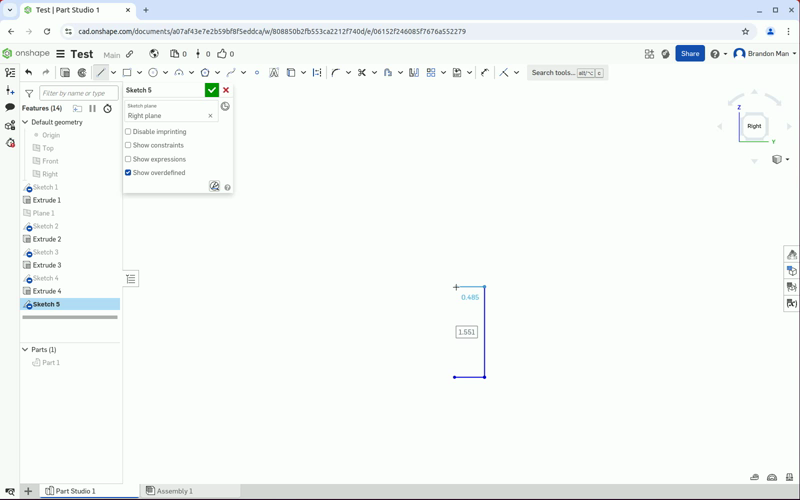
scroll(-6)
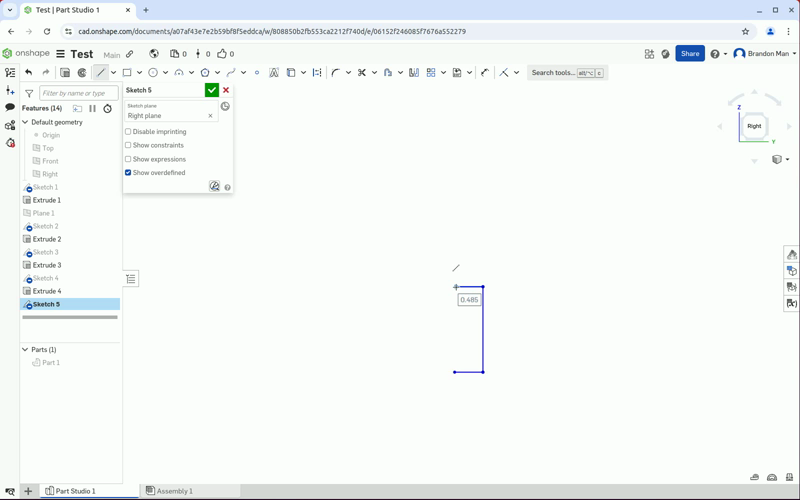
scroll(-6)
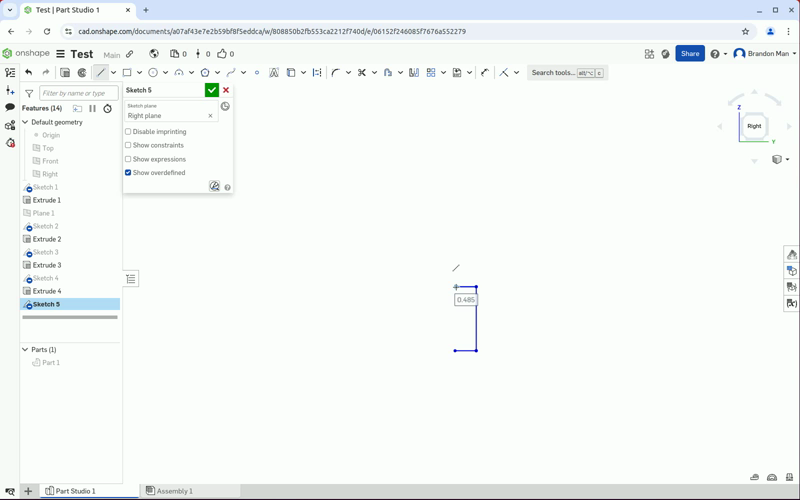
scroll(-6)
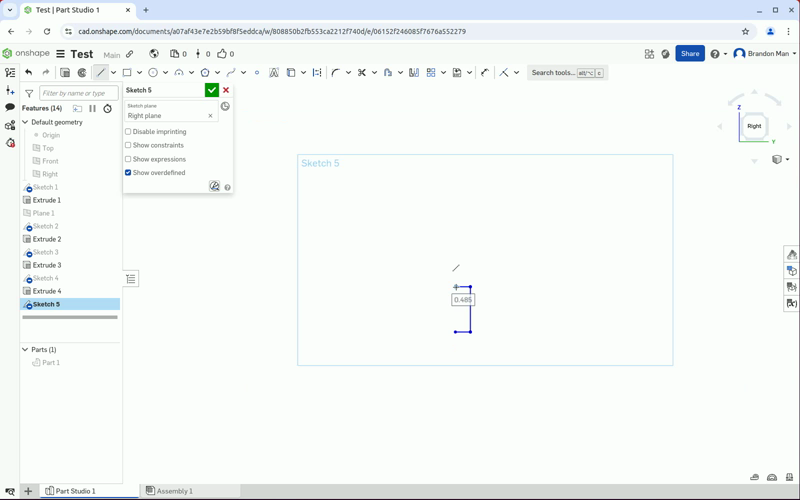
scroll(-6)
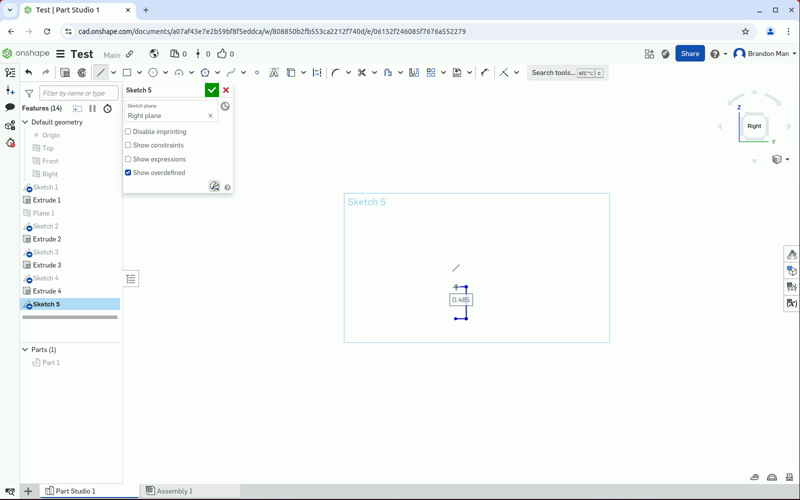
scroll(-6)
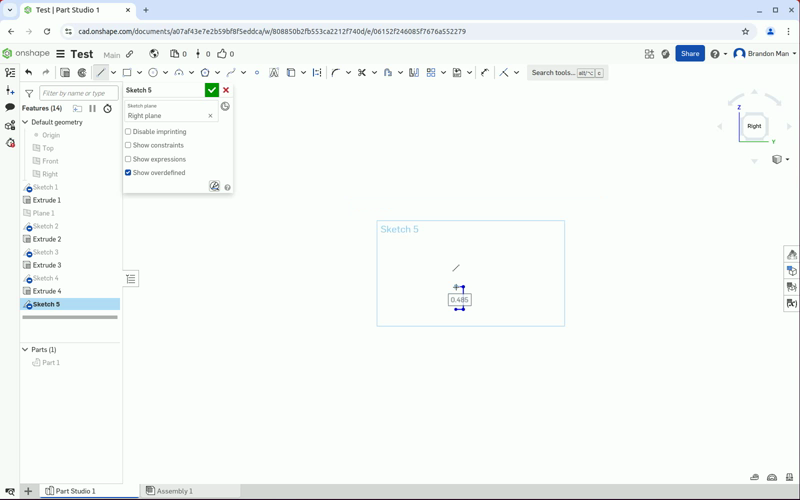
scroll(-6)
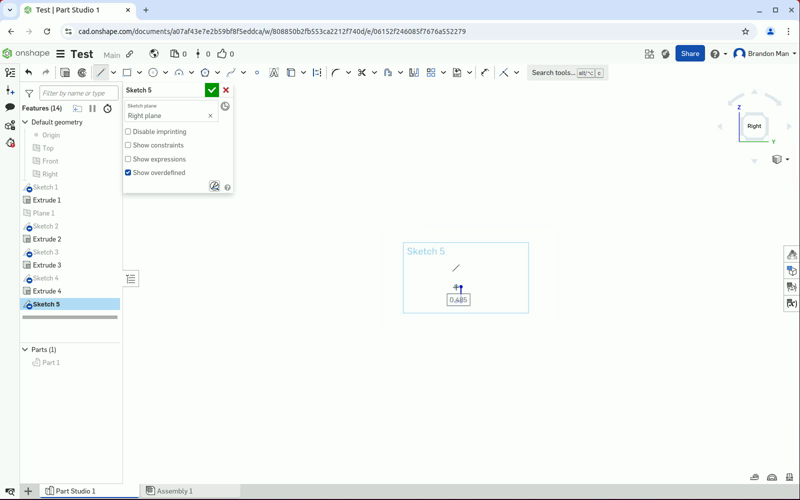
scroll(-6)
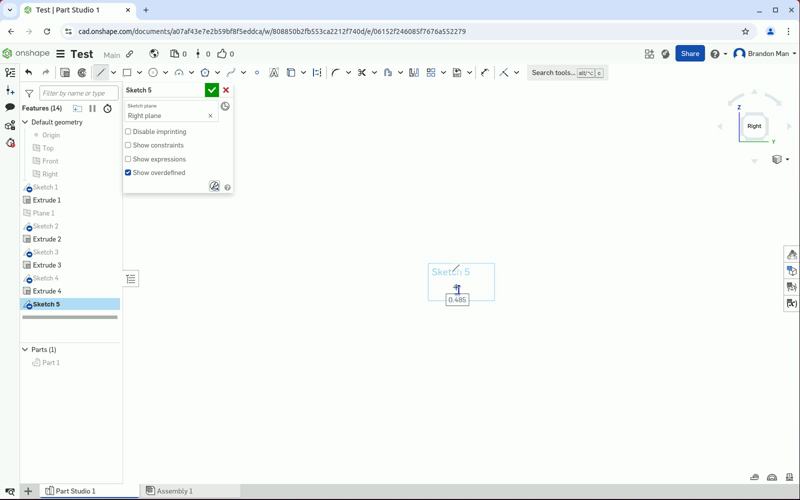
key_up(shift)
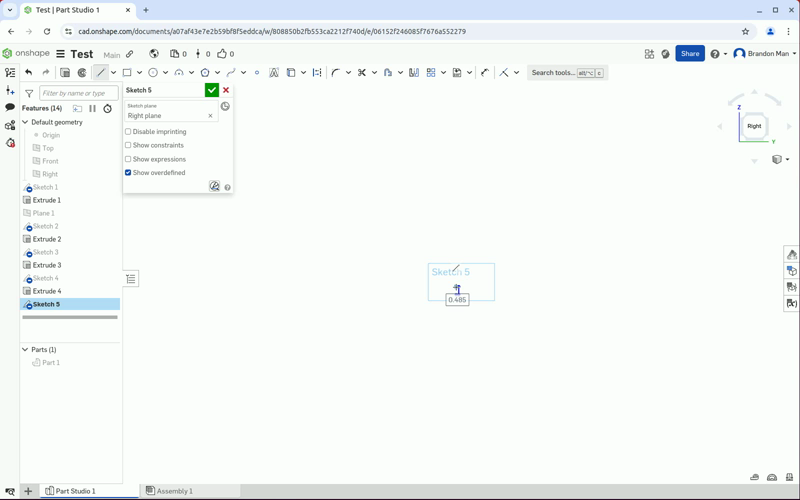
mouse_move(486, 286)
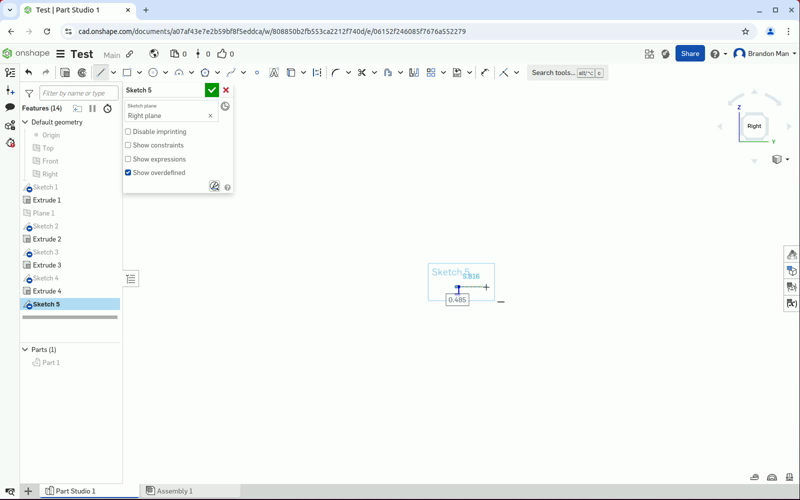
key_down(shift)
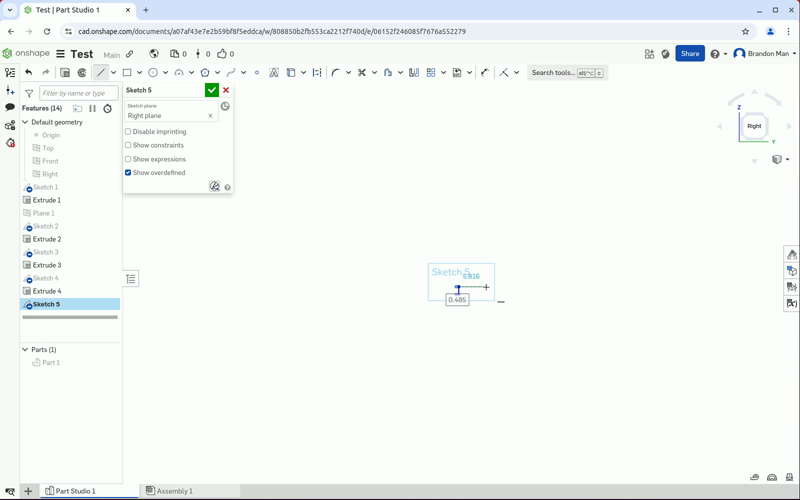
mouse_move(456, 294)
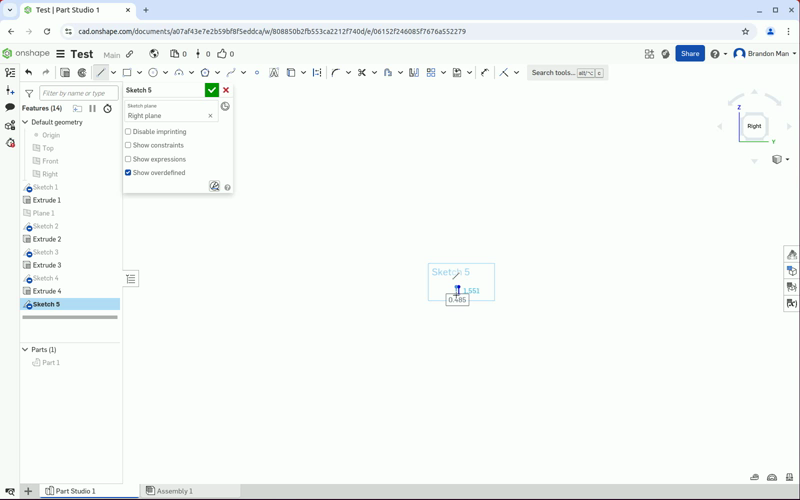
scroll(6)
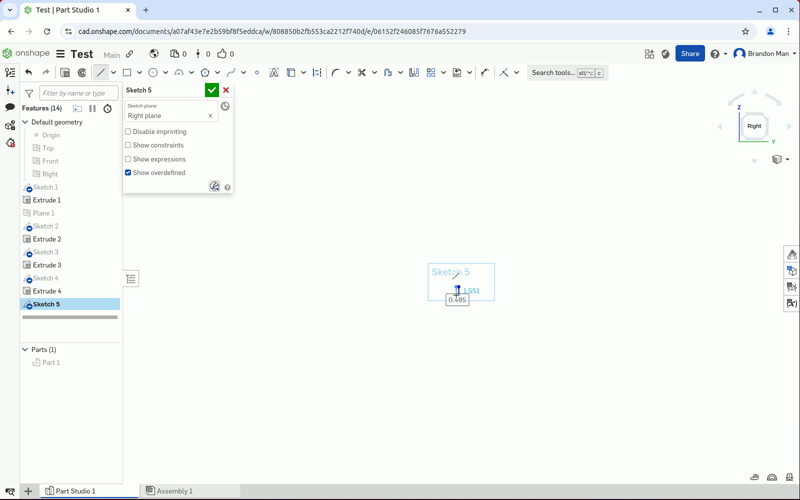
scroll(6)
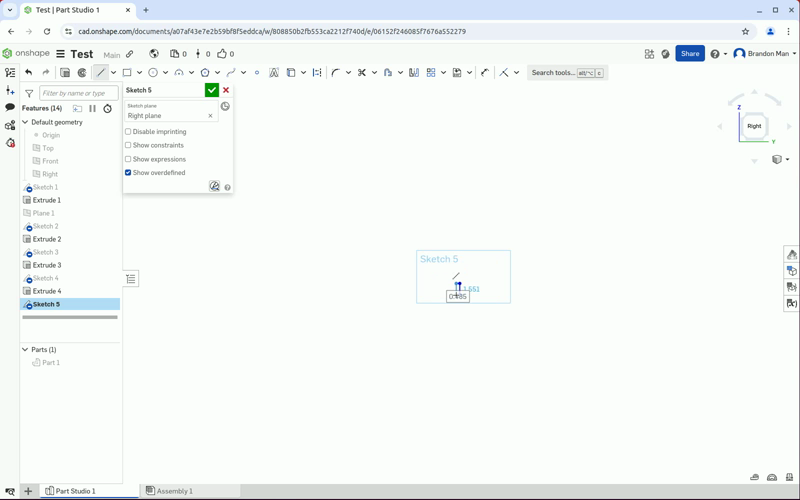
scroll(6)
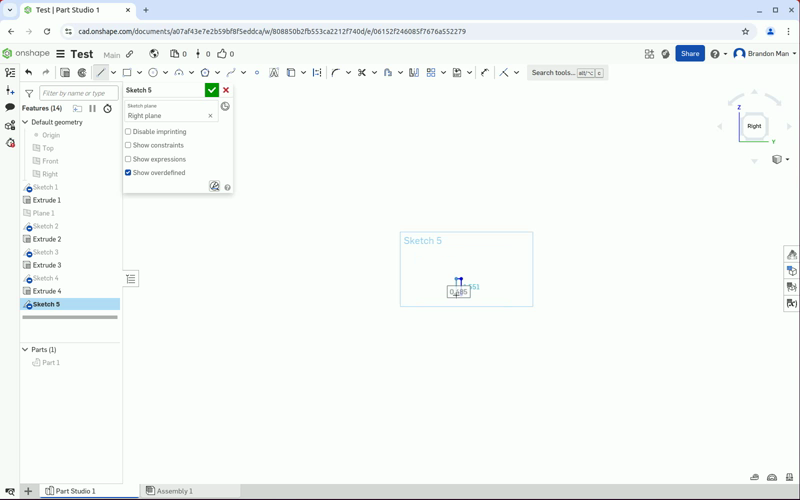
scroll(6)
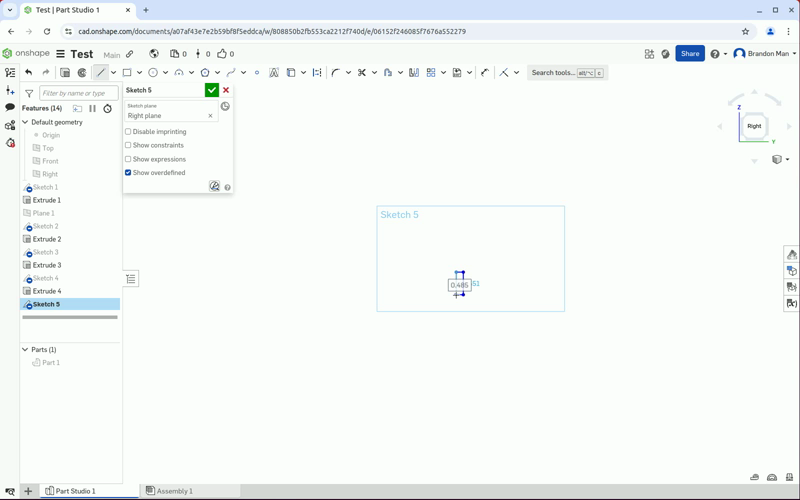
scroll(6)
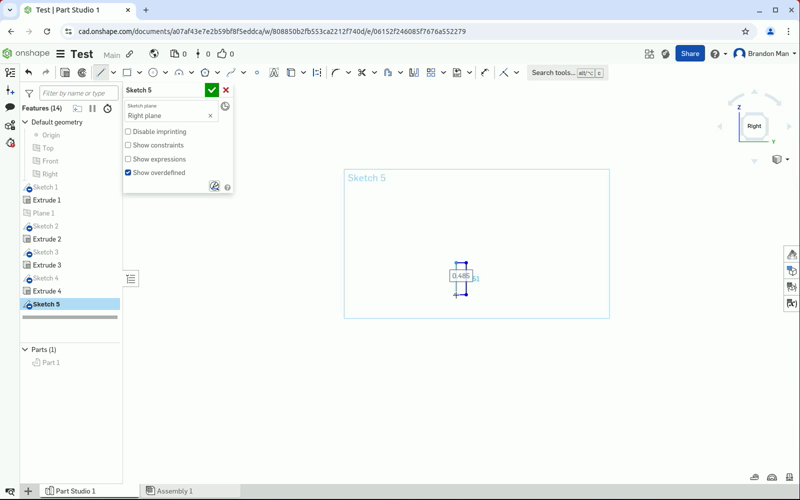
scroll(6)
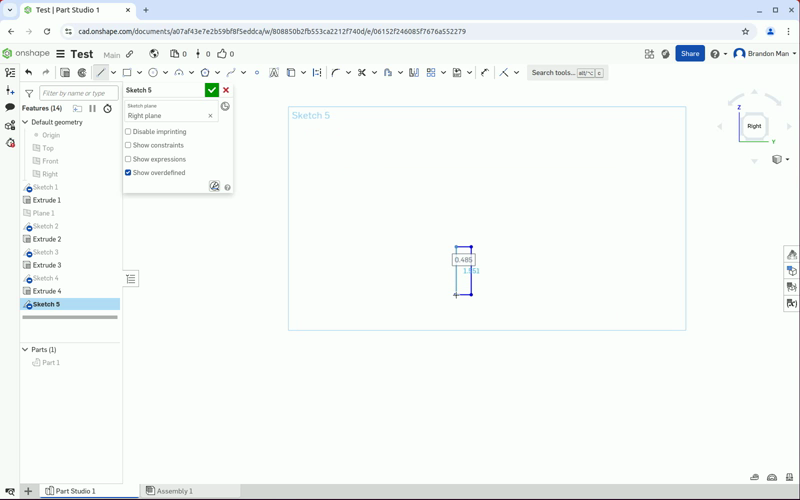
scroll(6)
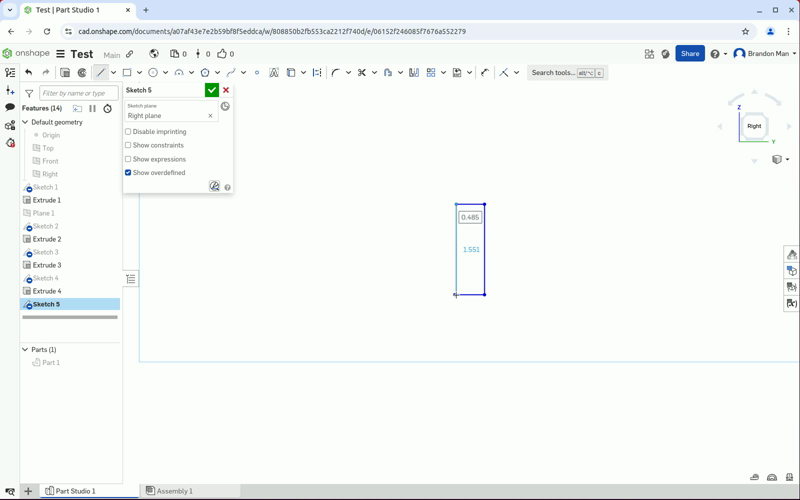
key_up(shift)
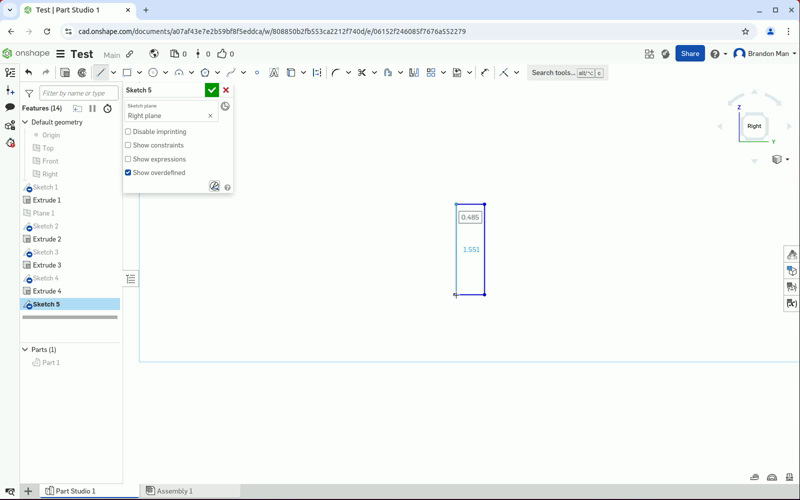
click(456, 294)
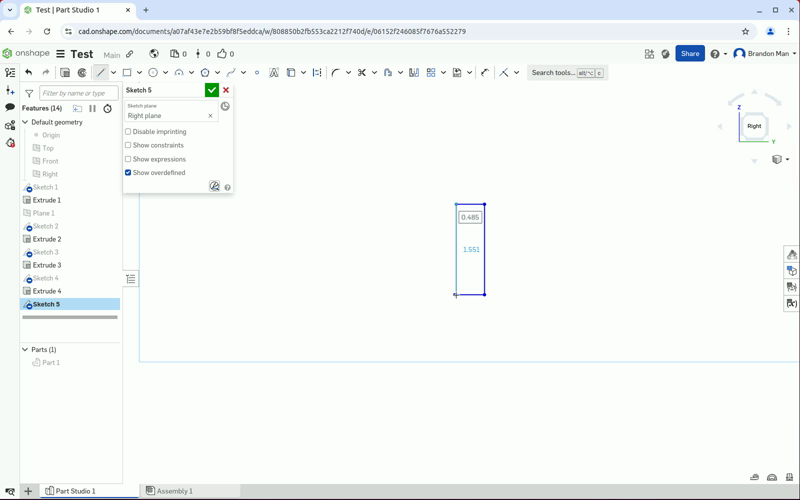
scroll(-6)
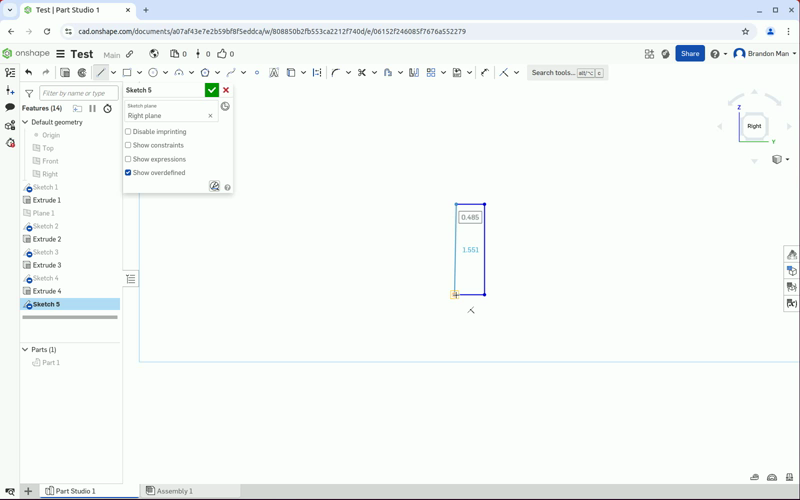
scroll(-6)
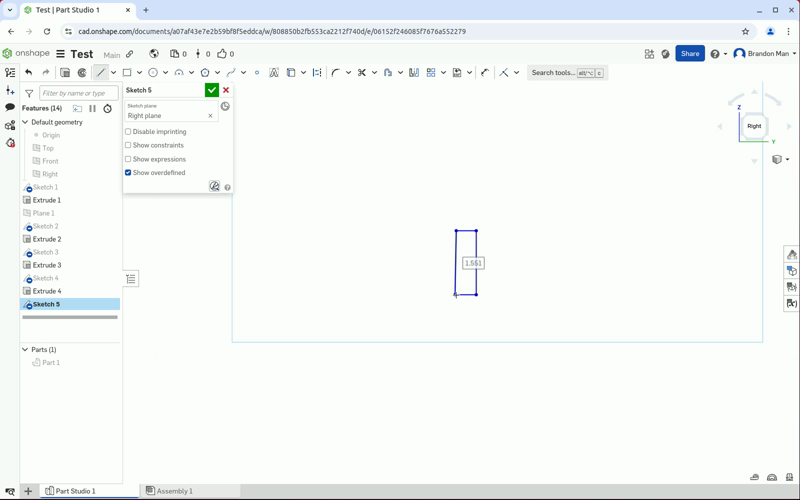
scroll(-6)
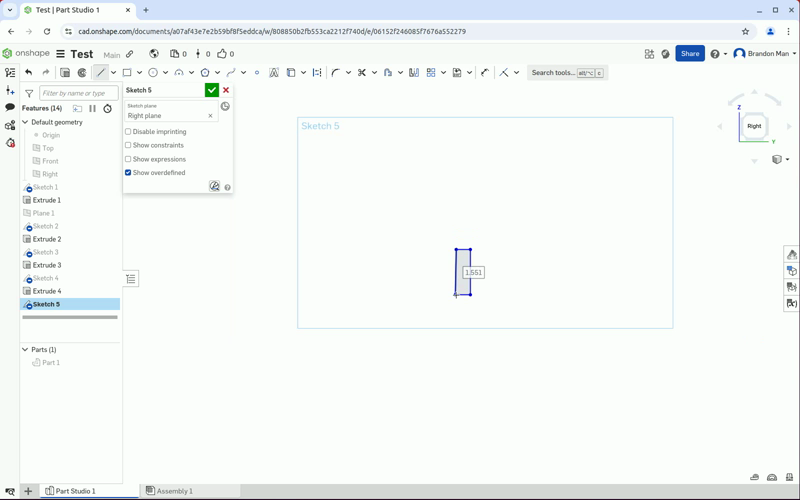
scroll(-6)
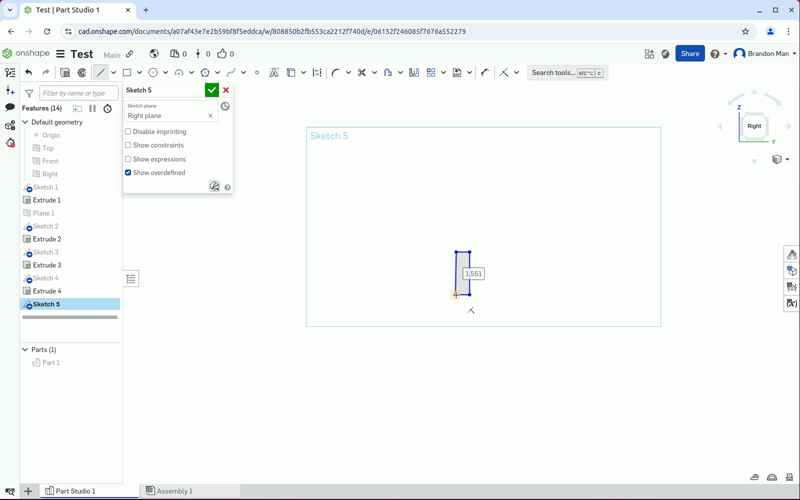
scroll(-6)
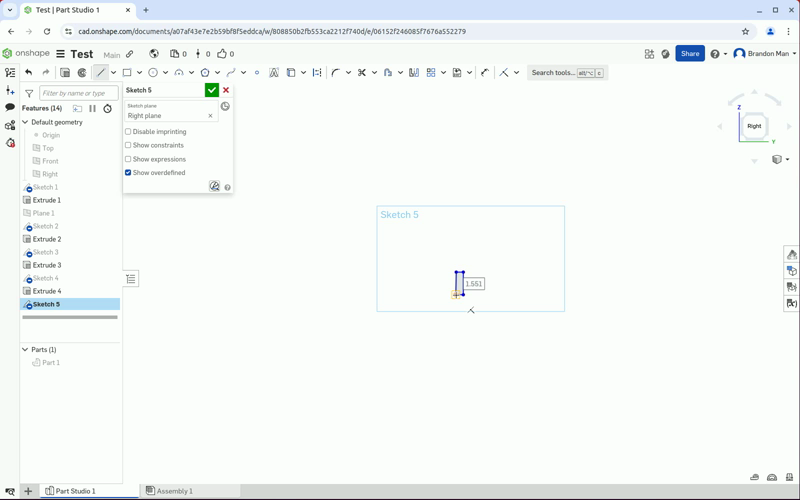
scroll(-6)
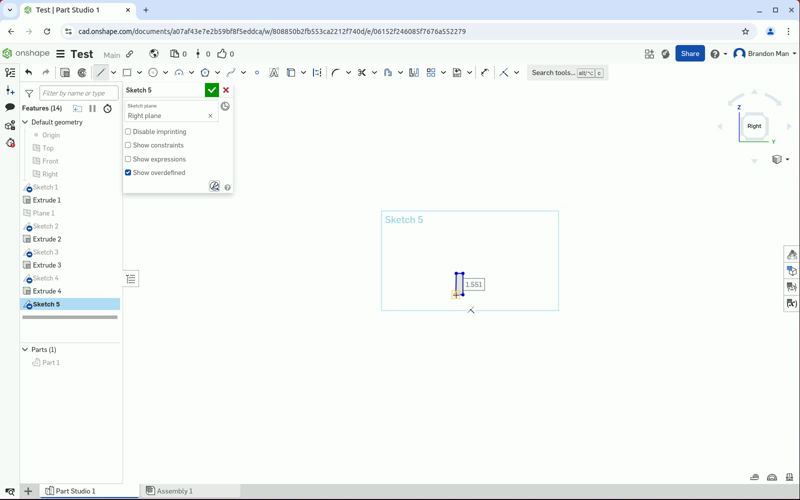
scroll(-6)
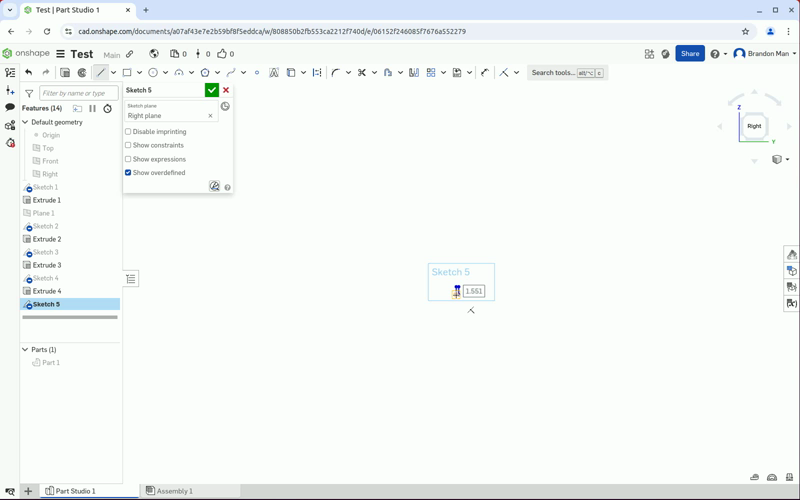
key(esc)
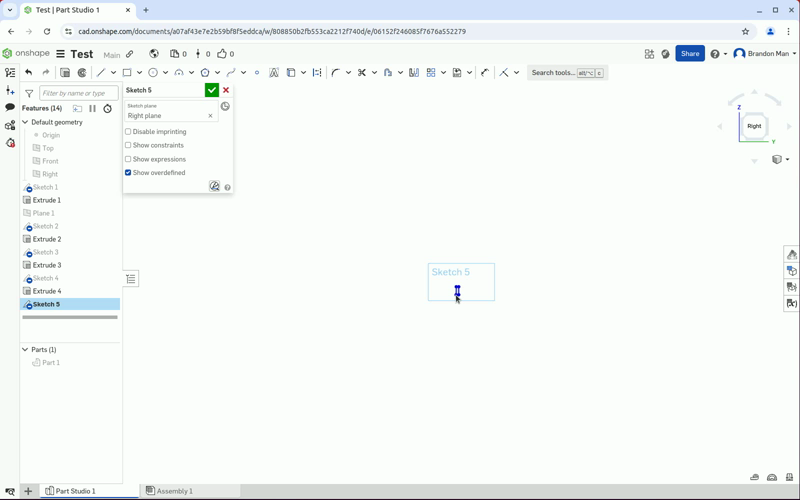
mouse_move(456, 292)
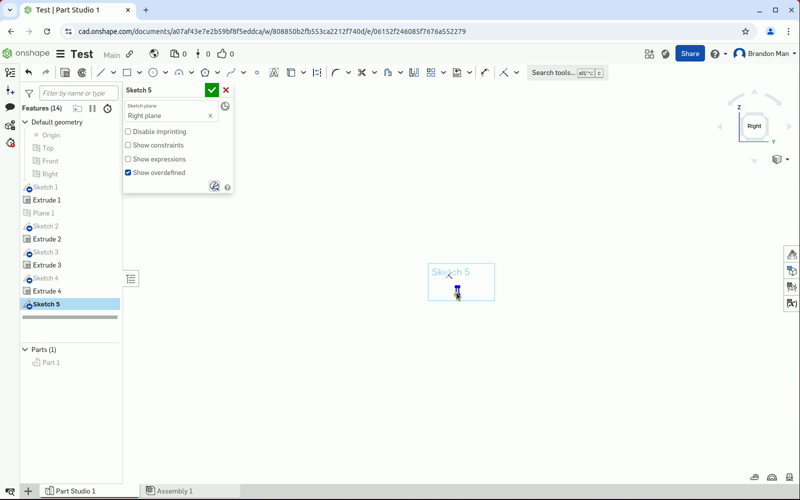
scroll(6)
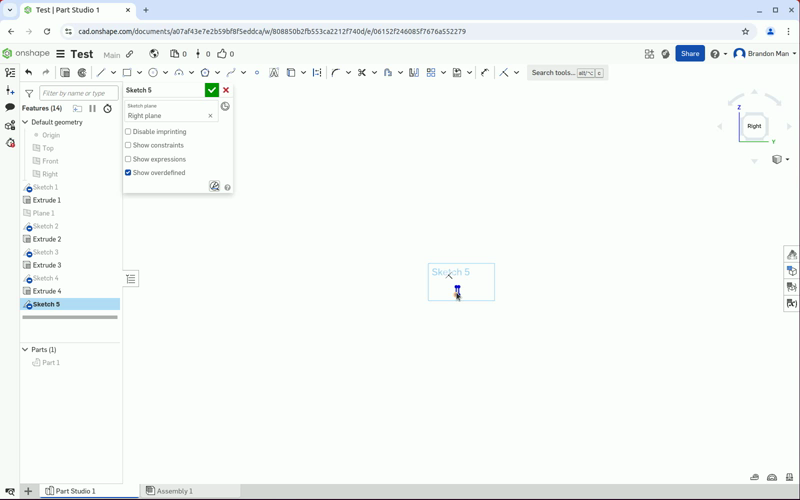
scroll(6)
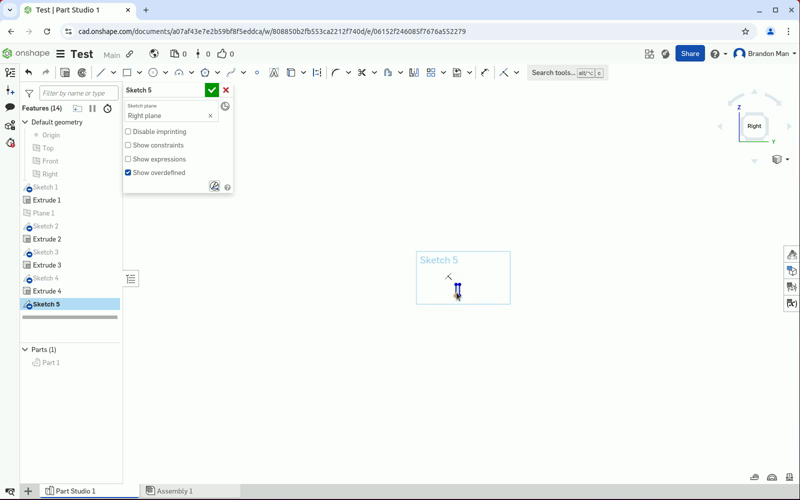
scroll(6)
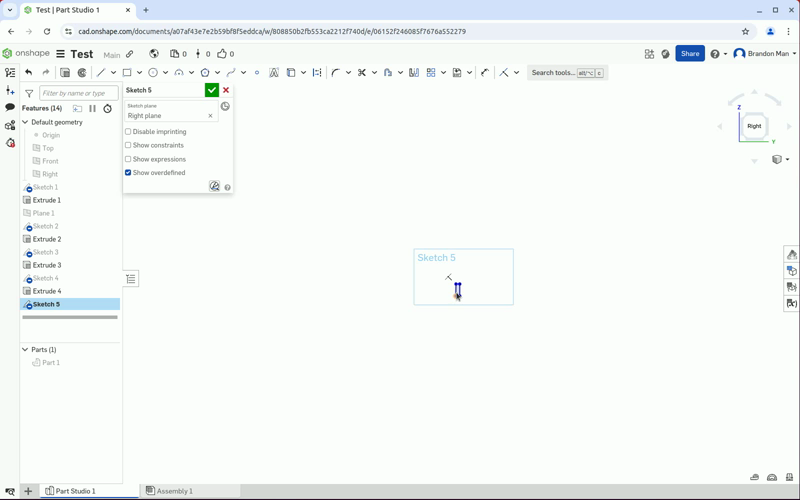
scroll(6)
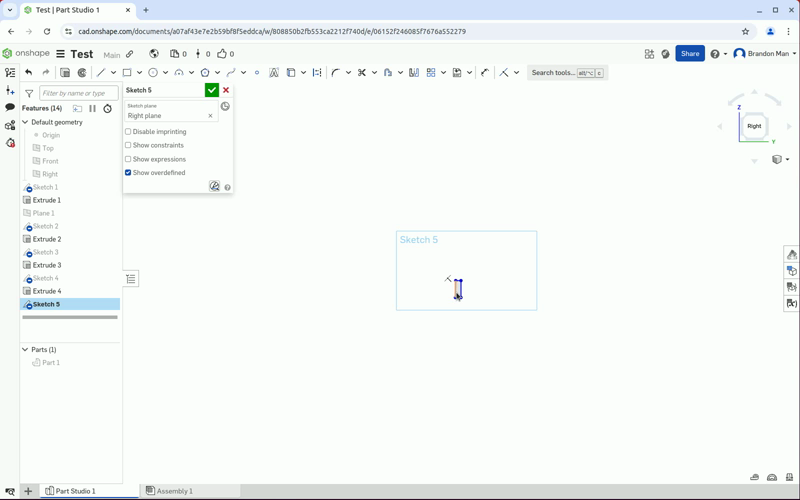
scroll(6)
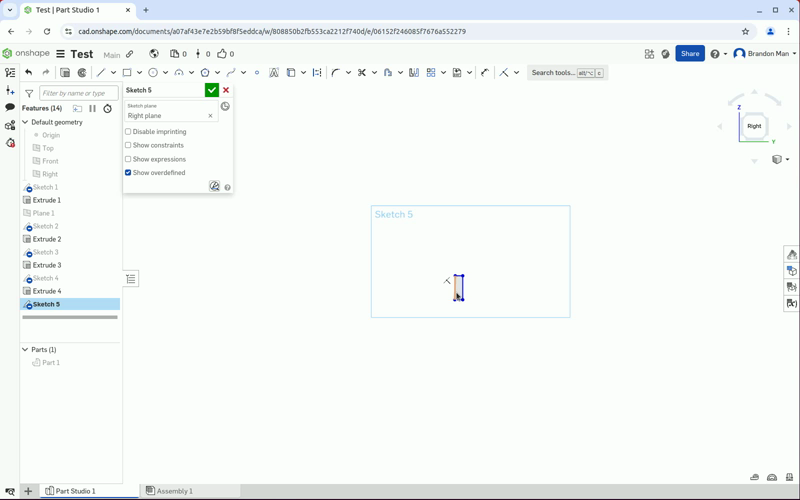
scroll(6)
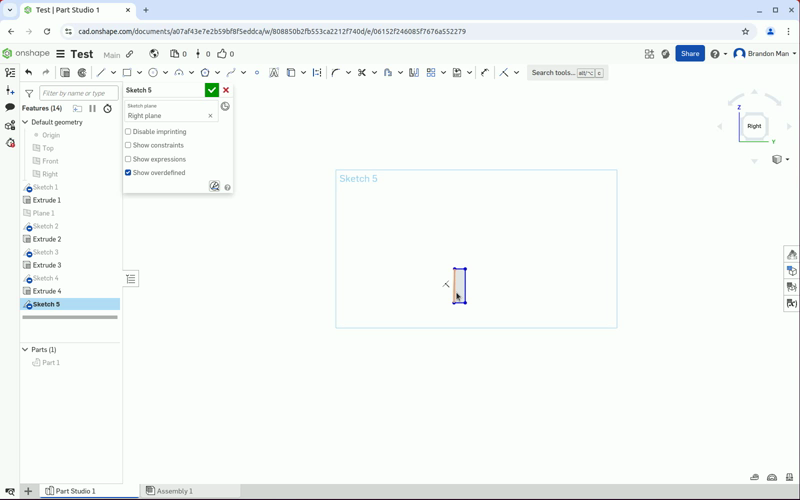
scroll(6)
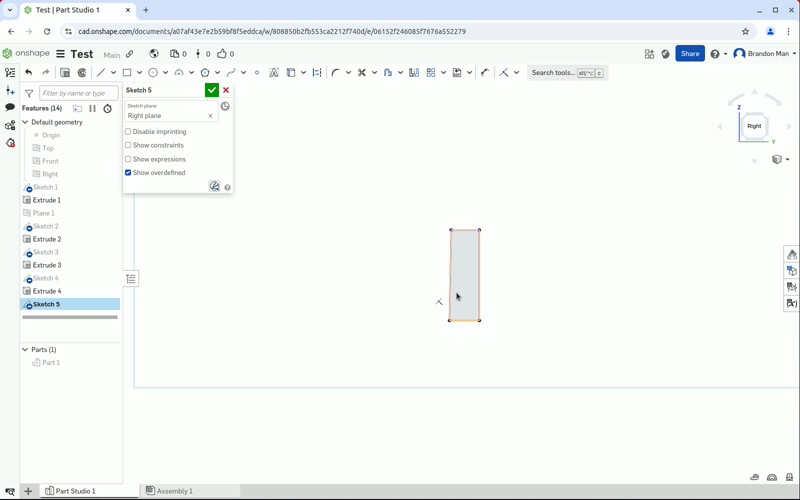
click(456, 292)
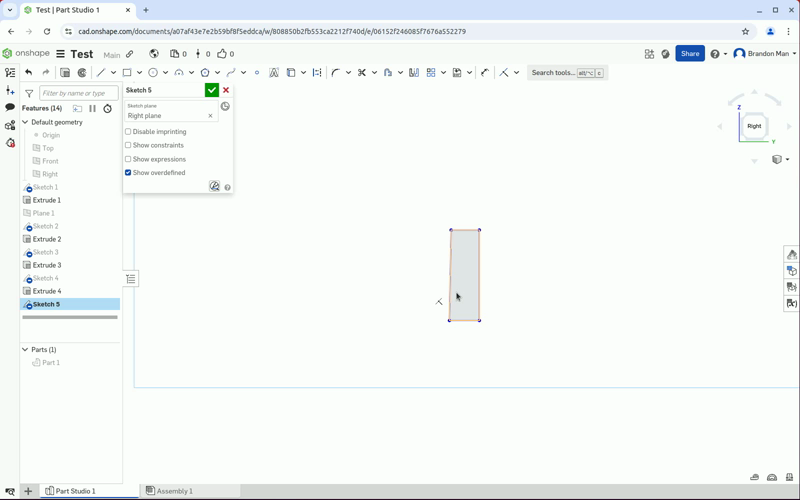
scroll(-6)
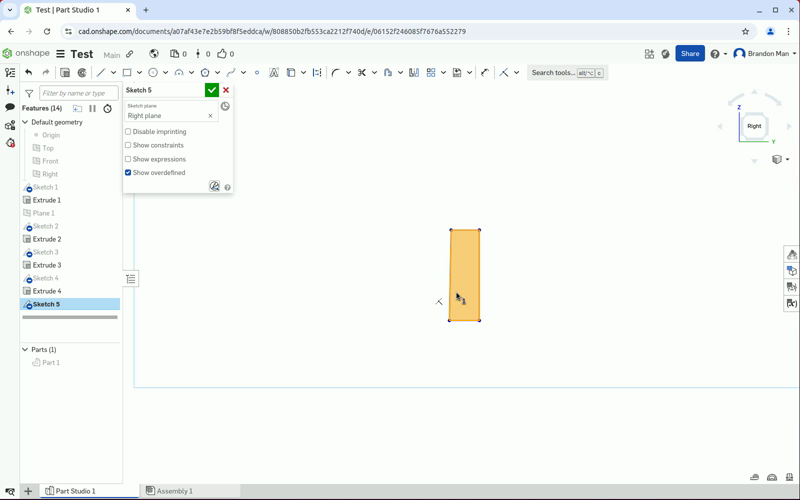
scroll(-6)
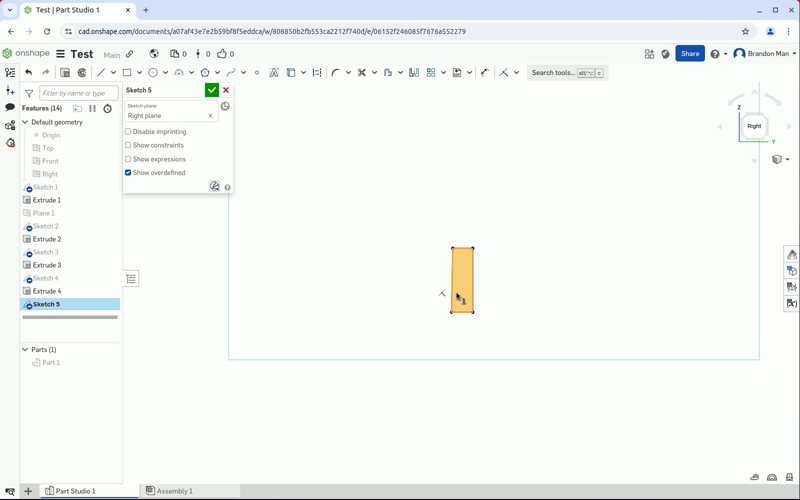
scroll(-6)
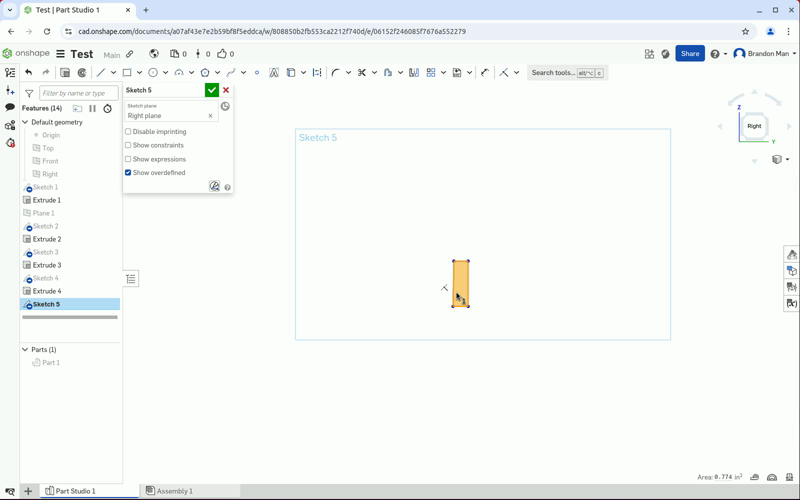
scroll(-6)
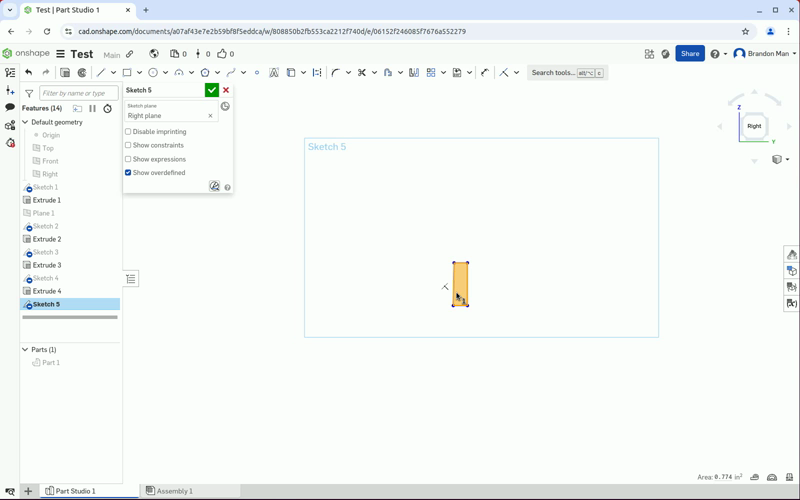
scroll(-6)
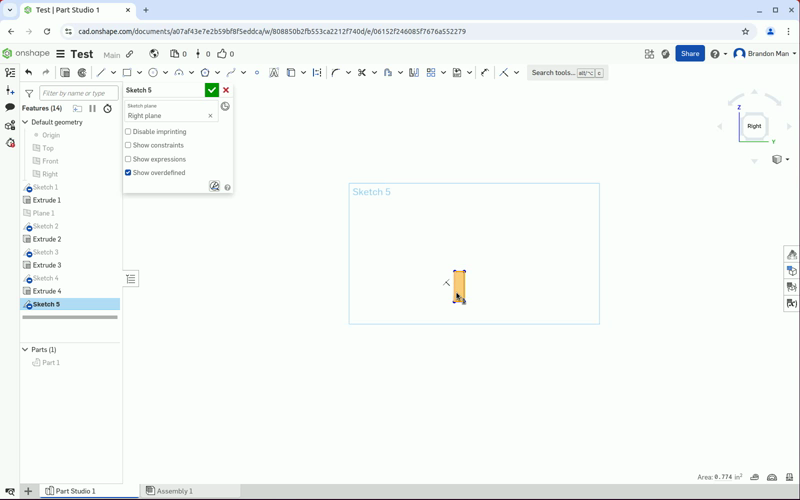
scroll(-6)
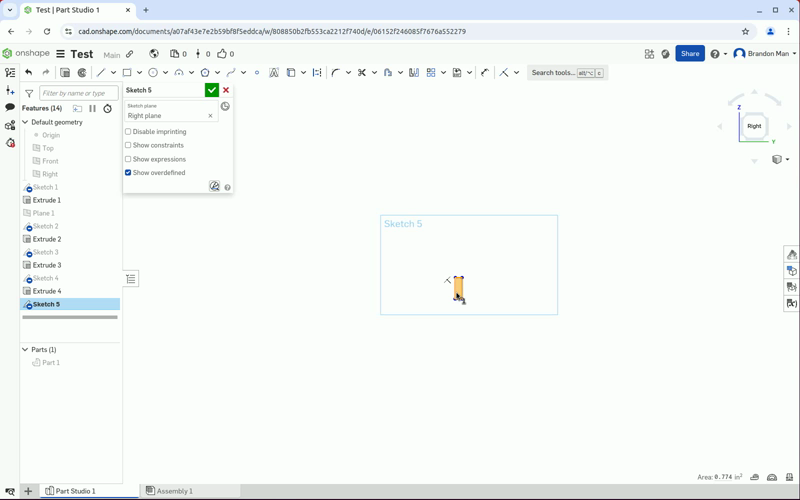
scroll(-6)
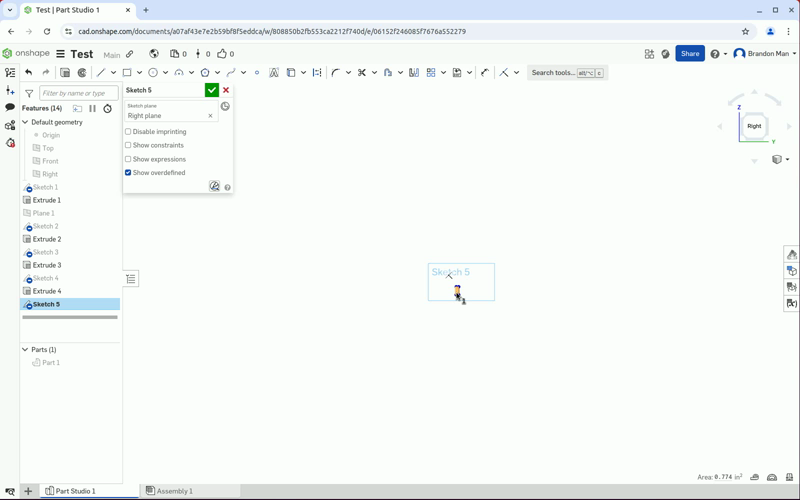
mouse_move(73, 352)
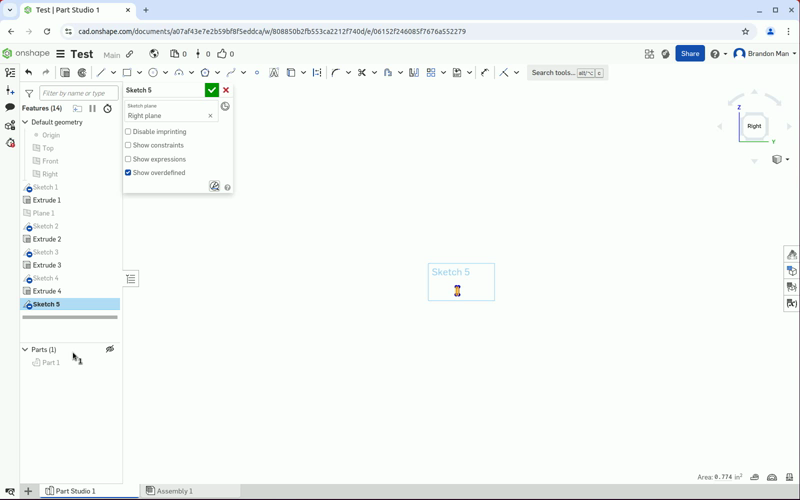
key(shift+y)
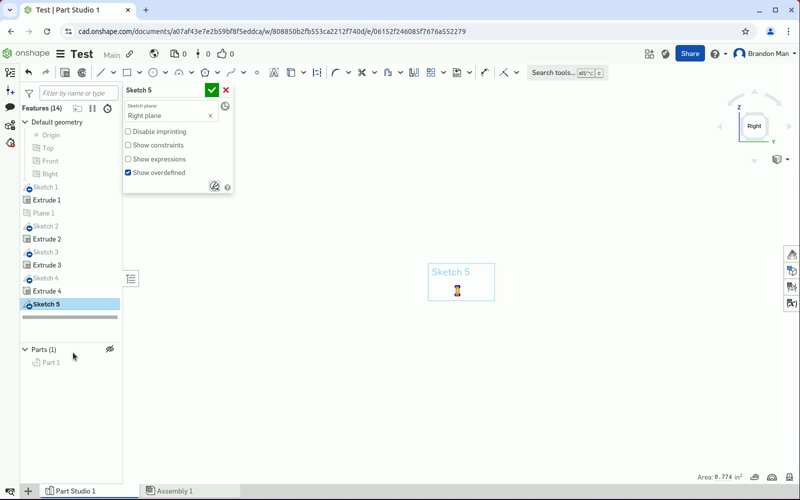
key(shift+e)
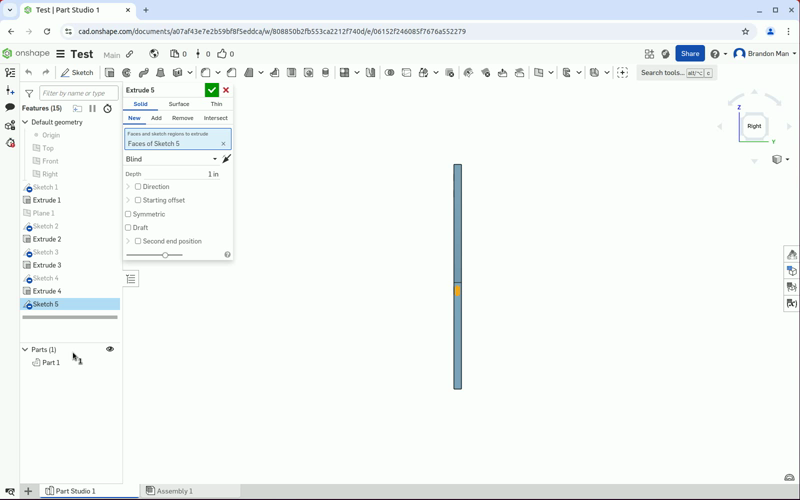
mouse_move(143, 106)
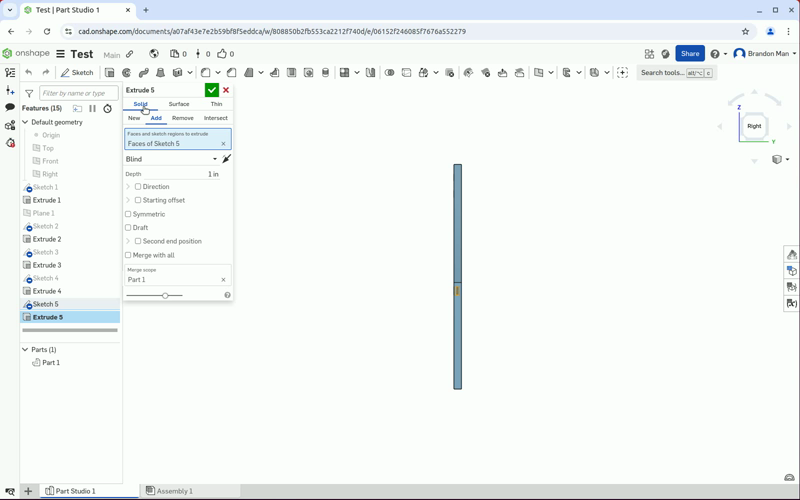
click(143, 106)
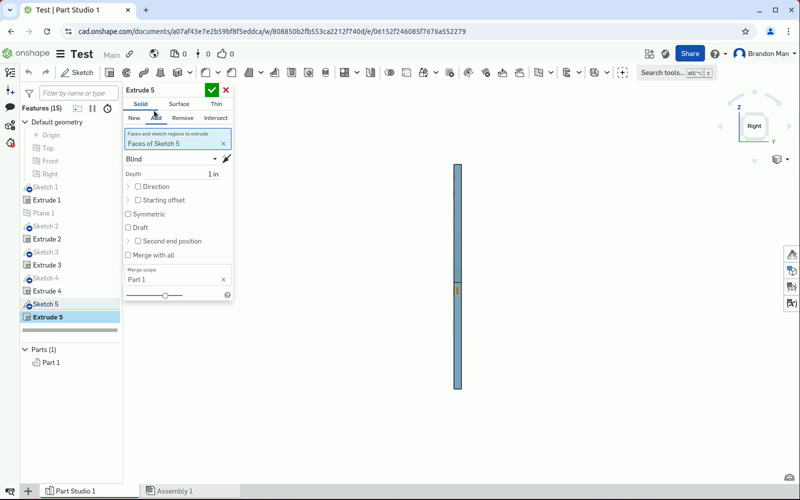
mouse_move(186, 120)
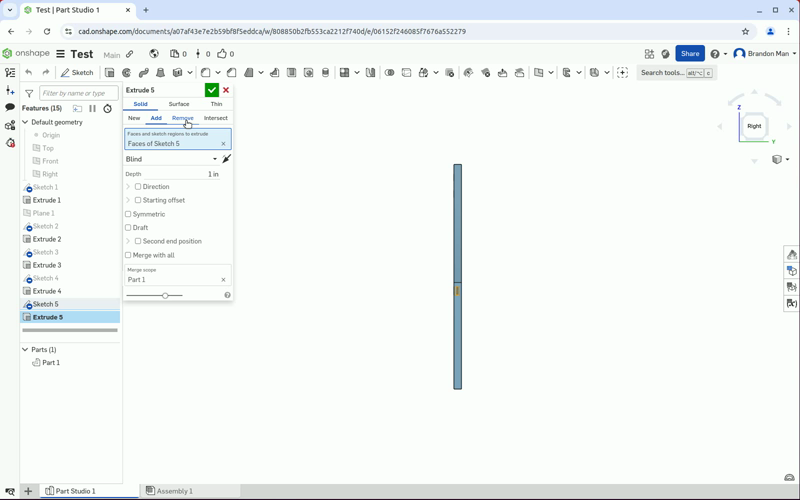
click(186, 120)
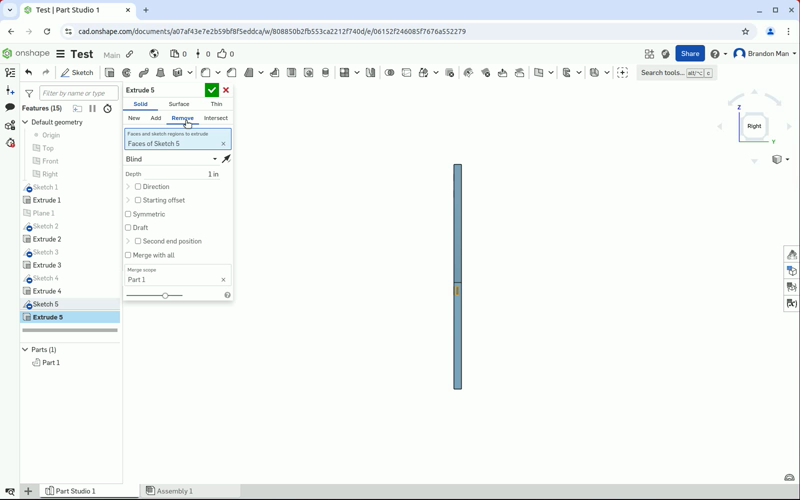
key(tab, 4)
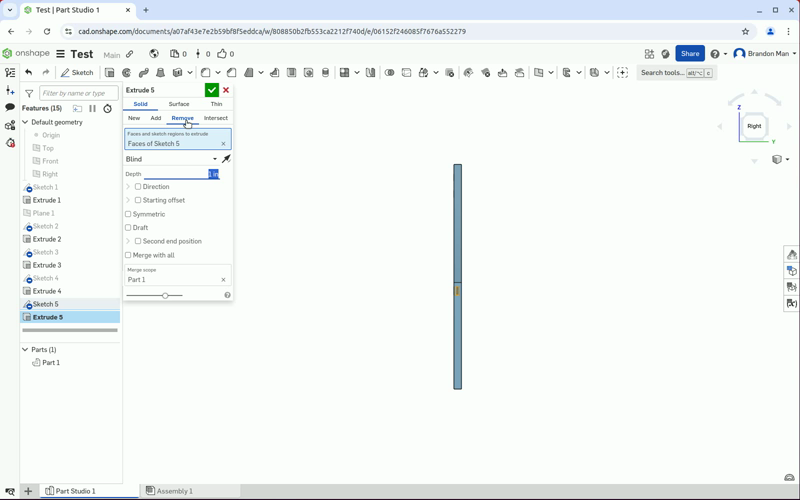
text(0.481)
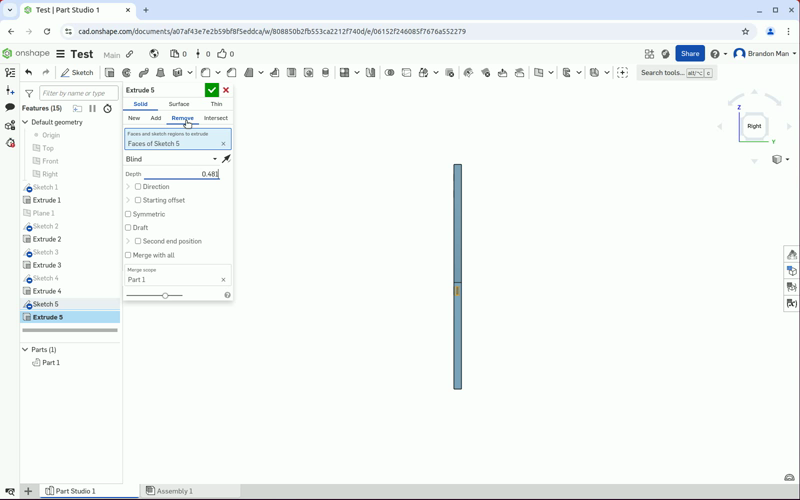
key(tab, 6)
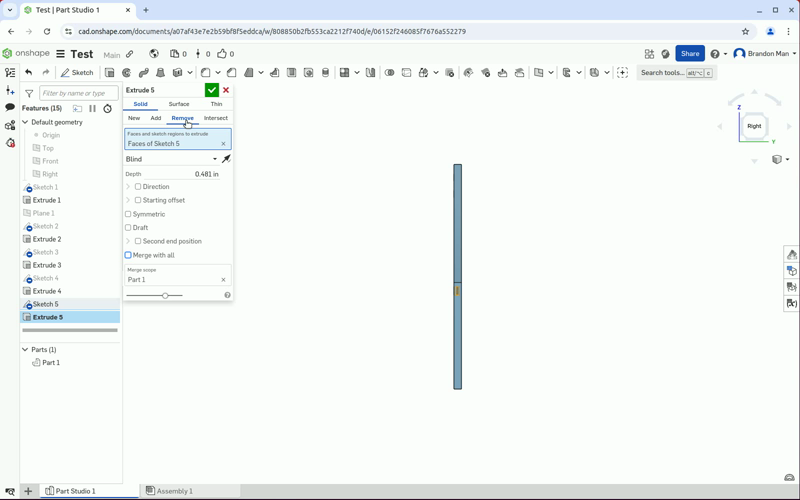
key(space)
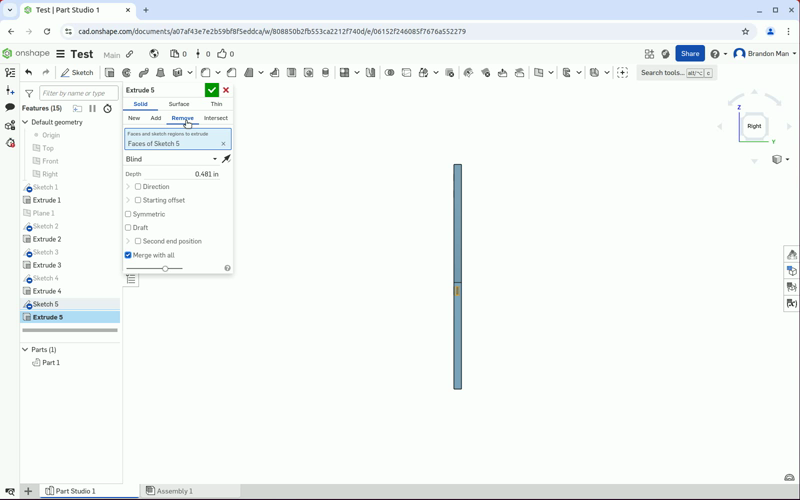
key(enter)
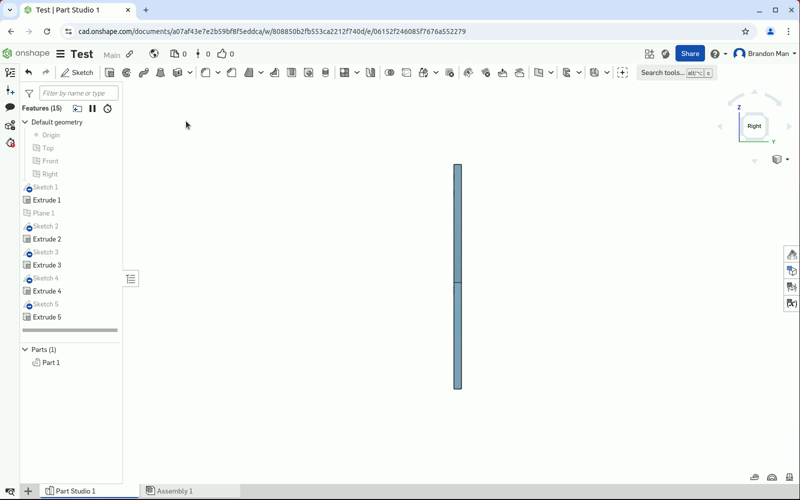
key(shift+h)
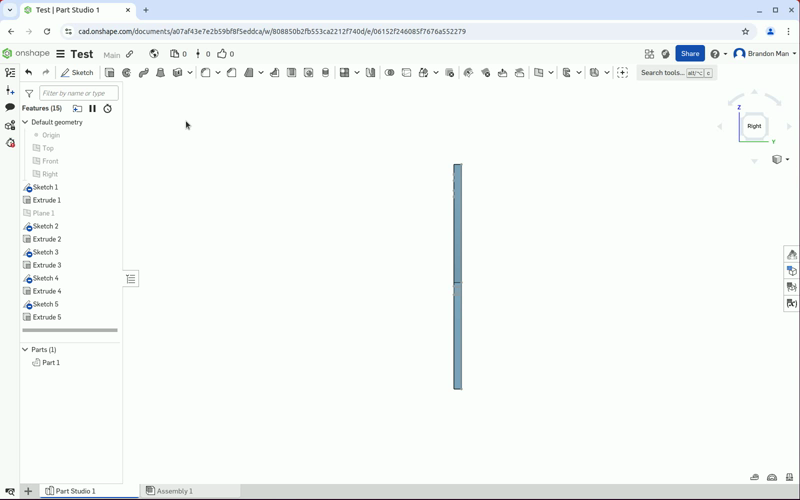
key(shift+h)
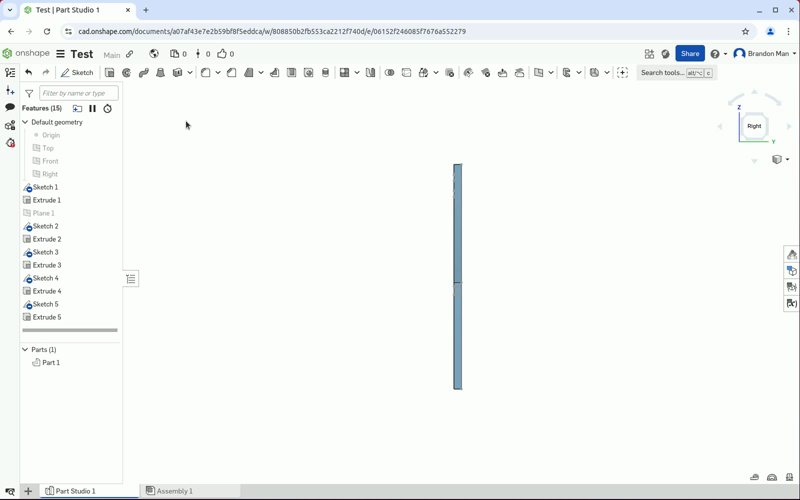
key(shift+7)
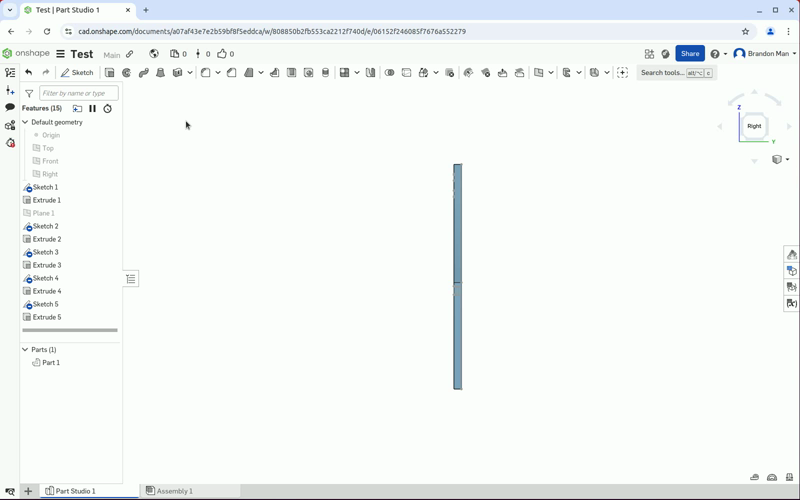
key(right, 2)
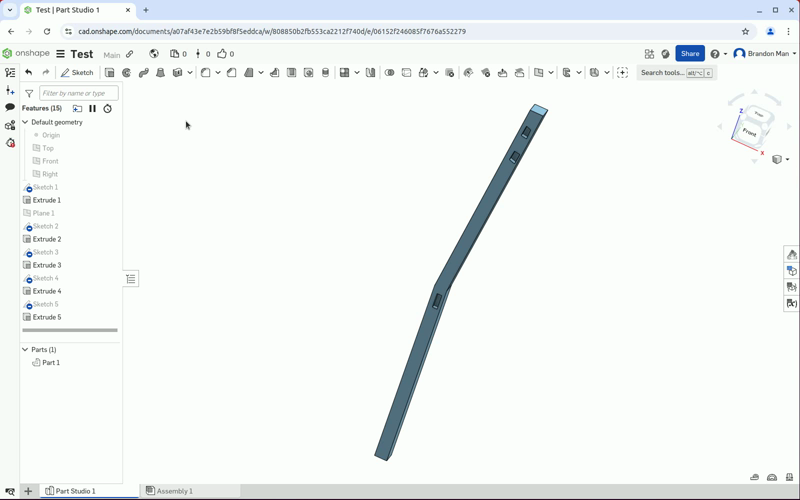
key(down, 2)
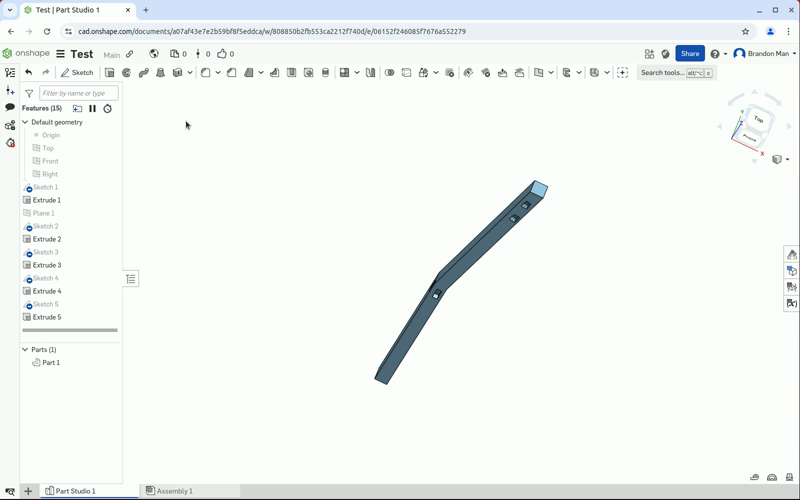
key(up, 2)
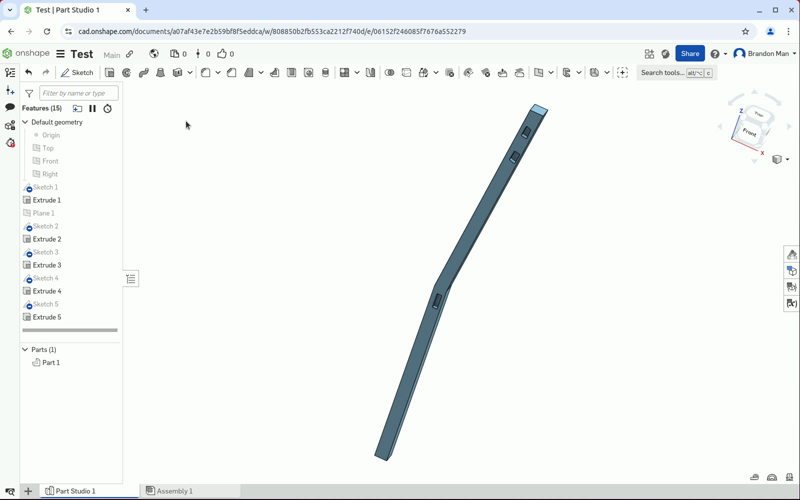
key(left, 2)
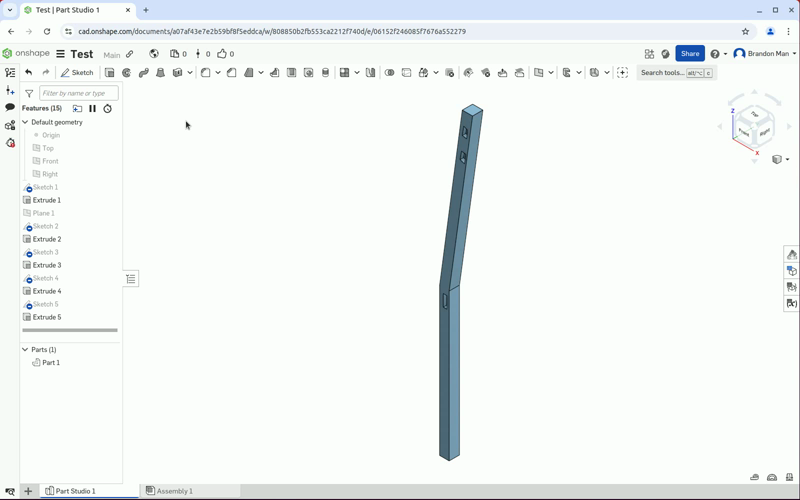
mouse_move(73, 189)
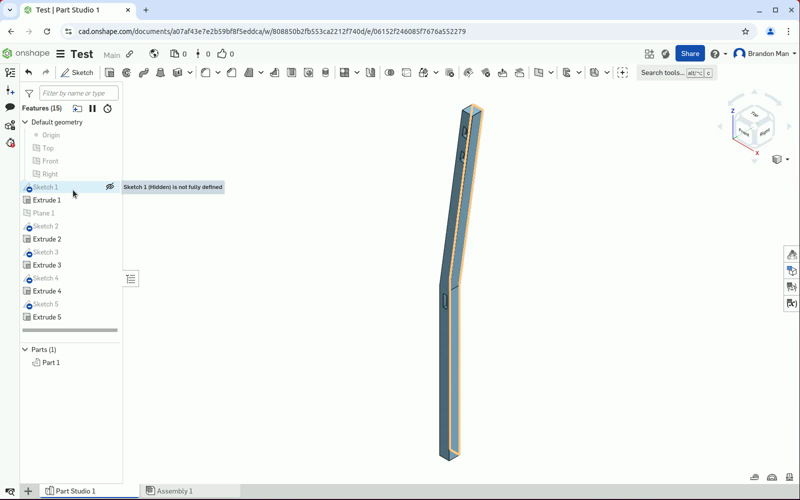
click(73, 189)